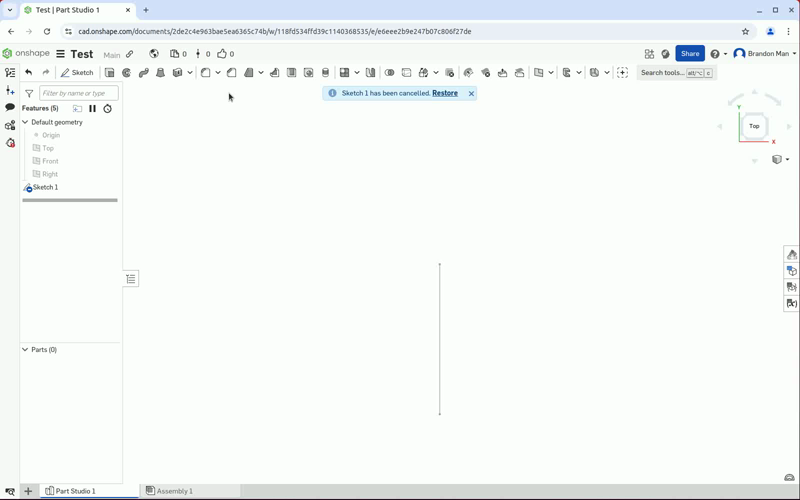
key(shift+h)
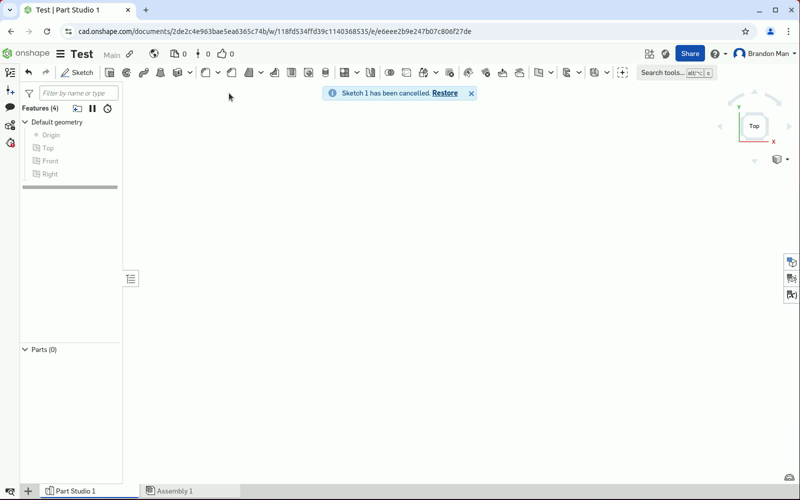
mouse_move(73, 352)
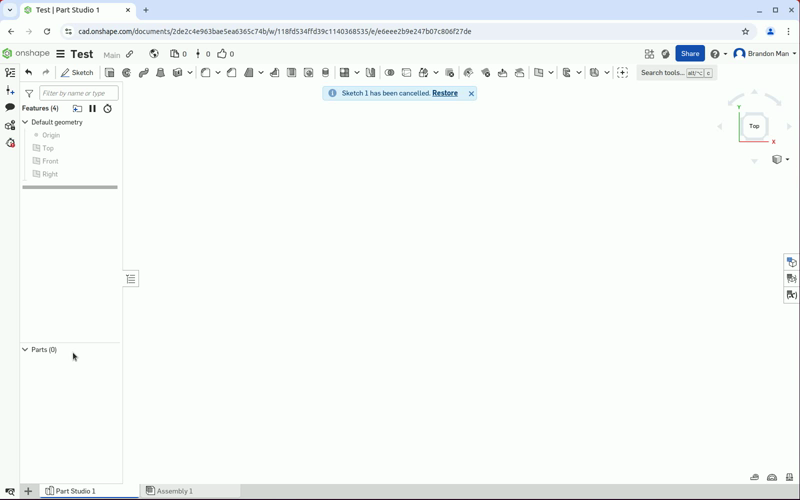
key(y)
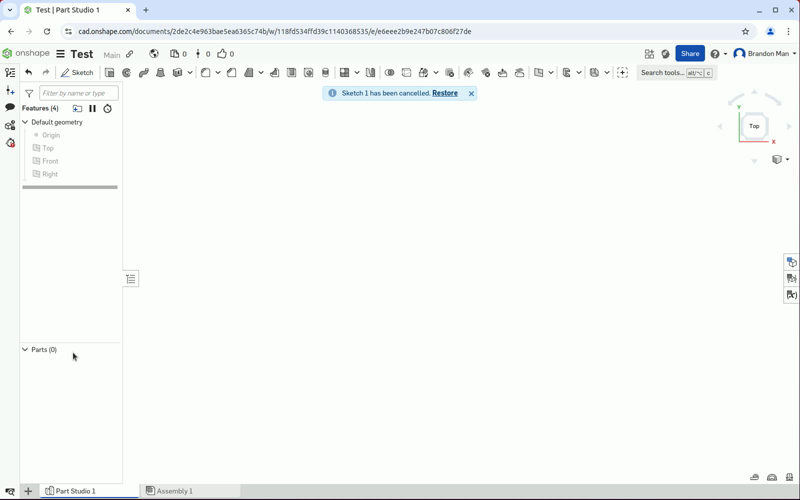
key(shift+p)
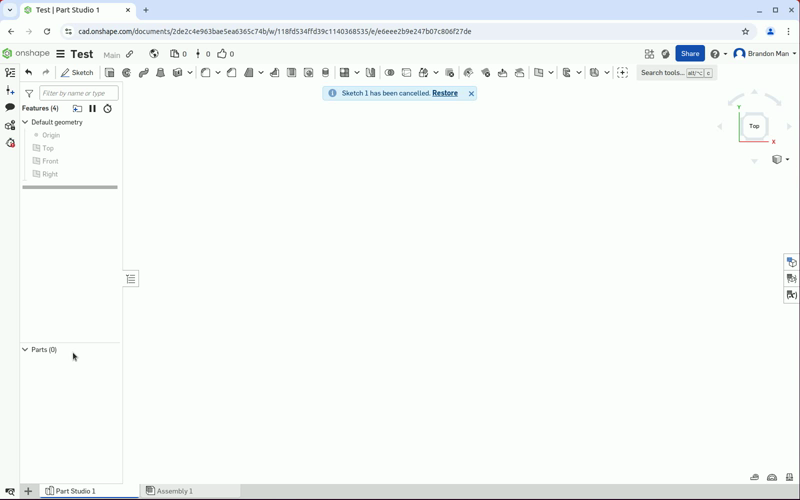
key(space)
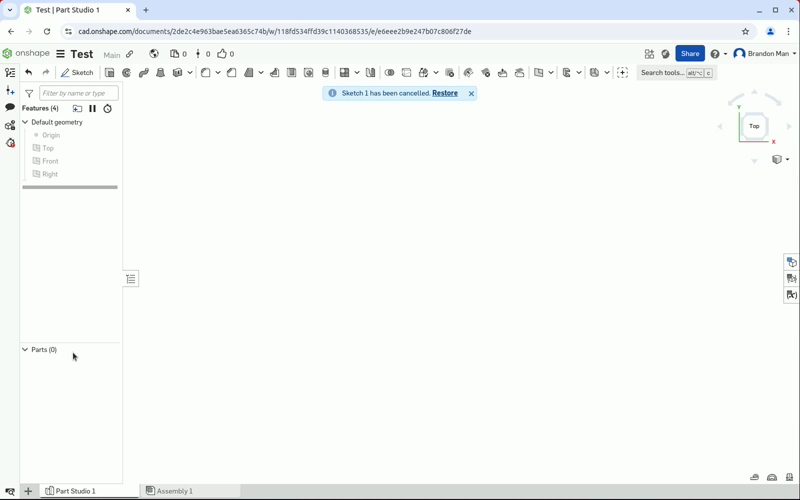
key_down(shift)
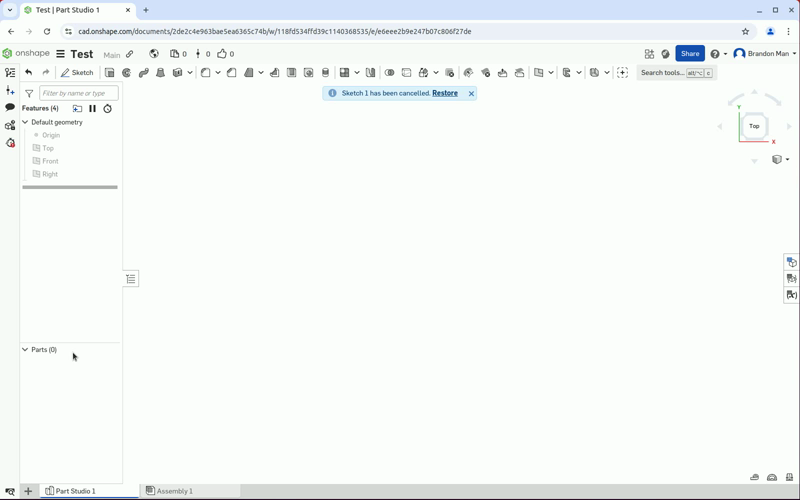
key(up)
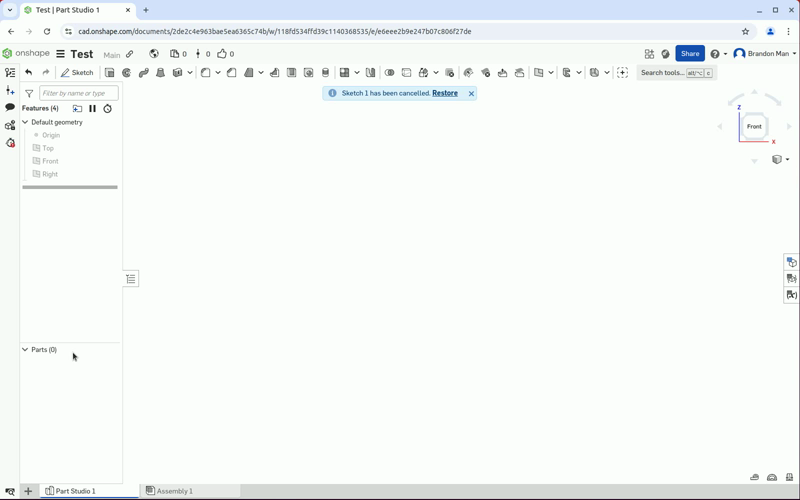
key_up(shift)
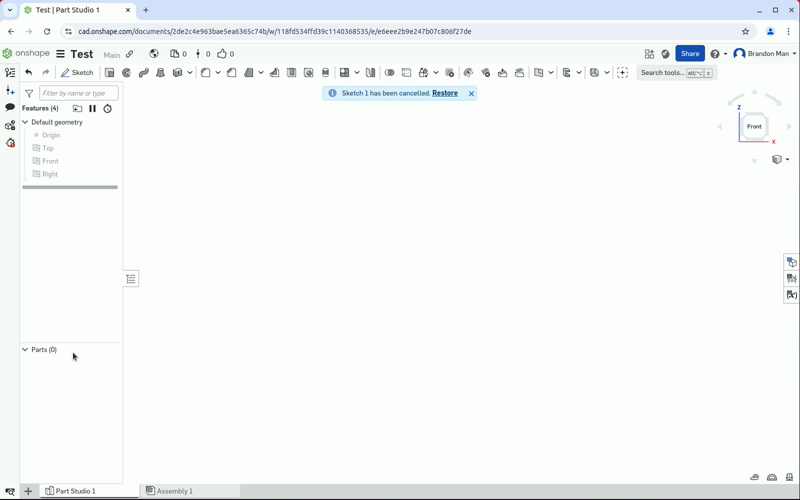
mouse_move(73, 352)
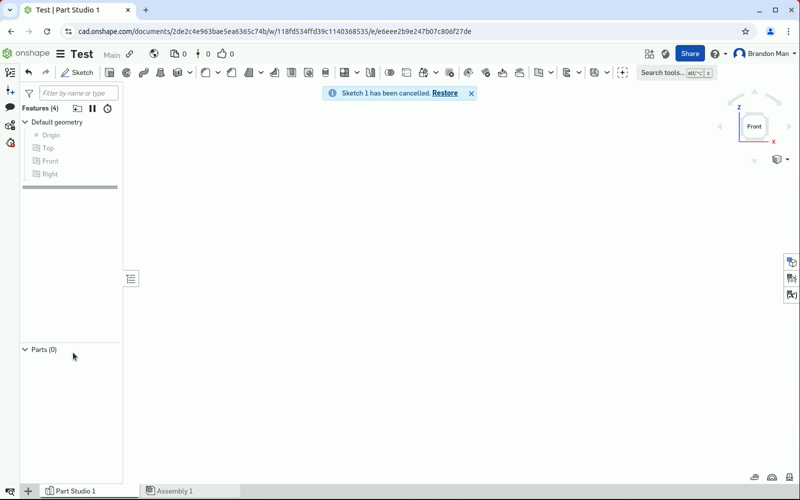
key(shift+y)
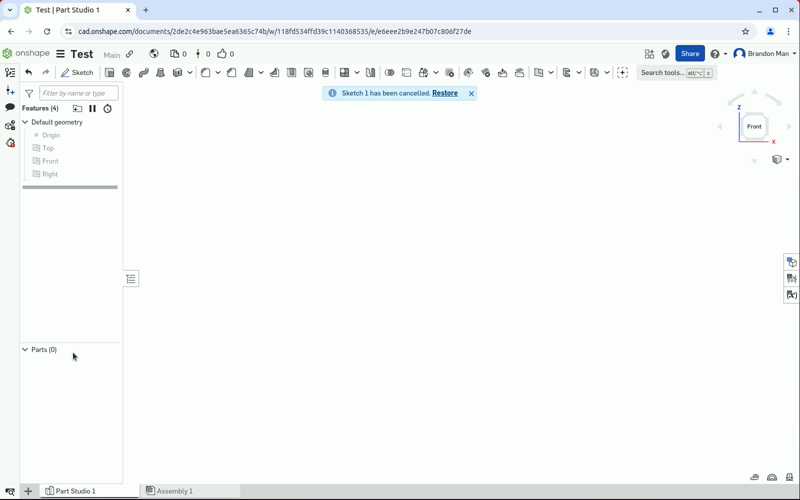
key(shift+s)
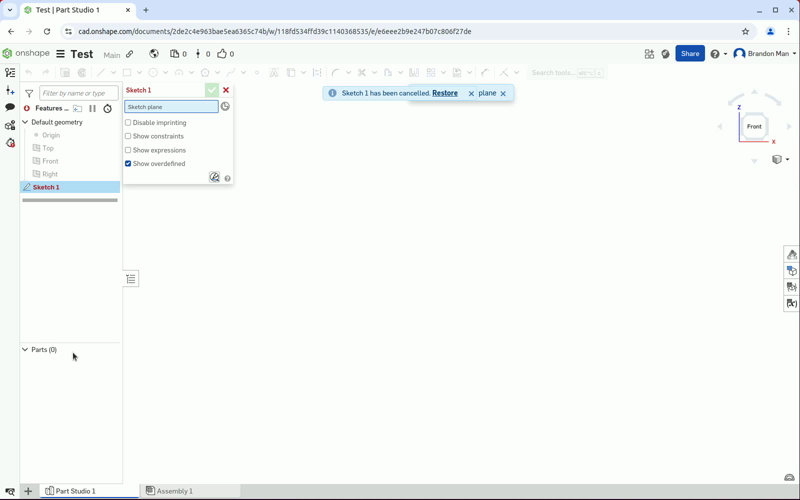
mouse_move(73, 163)
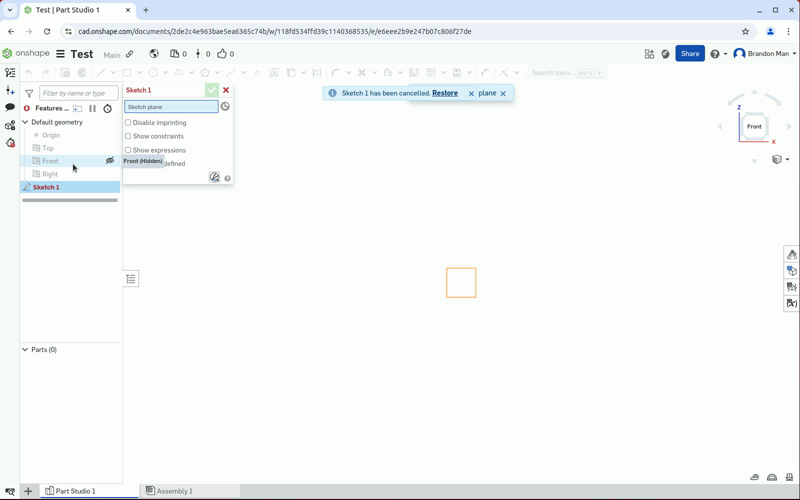
click(73, 163)
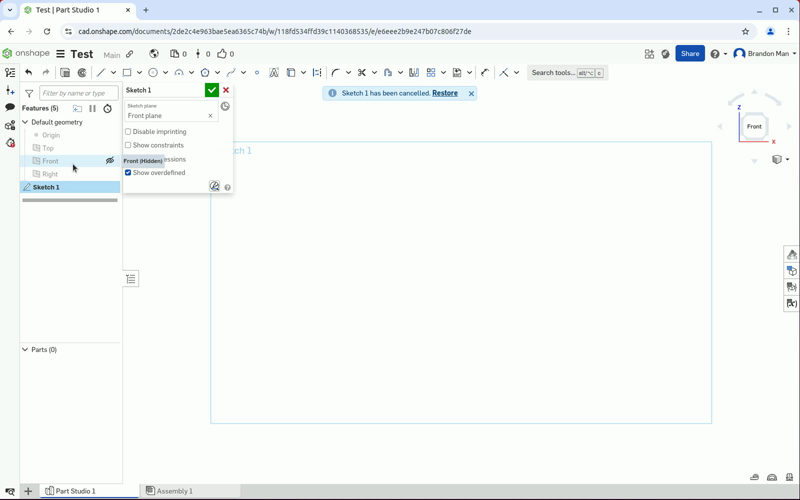
mouse_move(73, 352)
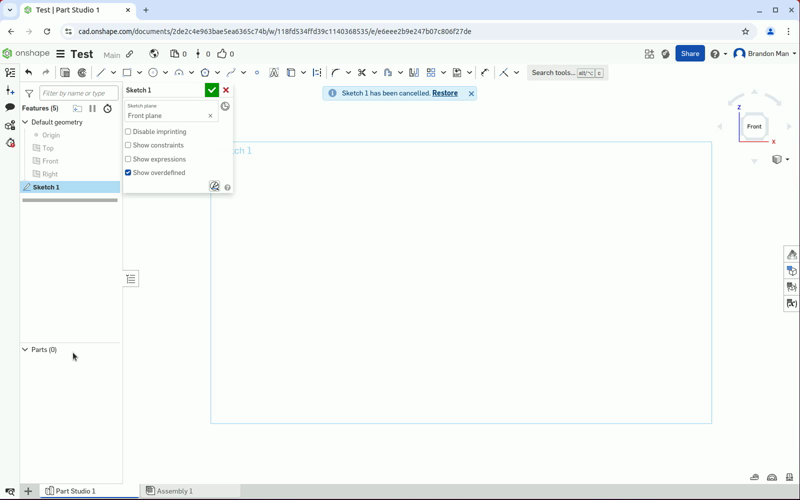
key(y)
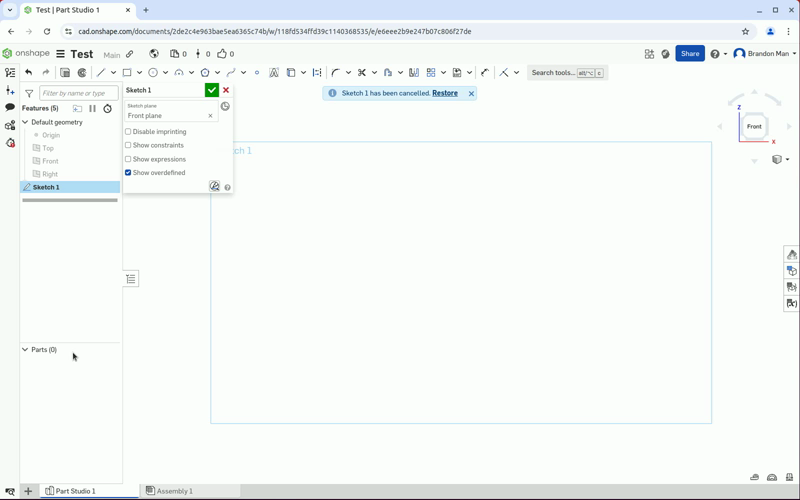
key(l)
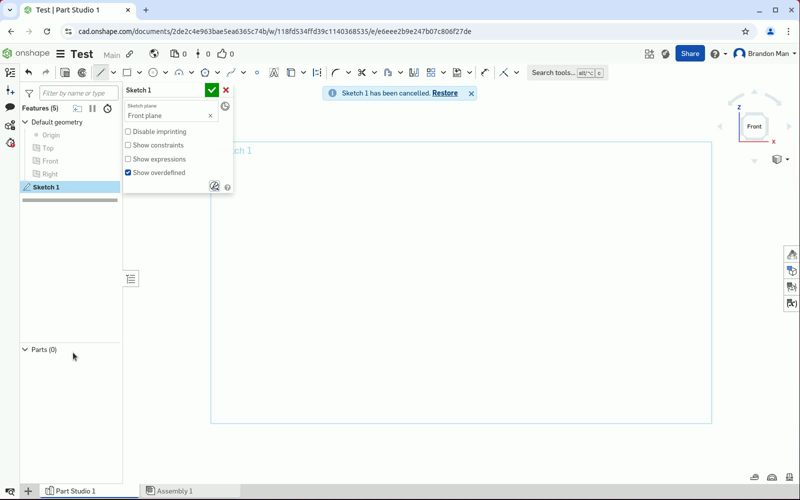
key_down(shift)
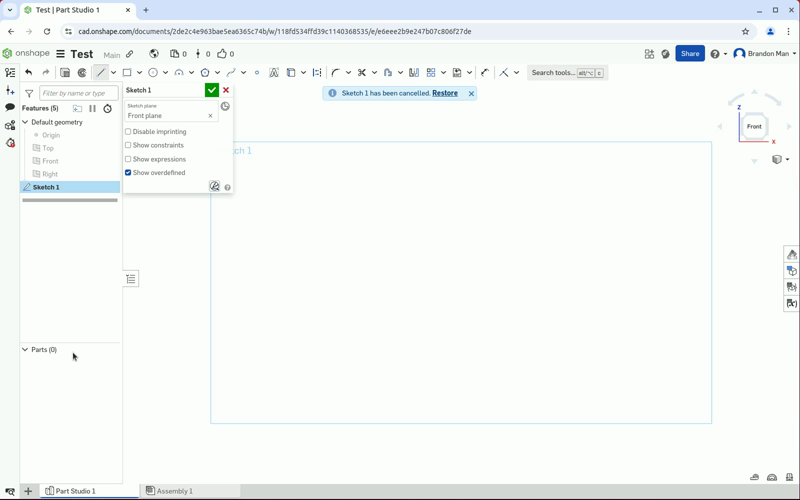
mouse_move(460, 282)
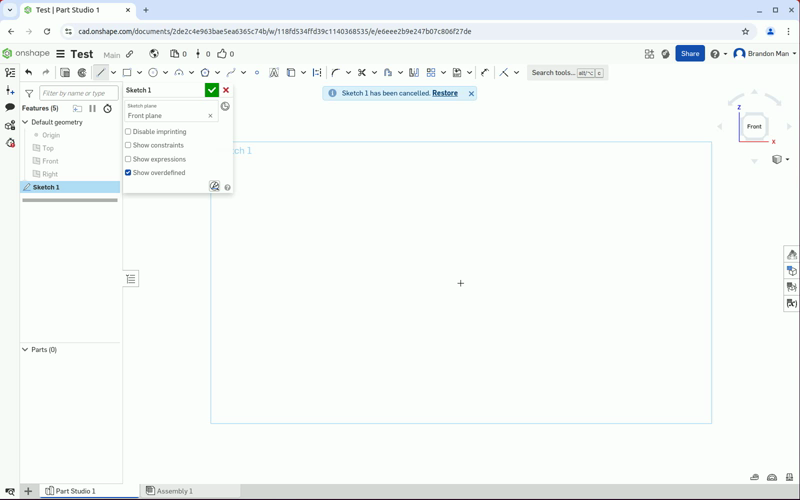
click(460, 282)
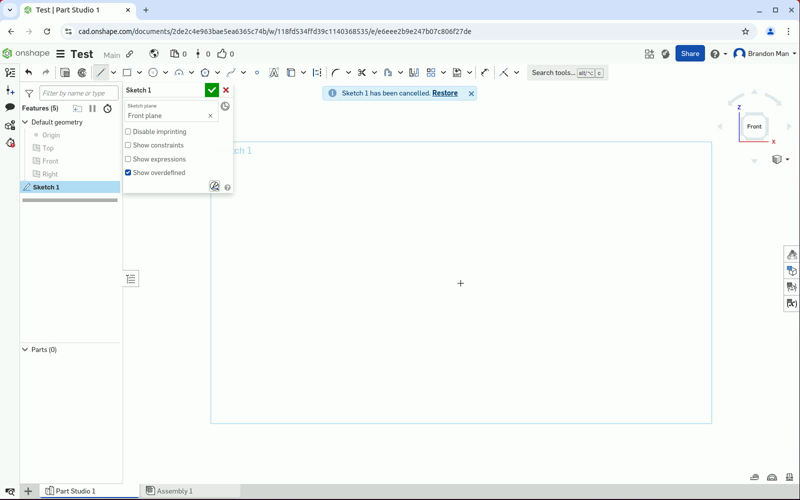
key_up(shift)
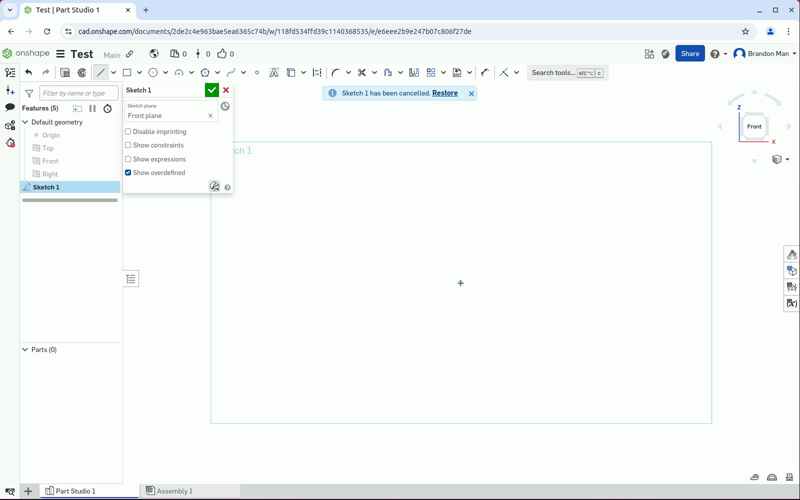
key_down(shift)
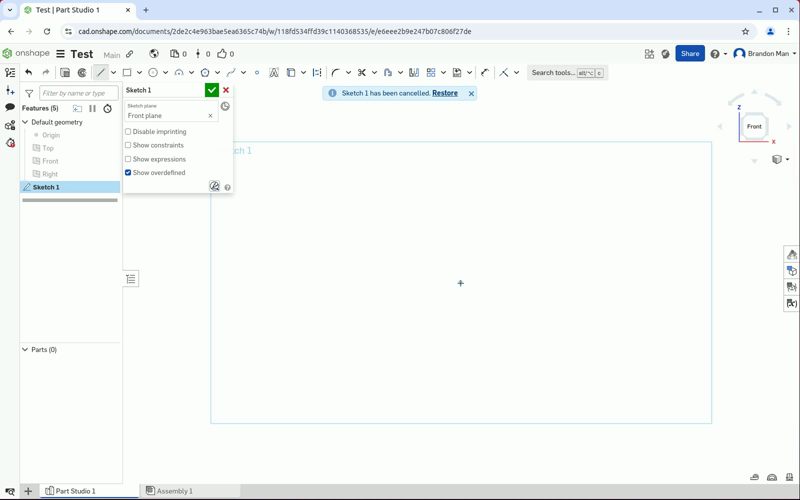
mouse_move(490, 282)
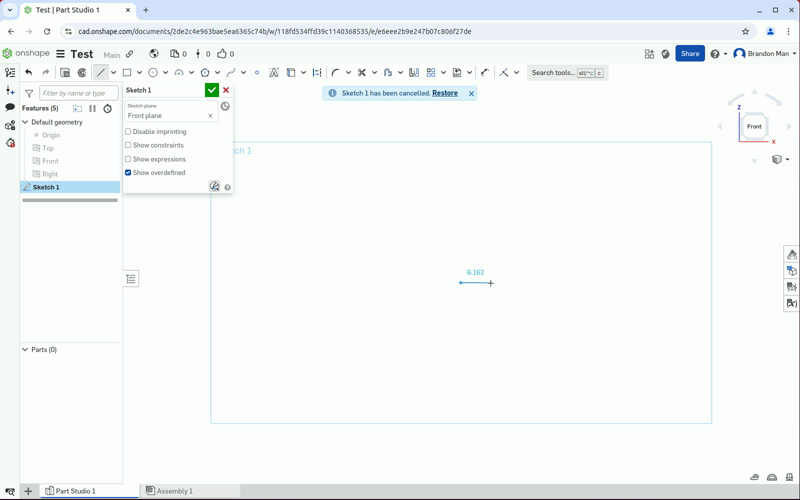
mouse_move(499, 282)
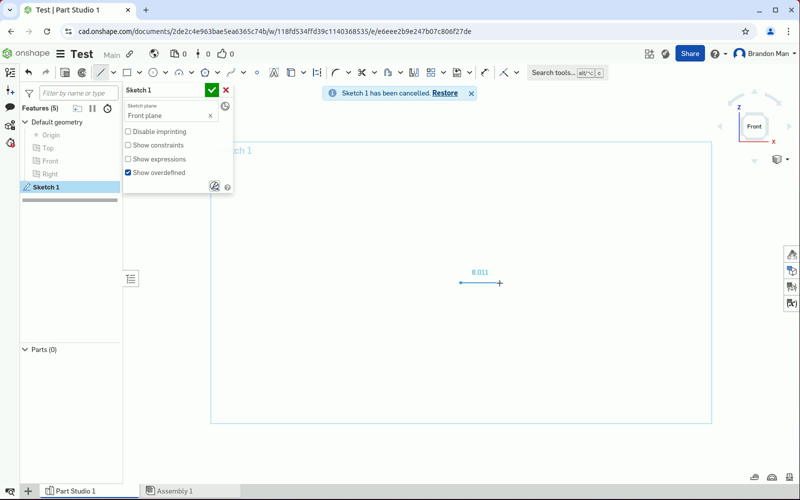
click(499, 282)
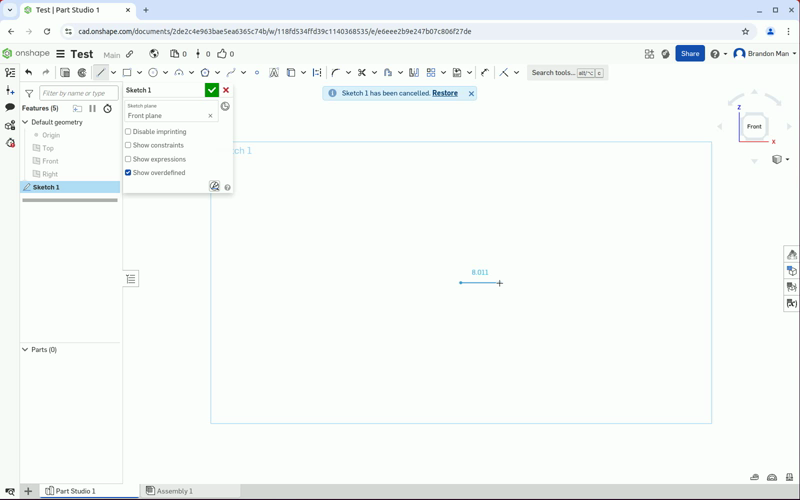
key_up(shift)
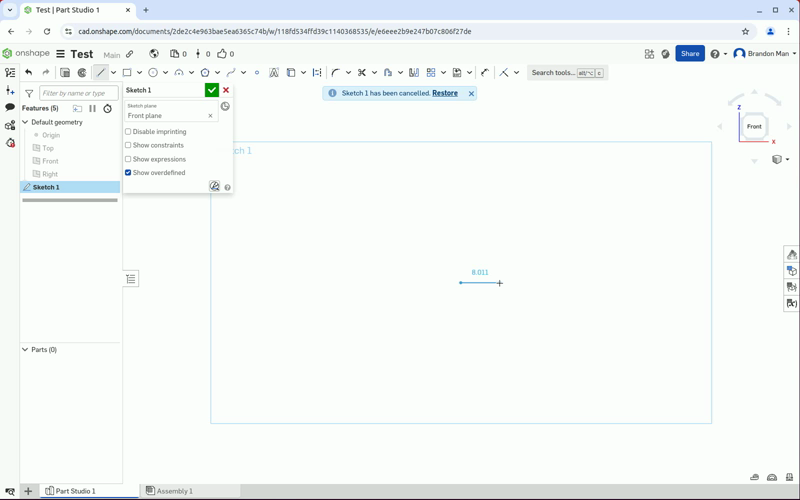
key_down(shift)
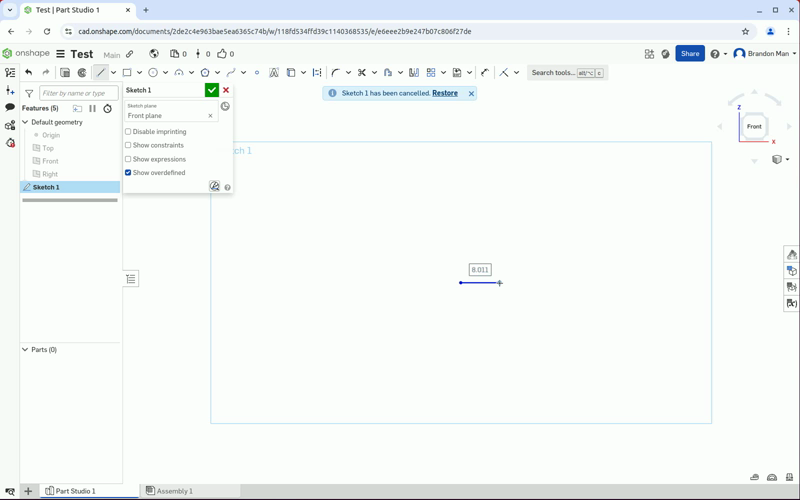
mouse_move(529, 282)
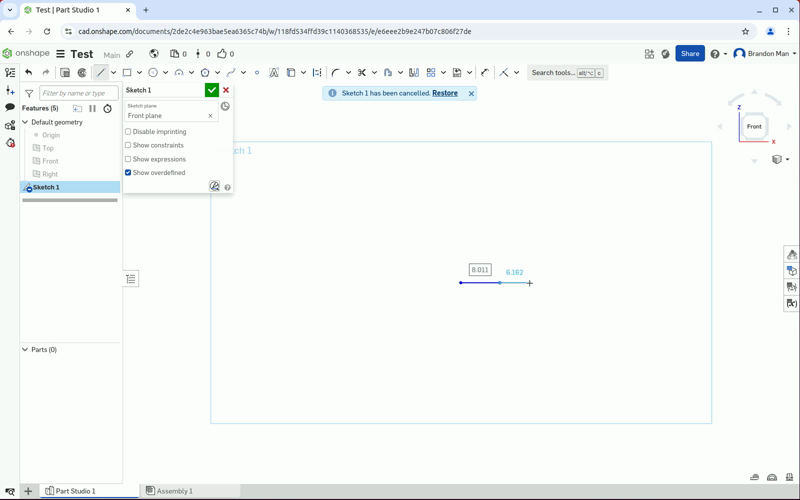
mouse_move(499, 233)
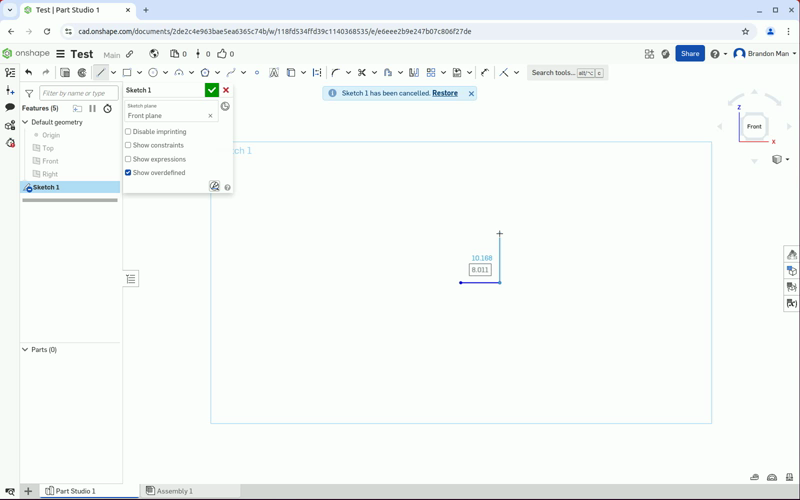
click(499, 233)
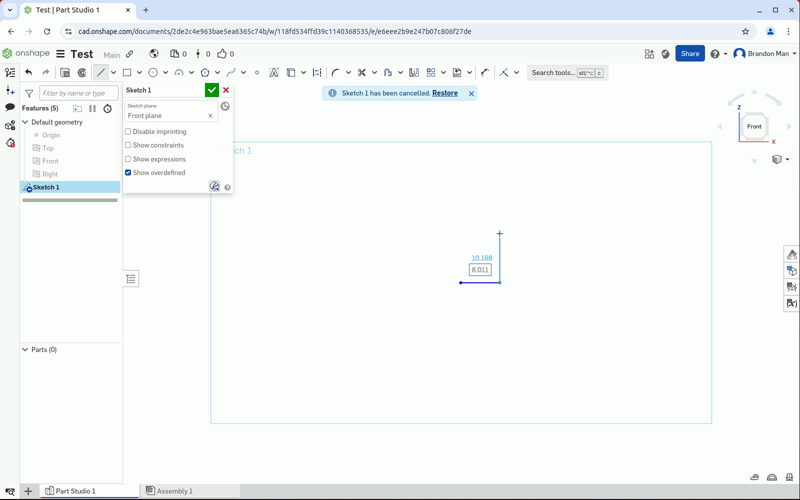
key_up(shift)
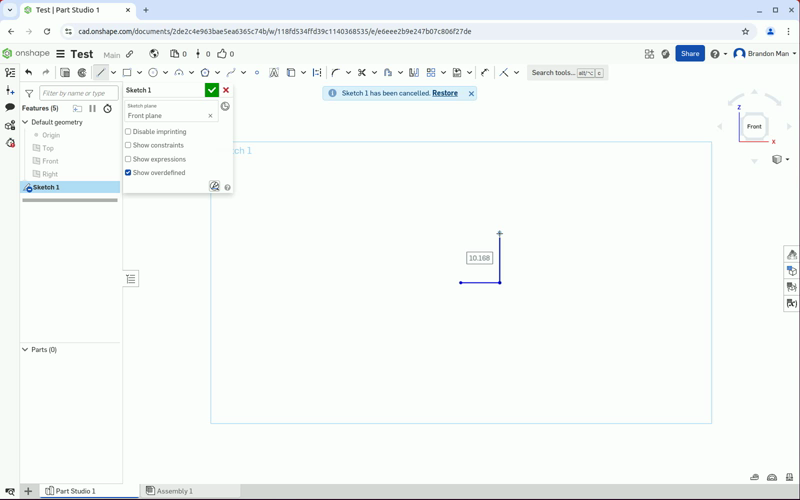
key_down(shift)
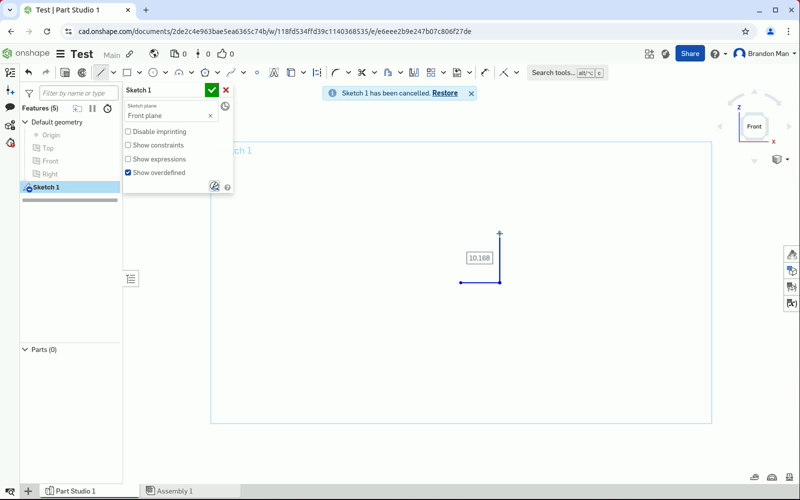
mouse_move(529, 233)
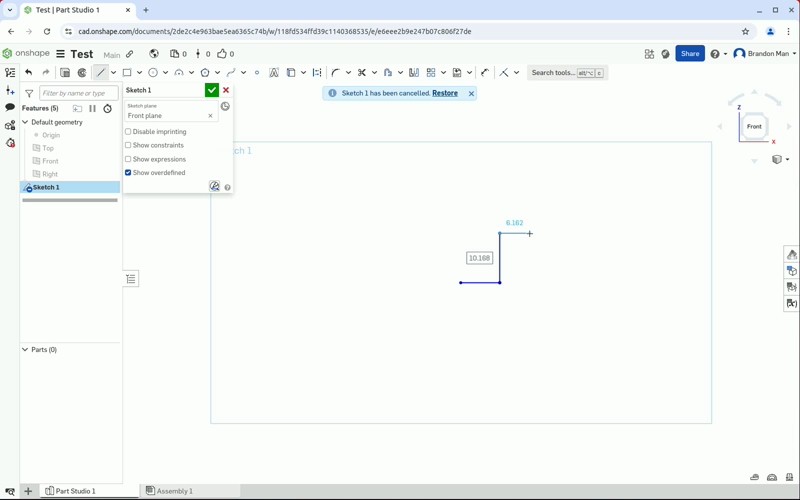
mouse_move(460, 233)
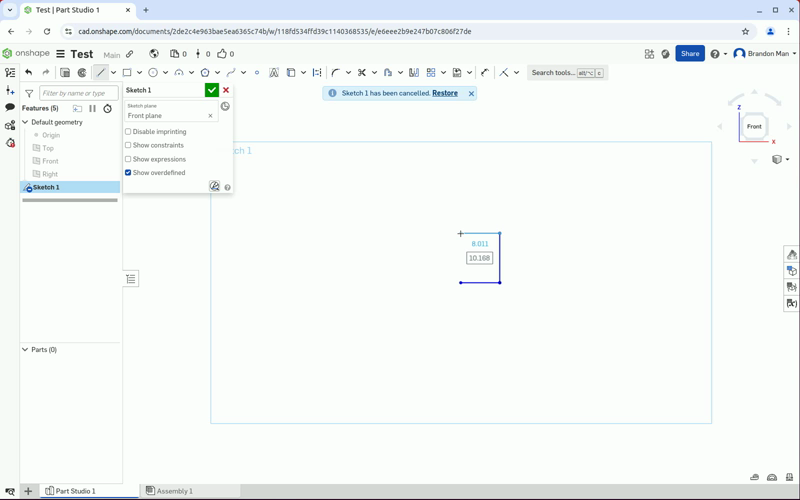
click(460, 233)
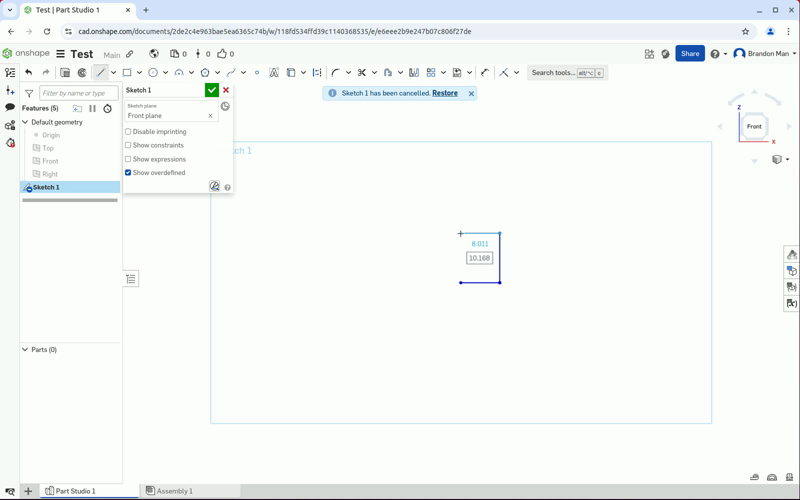
key_up(shift)
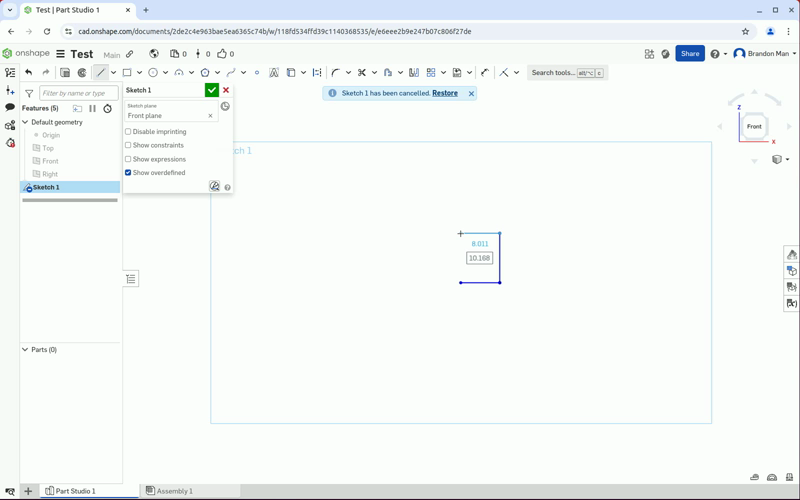
mouse_move(490, 233)
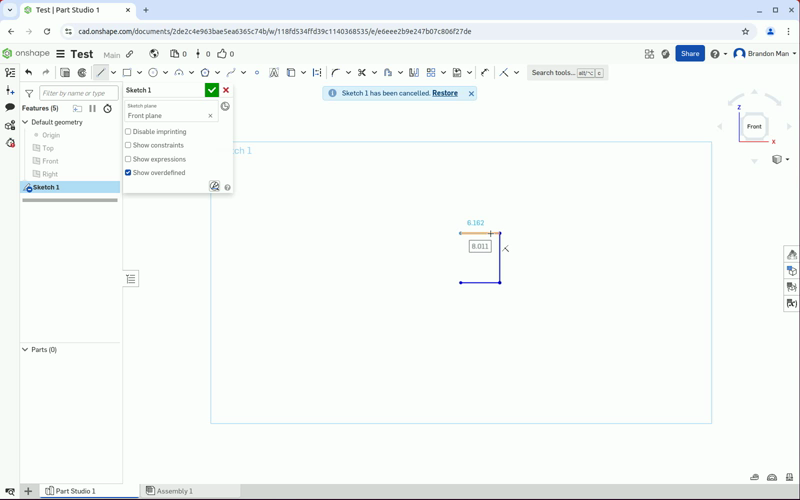
key_down(shift)
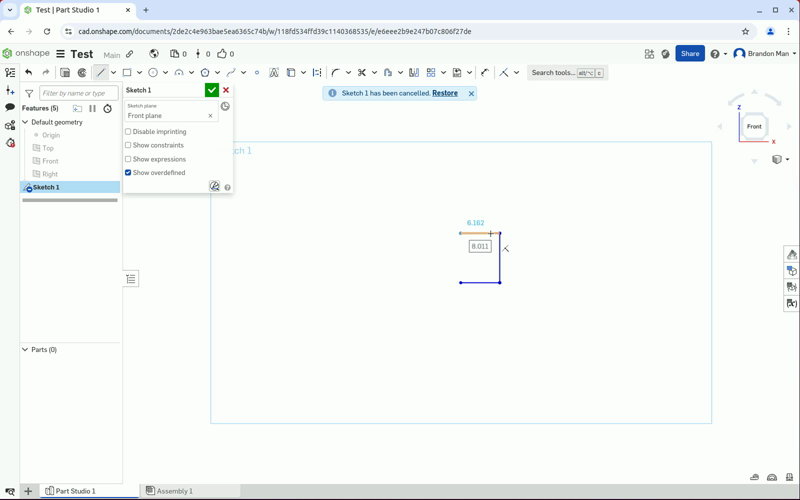
mouse_move(460, 282)
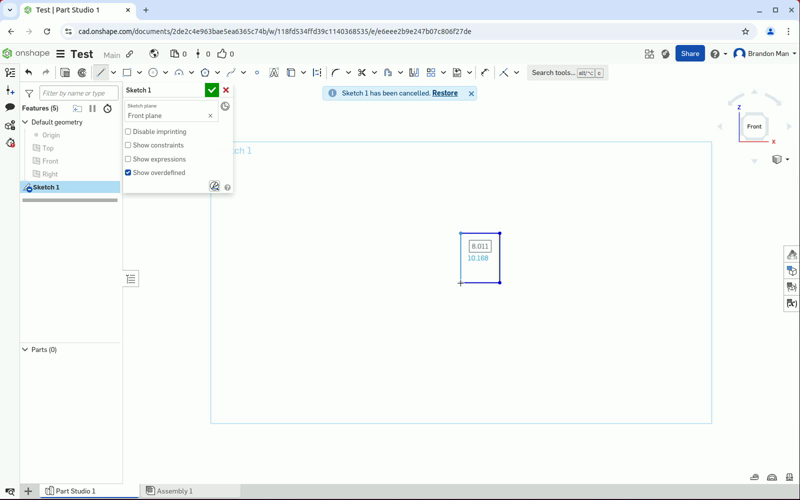
key_up(shift)
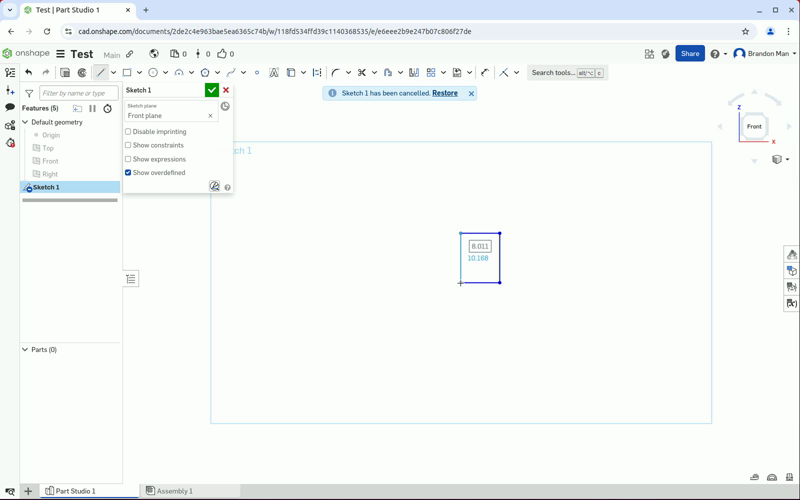
click(460, 282)
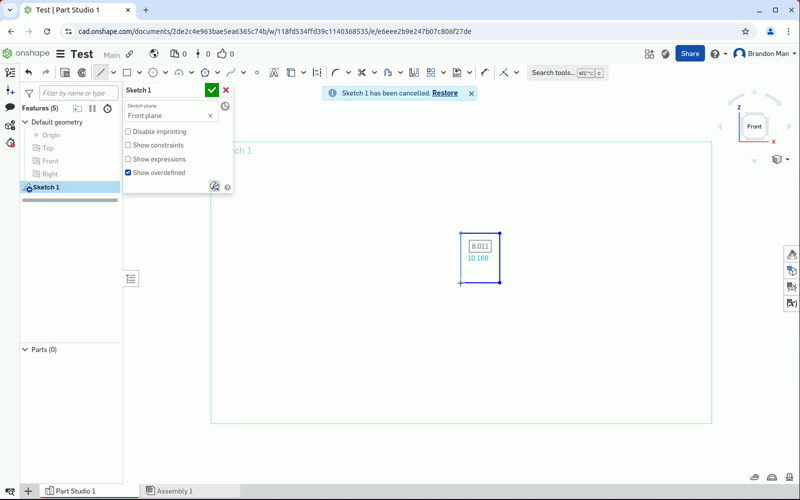
key(esc)
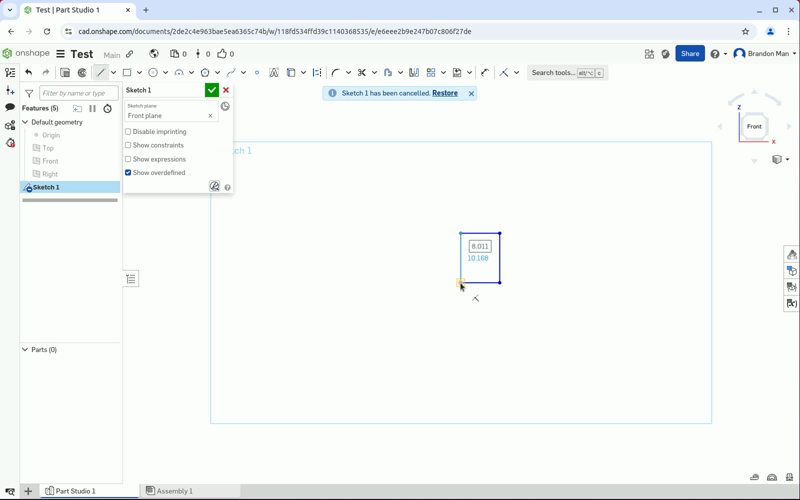
mouse_move(491, 261)
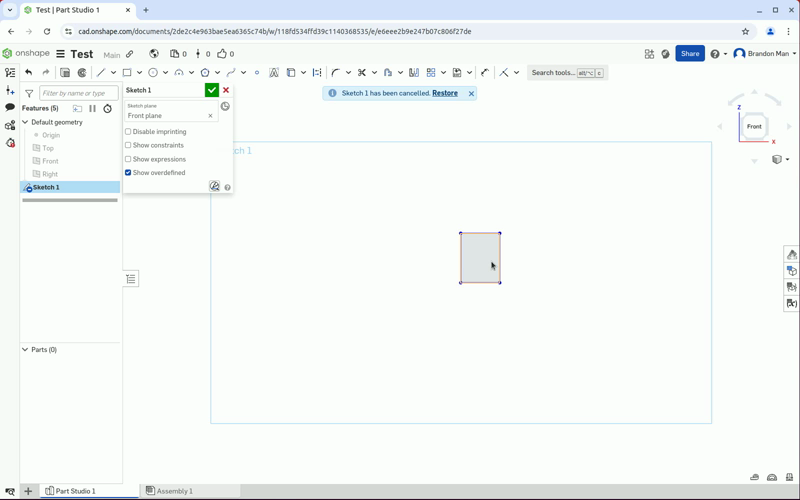
click(491, 261)
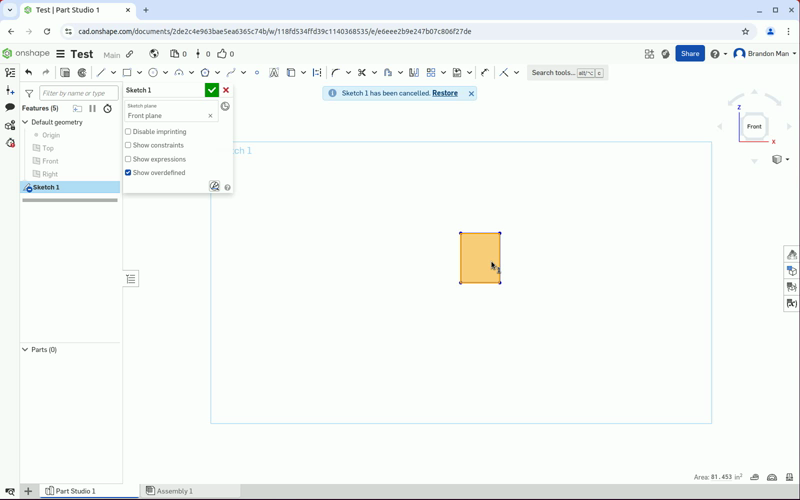
mouse_move(73, 352)
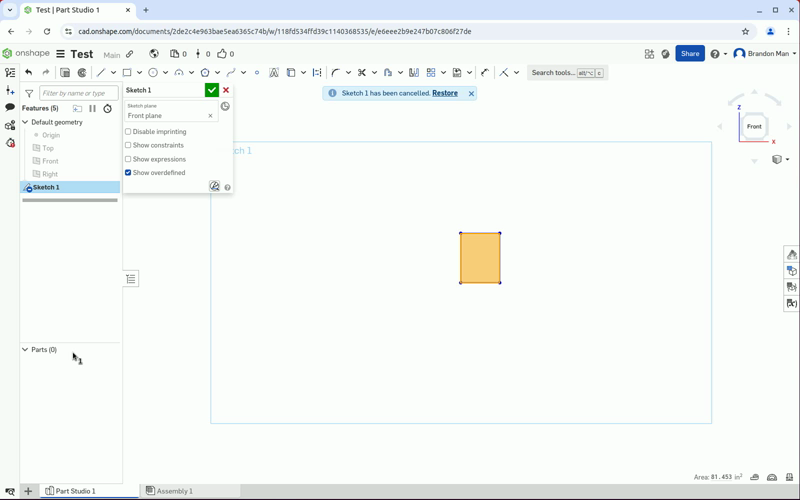
key(shift+y)
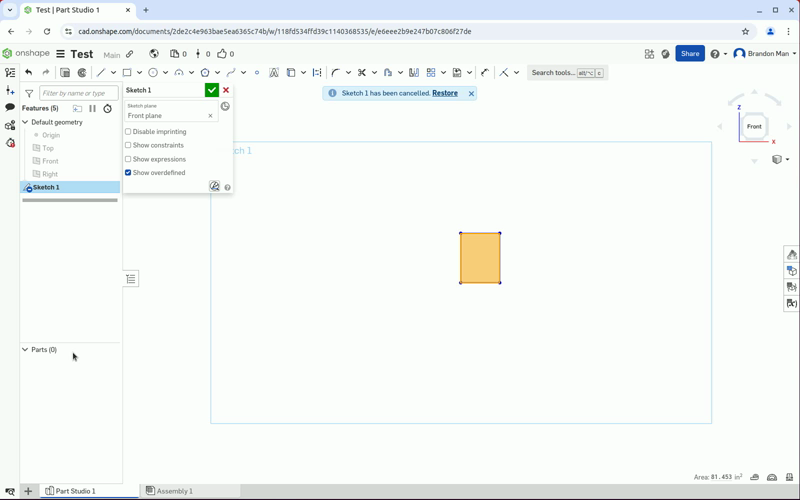
key(shift+e)
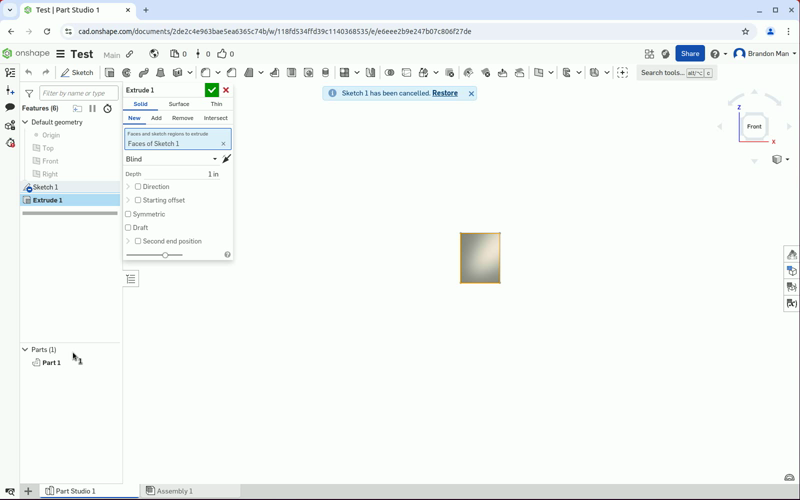
mouse_move(143, 106)
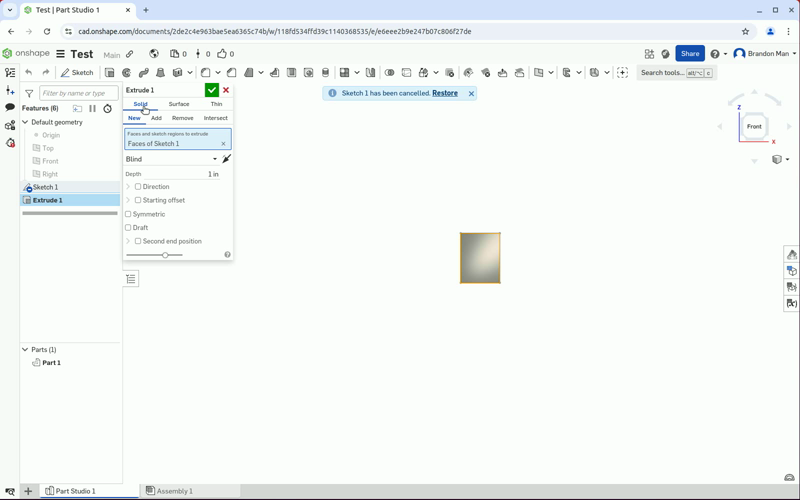
click(143, 106)
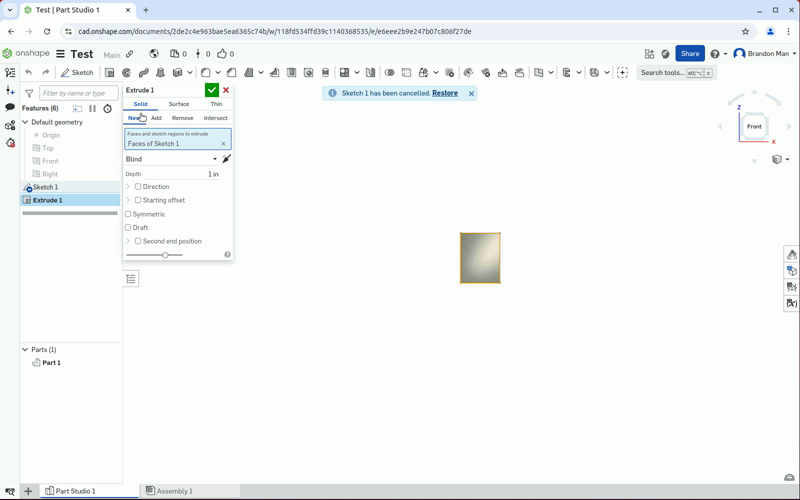
mouse_move(137, 120)
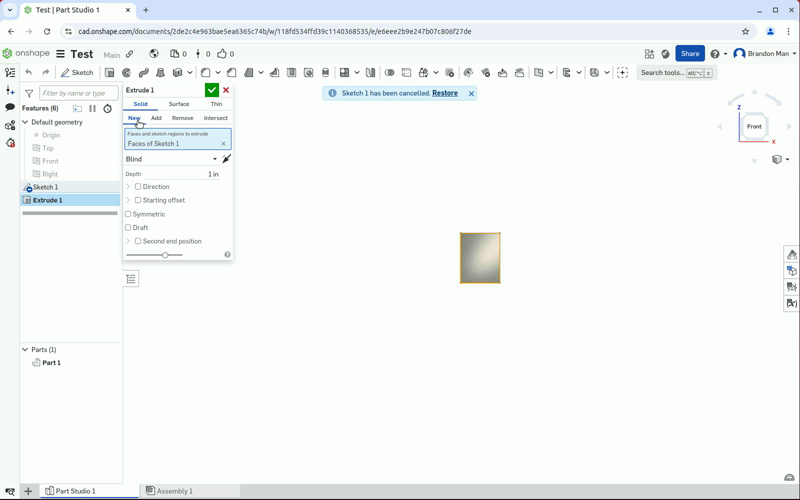
click(137, 120)
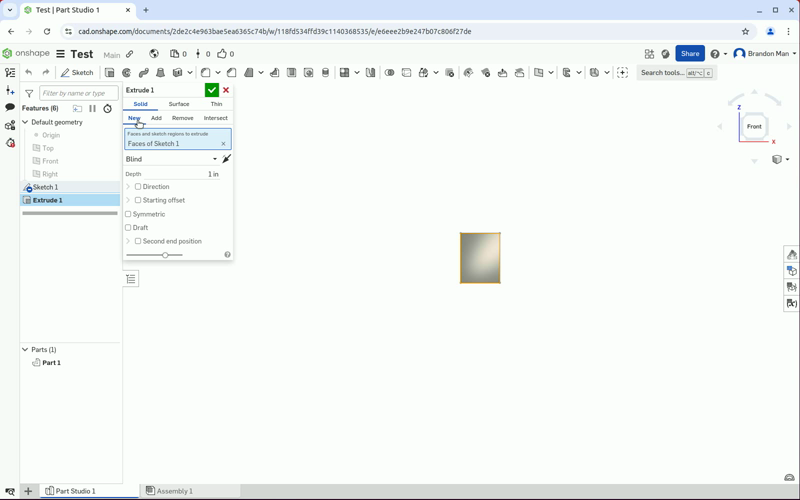
key(tab, 4)
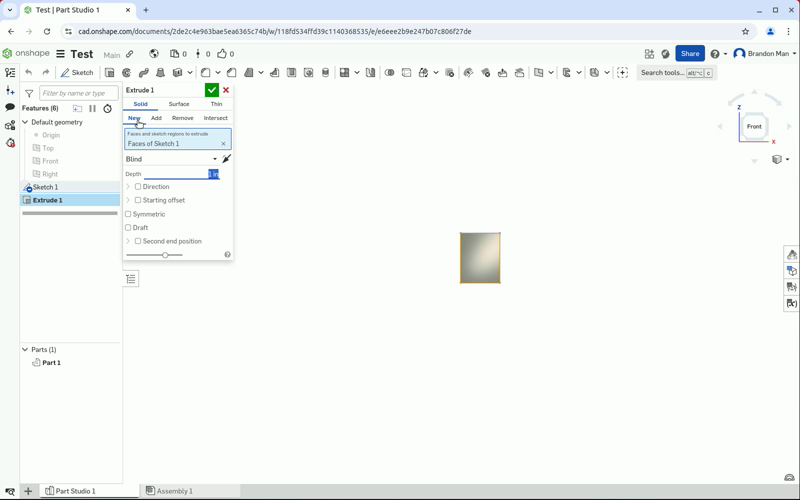
text(2.407)
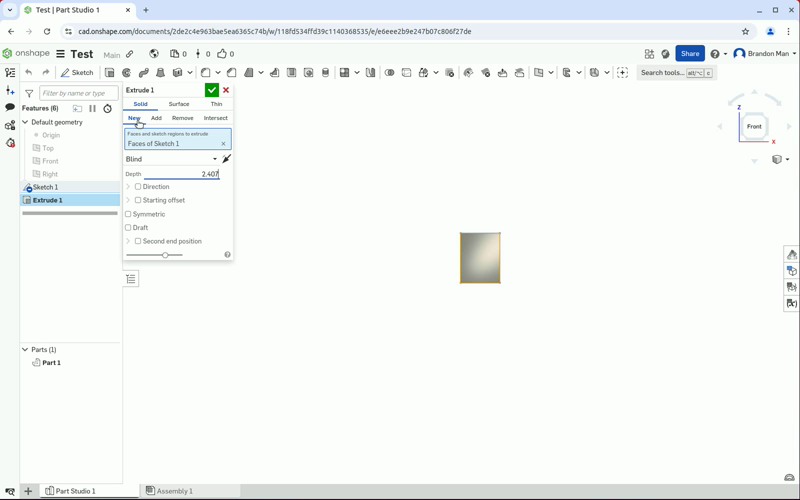
key(enter)
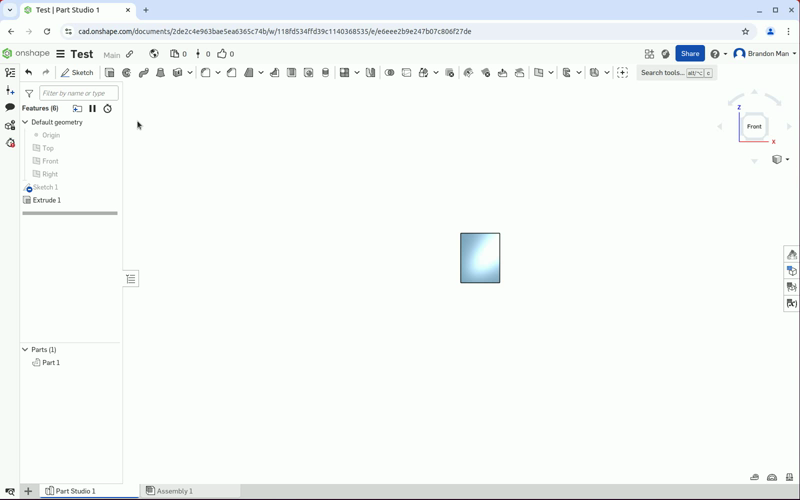
key(shift+h)
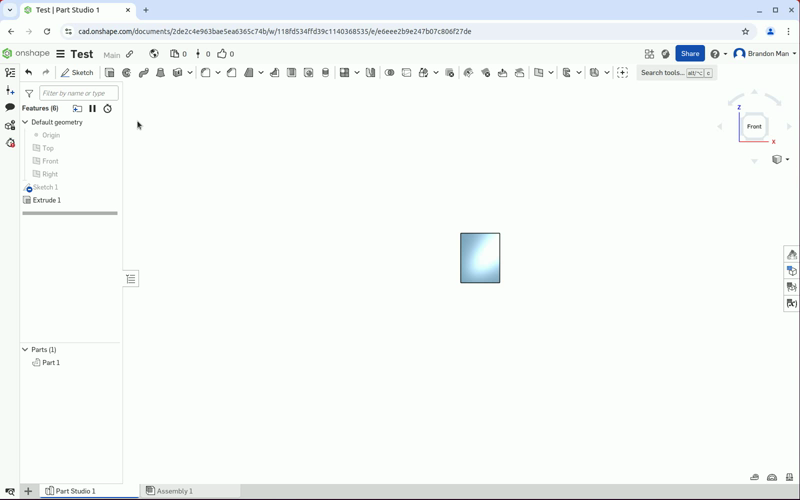
key(shift+h)
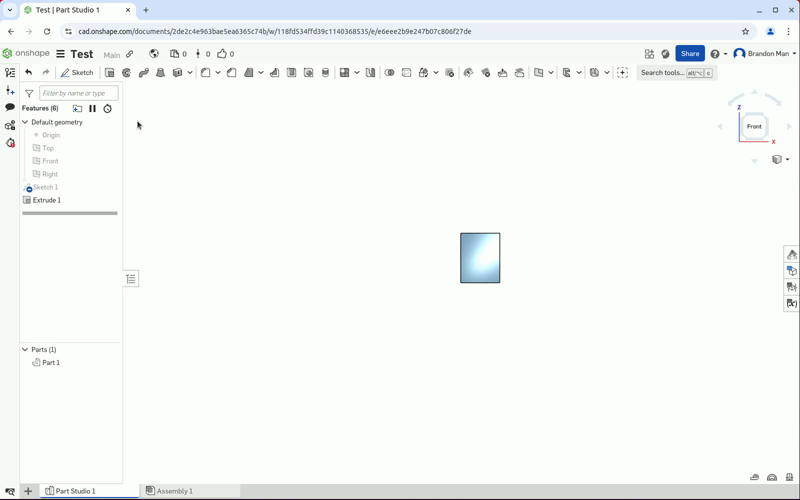
mouse_move(73, 189)
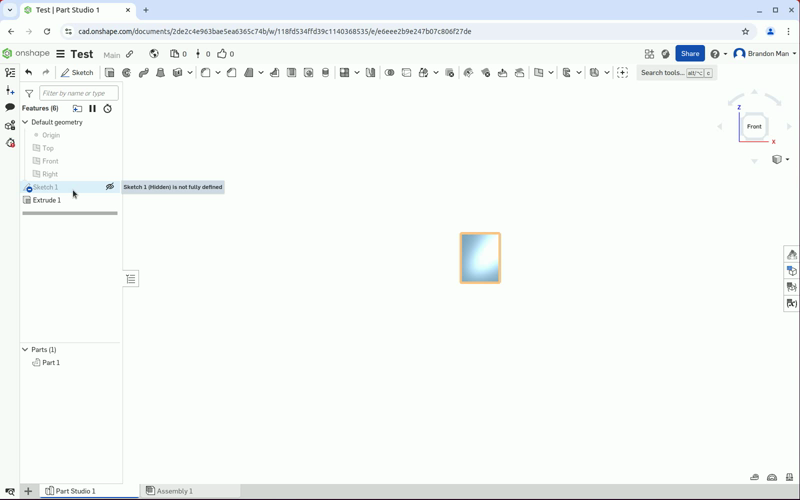
click(73, 189)
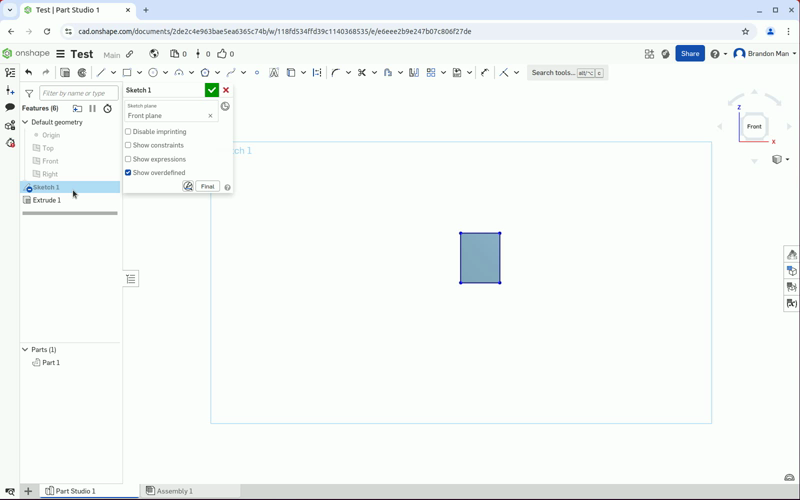
mouse_move(229, 92)
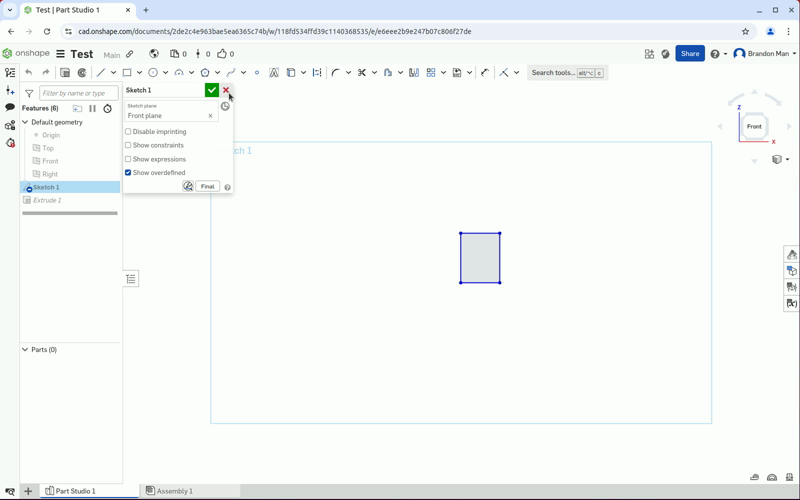
click(229, 92)
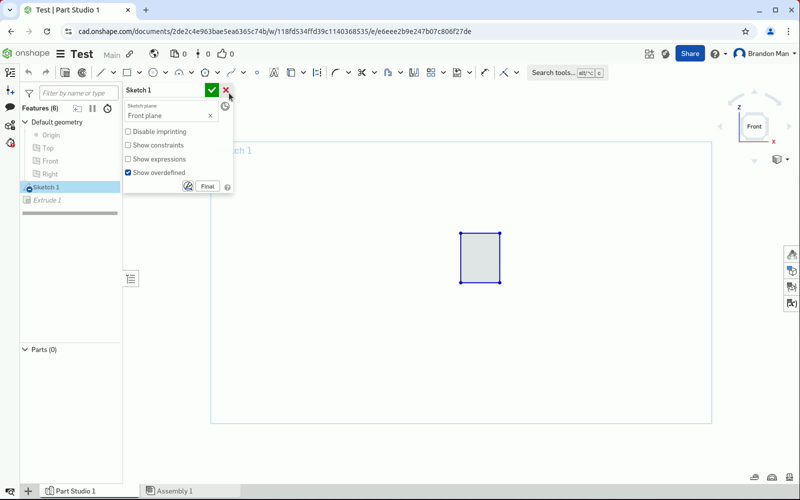
key(shift+s)
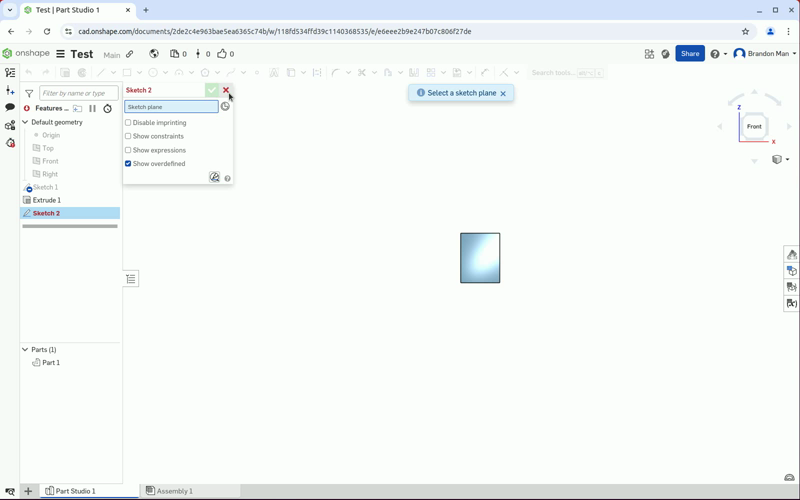
mouse_move(73, 163)
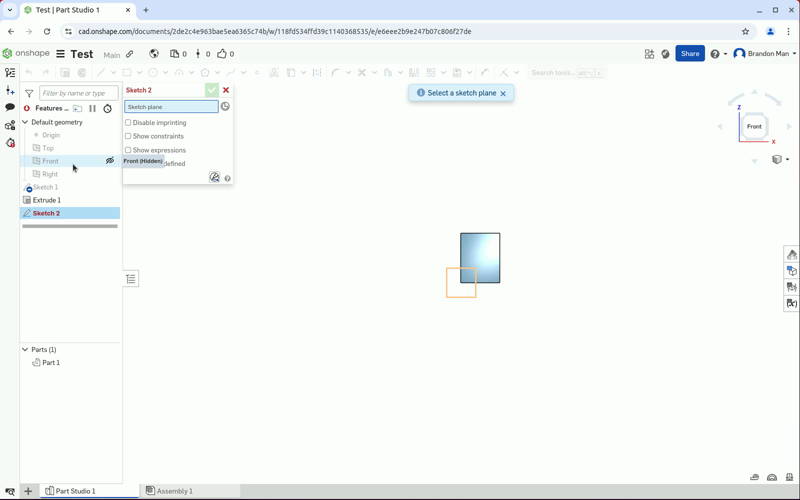
click(73, 163)
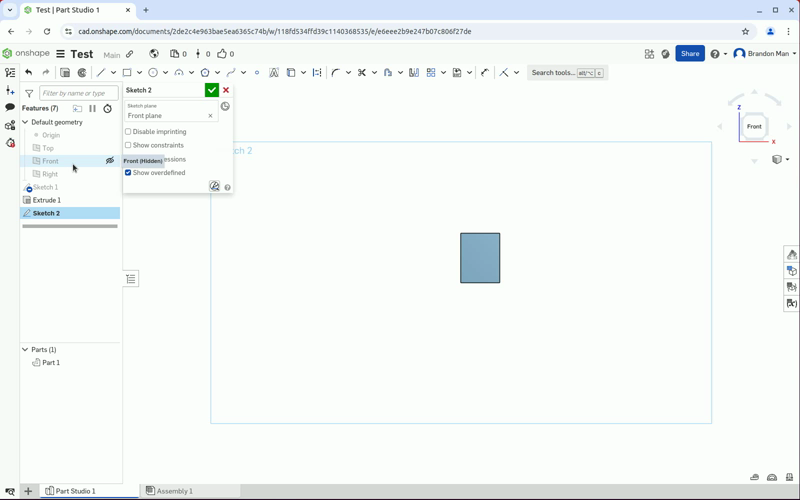
mouse_move(73, 352)
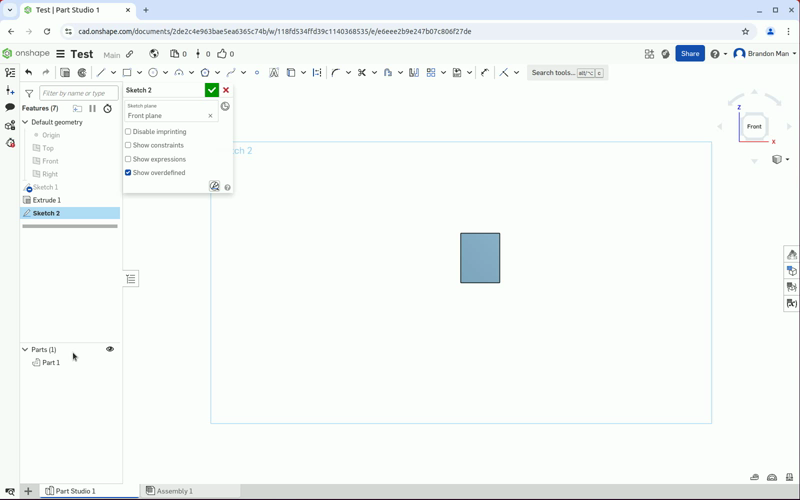
key(y)
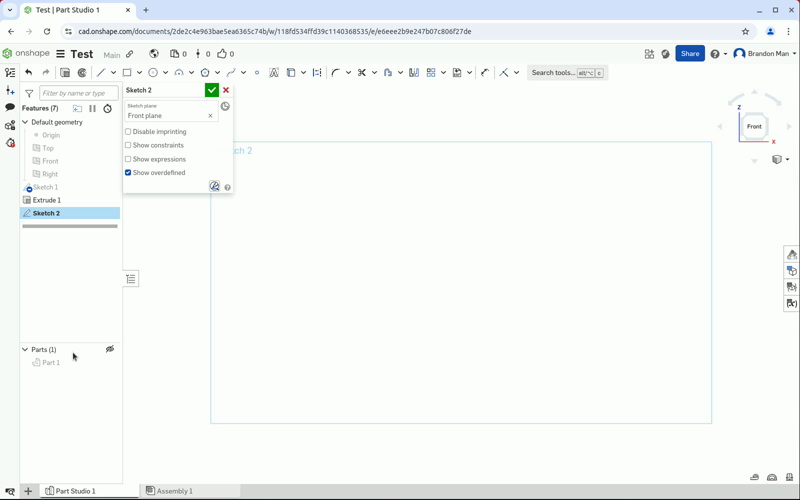
key(l)
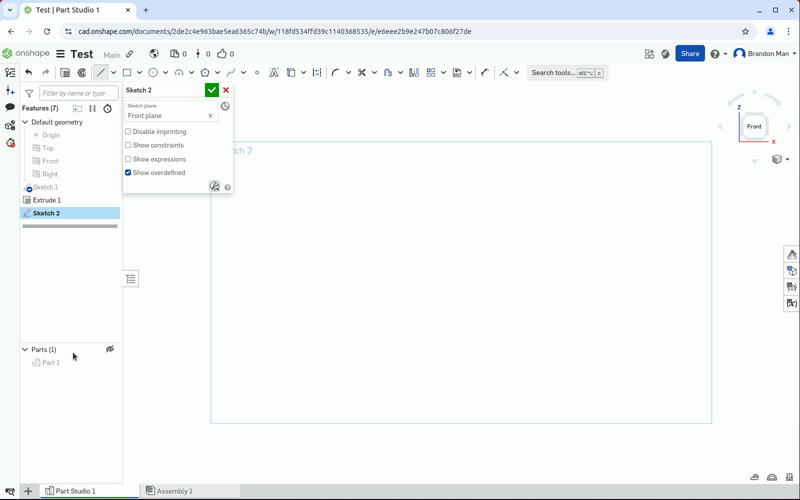
key_down(shift)
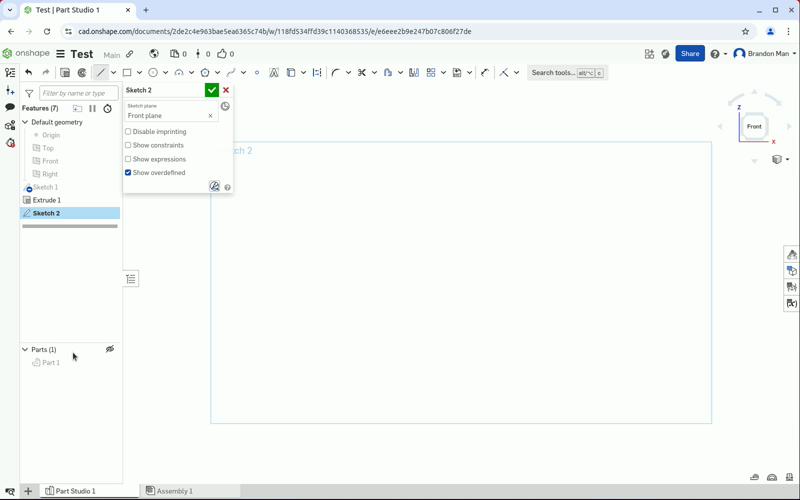
mouse_move(443, 170)
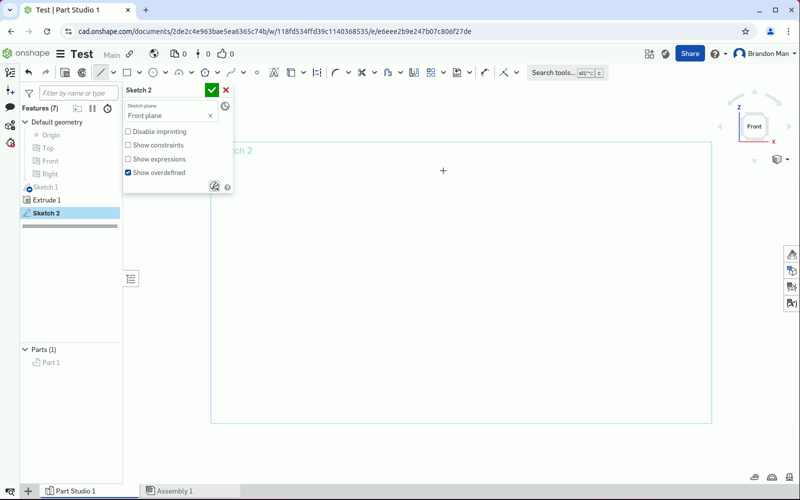
click(443, 170)
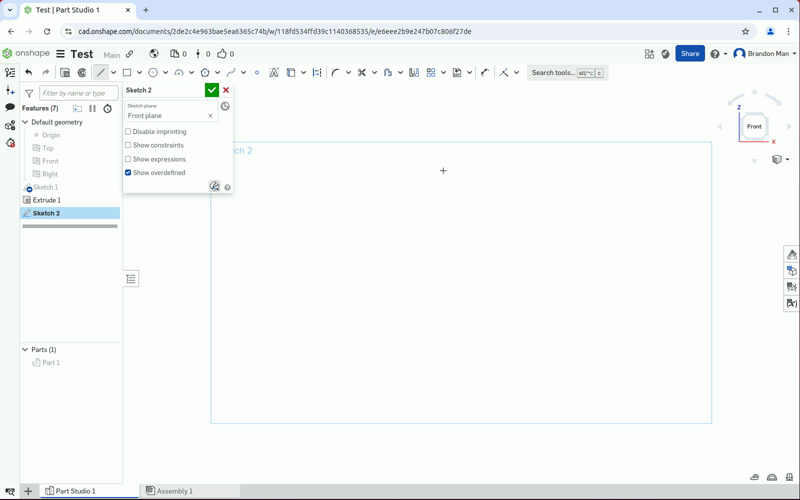
key_up(shift)
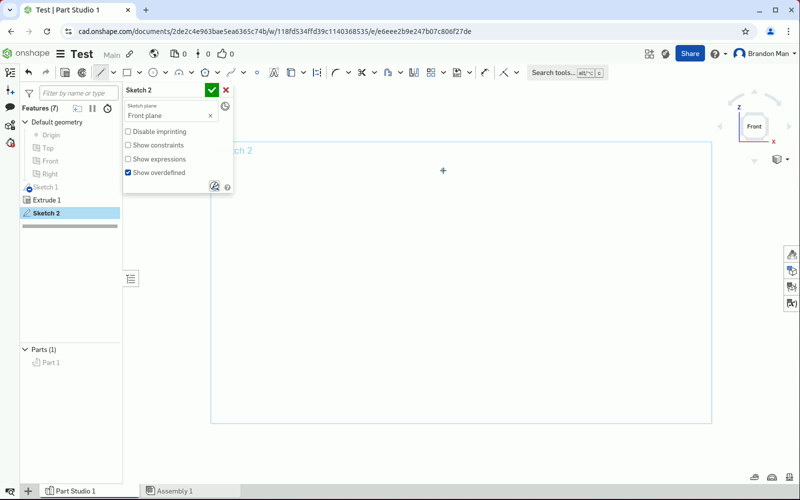
key_down(shift)
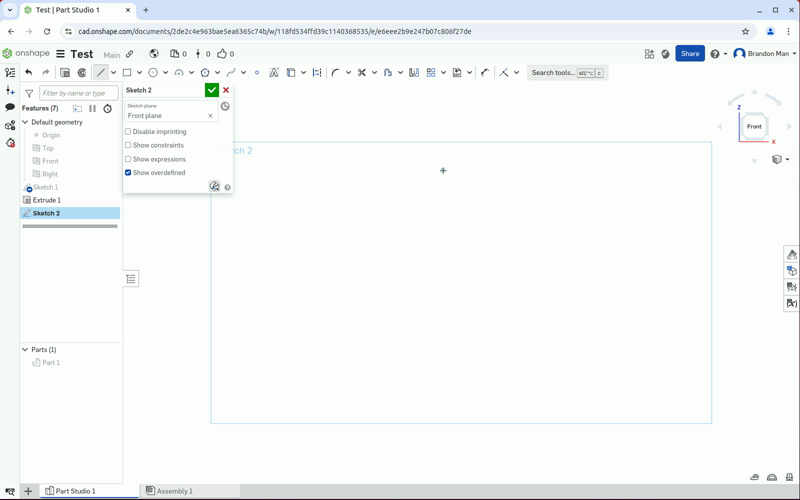
mouse_move(461, 234)
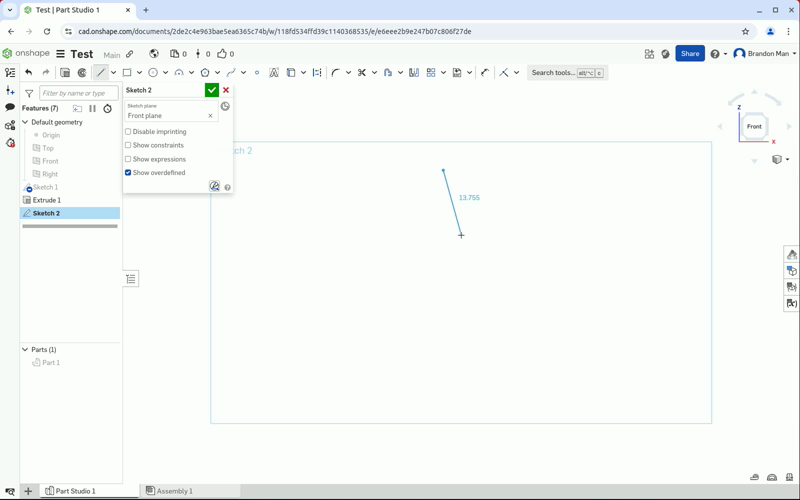
click(461, 234)
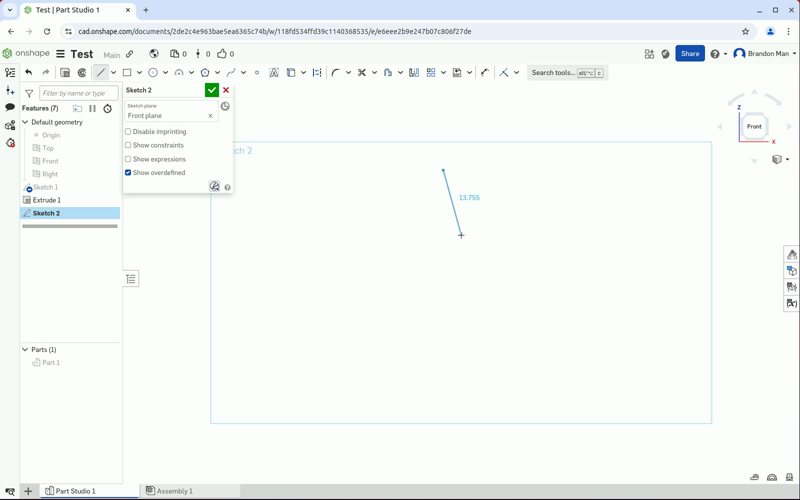
key_up(shift)
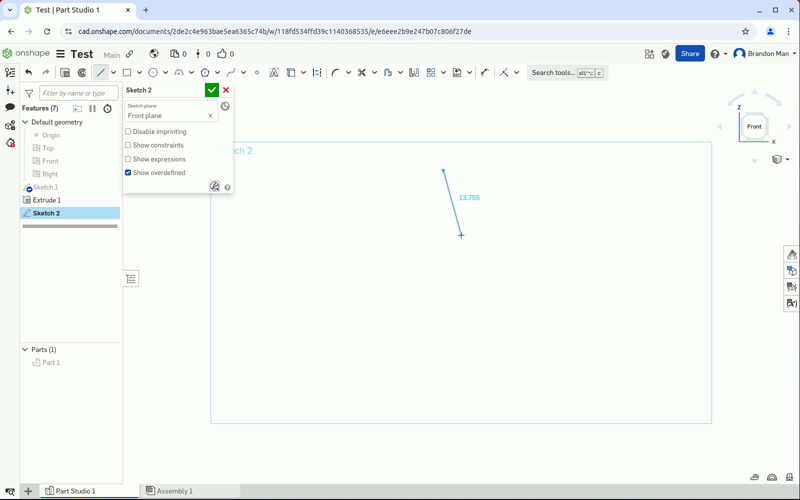
key_down(shift)
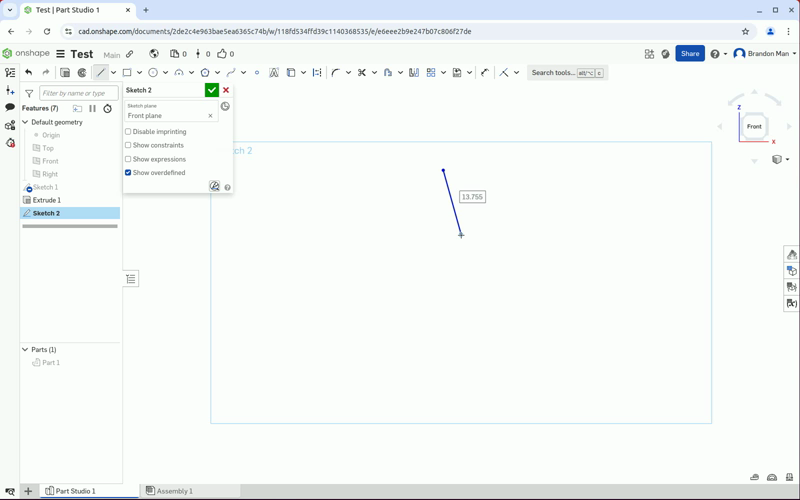
mouse_move(491, 234)
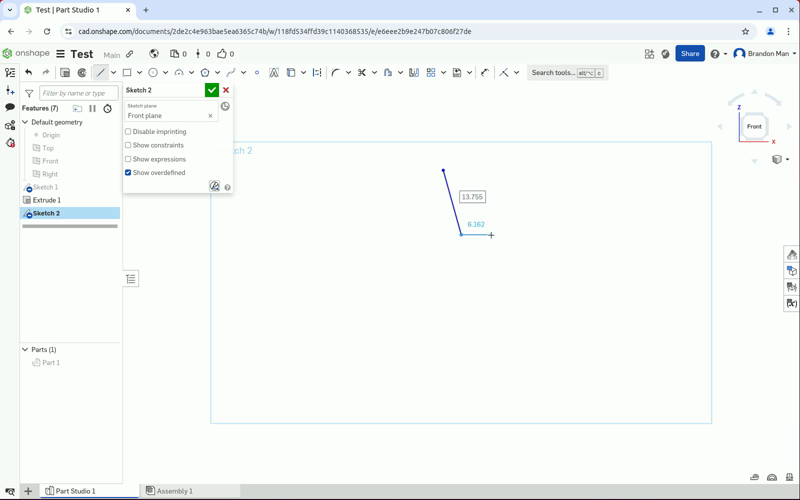
mouse_move(499, 234)
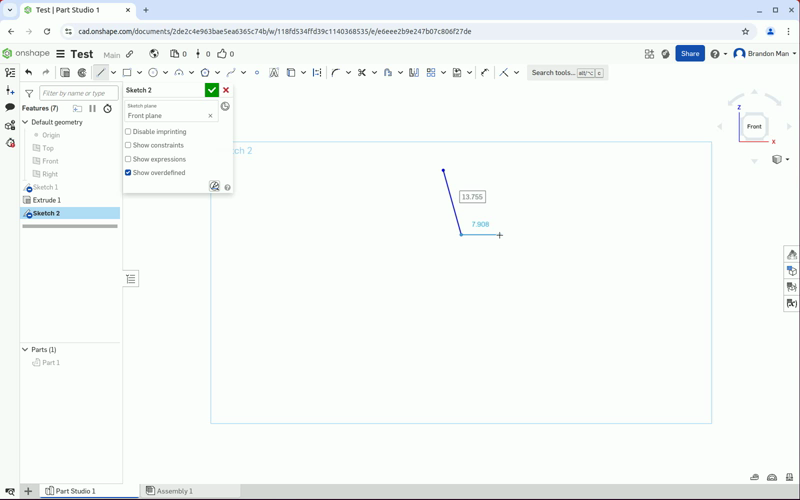
click(499, 234)
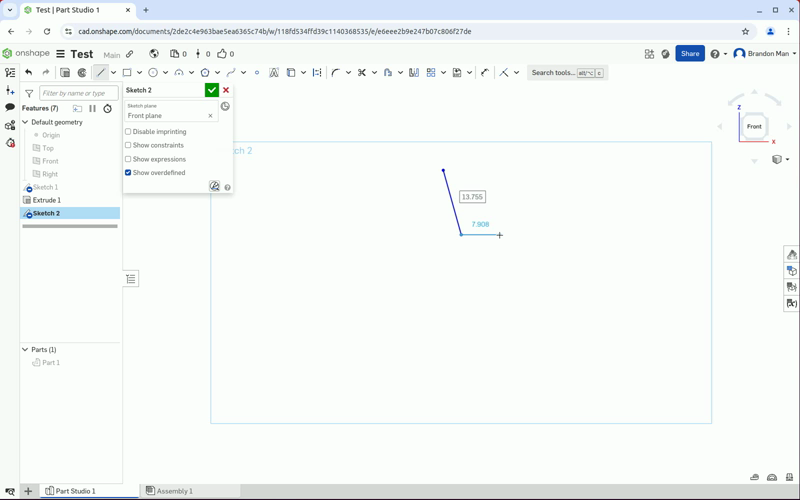
key_up(shift)
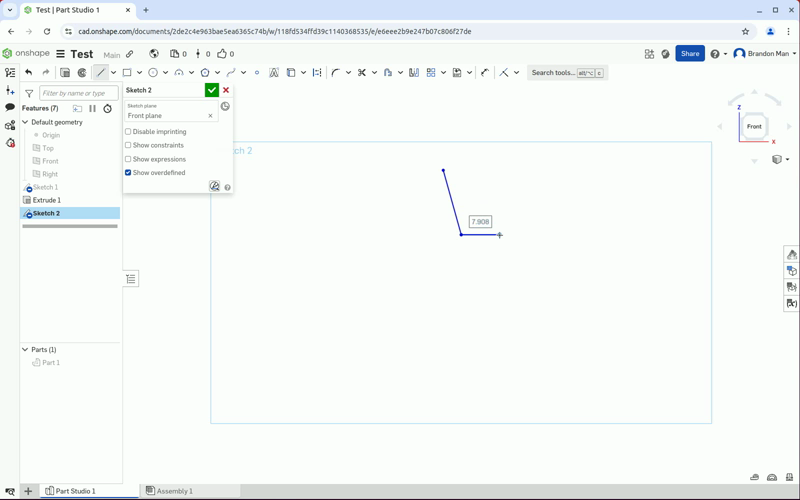
key_down(shift)
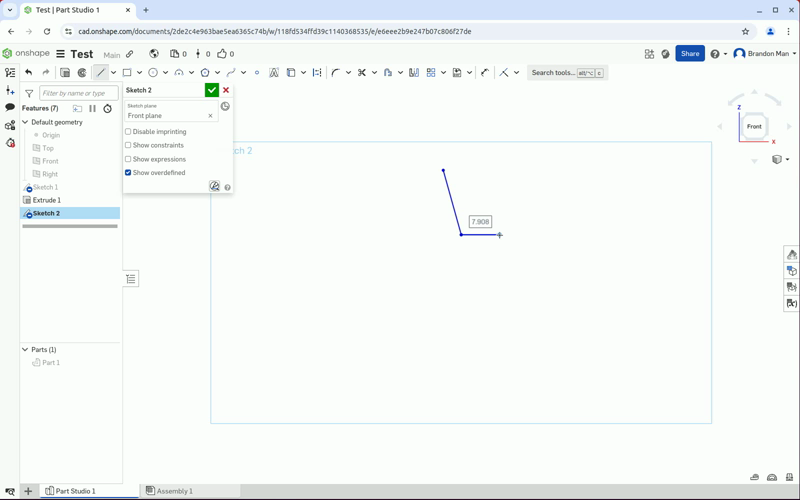
mouse_move(517, 170)
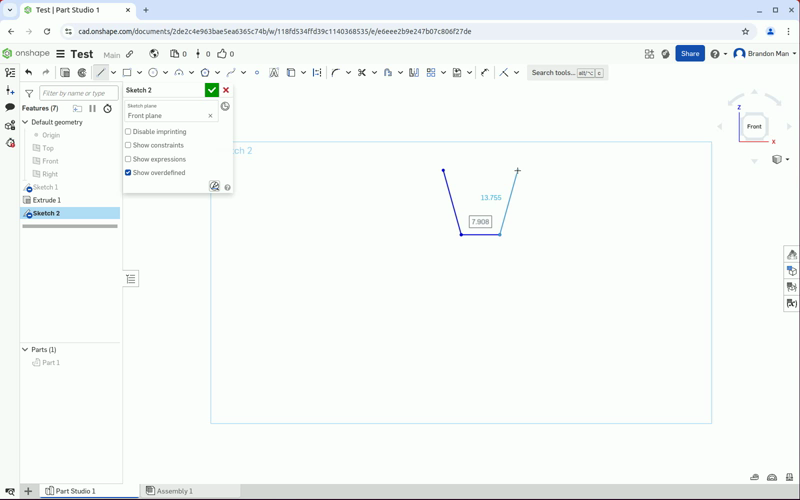
click(517, 170)
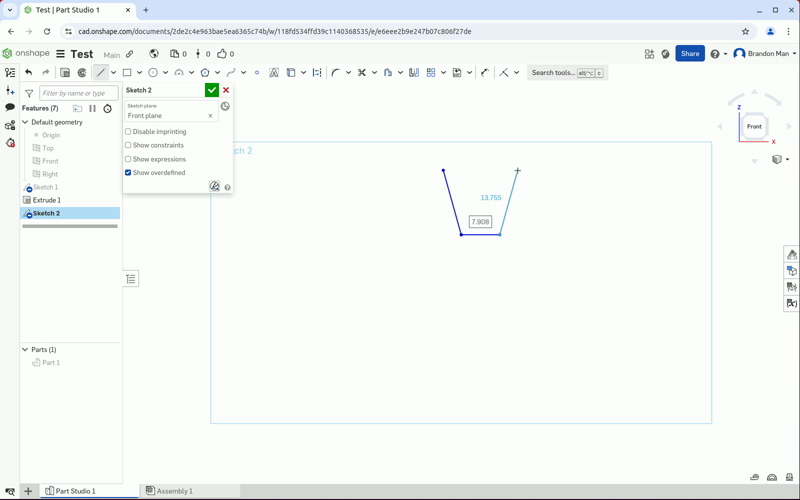
key_up(shift)
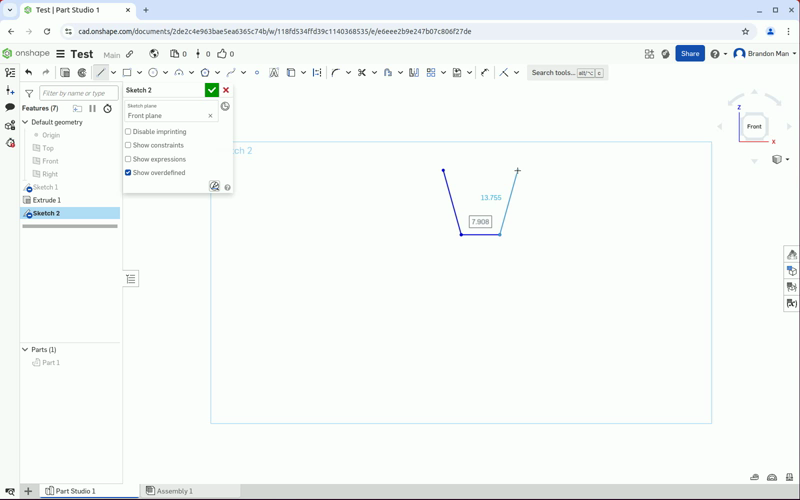
key_down(shift)
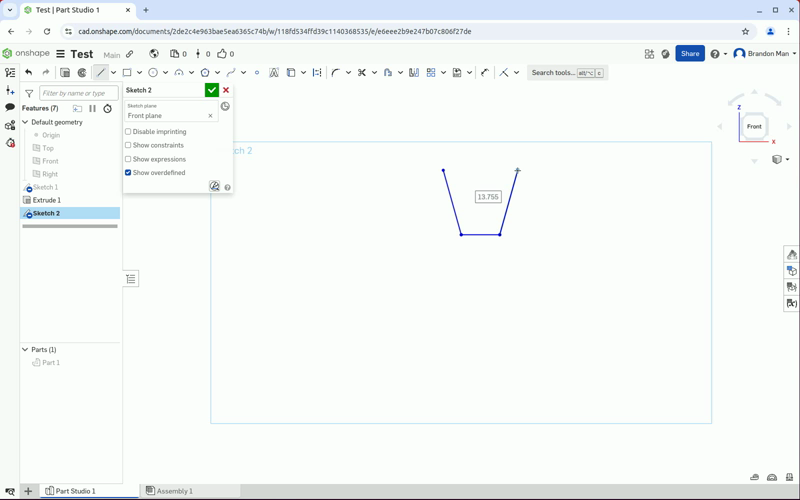
mouse_move(443, 170)
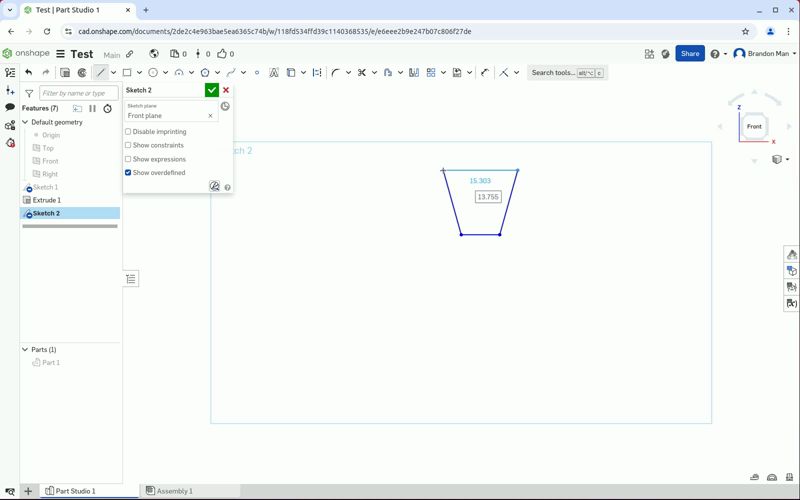
key_up(shift)
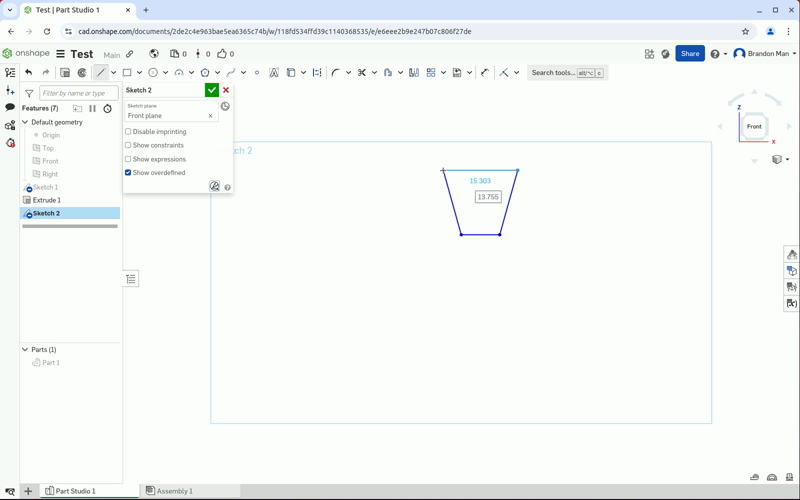
click(443, 170)
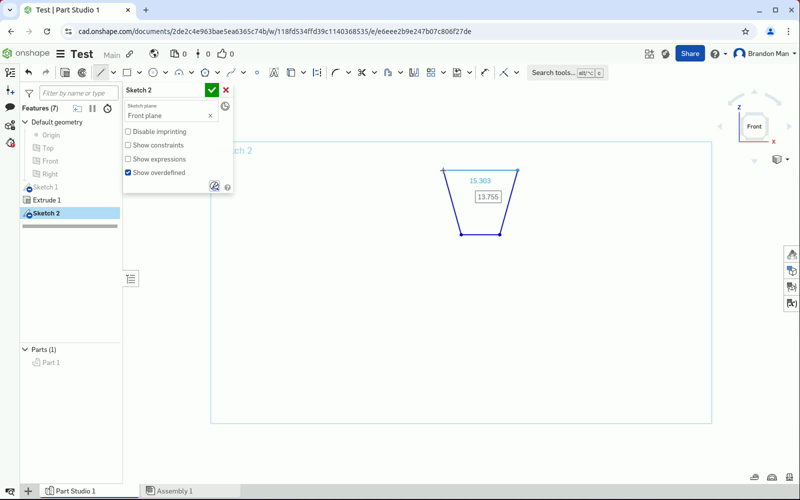
key(esc)
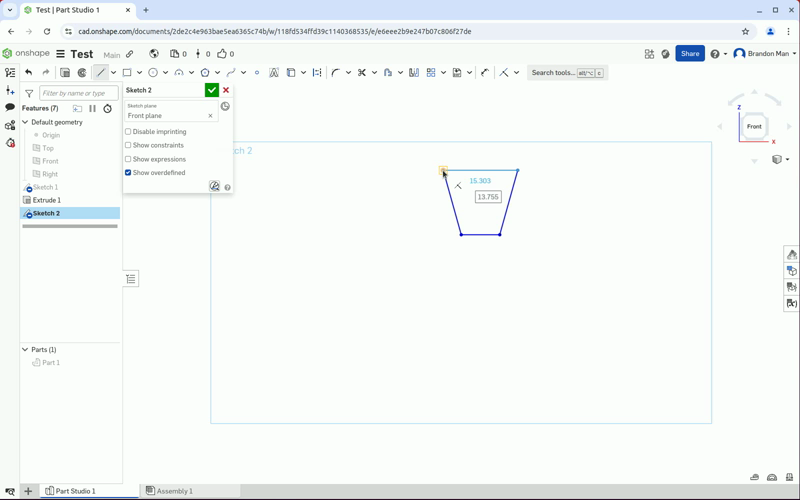
mouse_move(480, 185)
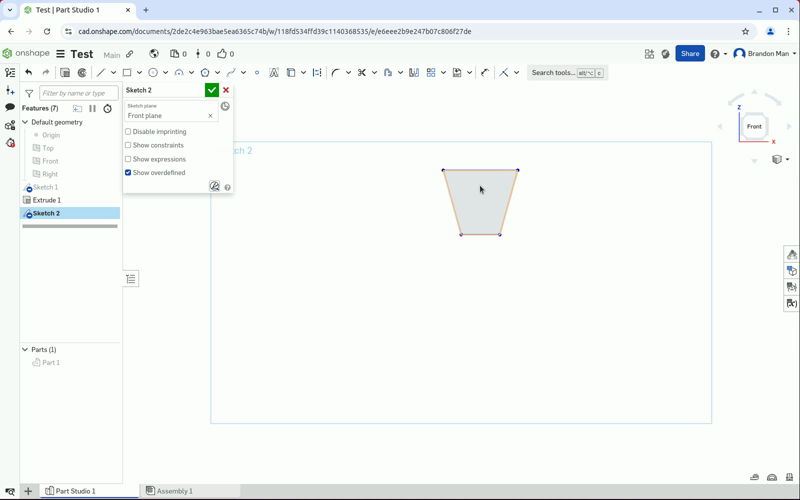
click(480, 185)
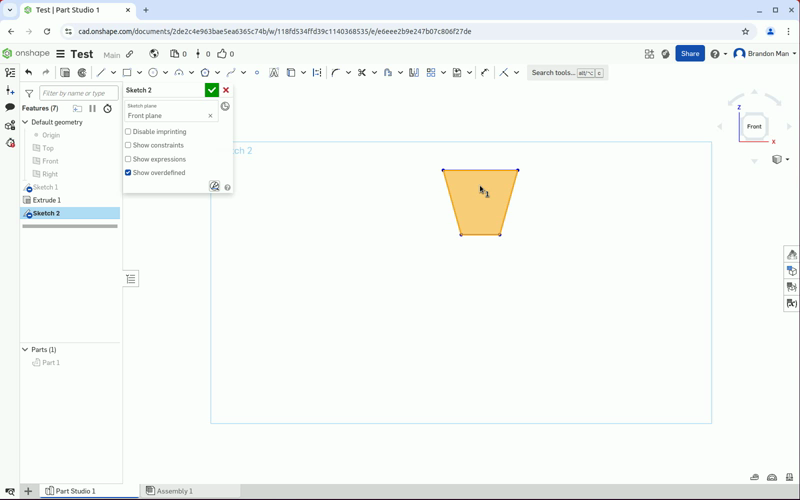
mouse_move(73, 352)
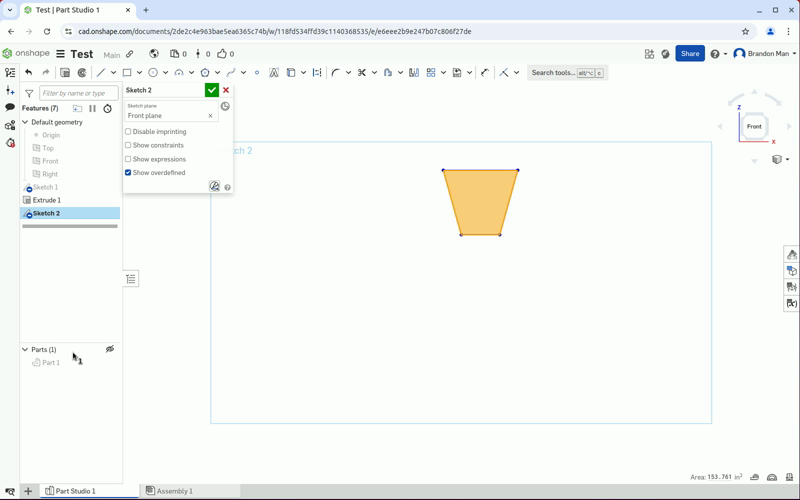
key(shift+y)
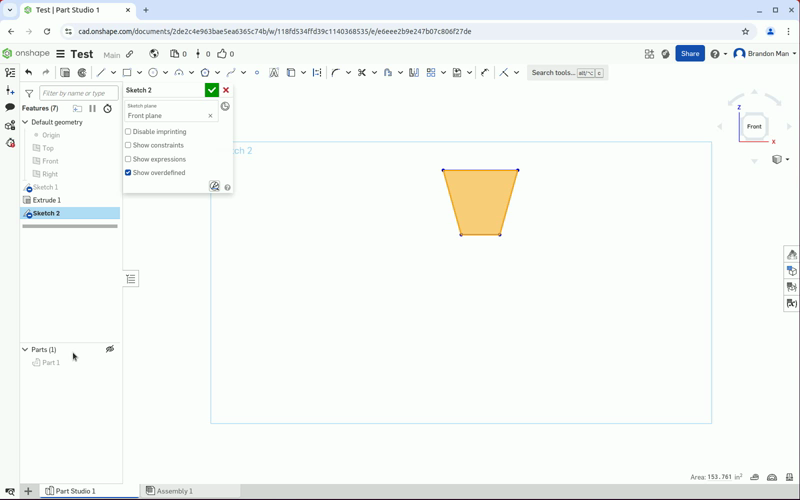
key(shift+e)
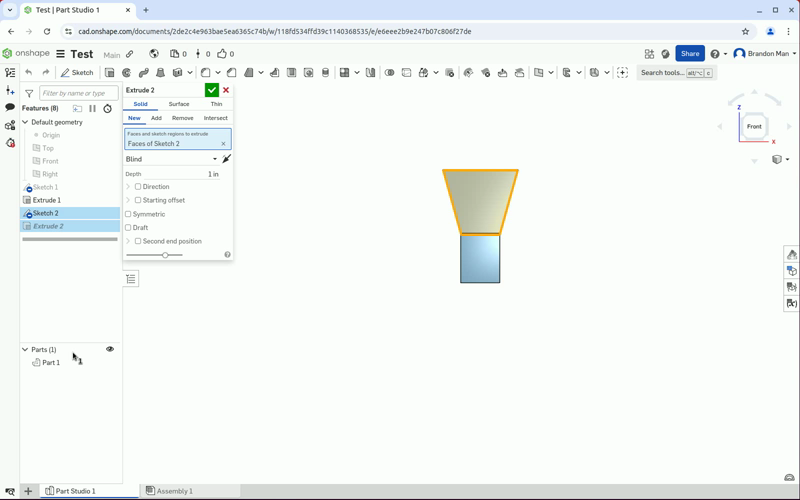
mouse_move(143, 106)
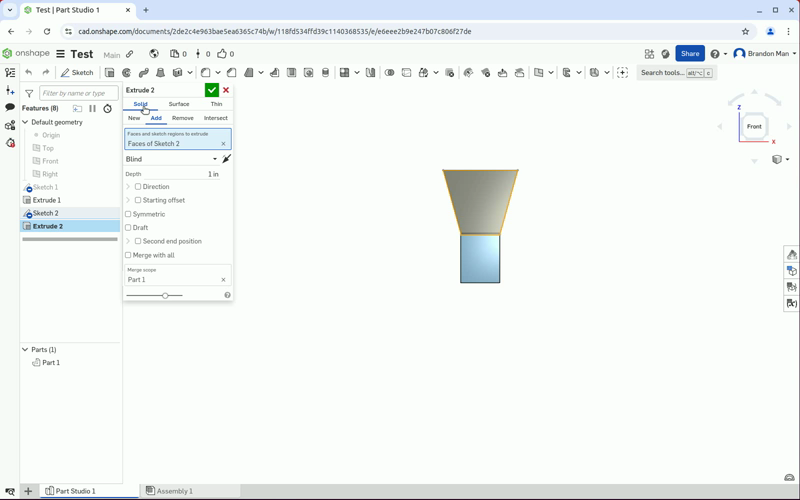
click(143, 106)
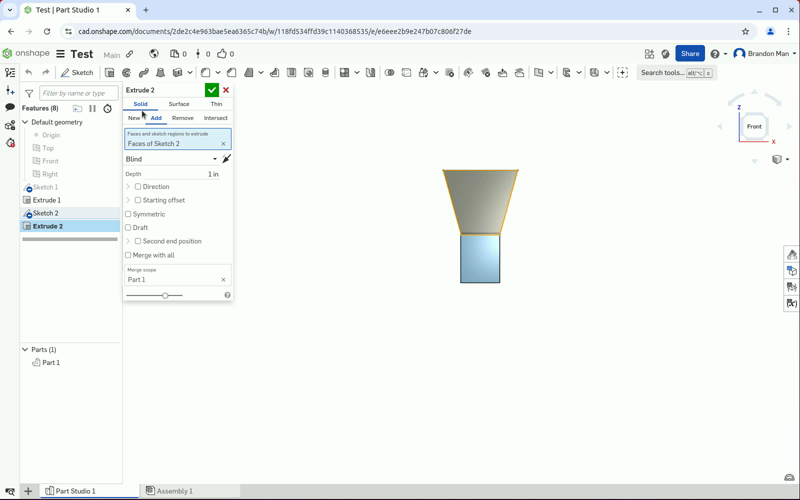
mouse_move(137, 120)
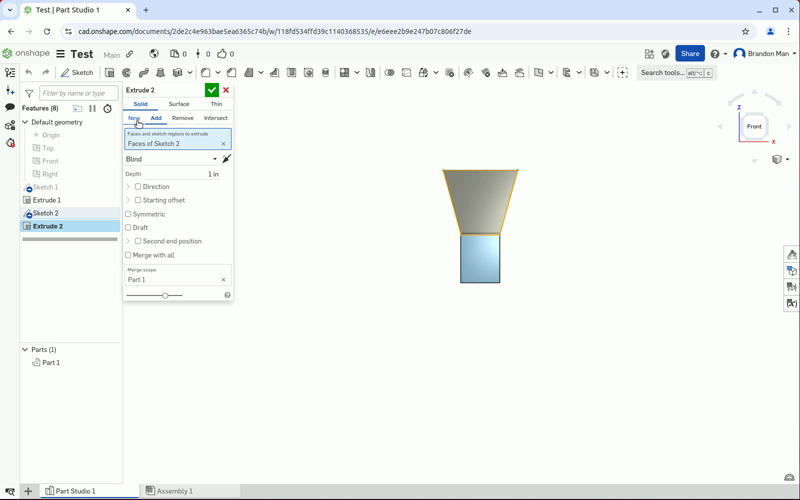
click(137, 120)
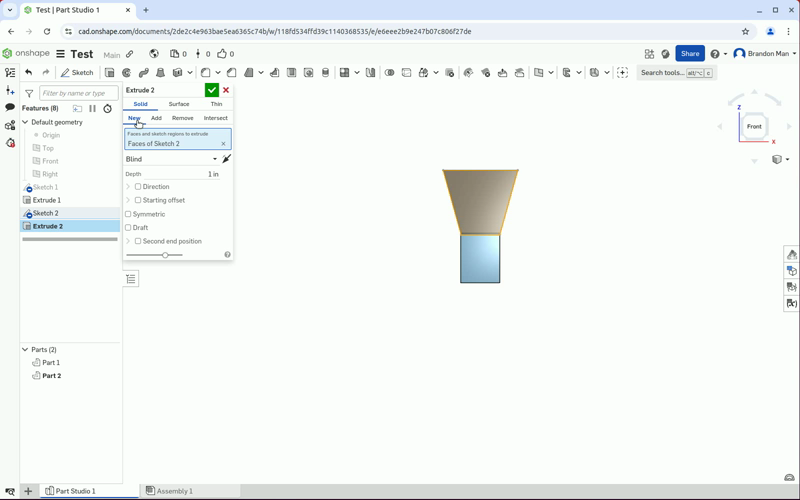
key(tab, 4)
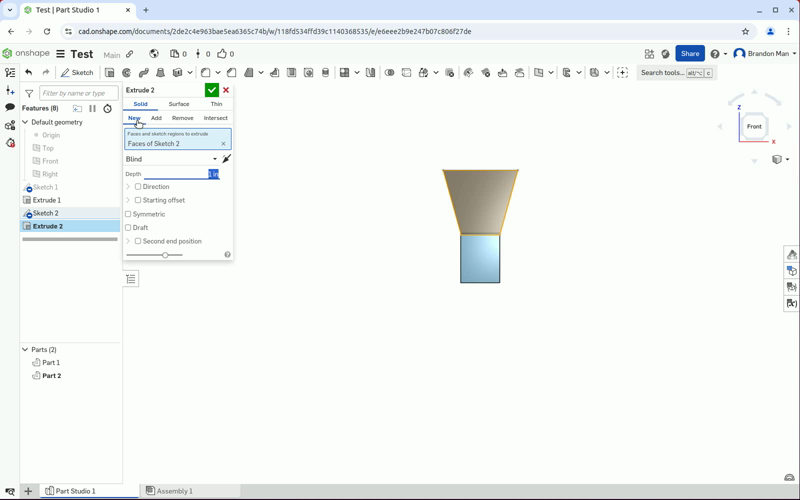
text(2.407)
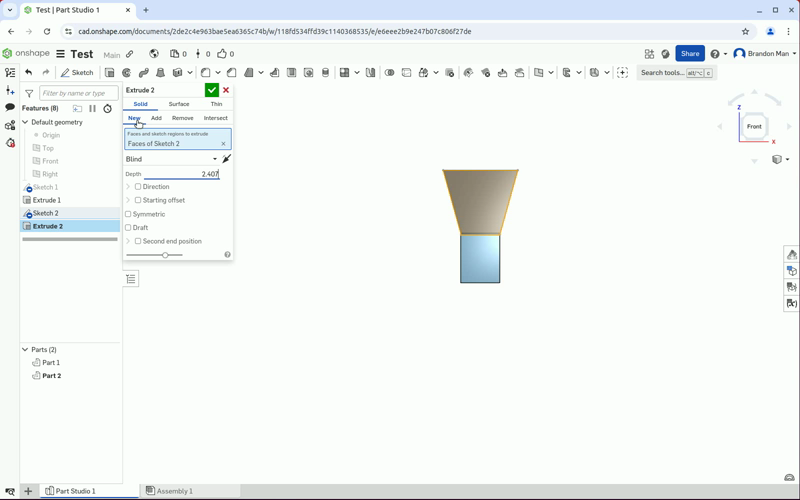
key(enter)
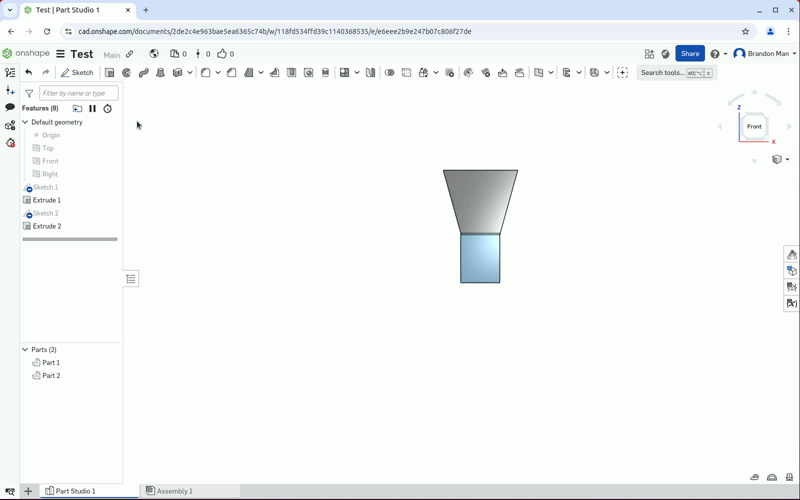
key(shift+h)
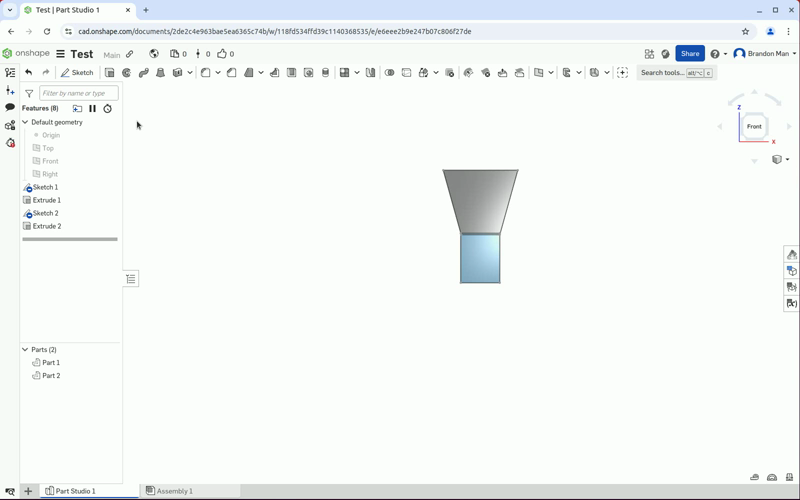
key(shift+h)
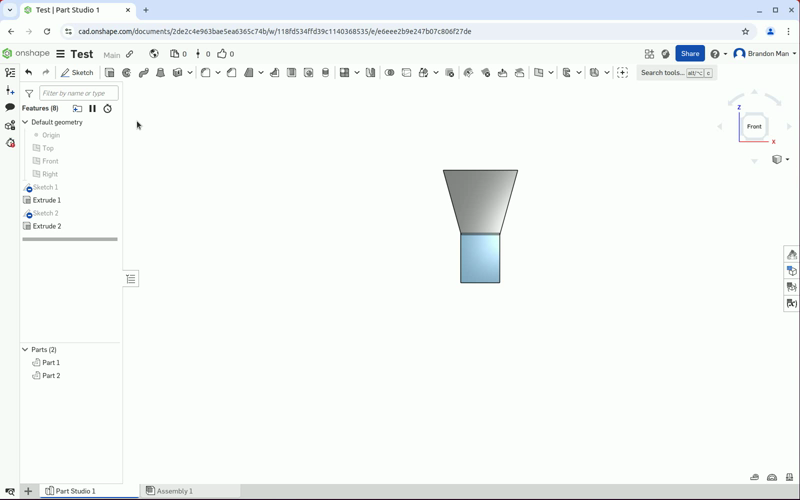
mouse_move(73, 189)
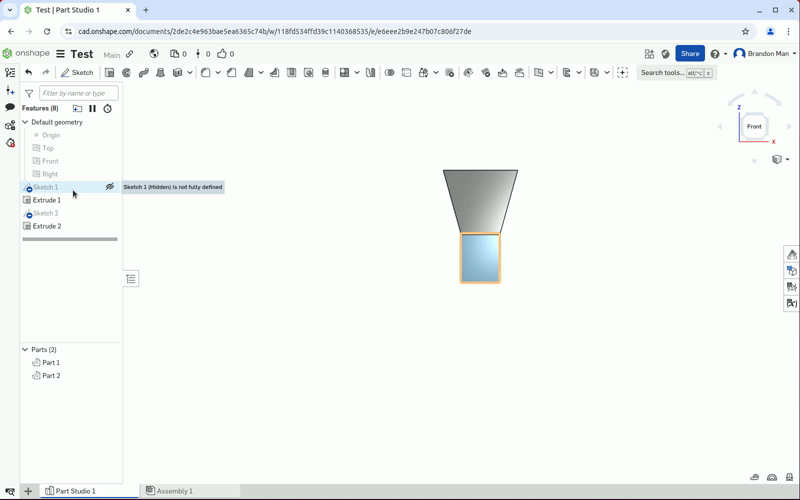
click(73, 189)
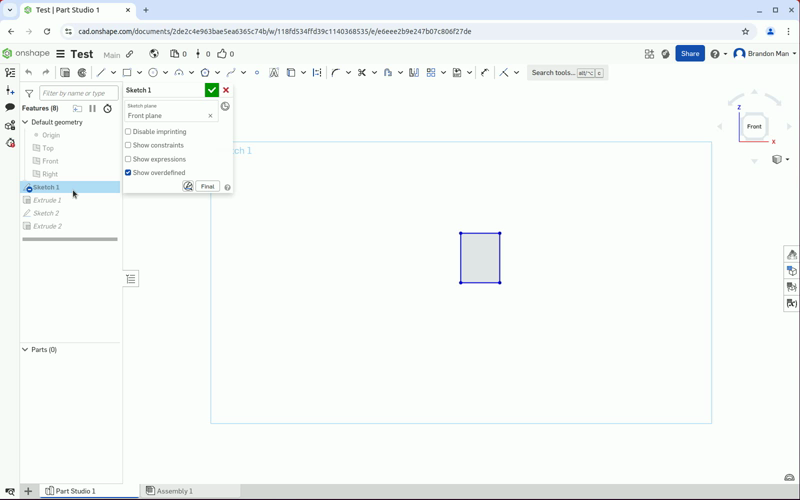
mouse_move(229, 92)
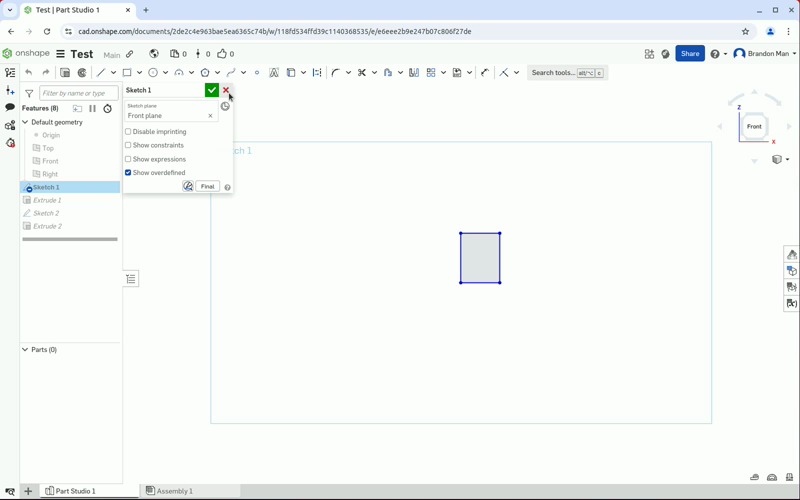
click(229, 92)
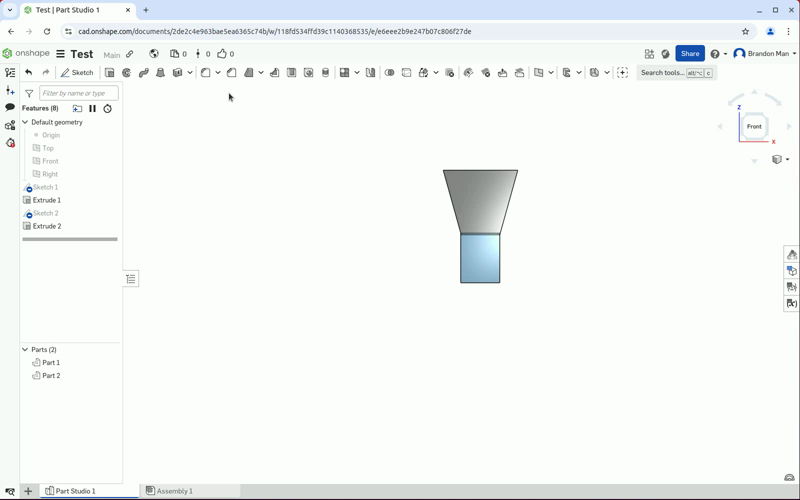
mouse_move(541, 75)
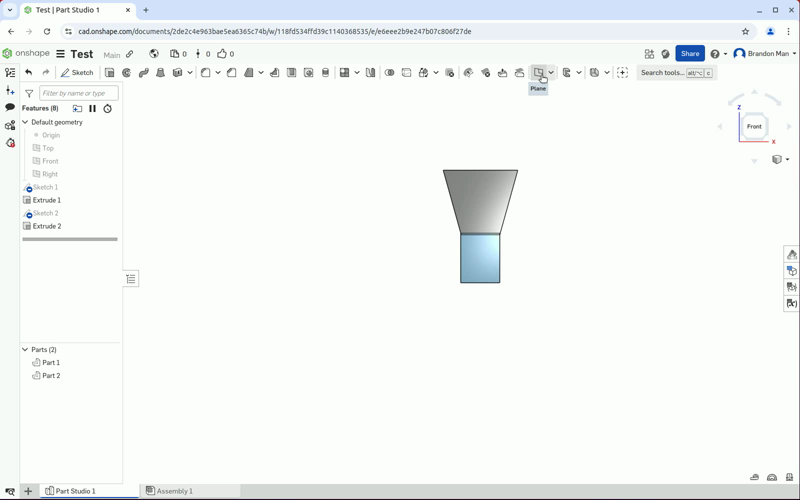
click(541, 75)
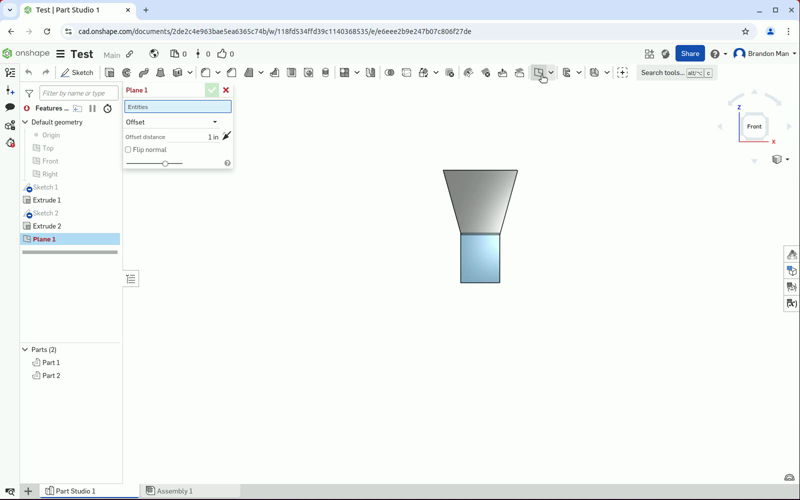
mouse_move(73, 163)
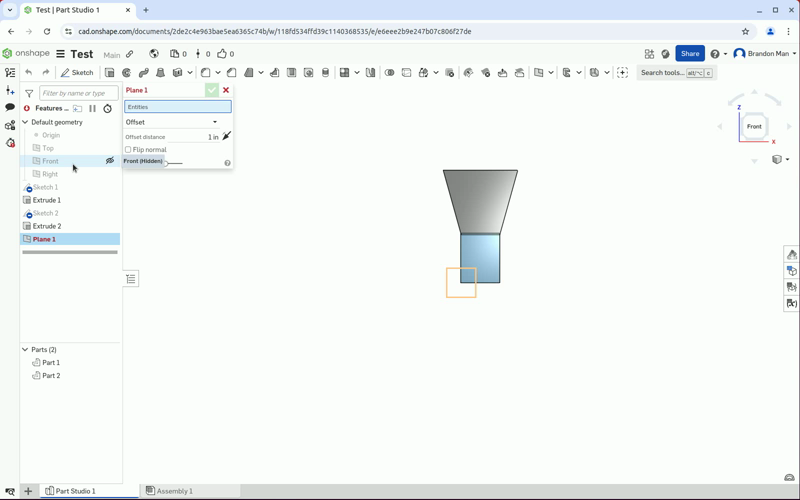
click(73, 163)
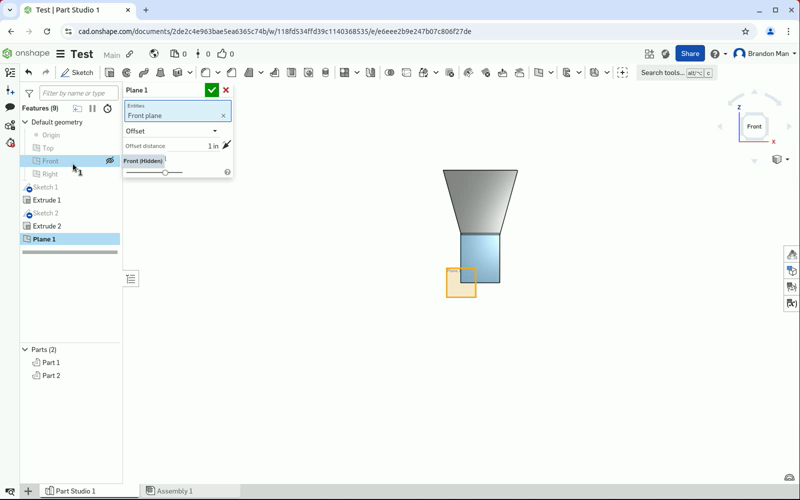
key(tab, 2)
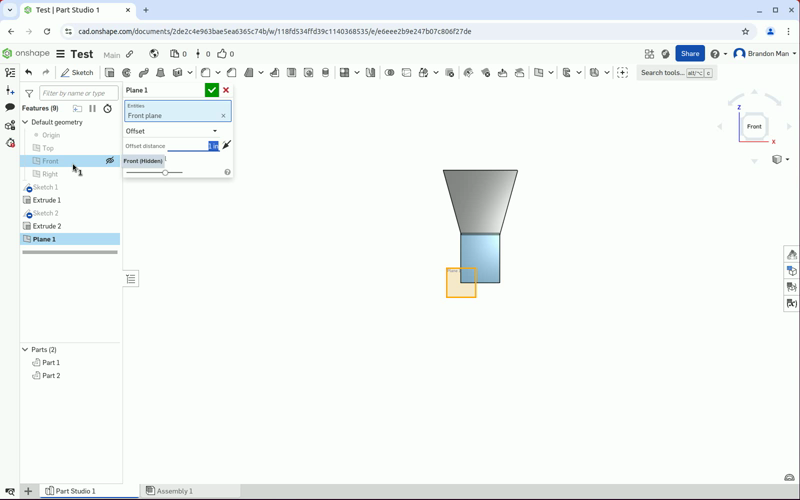
text(2.403)
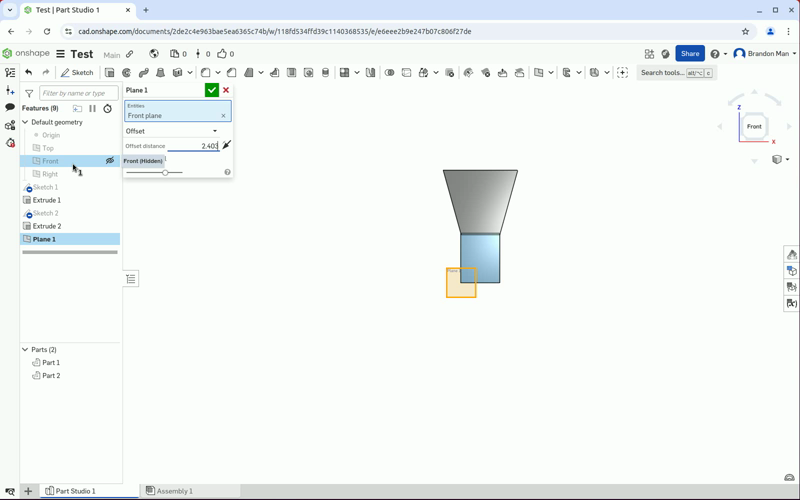
key(enter, 2)
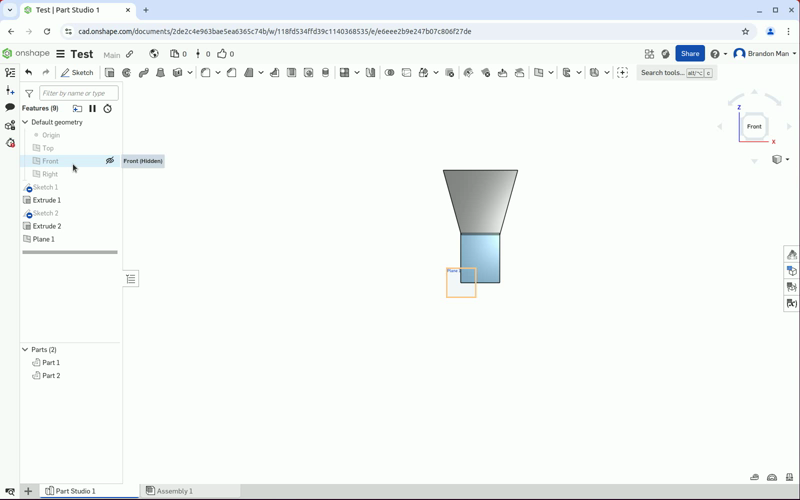
key(shift+s)
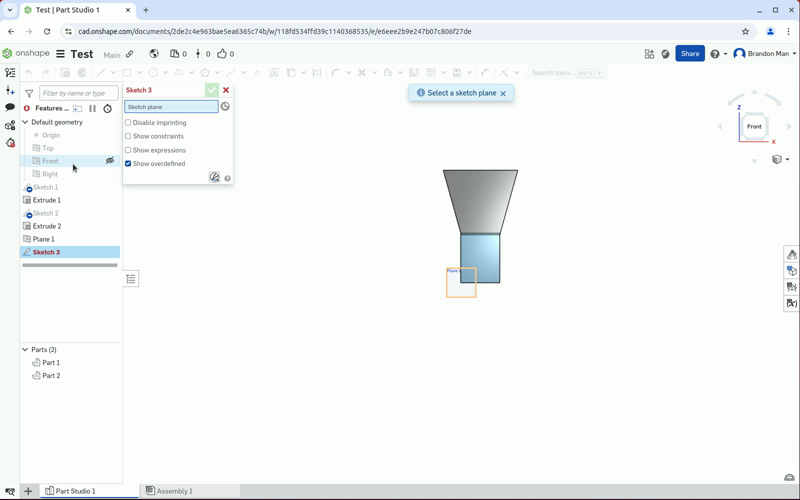
mouse_move(73, 241)
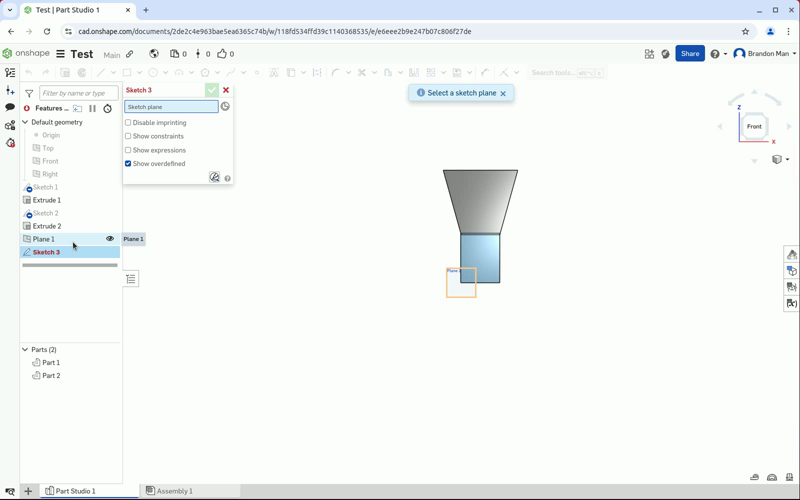
click(73, 241)
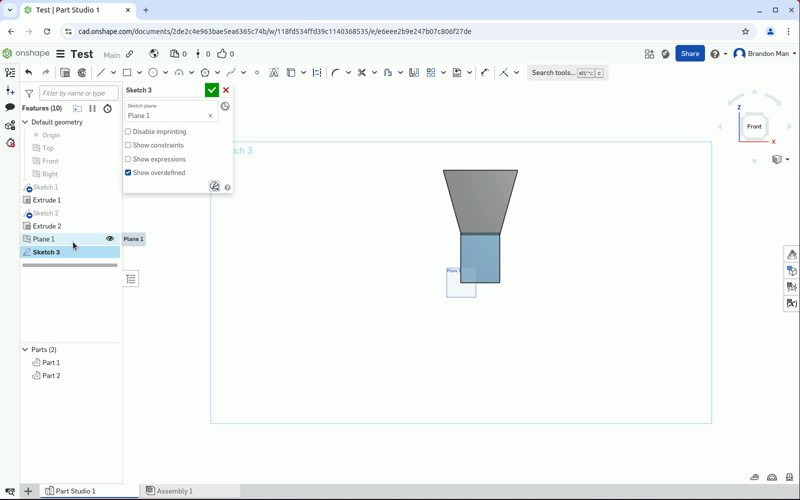
mouse_move(73, 352)
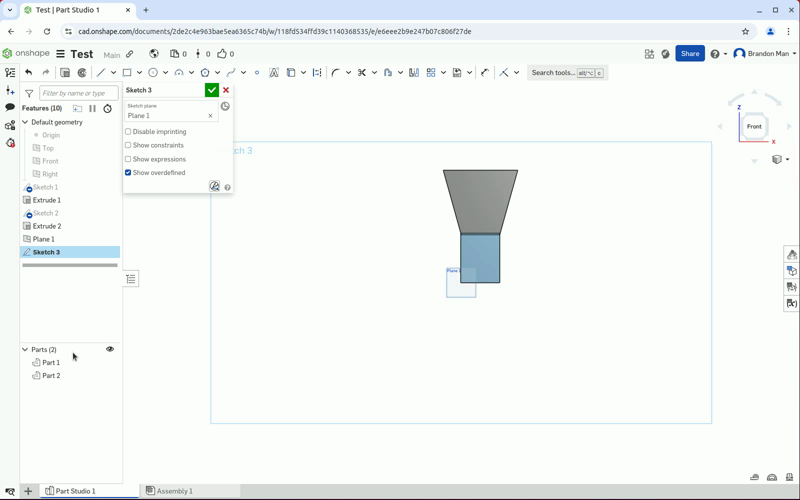
key(y)
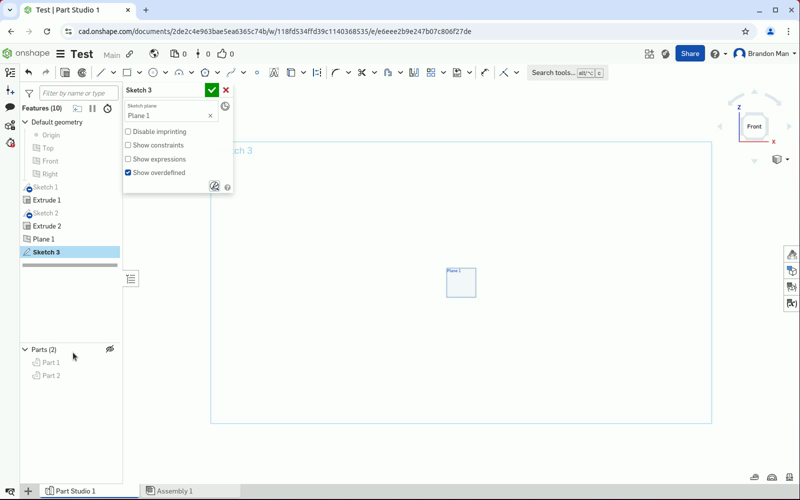
key(l)
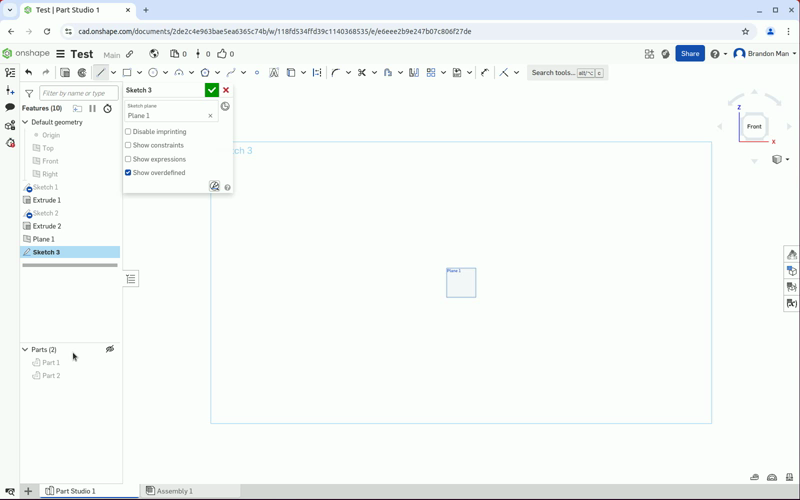
key_down(shift)
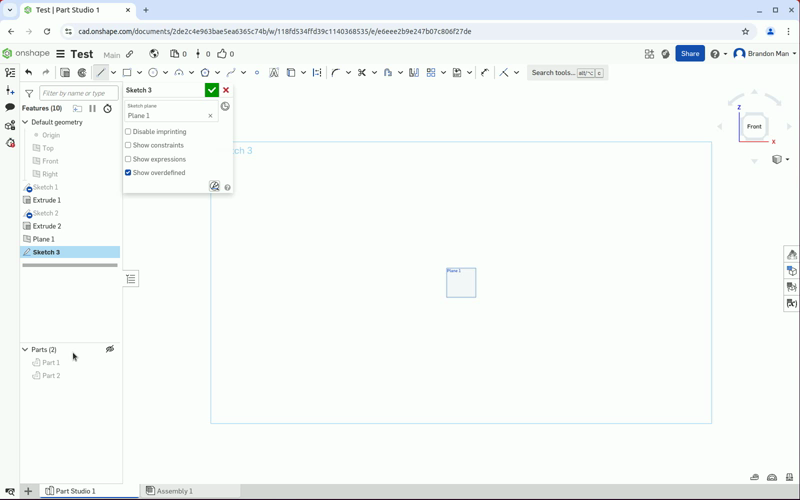
mouse_move(460, 282)
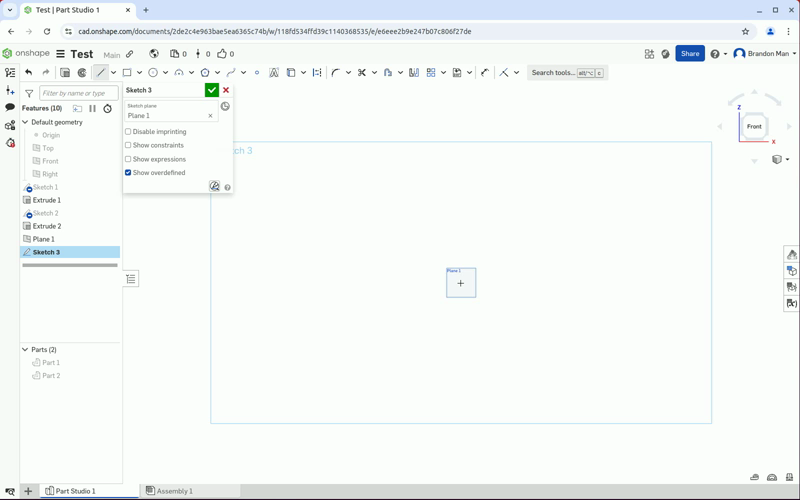
click(460, 282)
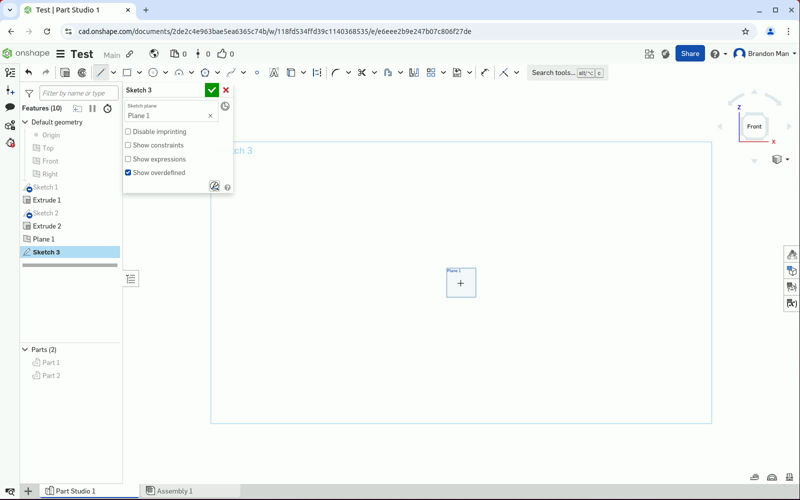
key_up(shift)
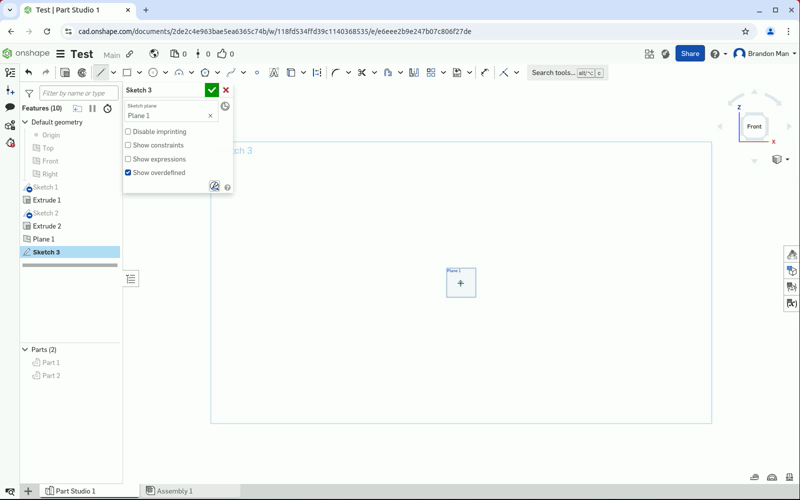
key_down(shift)
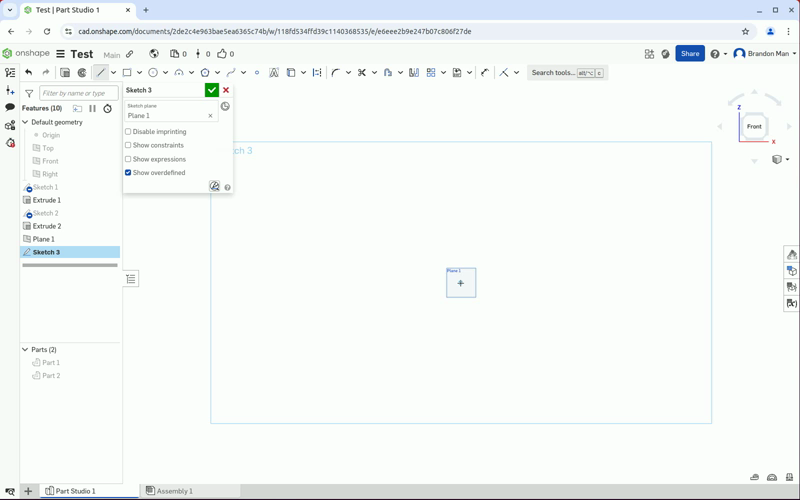
mouse_move(490, 282)
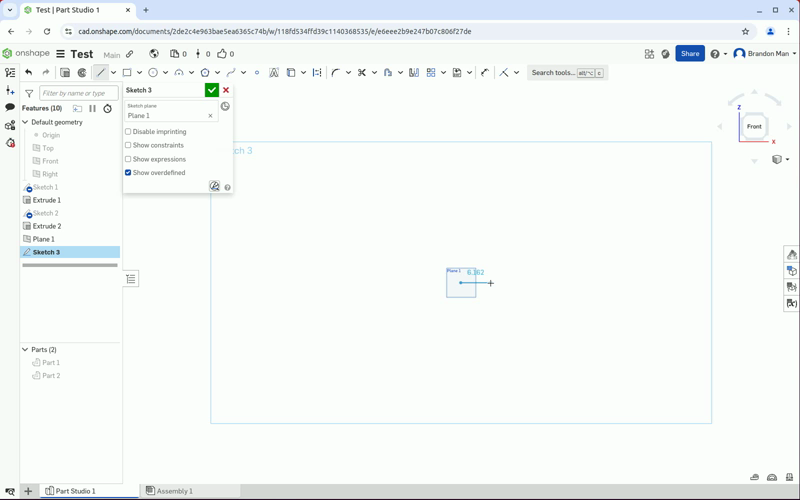
mouse_move(500, 282)
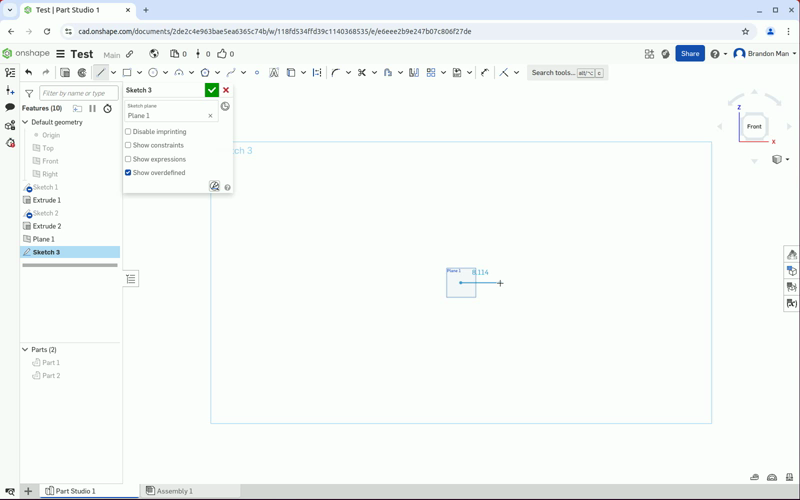
click(500, 282)
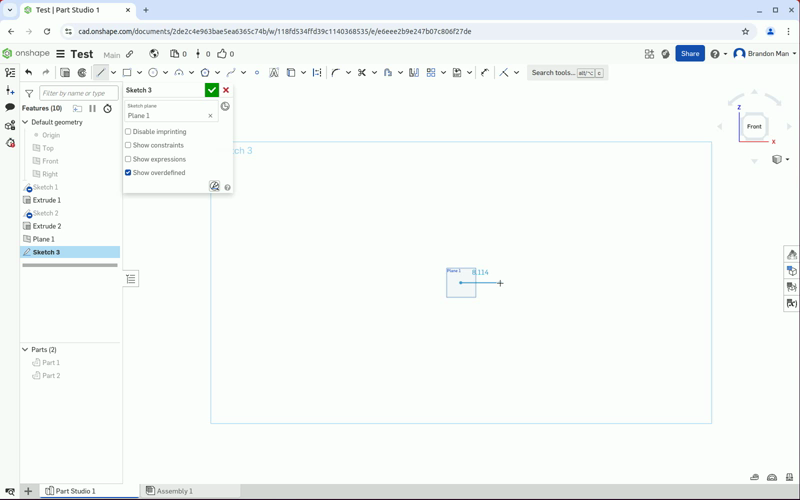
key_up(shift)
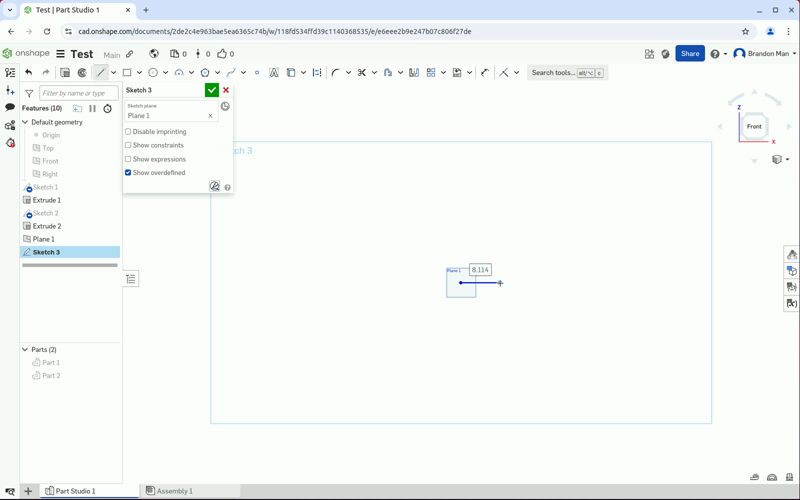
key_down(shift)
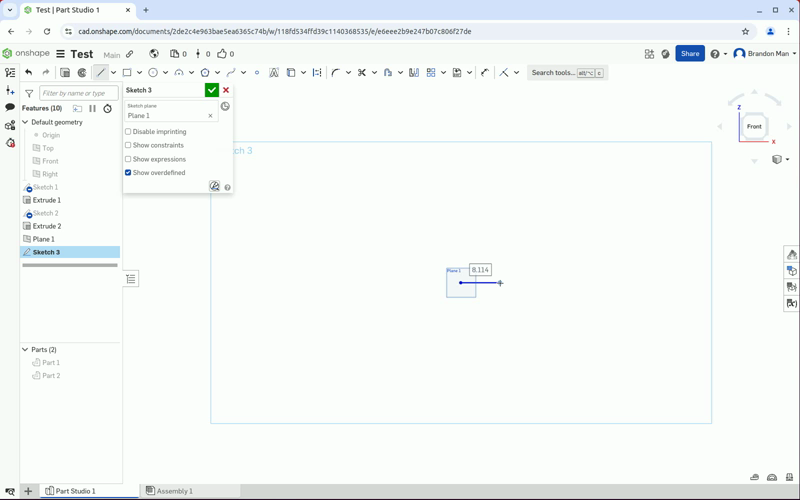
mouse_move(530, 282)
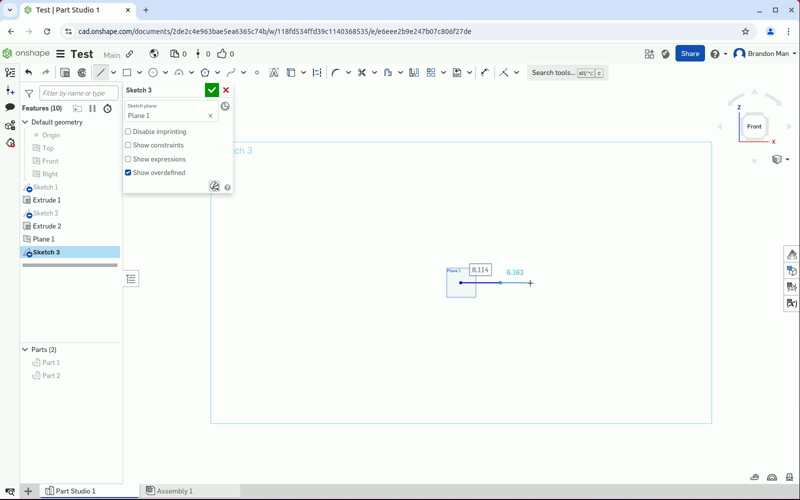
mouse_move(500, 271)
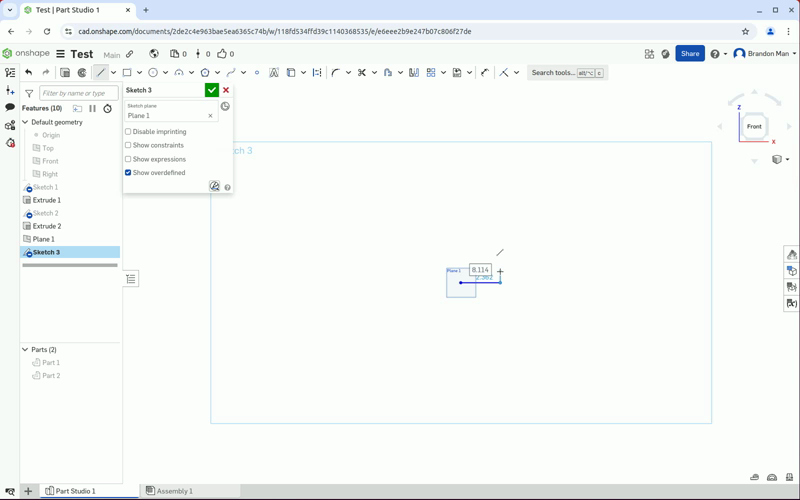
click(500, 271)
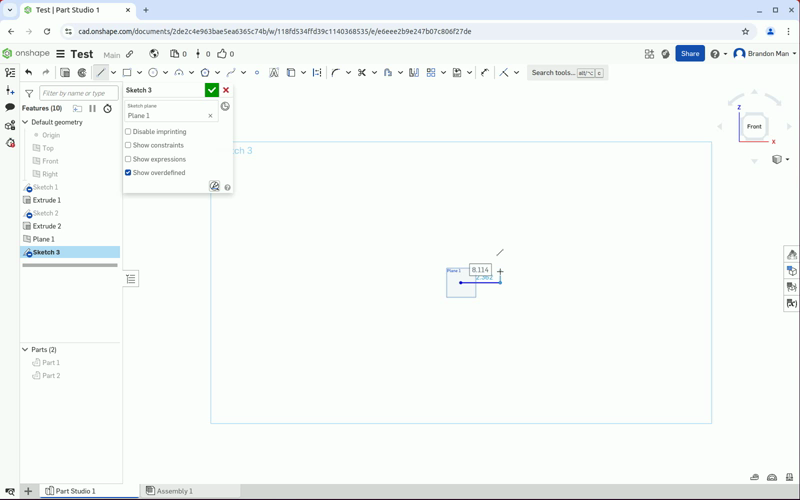
key_up(shift)
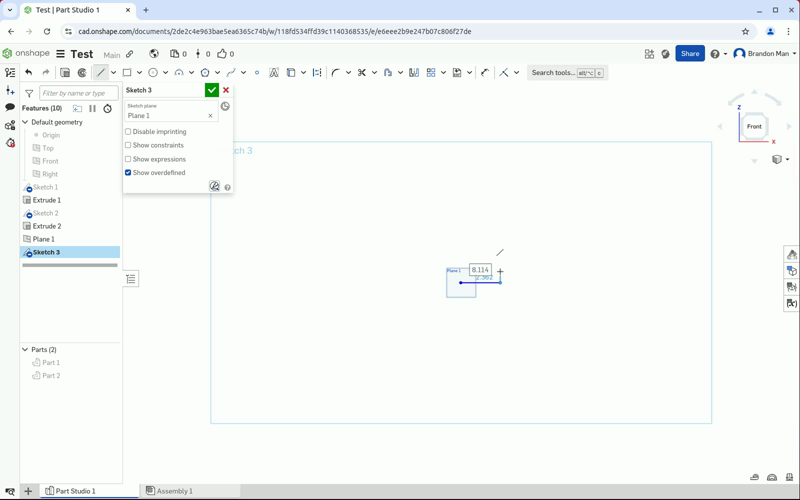
key_down(shift)
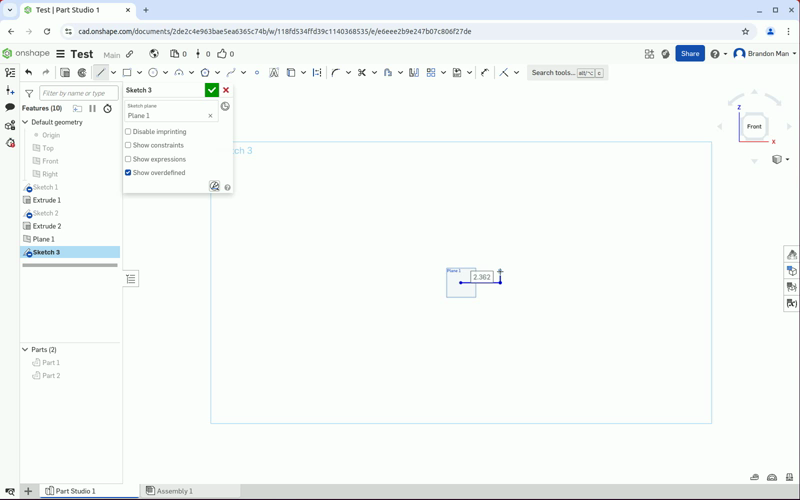
mouse_move(530, 271)
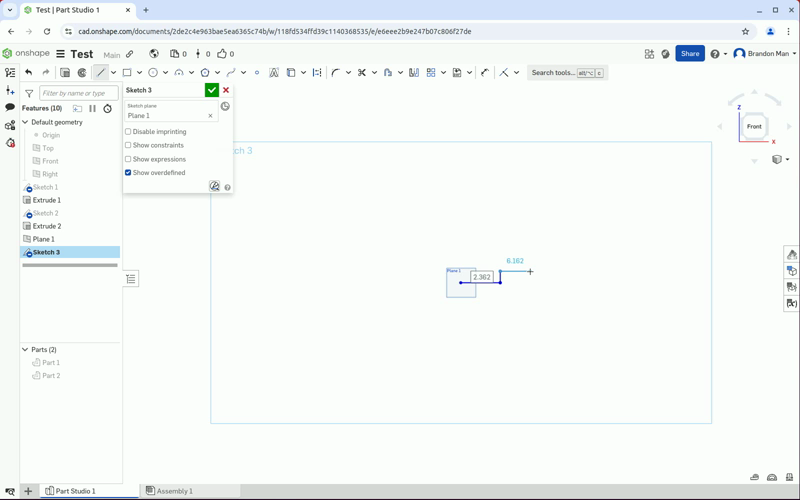
mouse_move(460, 271)
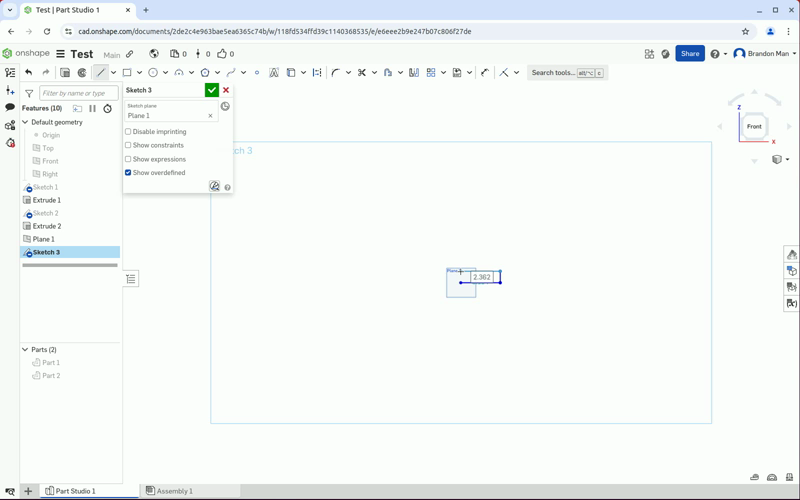
click(460, 271)
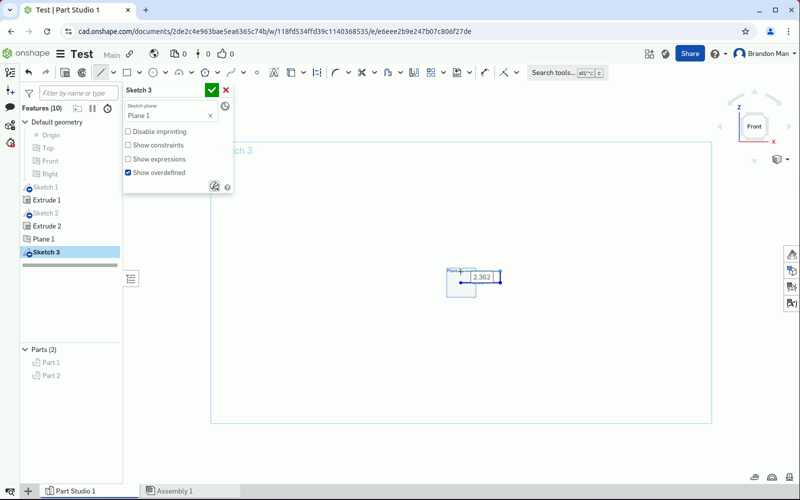
key_up(shift)
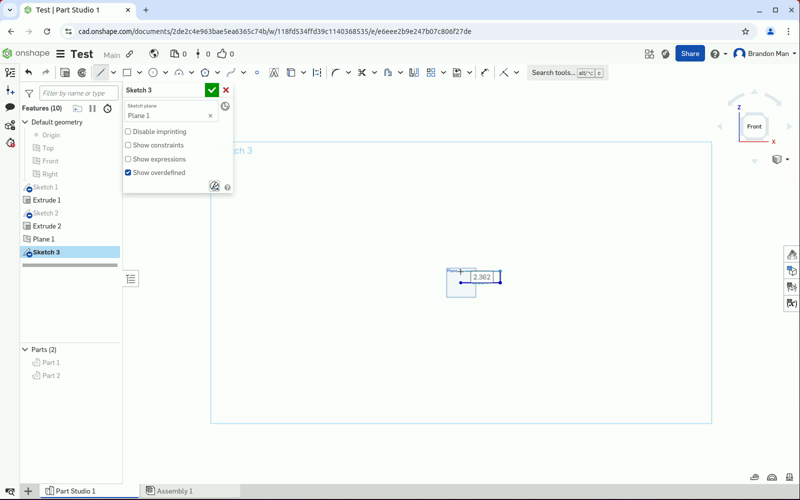
mouse_move(490, 271)
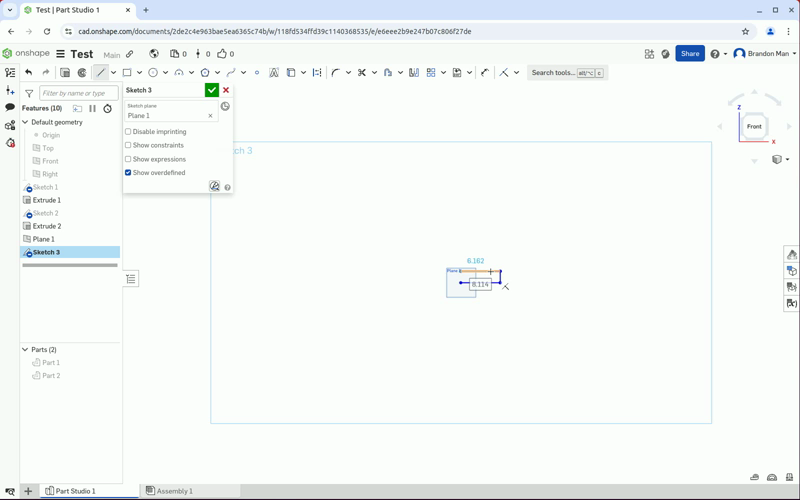
key_down(shift)
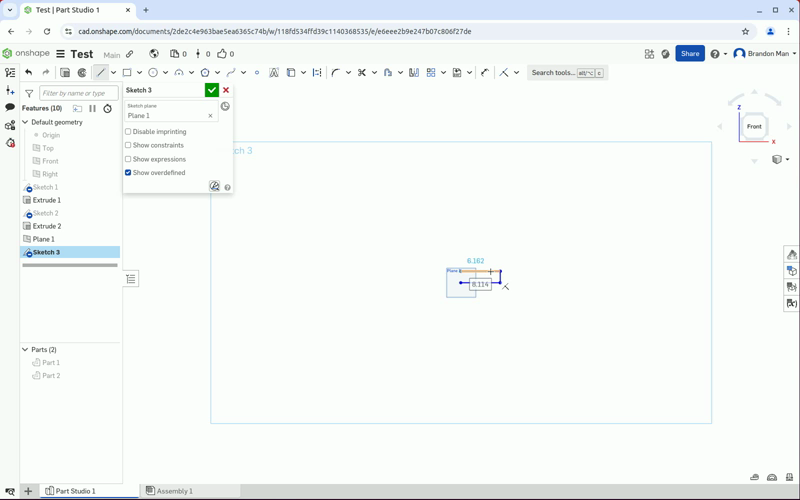
mouse_move(460, 282)
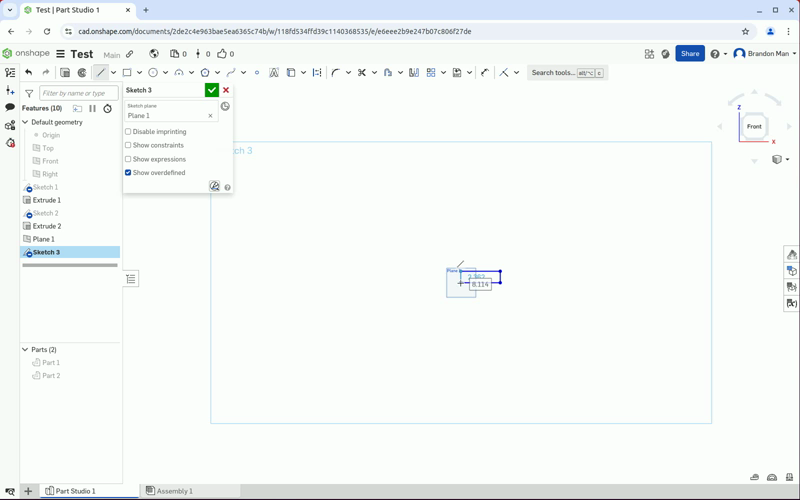
key_up(shift)
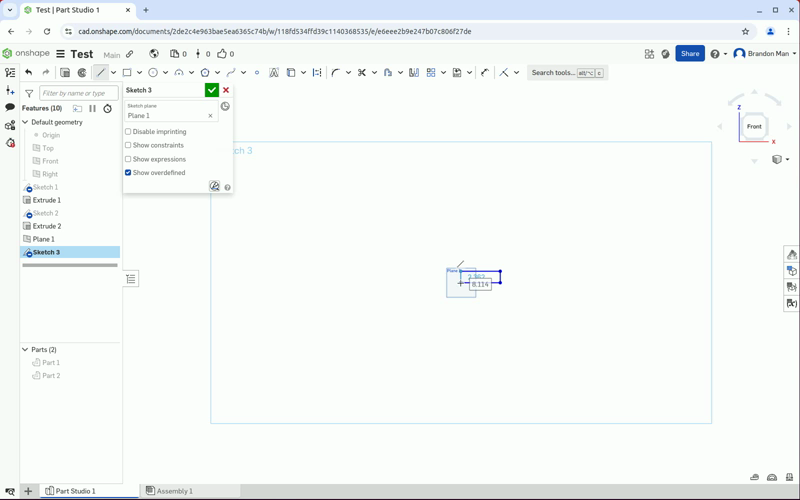
click(460, 282)
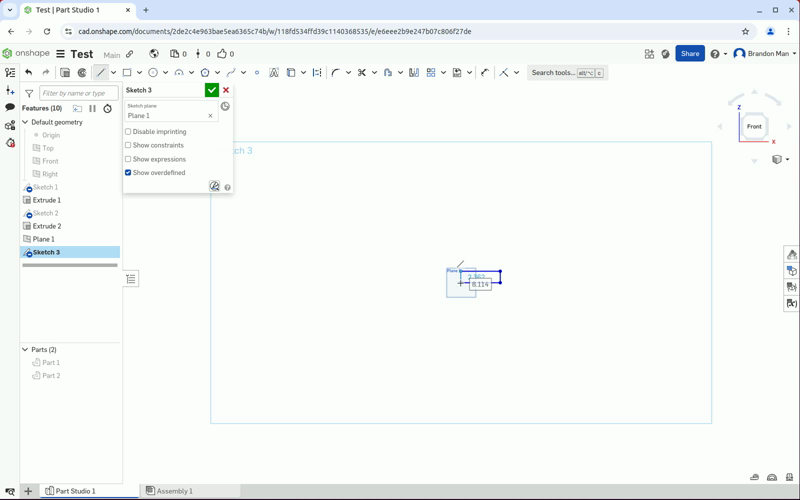
key(esc)
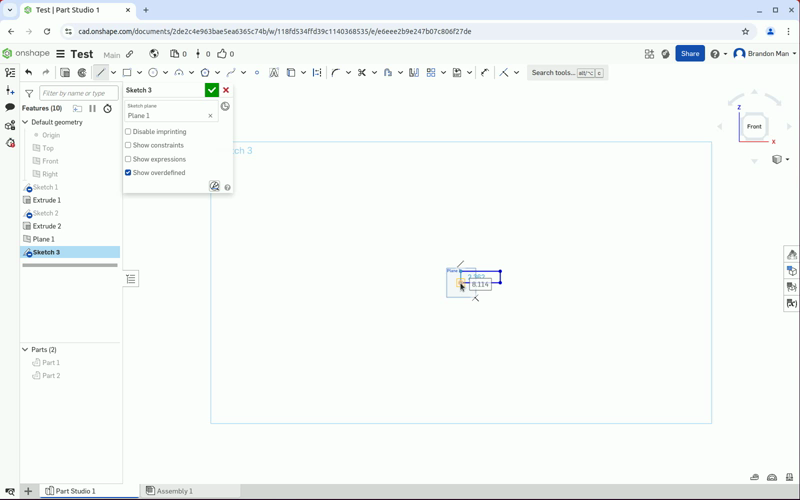
mouse_move(465, 275)
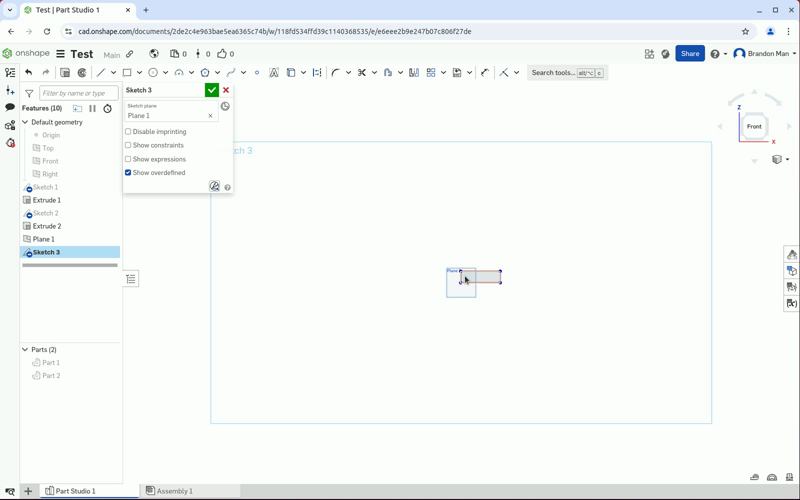
scroll(6)
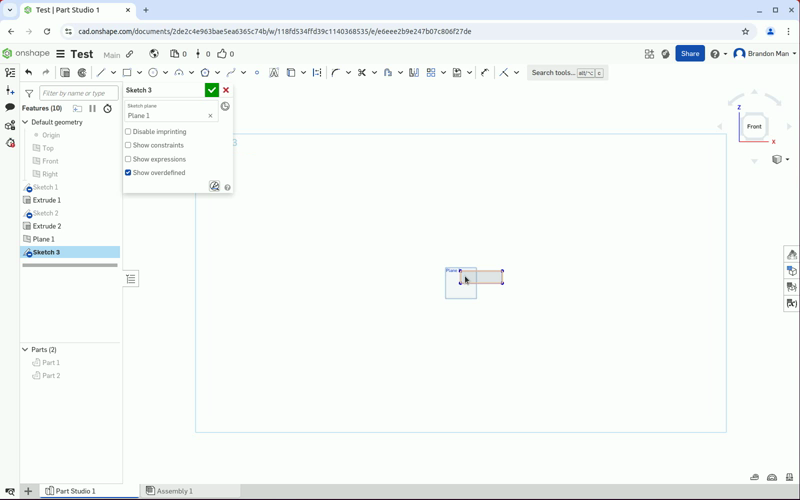
scroll(6)
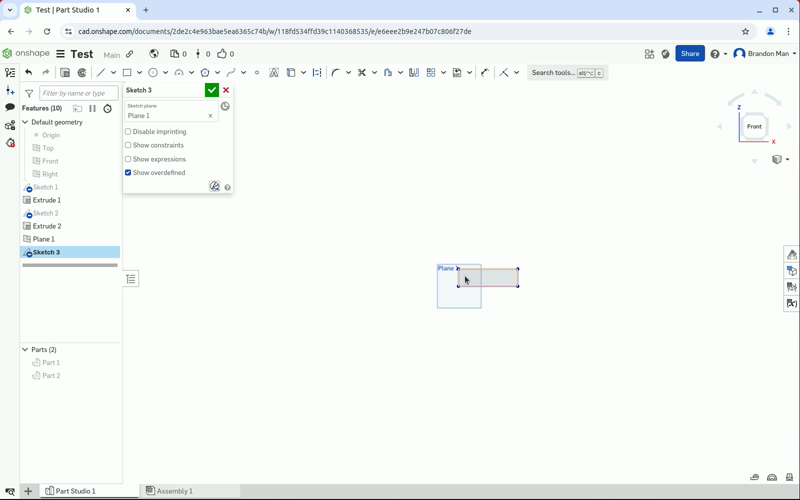
scroll(6)
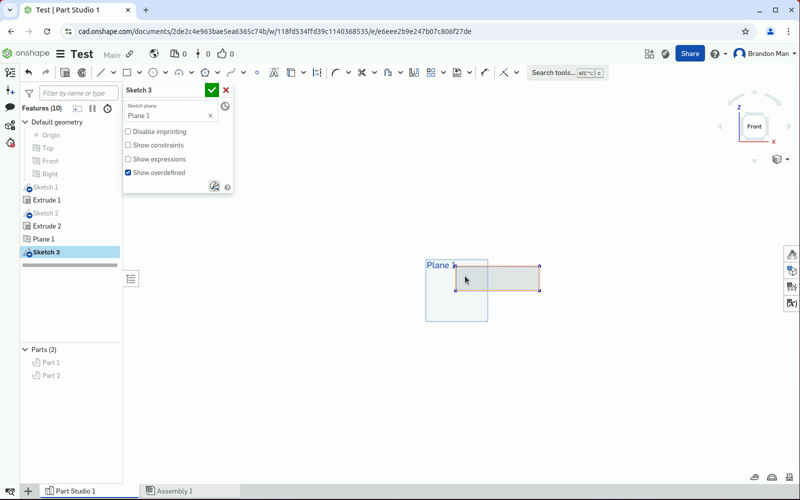
scroll(6)
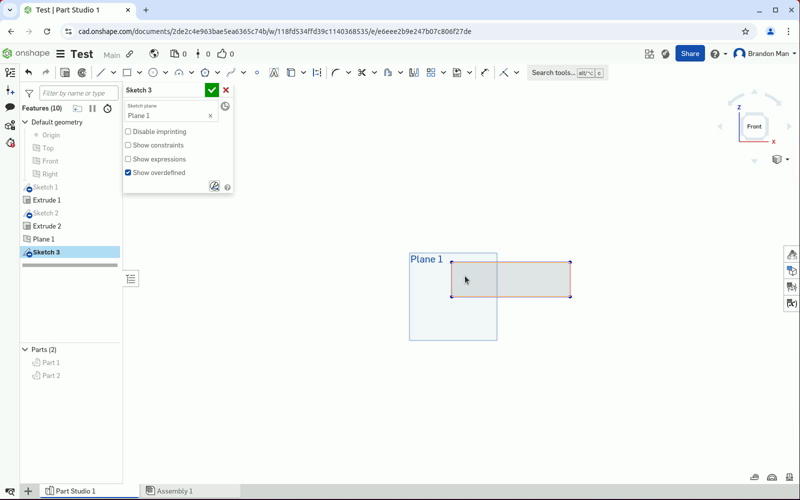
scroll(6)
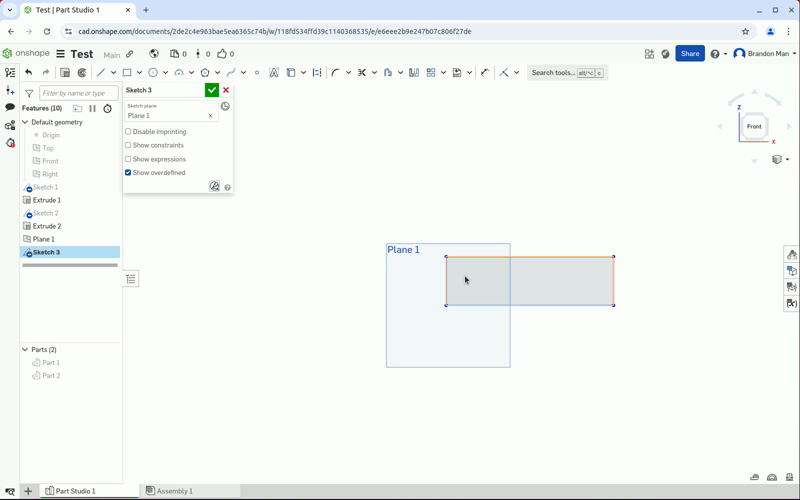
scroll(6)
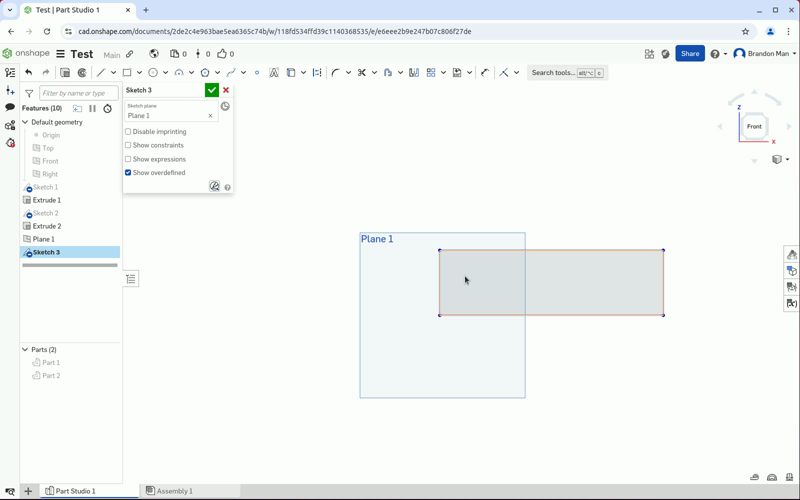
scroll(6)
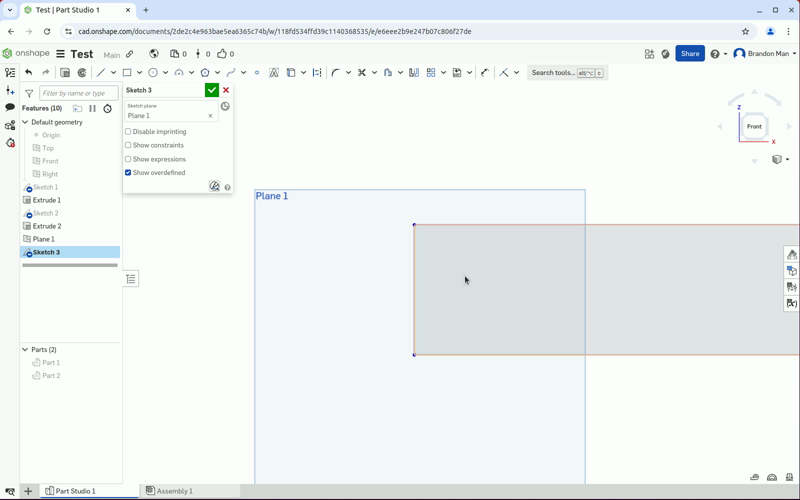
click(465, 275)
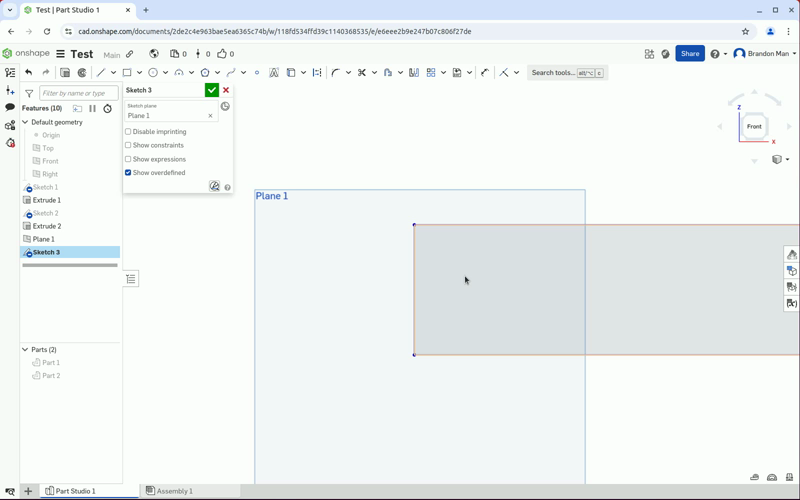
scroll(-6)
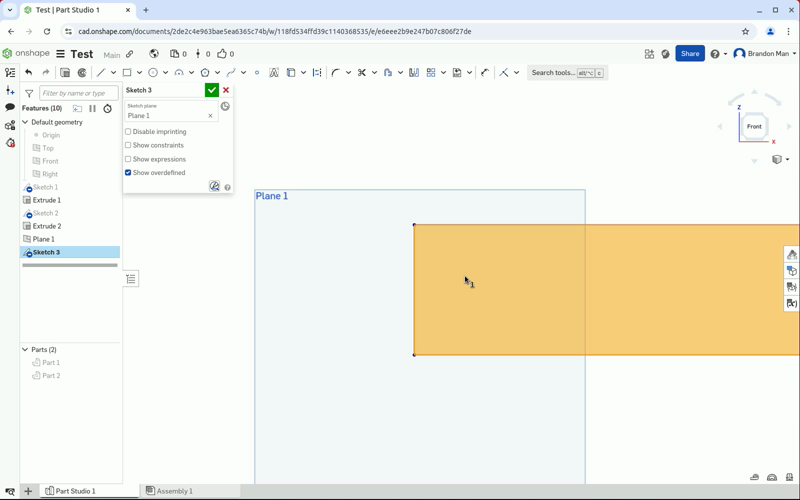
scroll(-6)
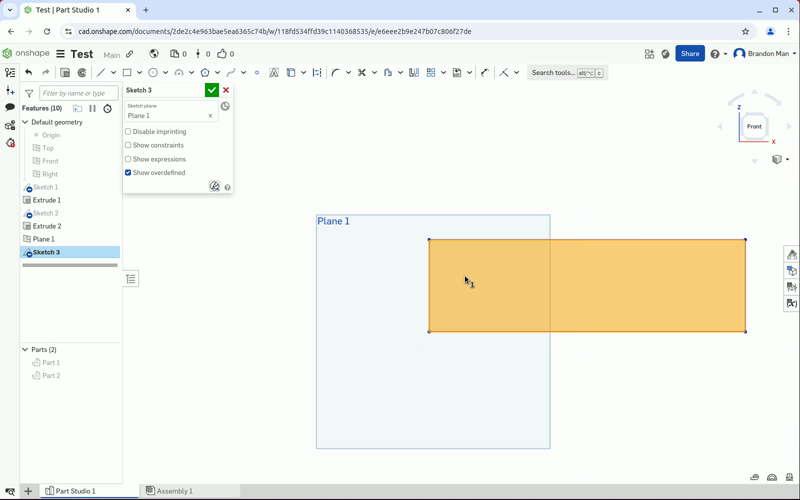
scroll(-6)
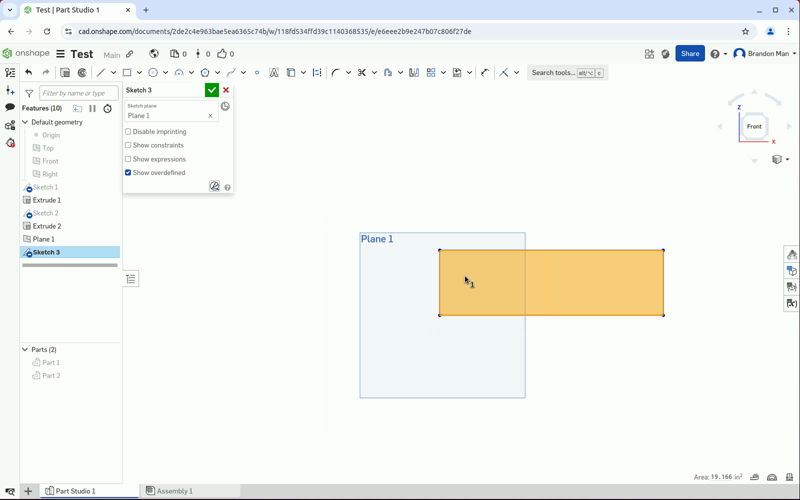
scroll(-6)
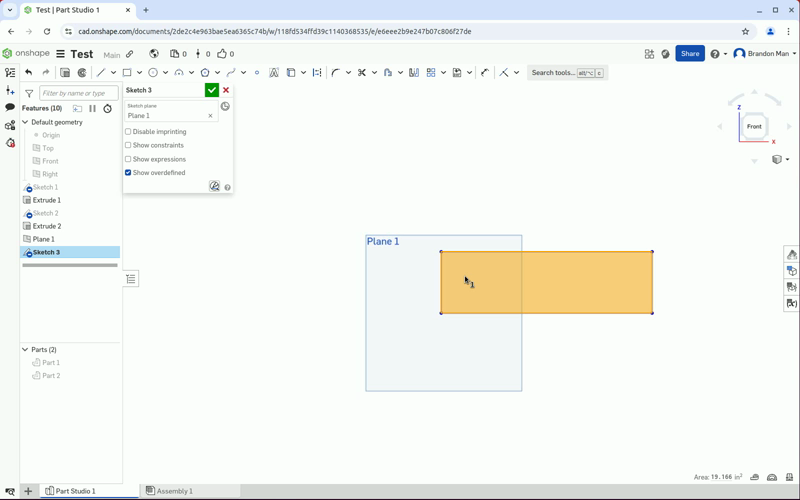
scroll(-6)
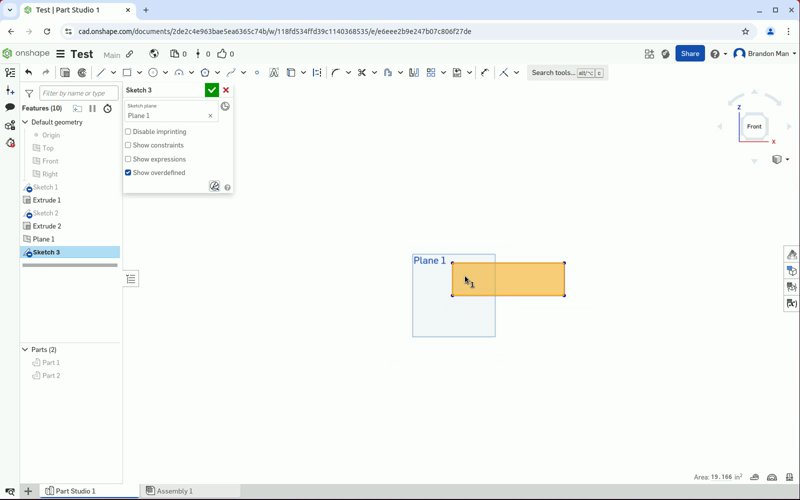
scroll(-6)
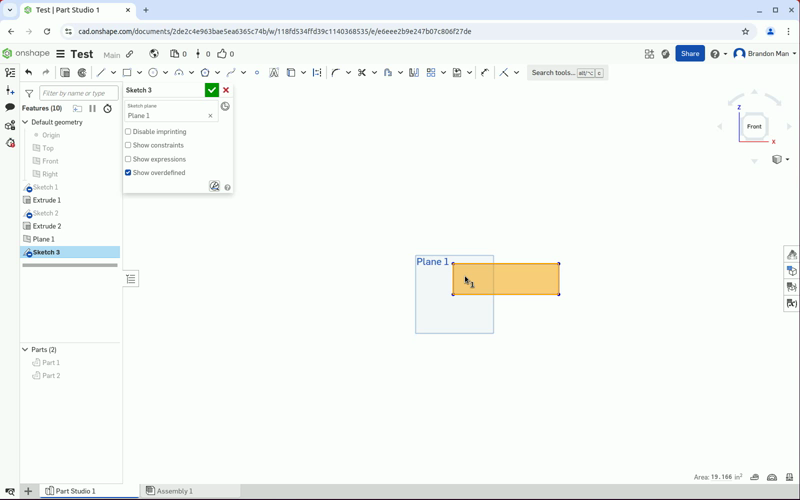
scroll(-6)
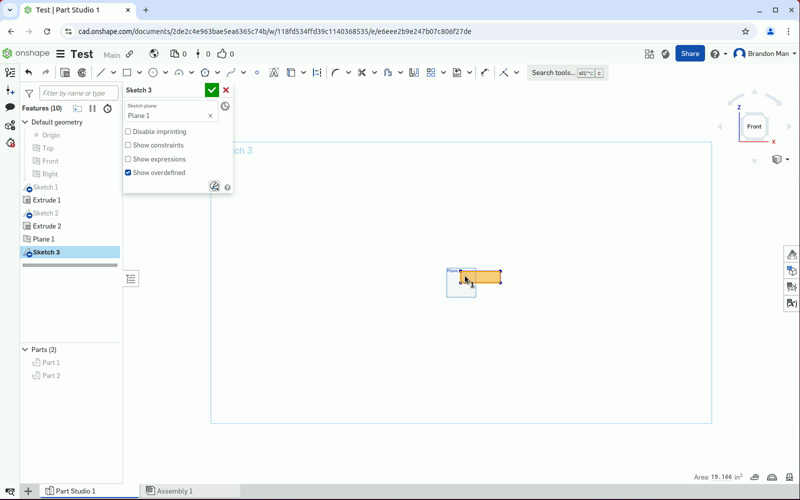
mouse_move(73, 352)
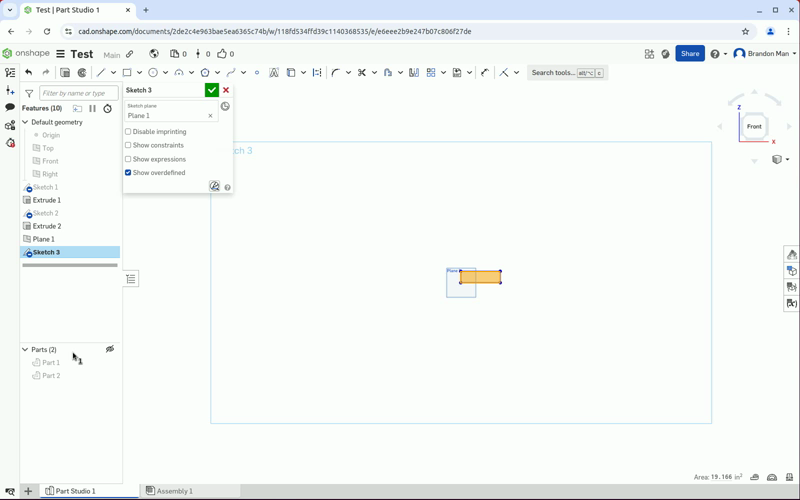
key(shift+y)
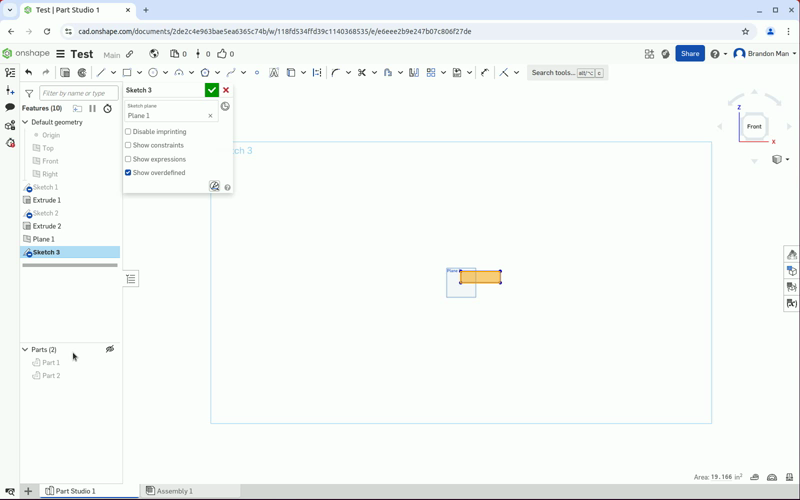
key(shift+e)
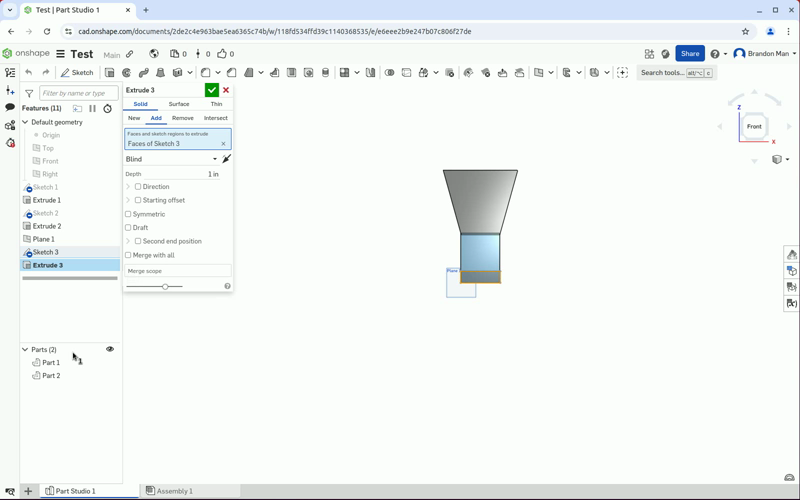
mouse_move(143, 106)
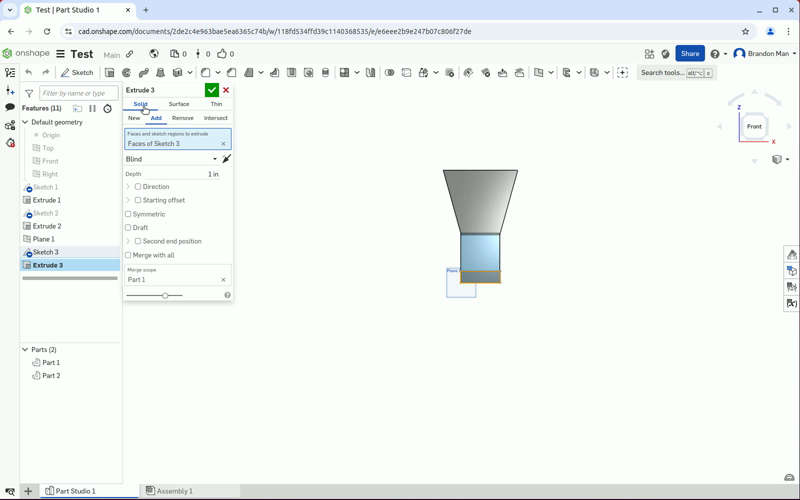
click(143, 106)
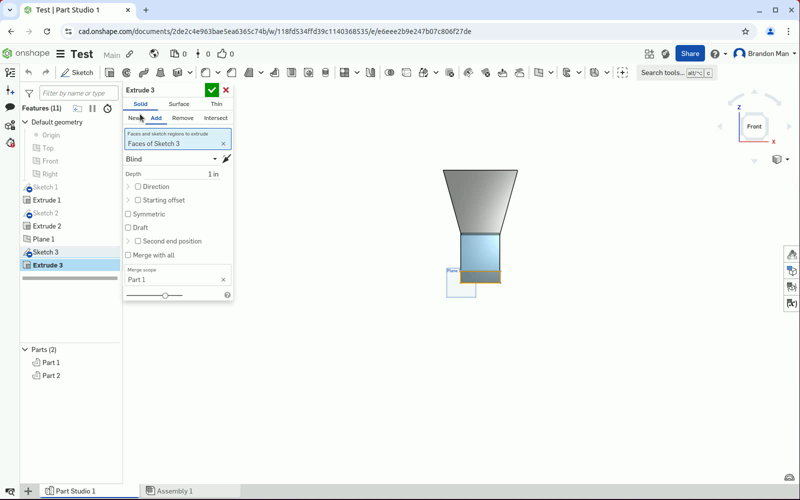
mouse_move(137, 120)
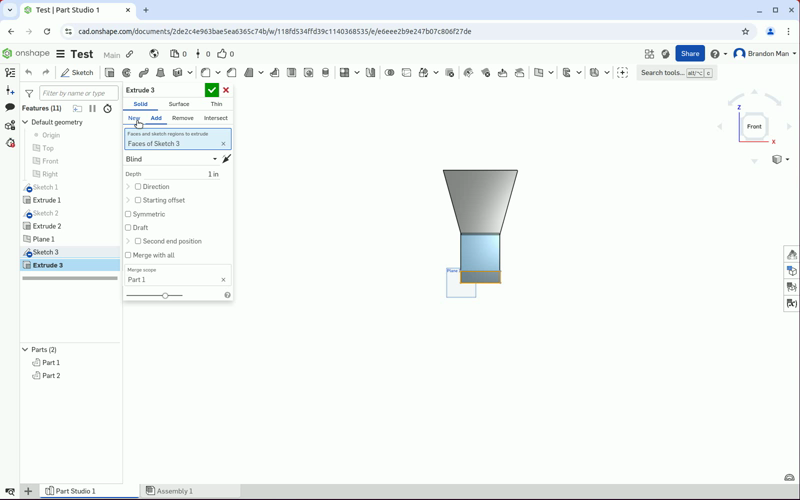
click(137, 120)
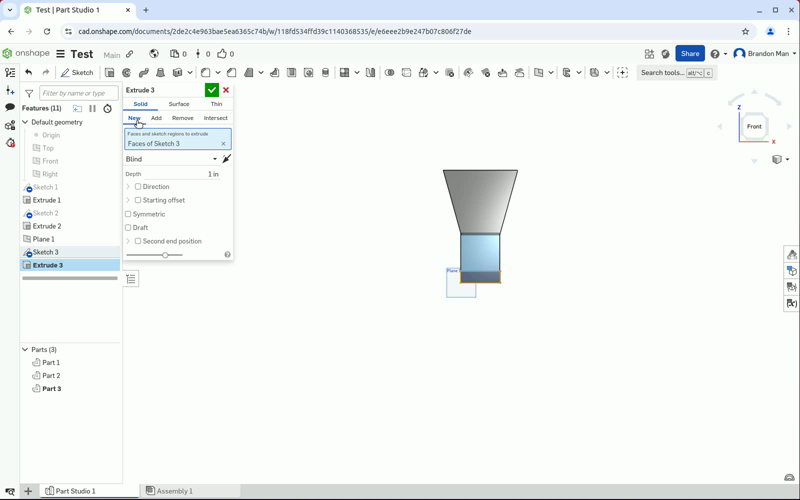
key(tab, 4)
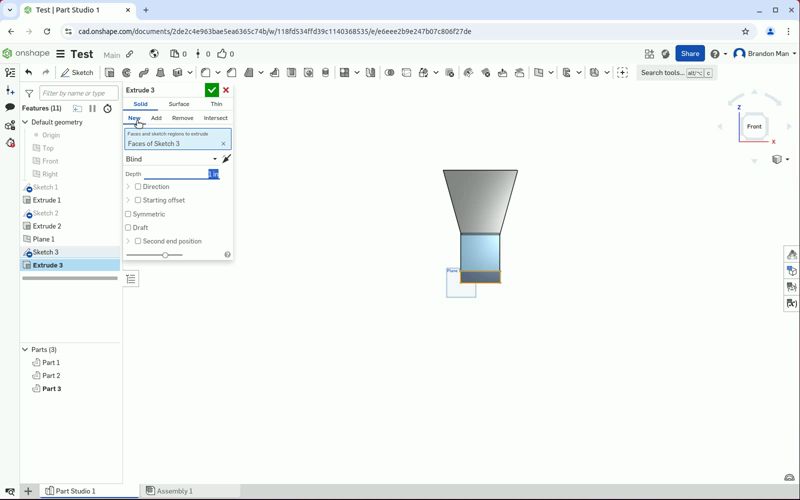
text(7.943)
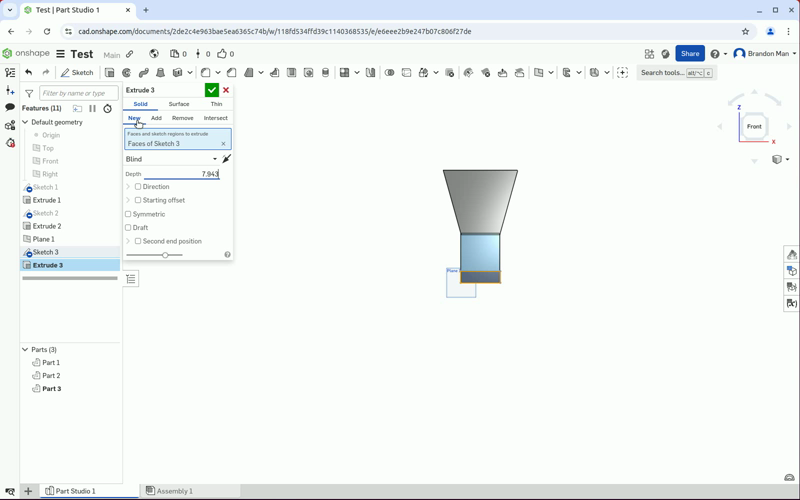
key(enter)
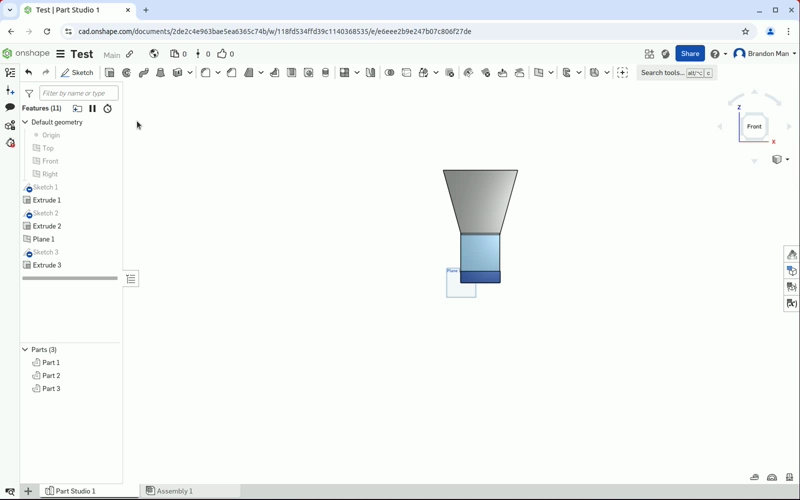
key(shift+h)
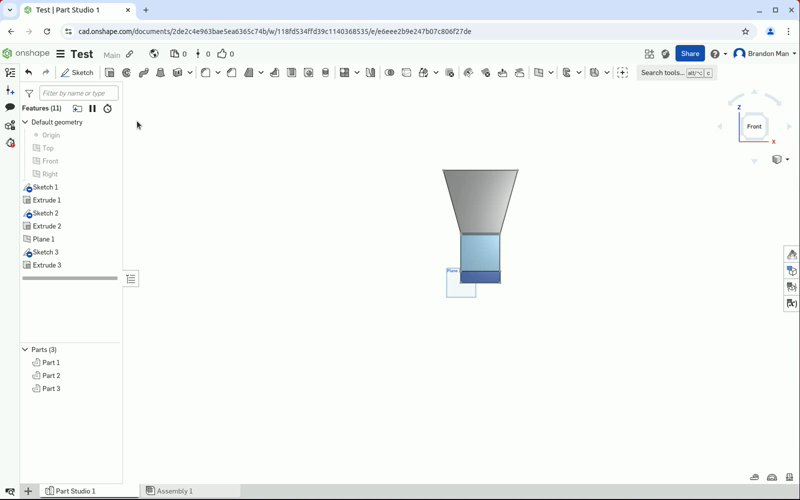
key(shift+h)
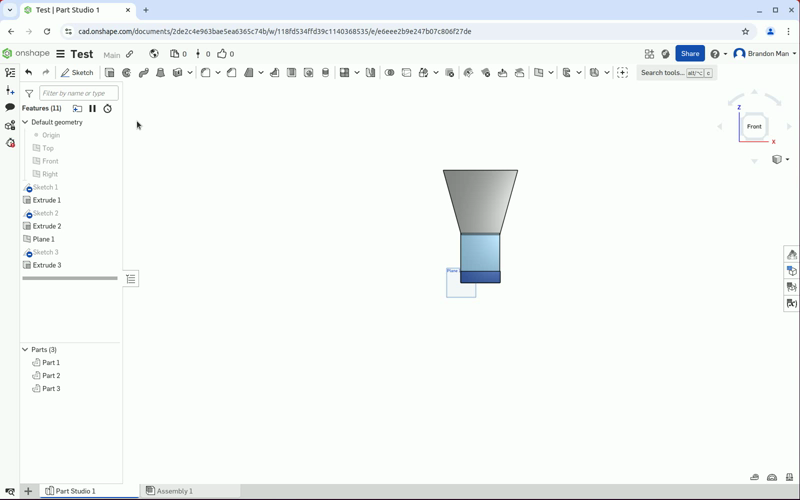
mouse_move(73, 189)
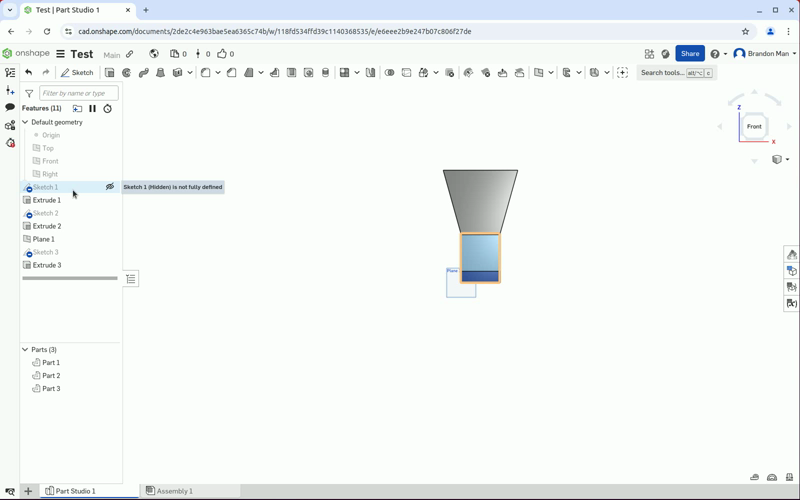
click(73, 189)
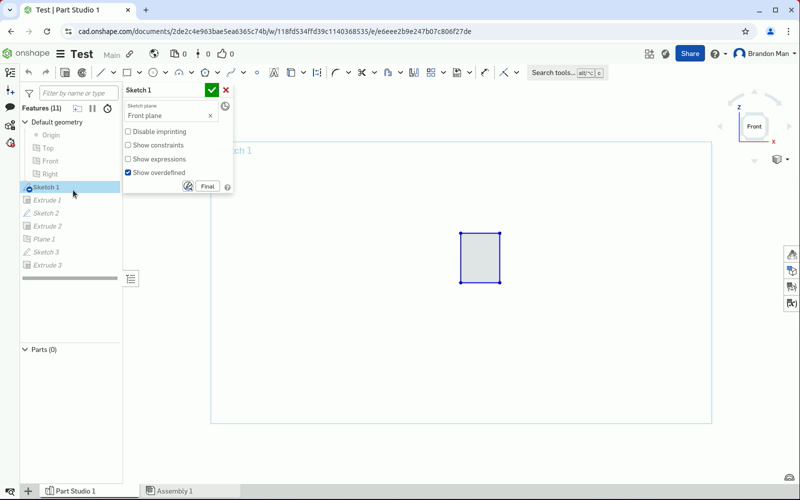
mouse_move(229, 92)
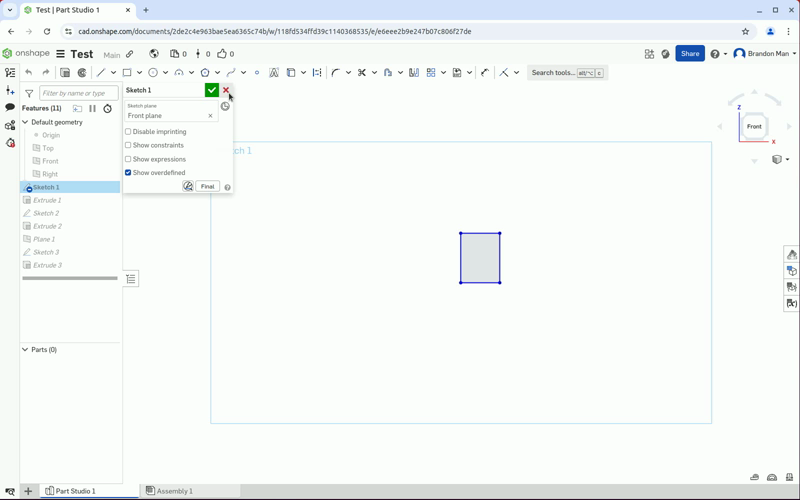
click(229, 92)
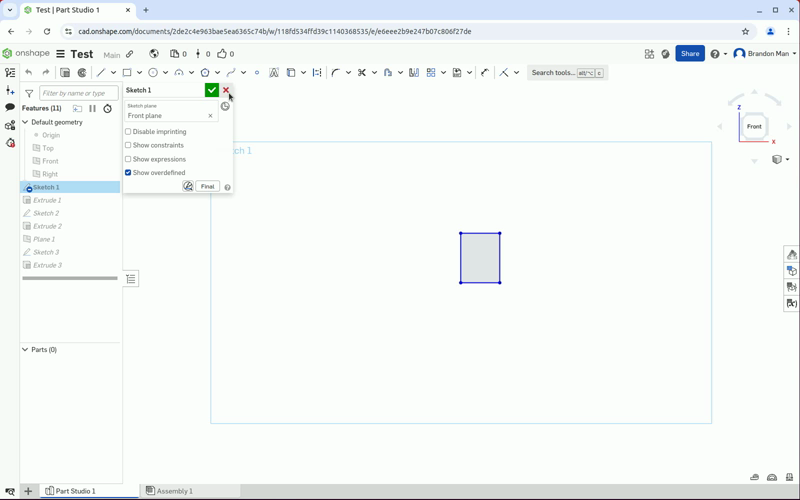
key(shift+s)
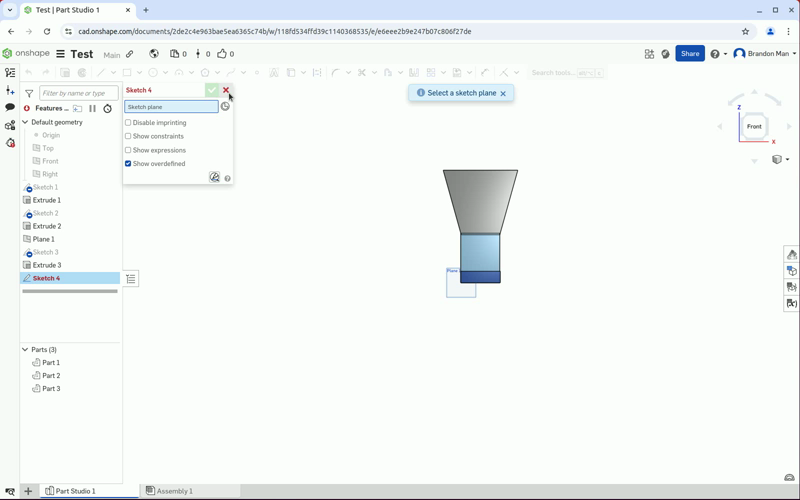
mouse_move(73, 241)
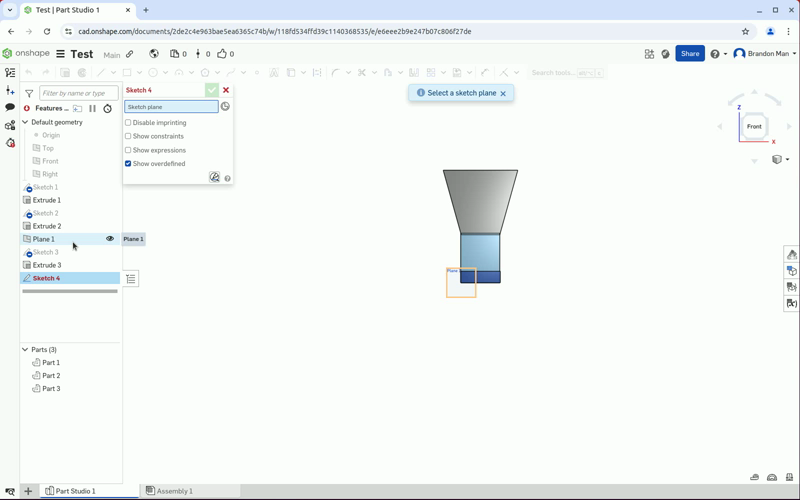
click(73, 241)
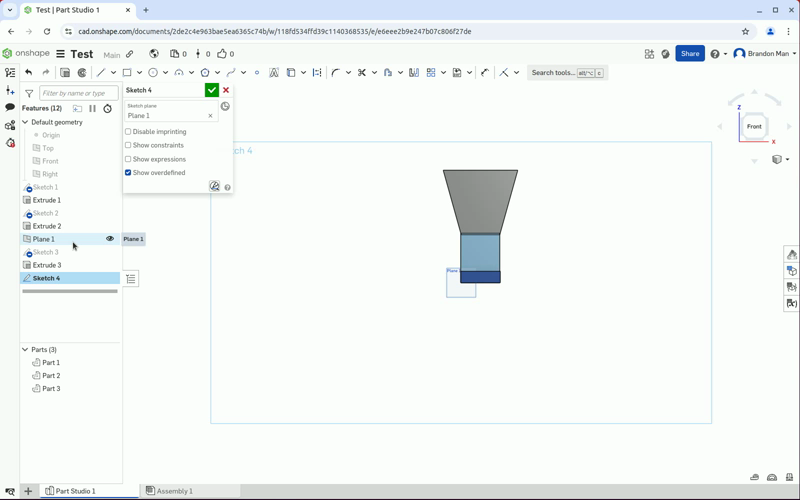
mouse_move(73, 352)
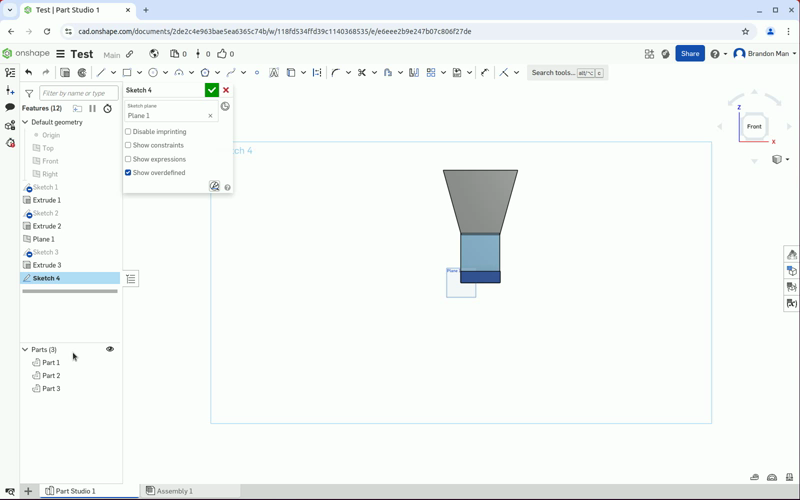
key(y)
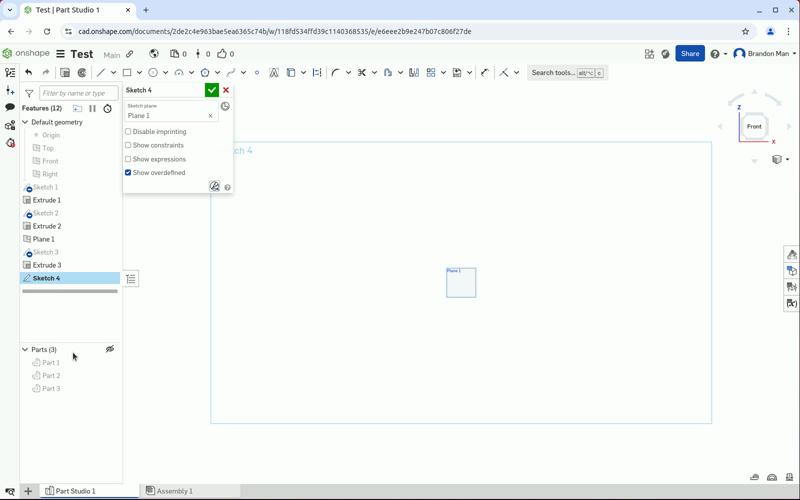
key(l)
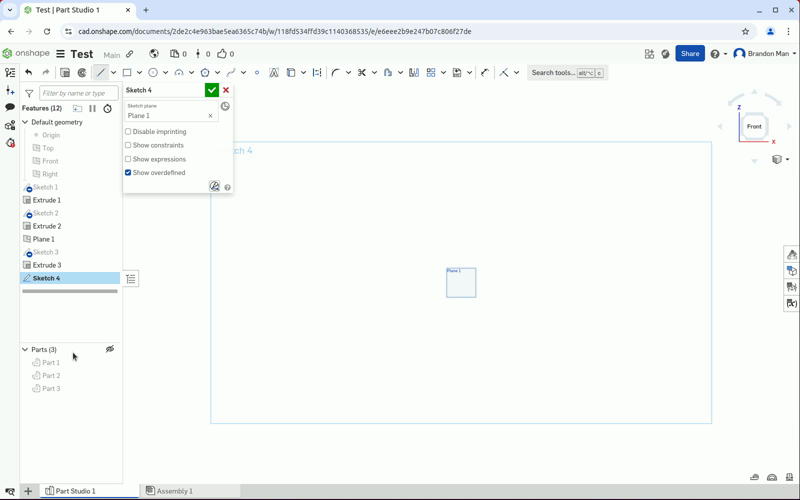
key_down(shift)
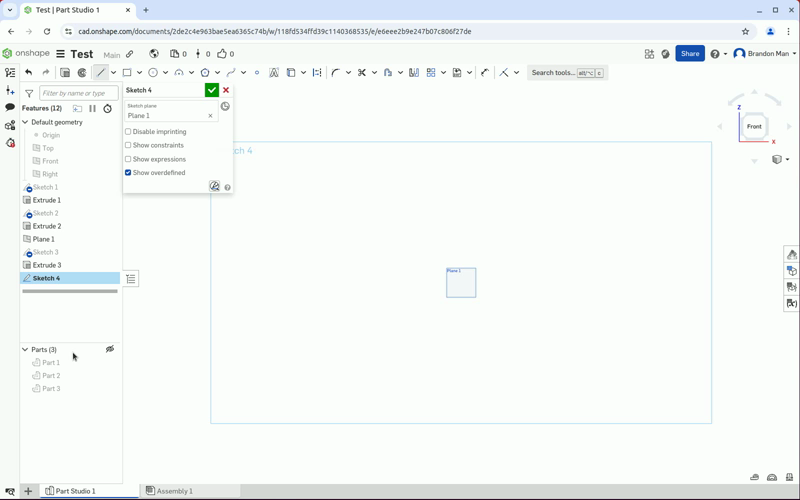
mouse_move(460, 265)
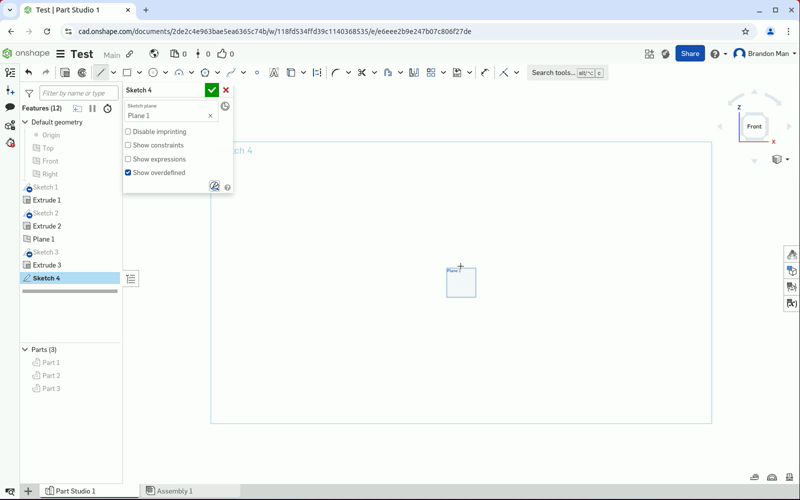
click(460, 265)
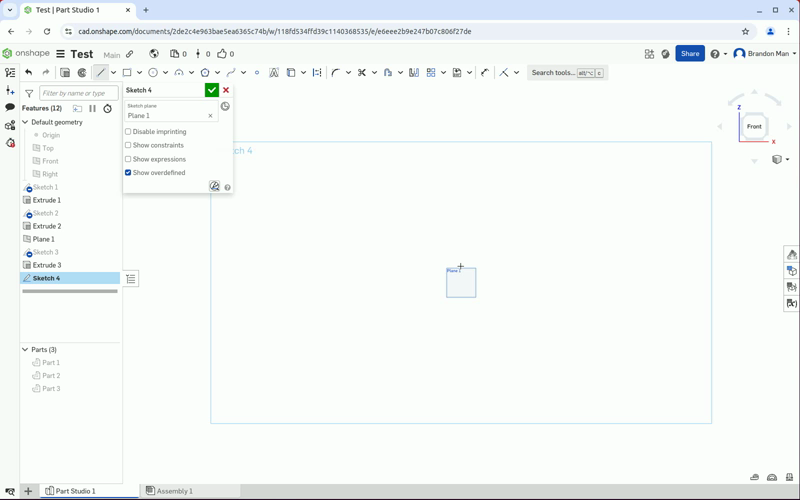
key_up(shift)
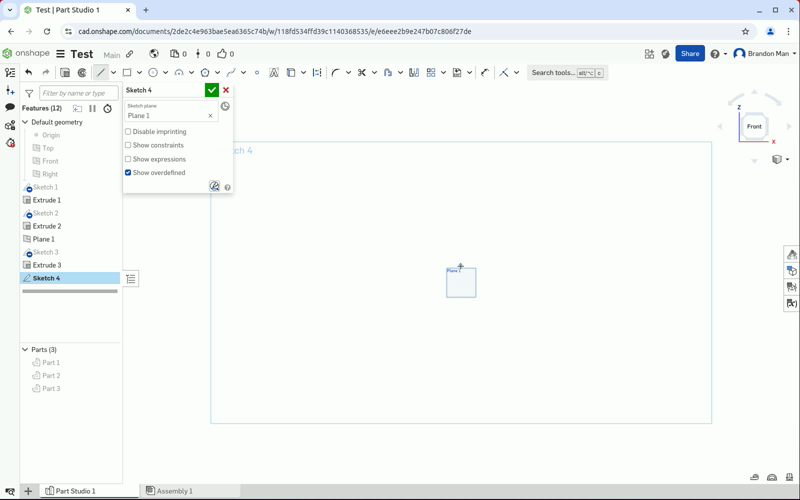
key_down(shift)
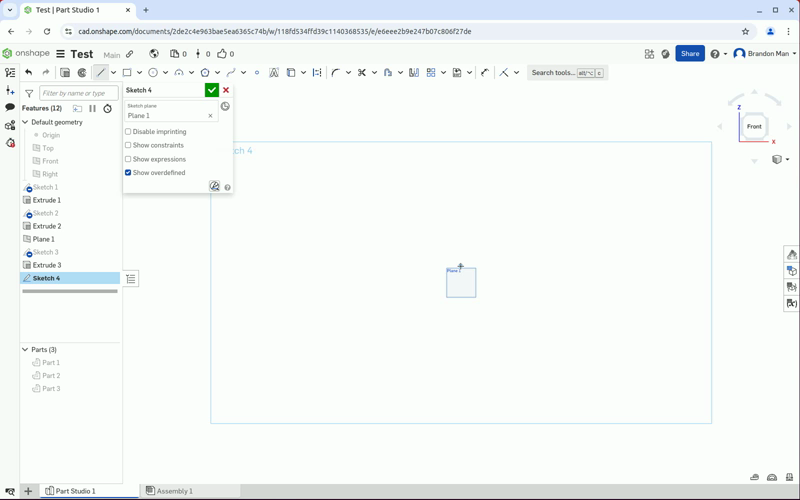
mouse_move(490, 265)
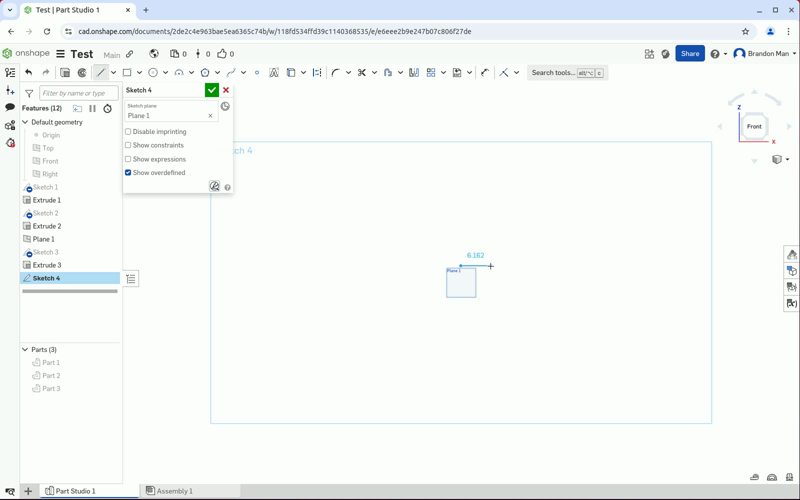
mouse_move(500, 265)
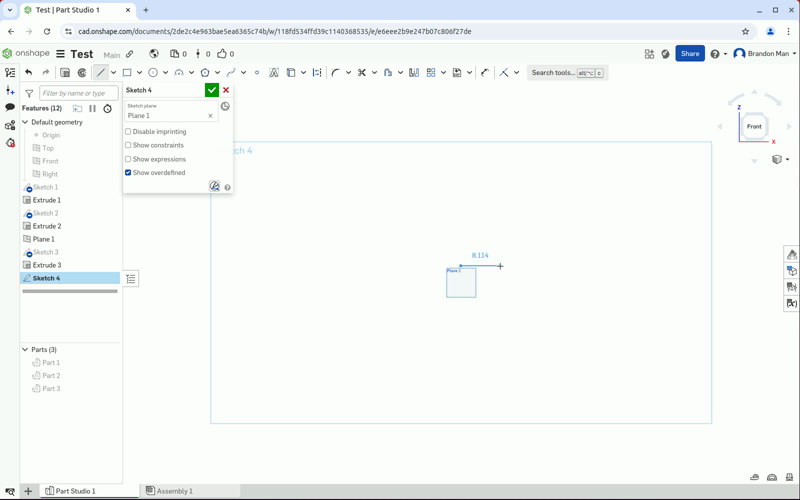
click(500, 265)
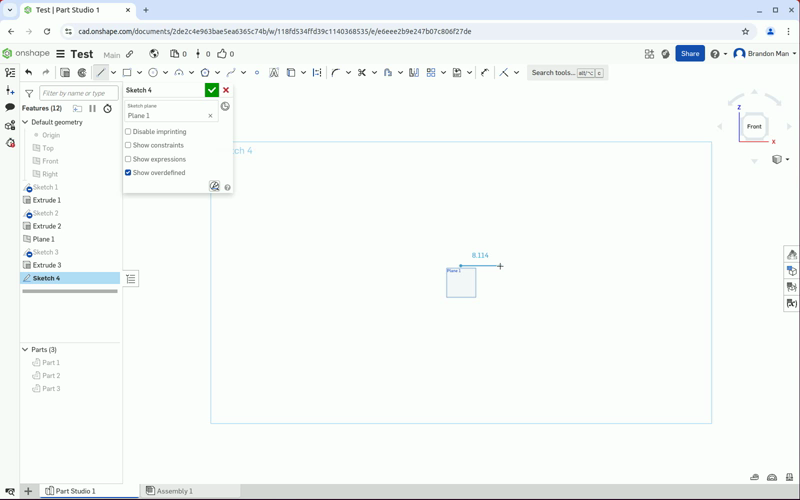
key_up(shift)
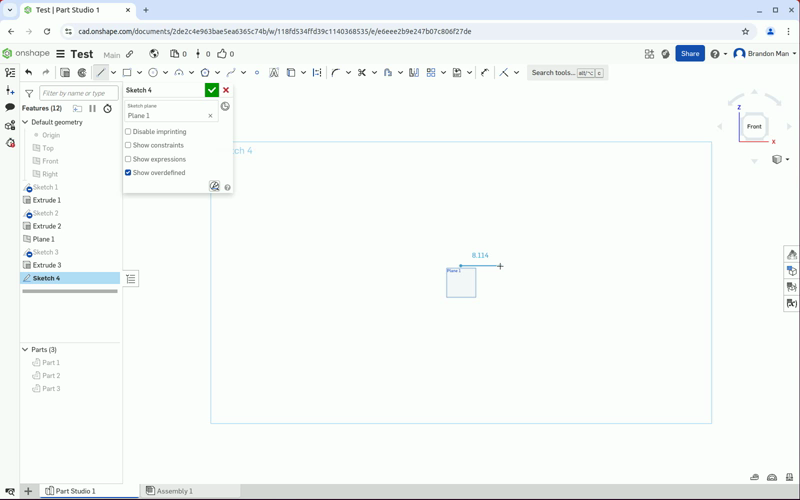
key_down(shift)
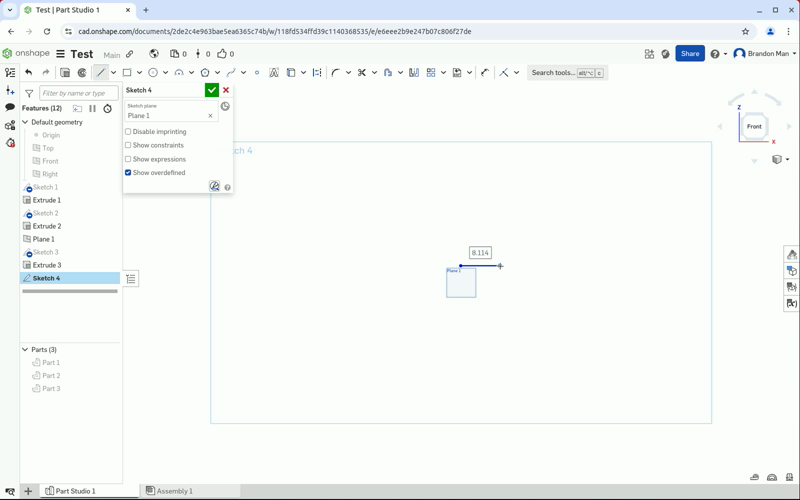
mouse_move(530, 265)
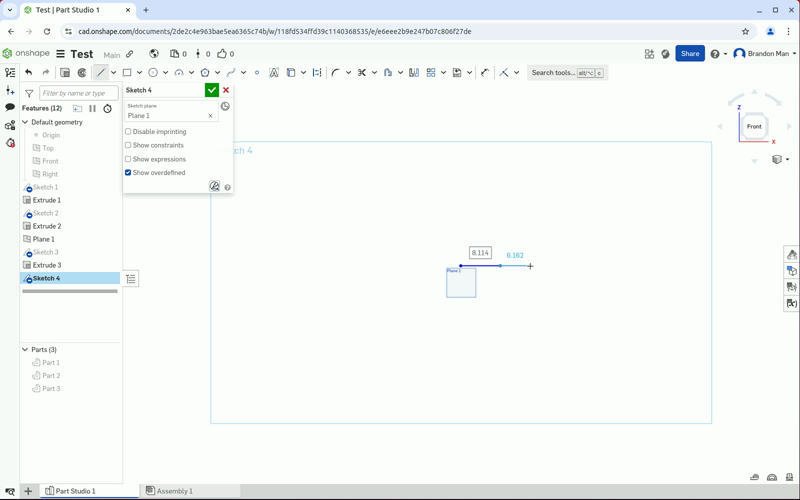
mouse_move(500, 253)
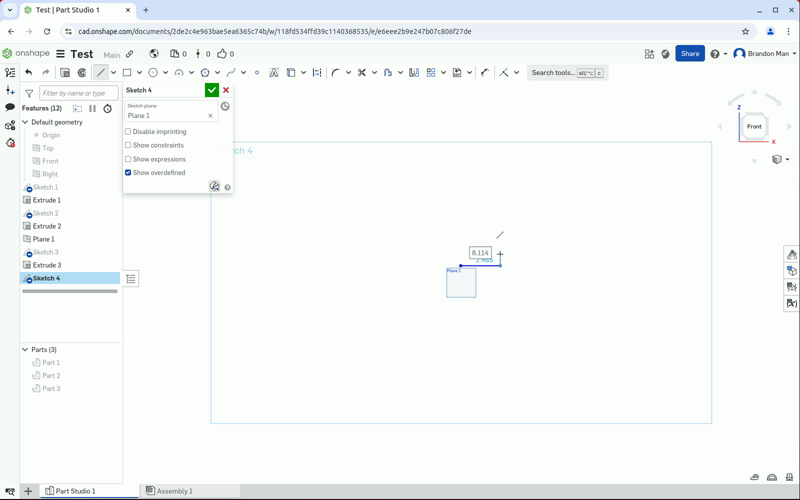
click(500, 253)
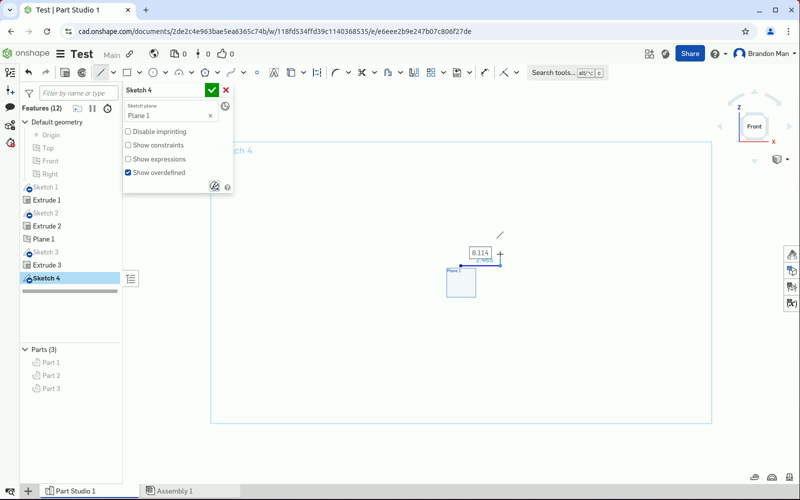
key_up(shift)
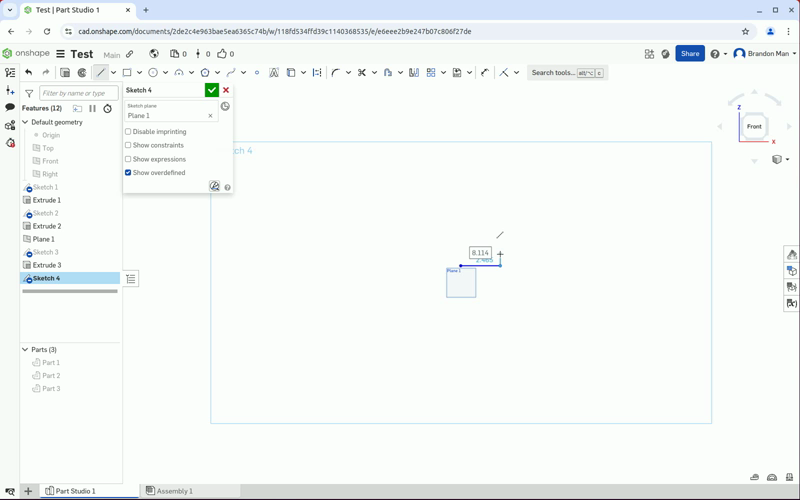
key_down(shift)
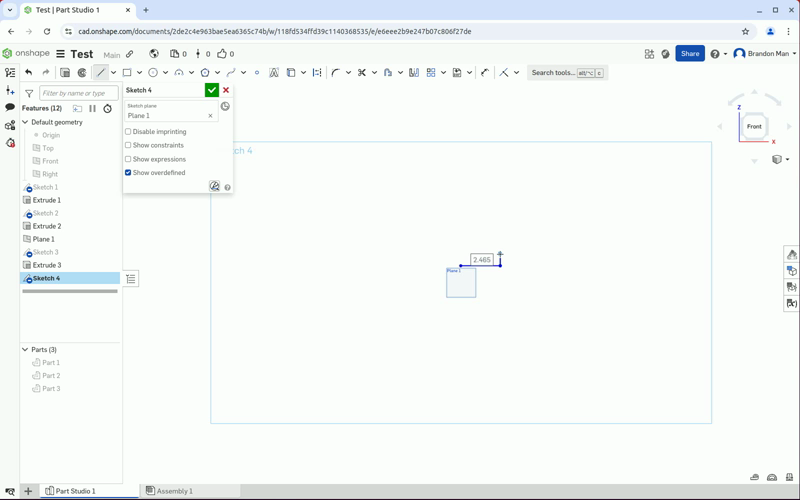
mouse_move(530, 253)
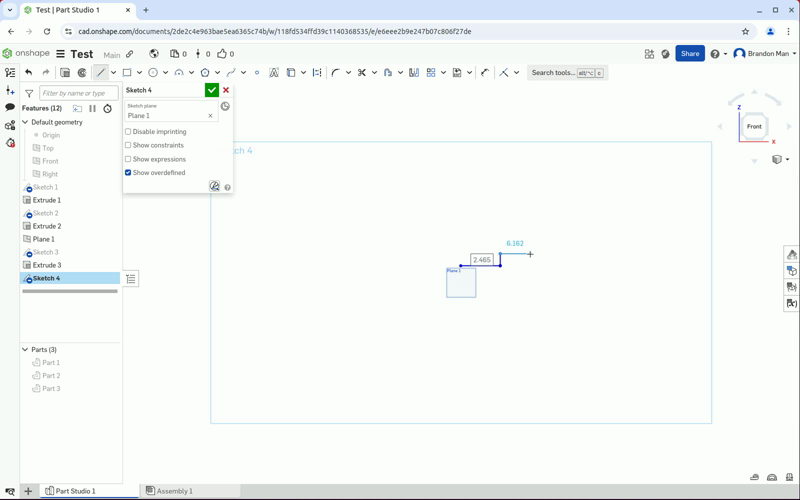
mouse_move(460, 253)
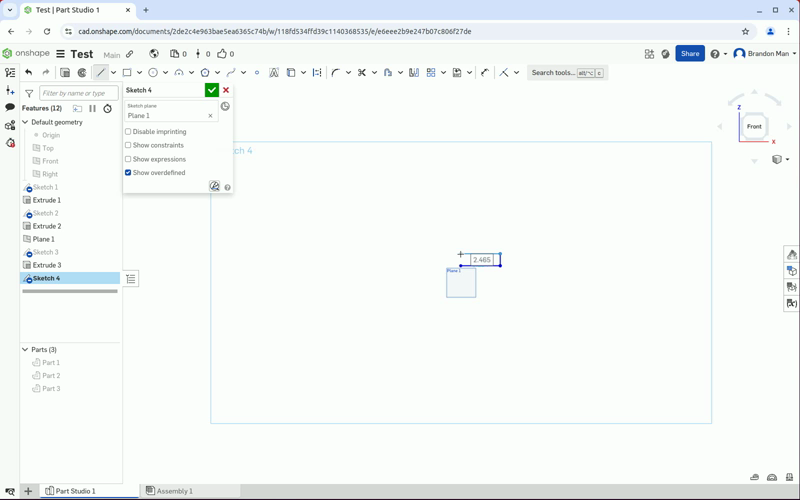
click(460, 253)
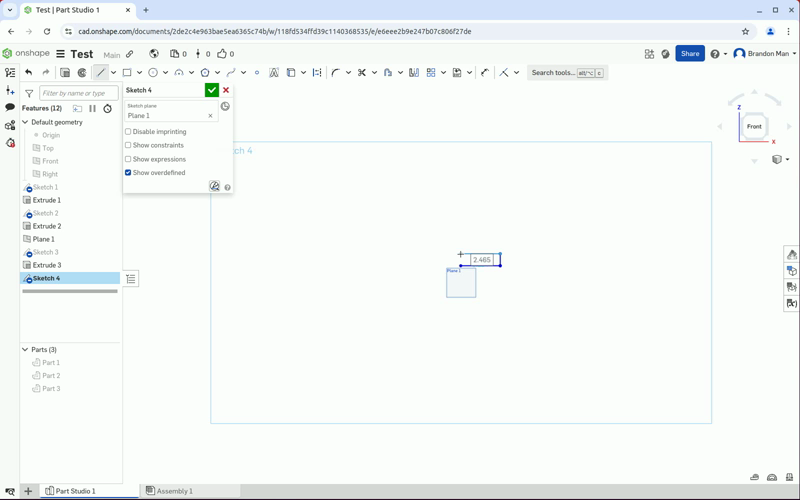
key_up(shift)
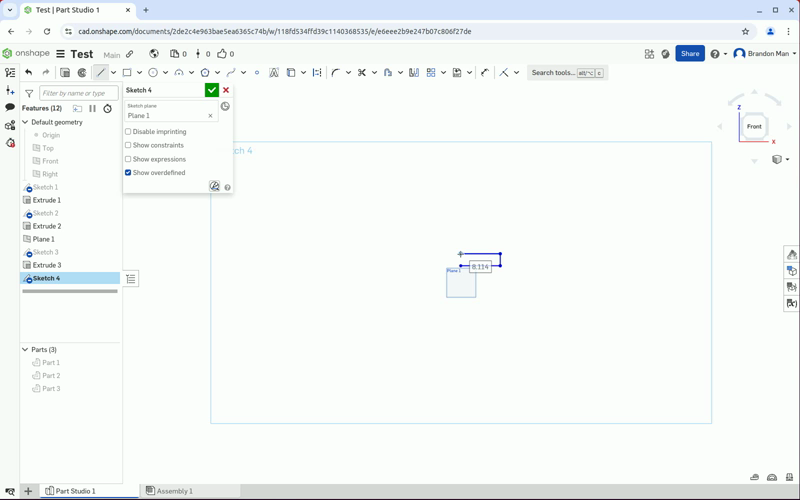
mouse_move(490, 253)
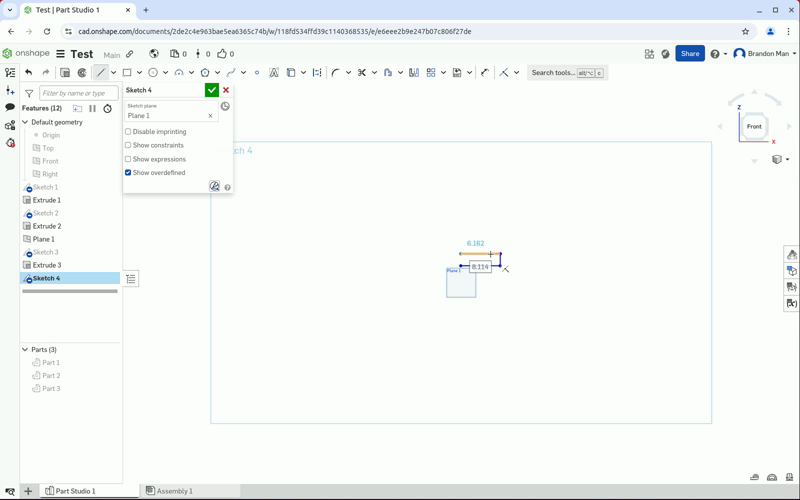
key_down(shift)
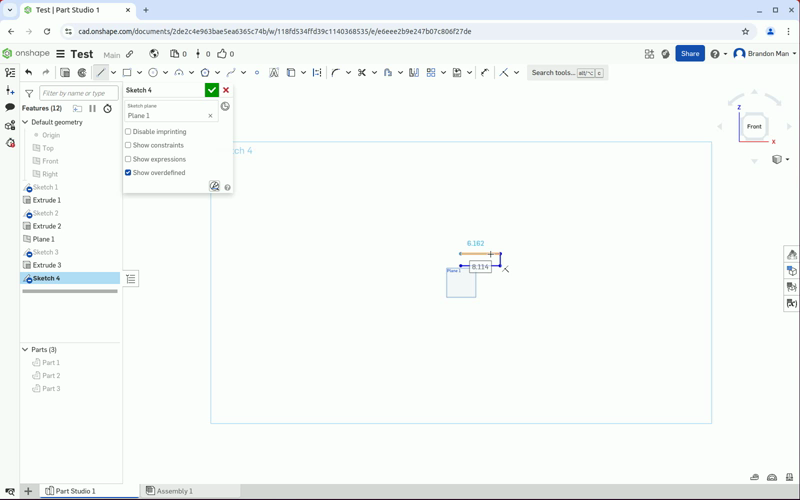
mouse_move(460, 265)
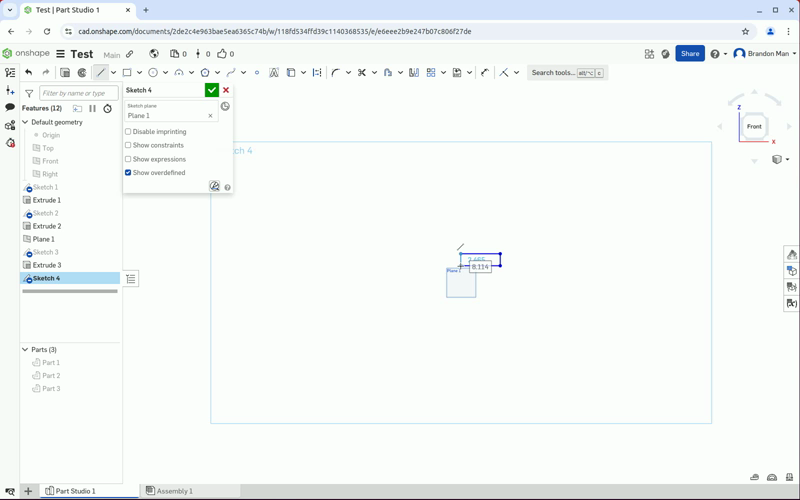
key_up(shift)
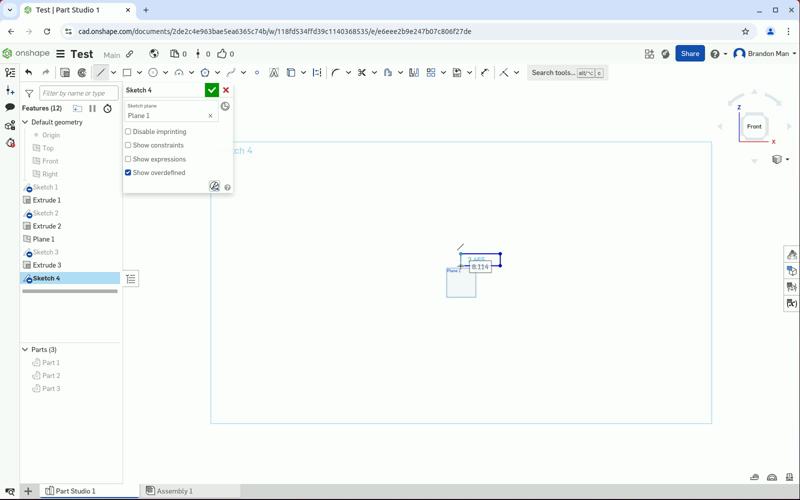
click(460, 265)
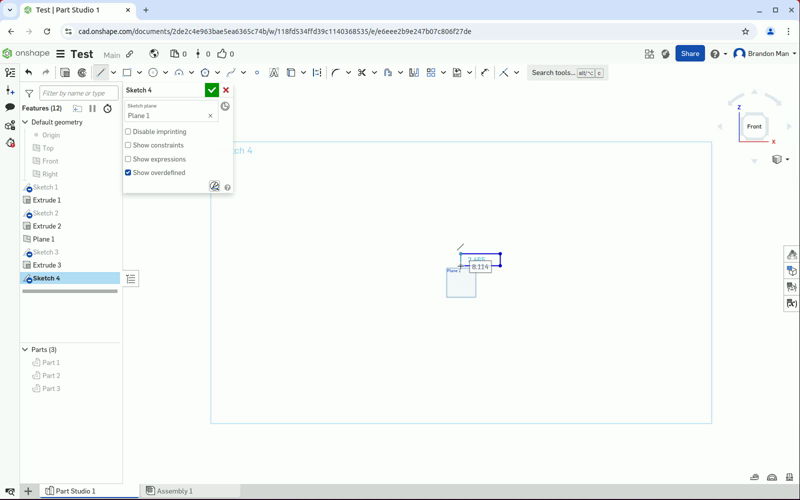
key(esc)
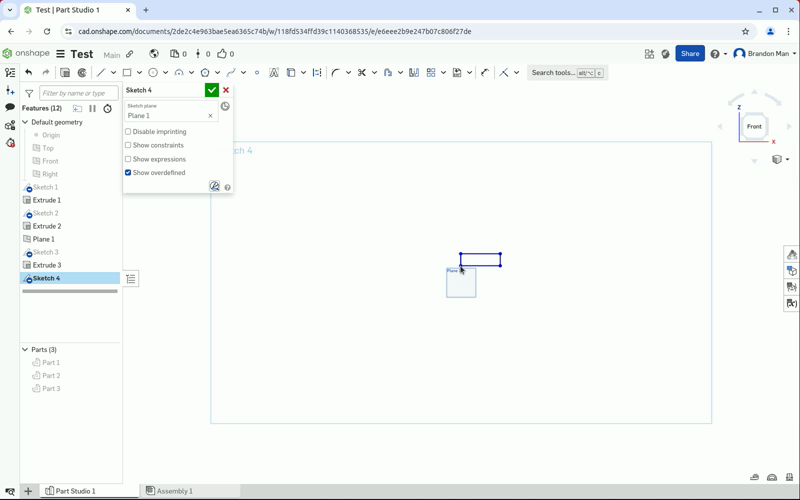
mouse_move(483, 261)
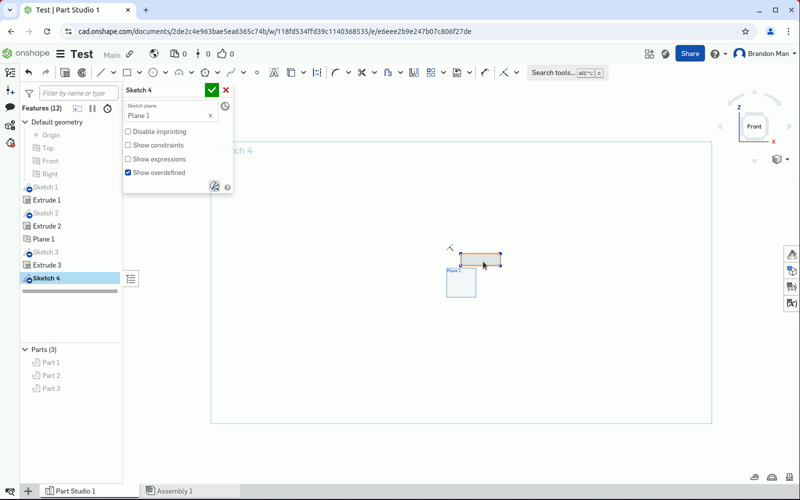
scroll(6)
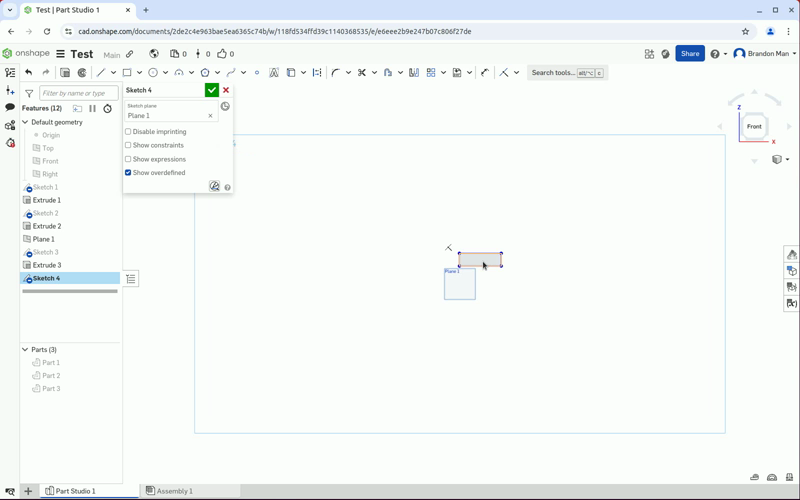
scroll(6)
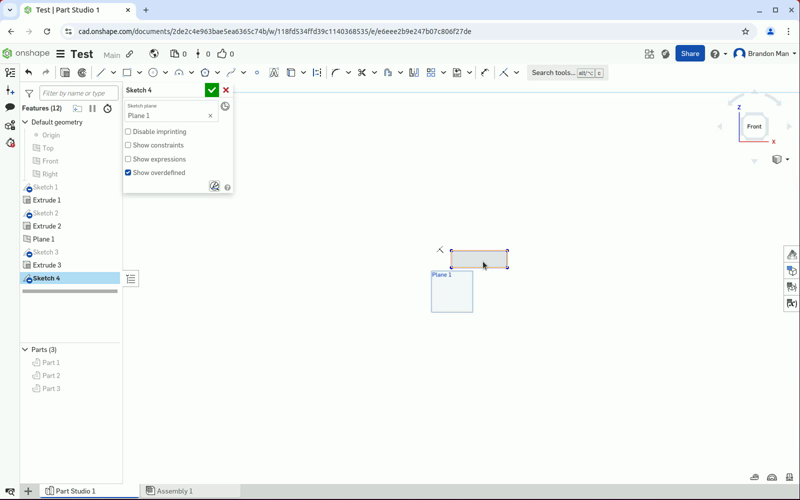
scroll(6)
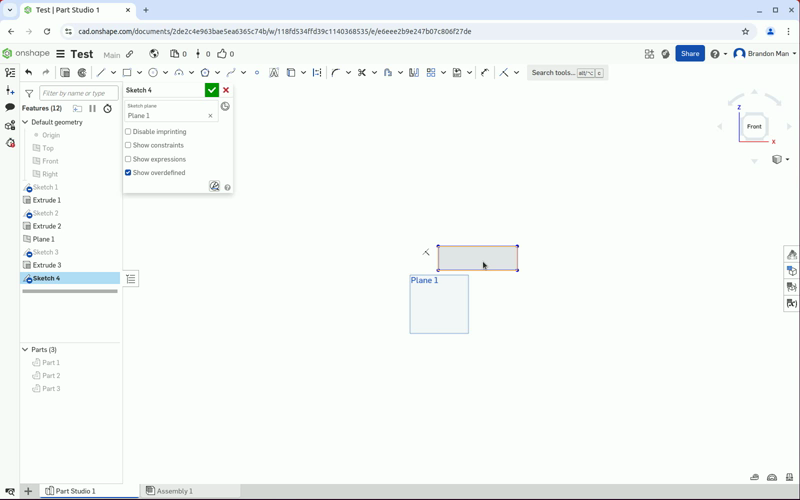
scroll(6)
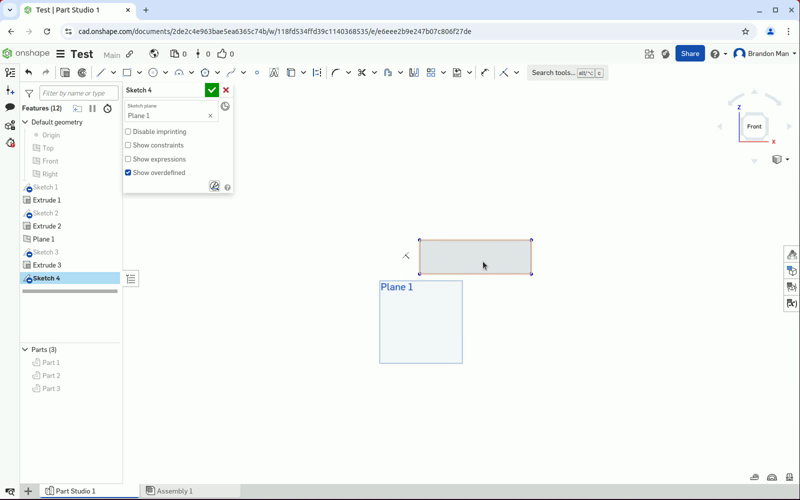
scroll(6)
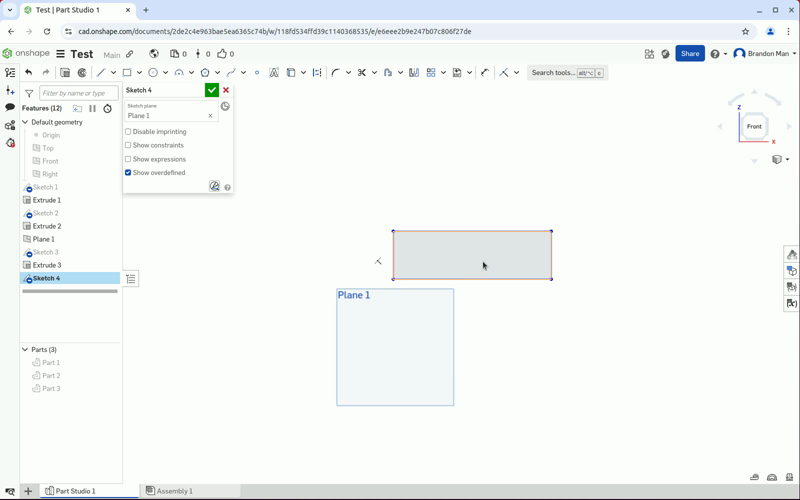
scroll(6)
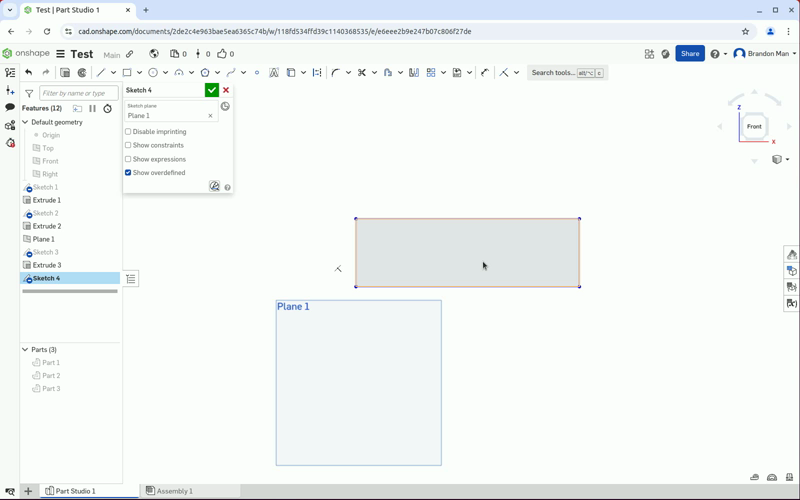
scroll(6)
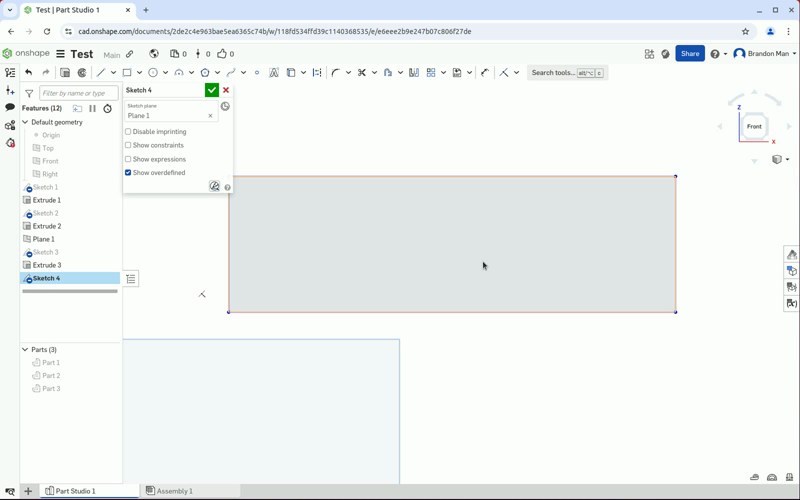
click(483, 261)
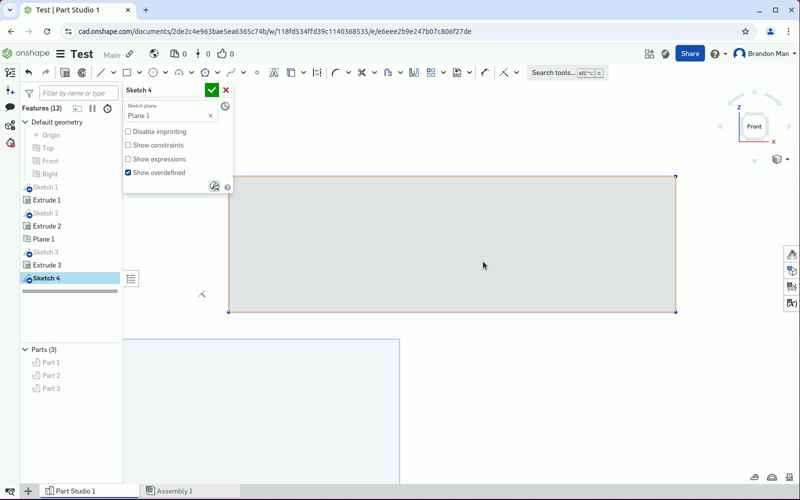
scroll(-6)
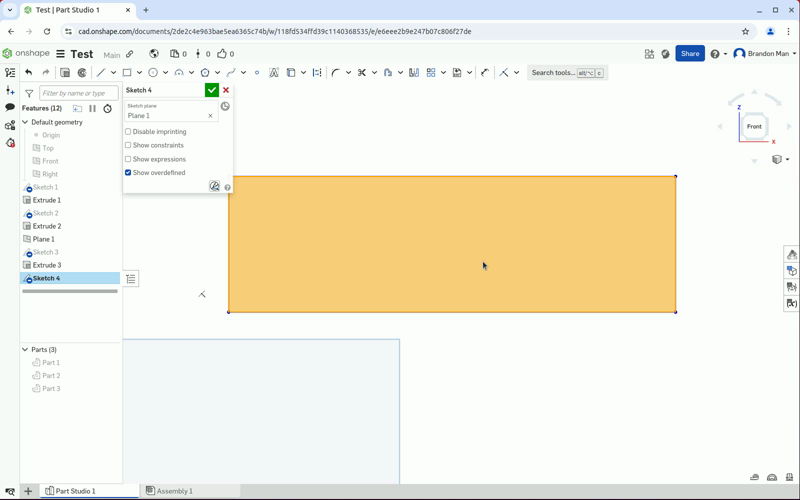
scroll(-6)
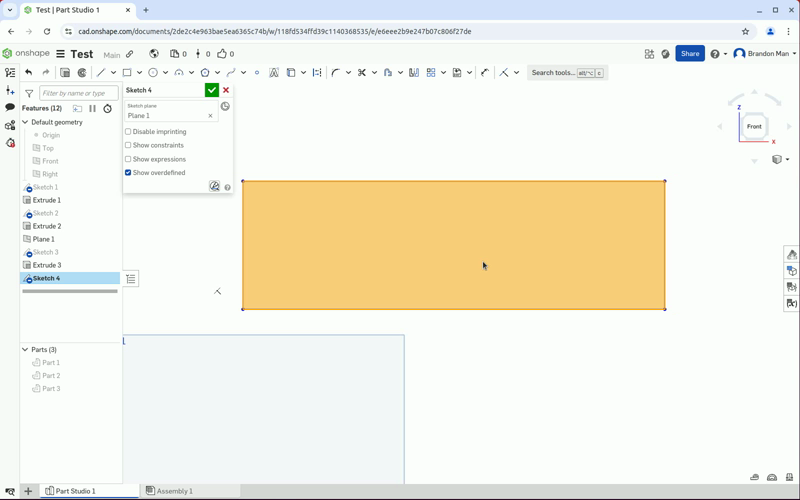
scroll(-6)
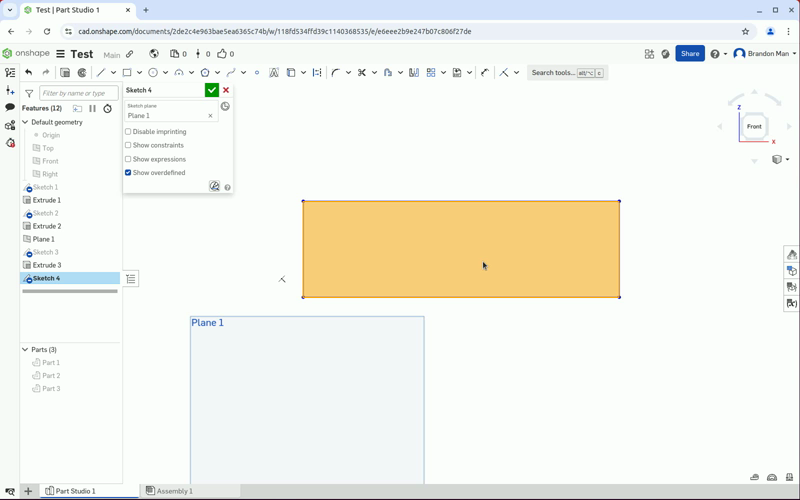
scroll(-6)
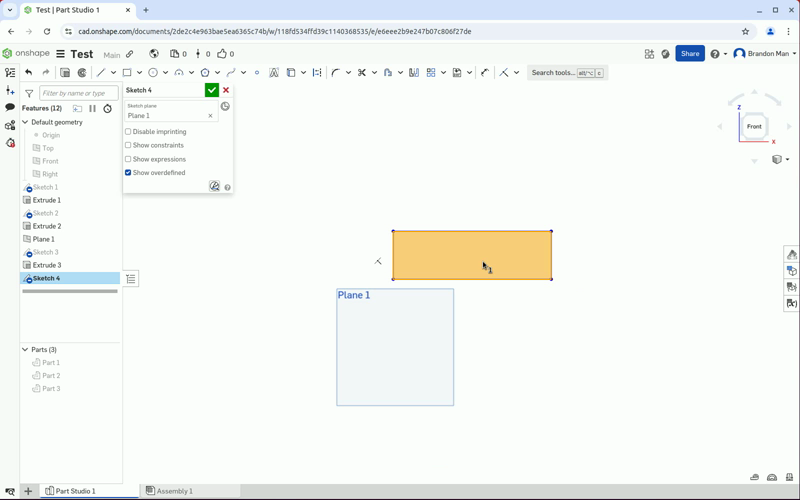
scroll(-6)
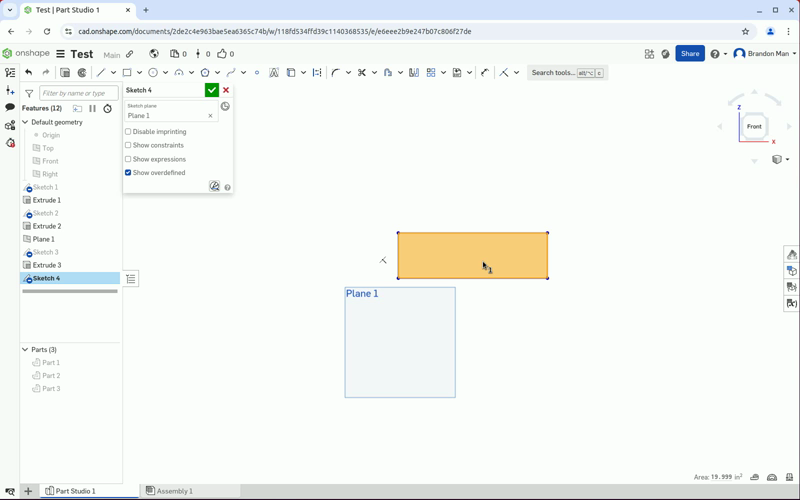
scroll(-6)
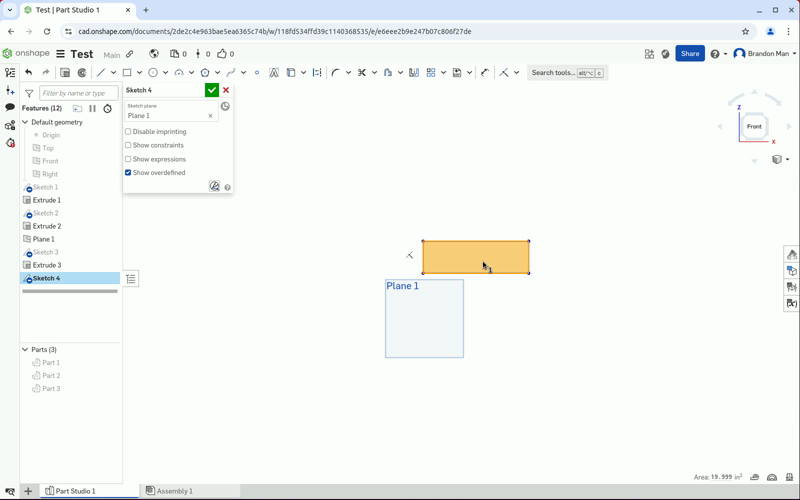
scroll(-6)
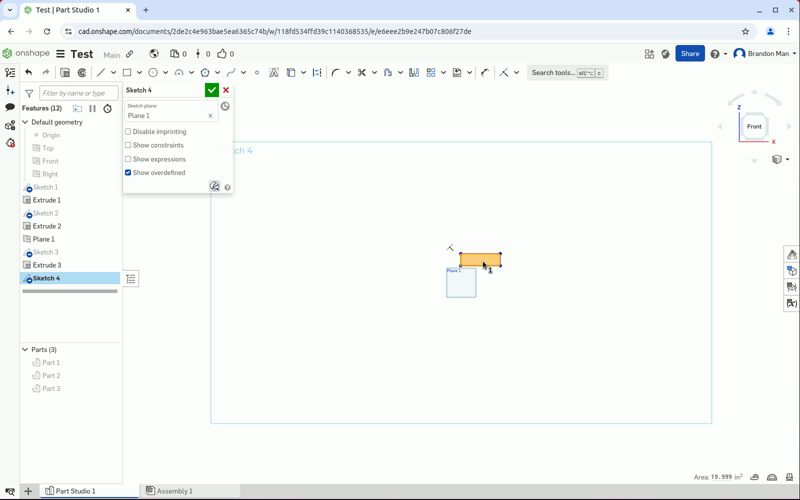
mouse_move(73, 352)
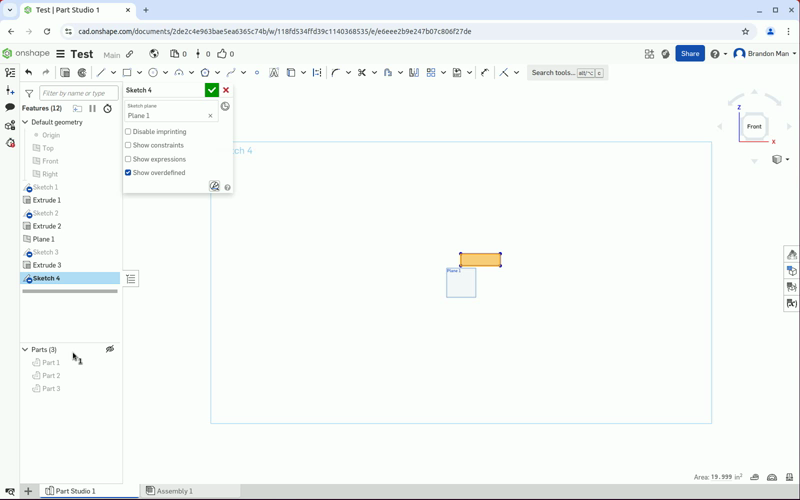
key(shift+y)
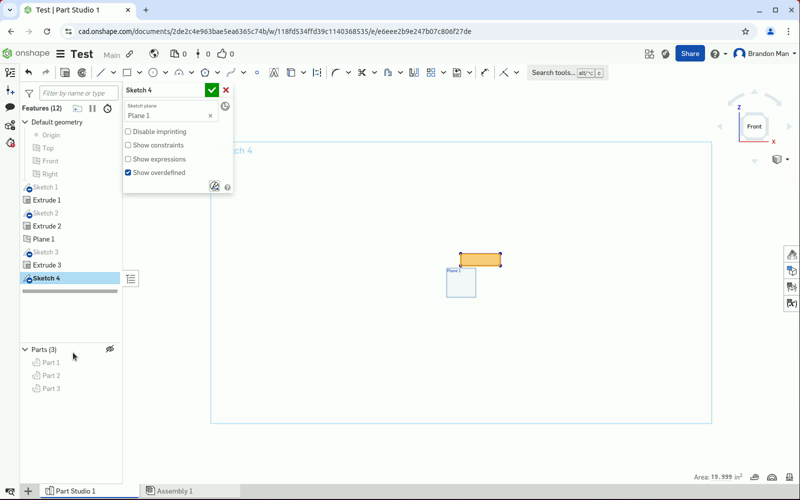
key(shift+e)
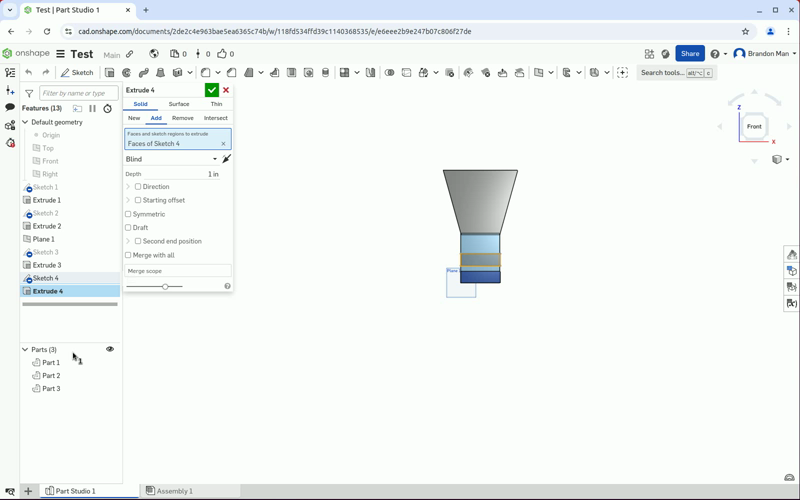
mouse_move(143, 106)
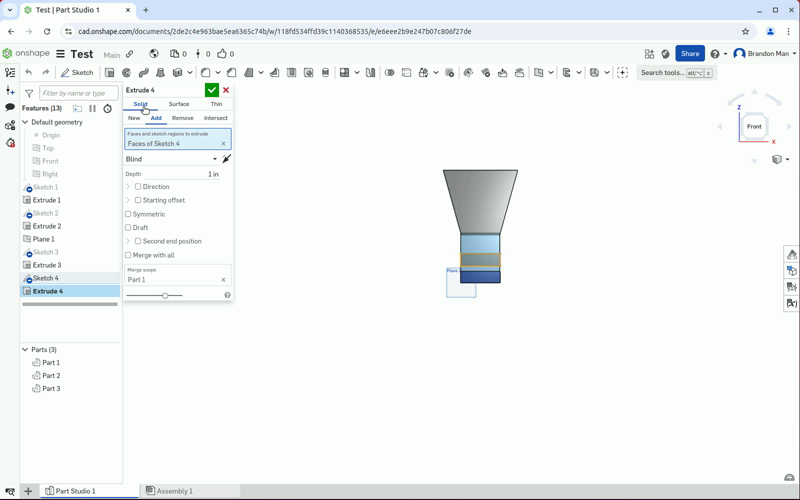
click(143, 106)
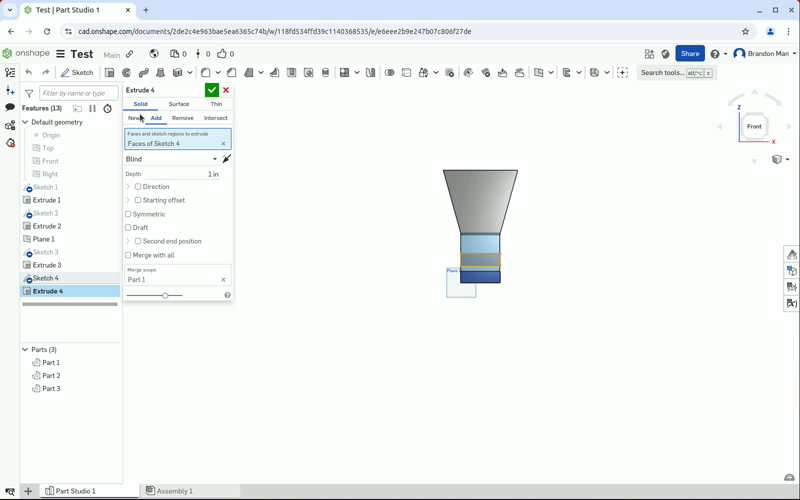
mouse_move(137, 120)
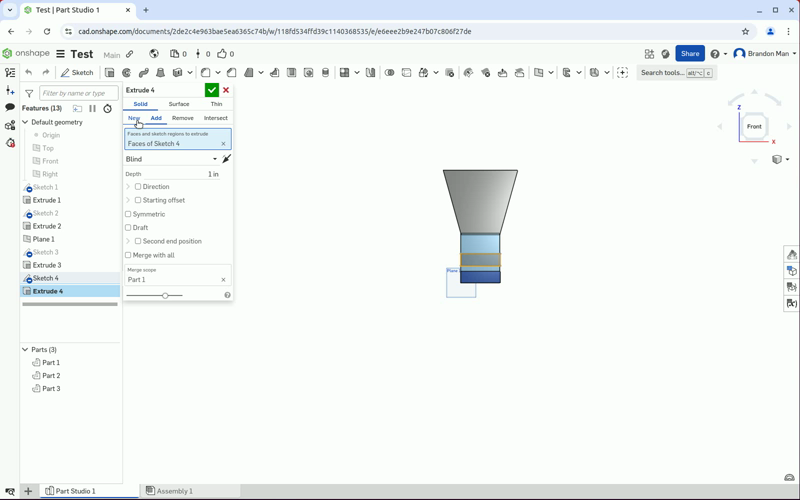
click(137, 120)
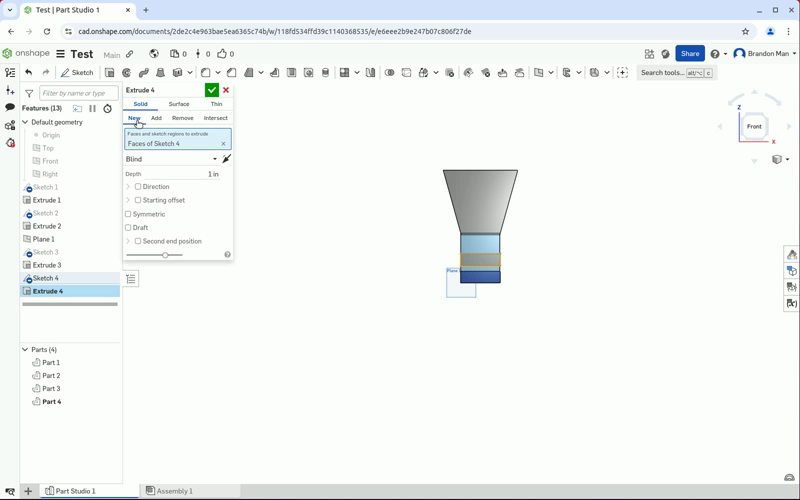
key(tab, 4)
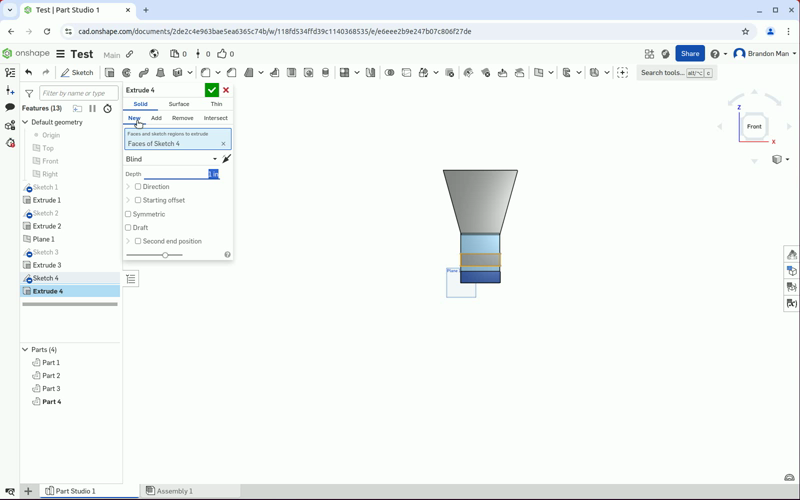
text(7.943)
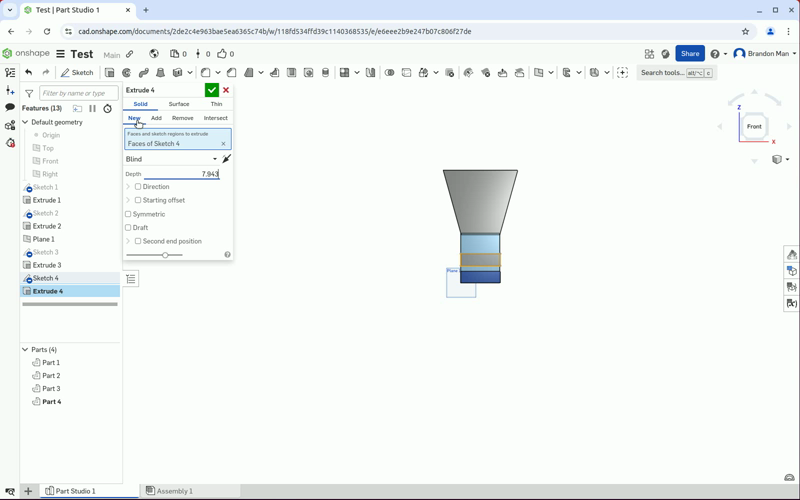
key(enter)
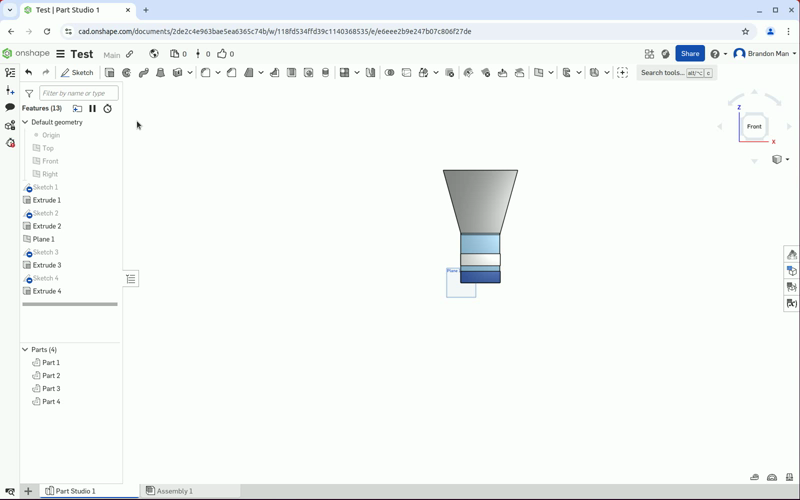
key(shift+h)
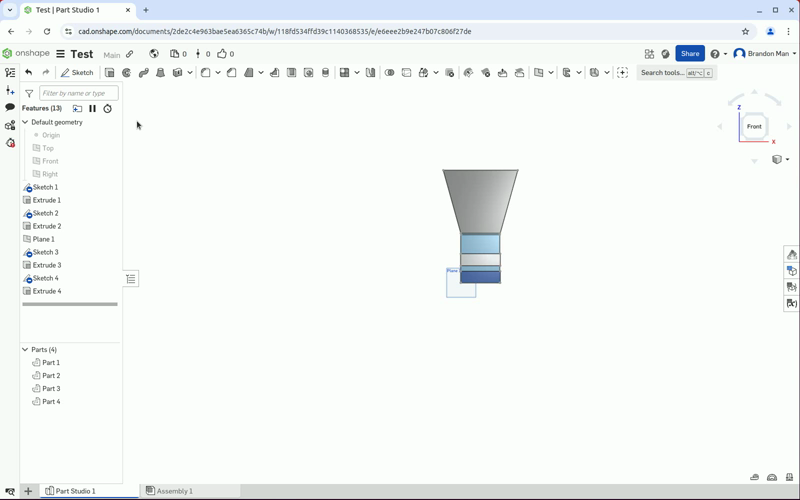
key(shift+h)
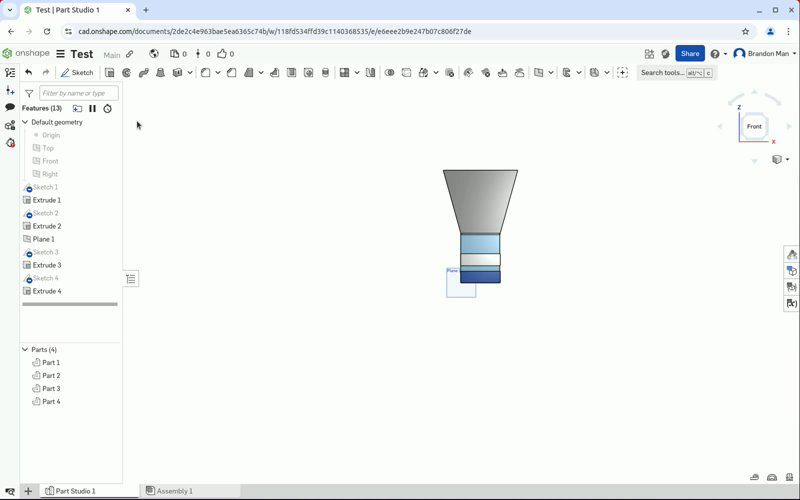
mouse_move(73, 189)
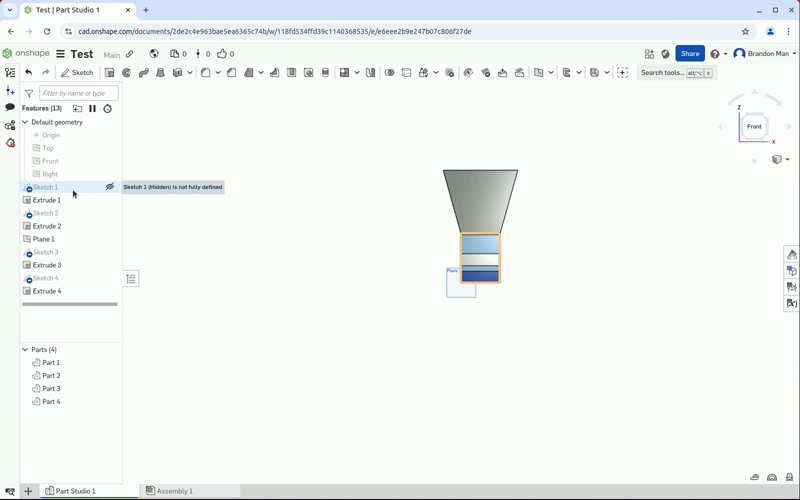
click(73, 189)
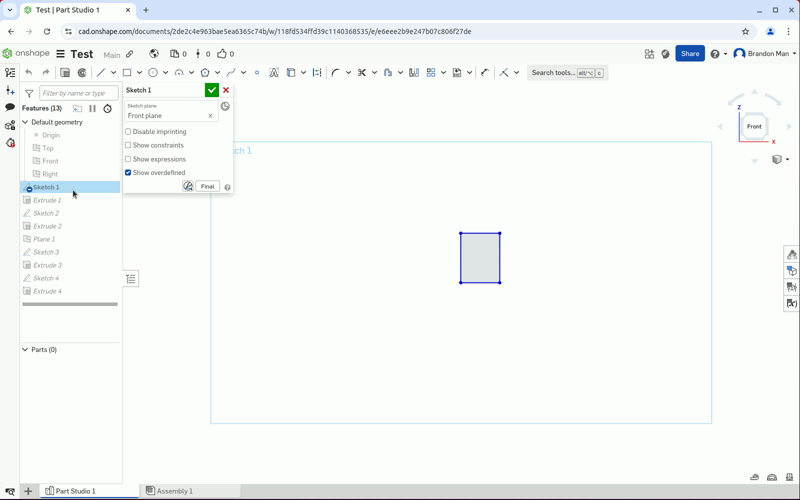
mouse_move(229, 92)
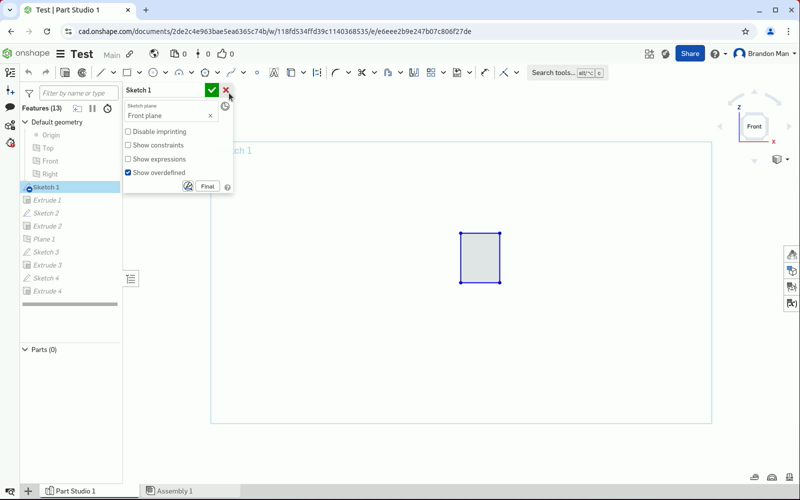
click(229, 92)
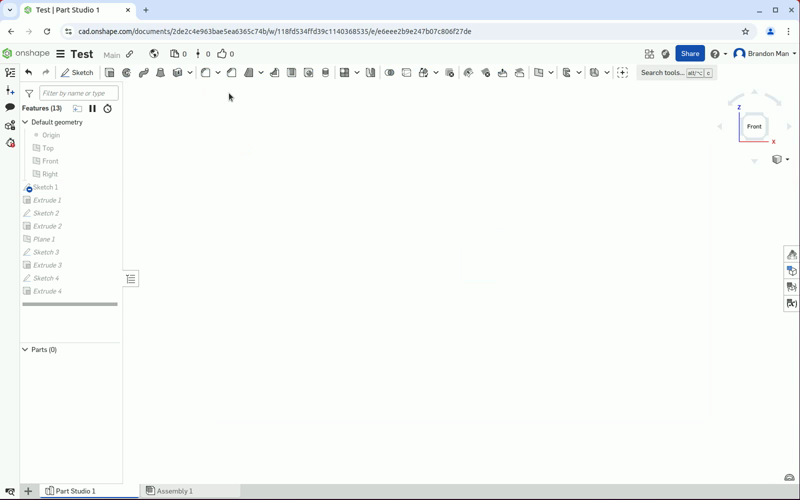
key(shift+s)
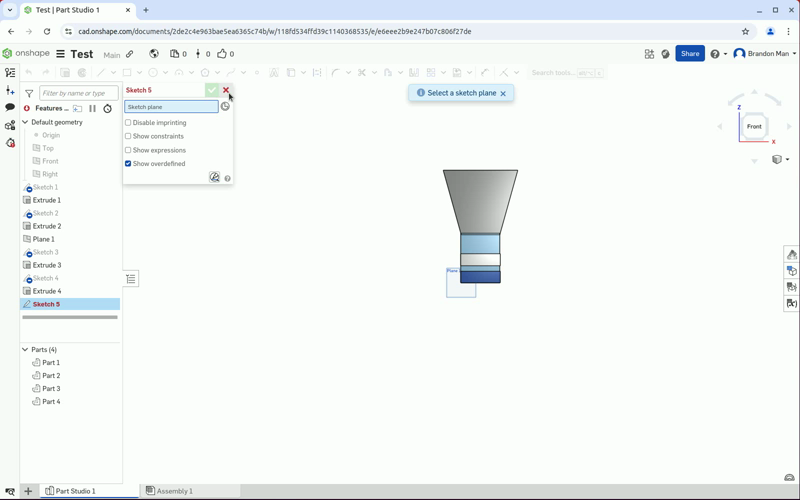
mouse_move(73, 241)
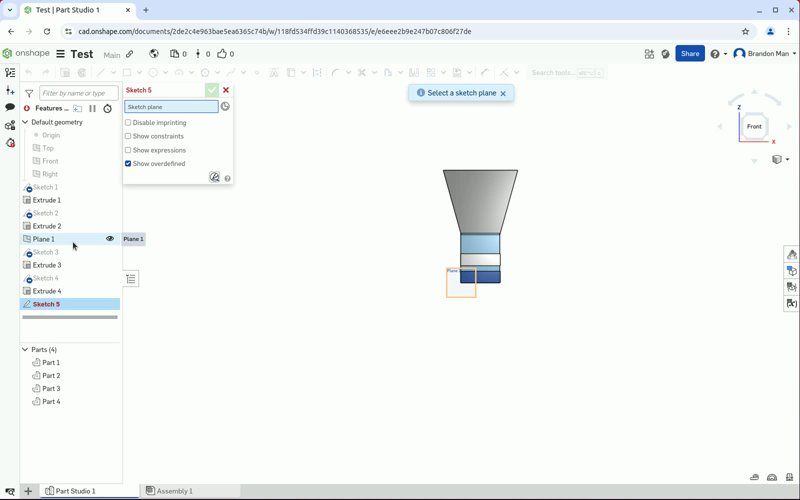
click(73, 241)
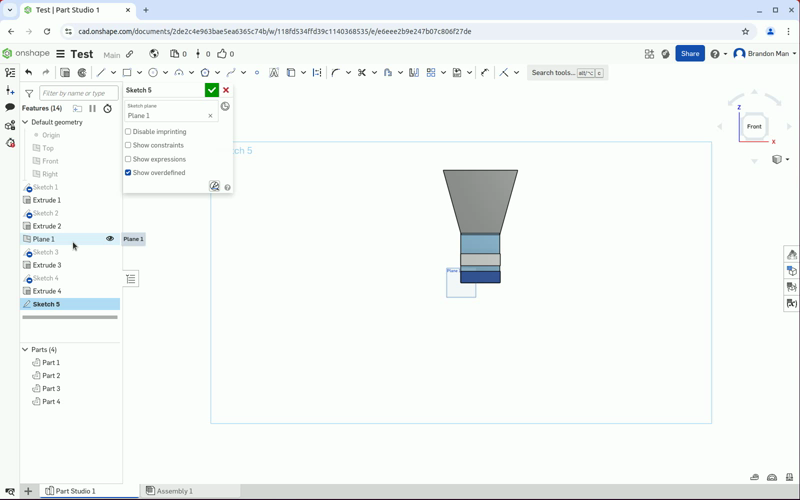
mouse_move(73, 352)
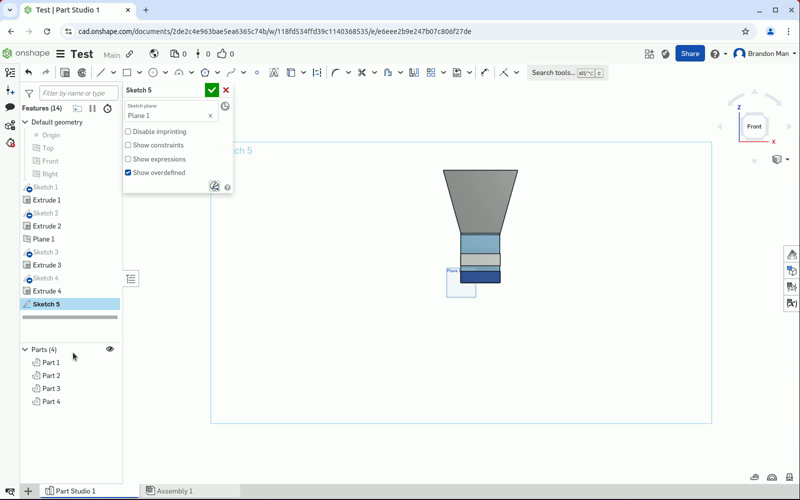
key(y)
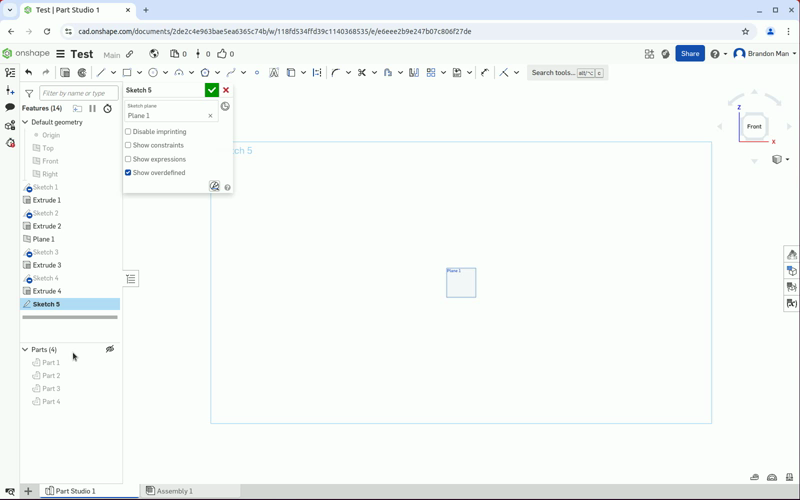
key(c)
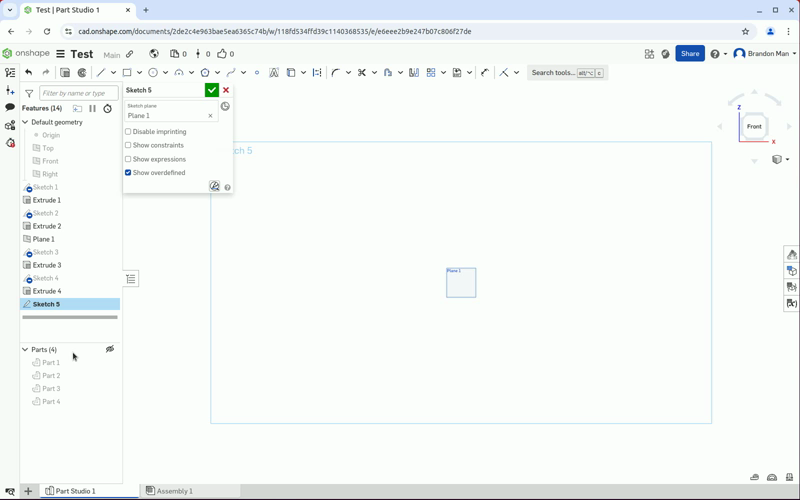
key_down(shift)
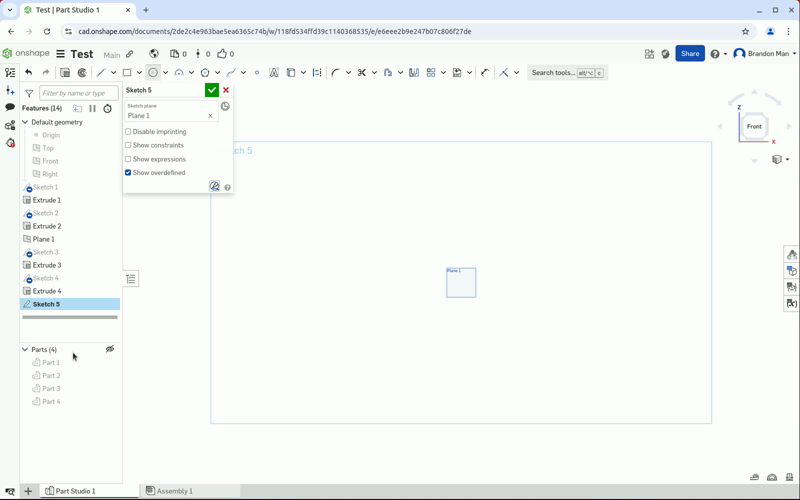
mouse_move(506, 179)
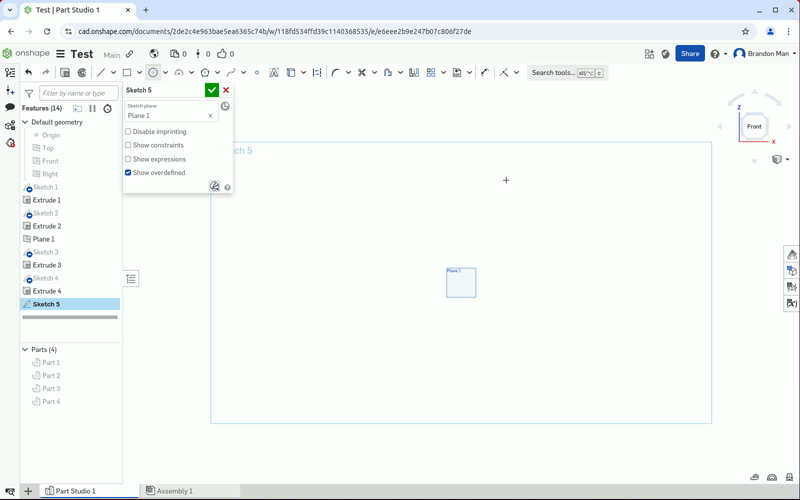
click(506, 179)
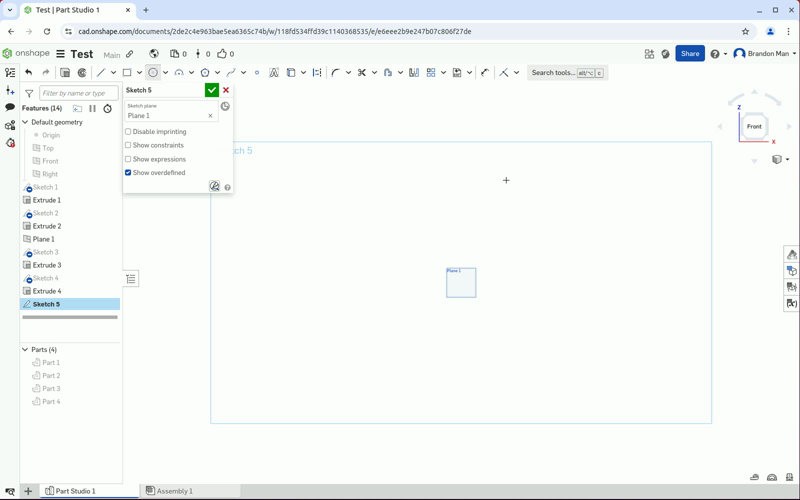
key_up(shift)
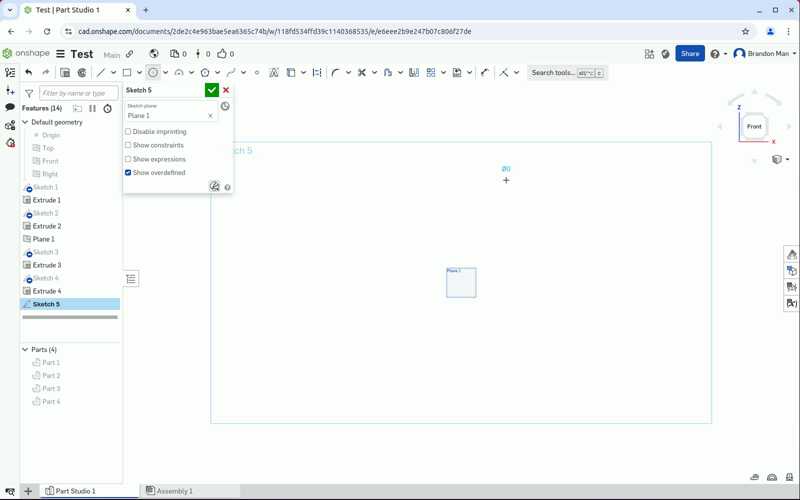
mouse_move(510, 179)
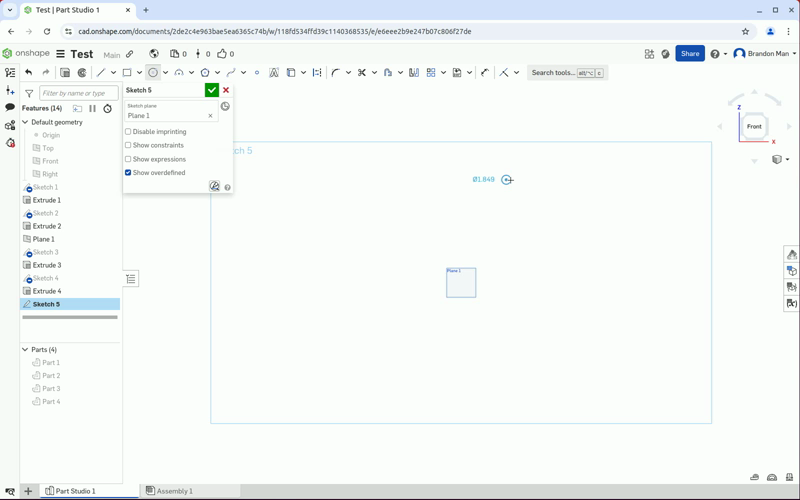
click(510, 179)
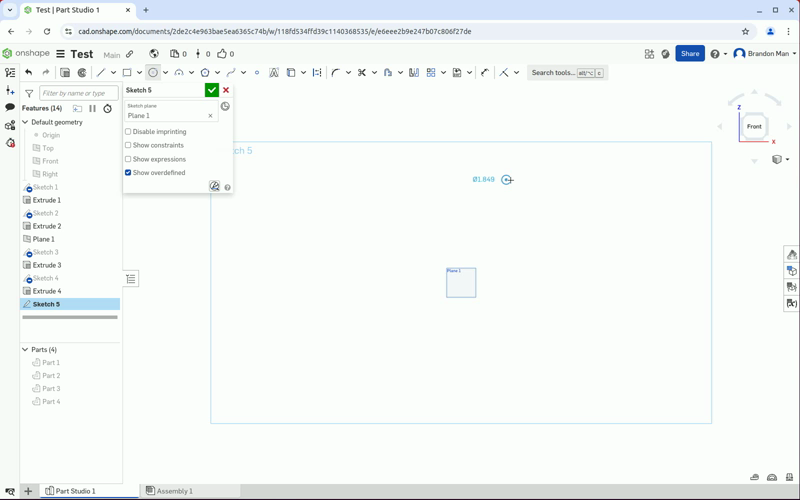
key(esc)
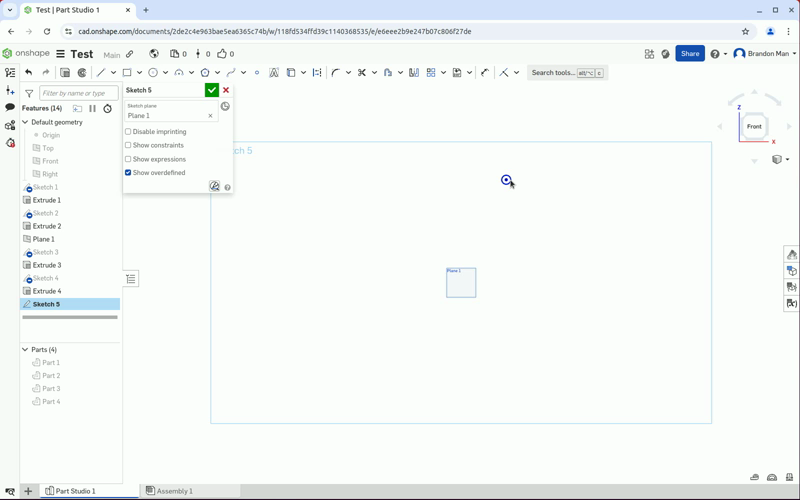
mouse_move(509, 181)
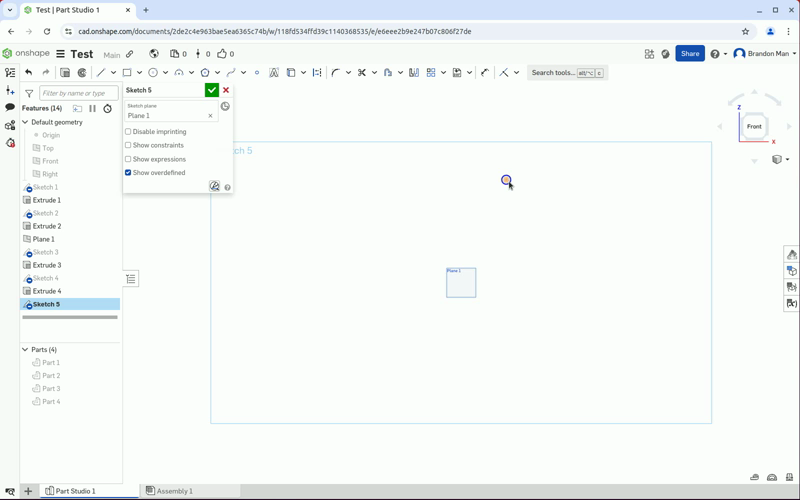
scroll(6)
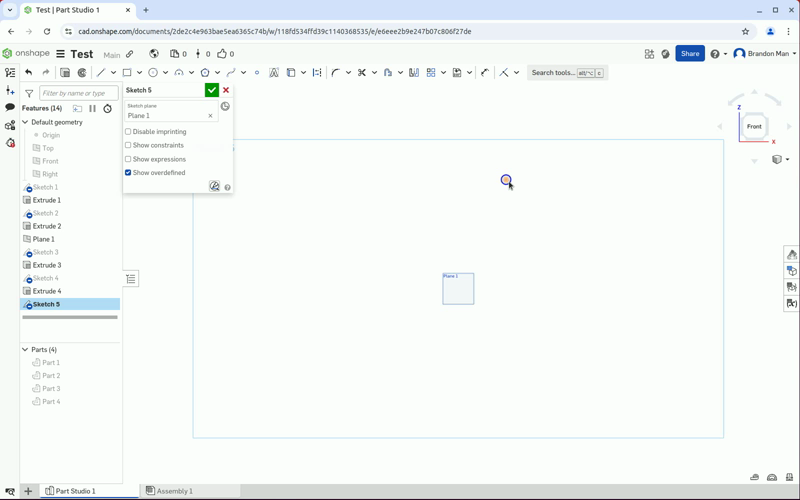
scroll(6)
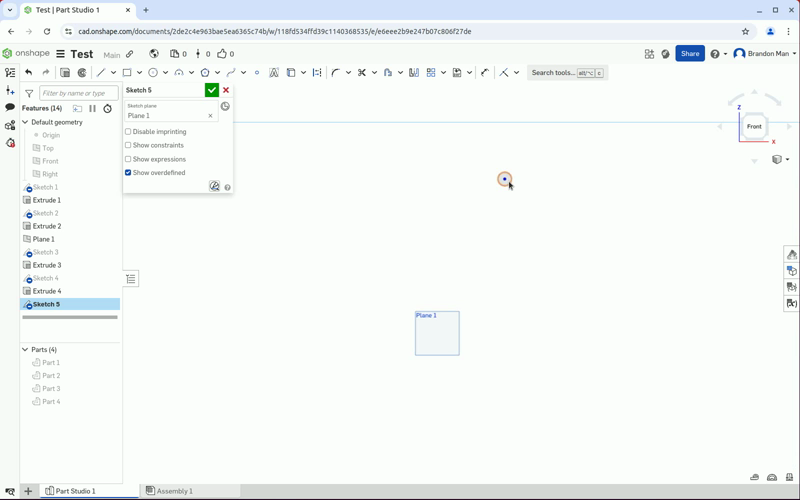
scroll(6)
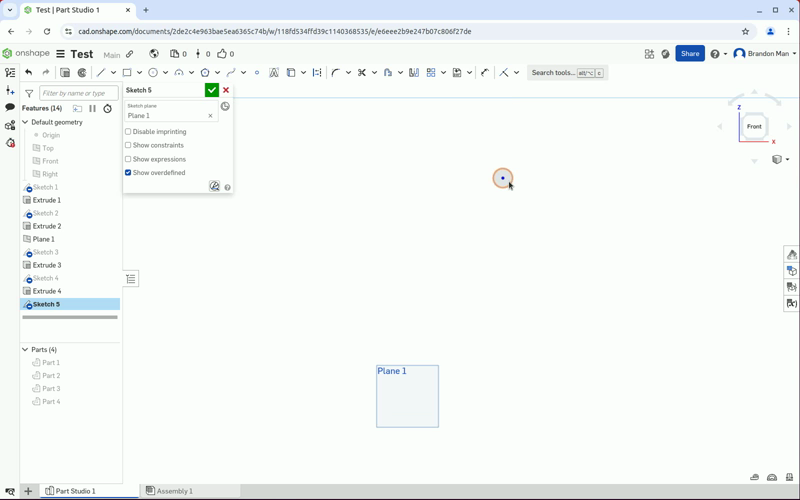
scroll(6)
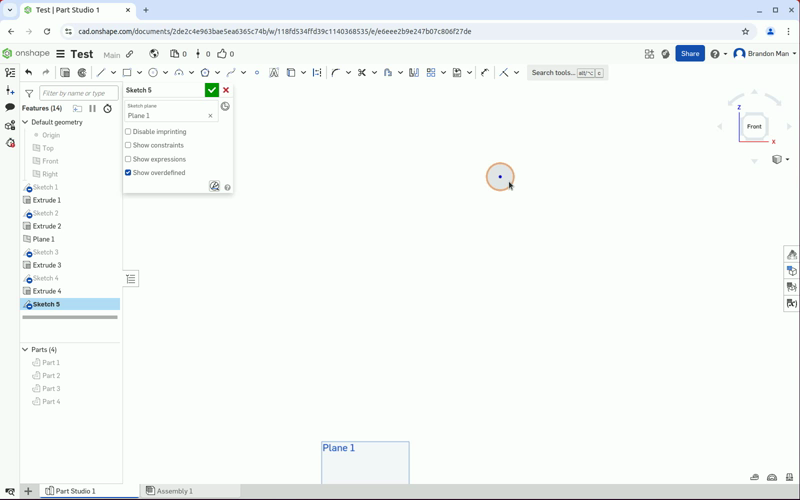
scroll(6)
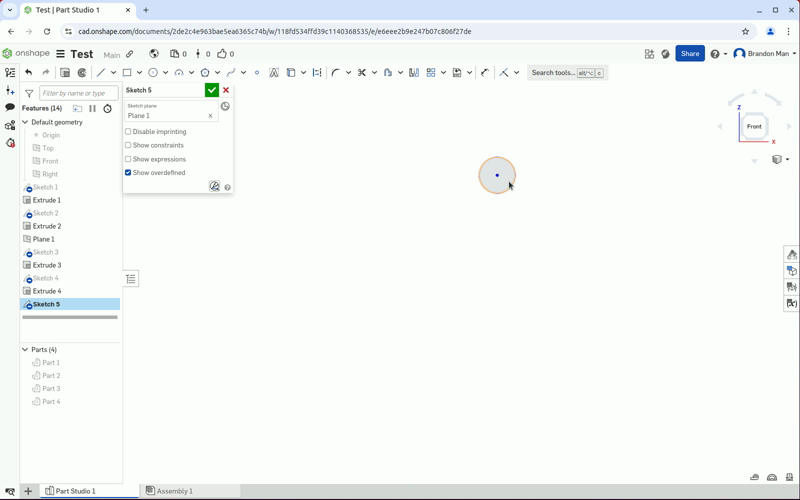
scroll(6)
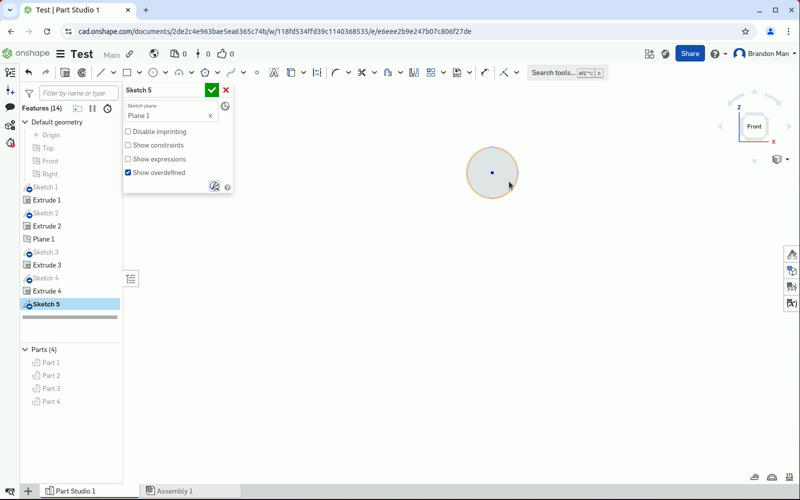
scroll(6)
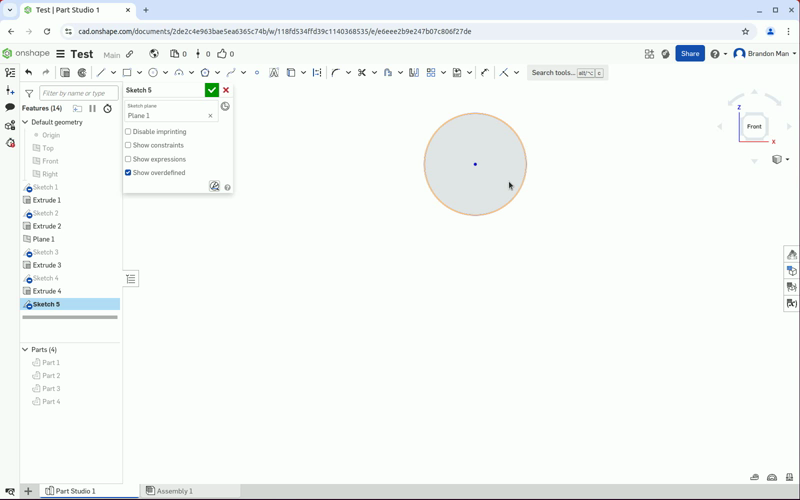
click(509, 181)
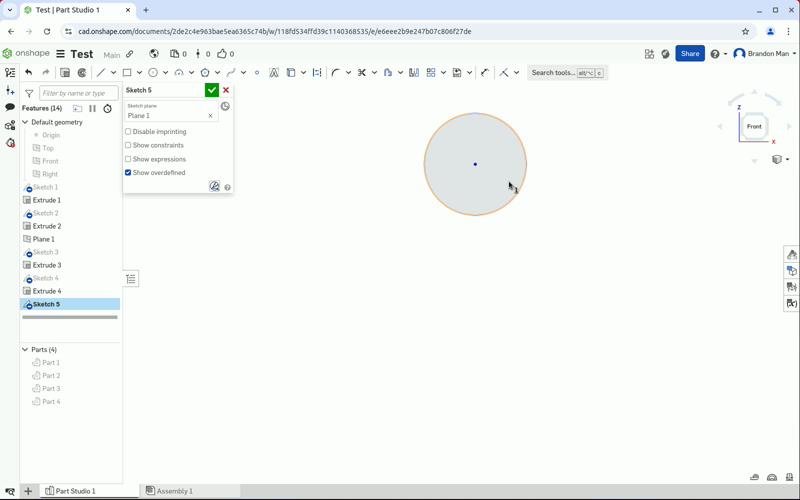
scroll(-6)
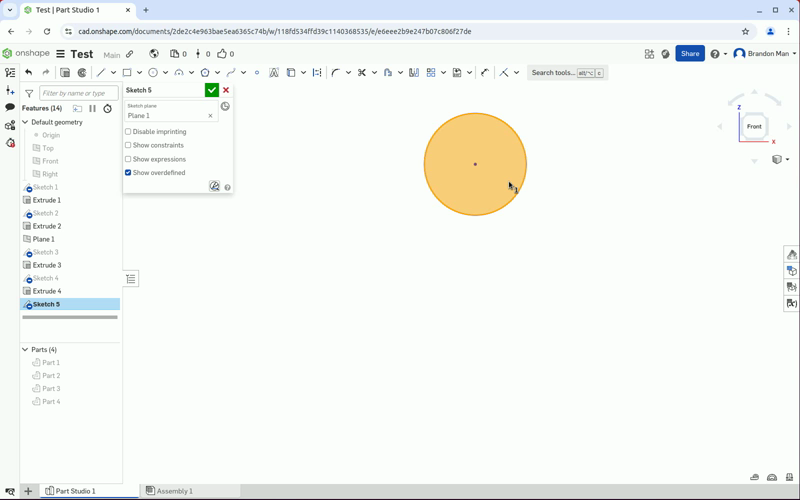
scroll(-6)
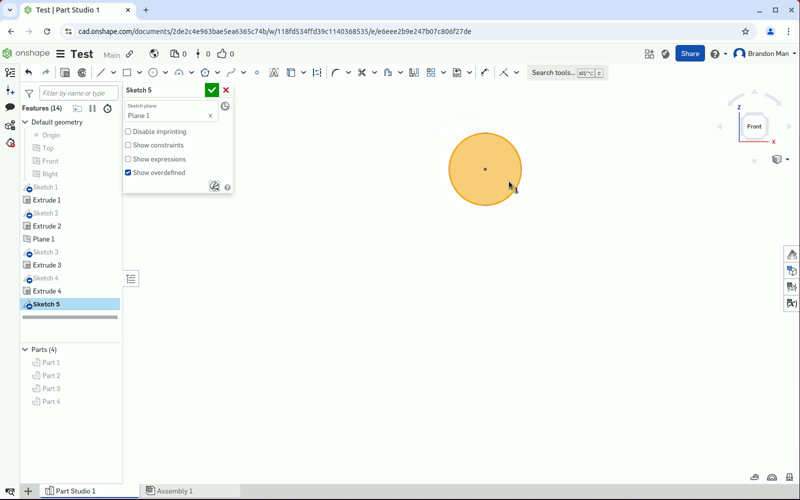
scroll(-6)
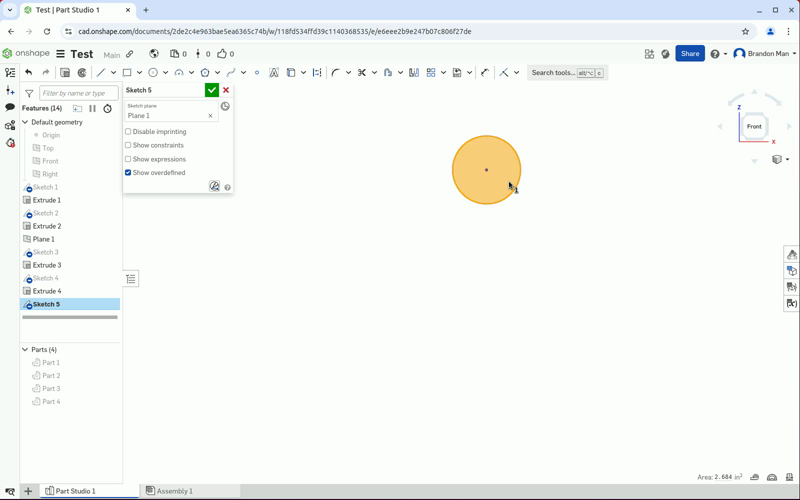
scroll(-6)
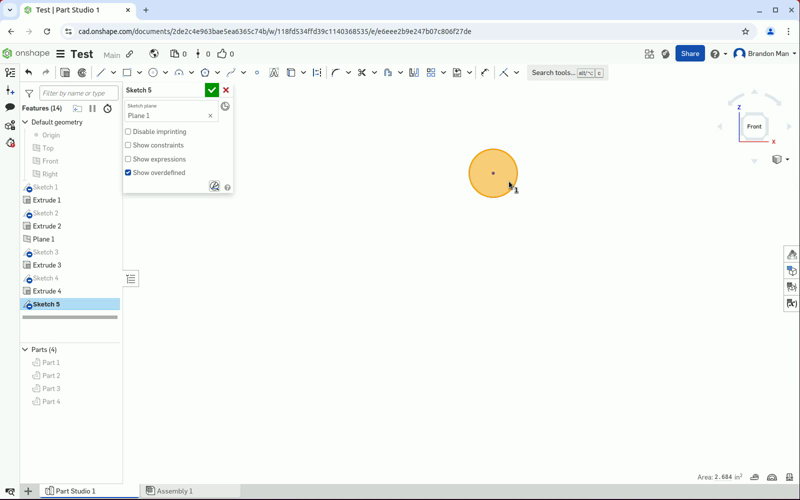
scroll(-6)
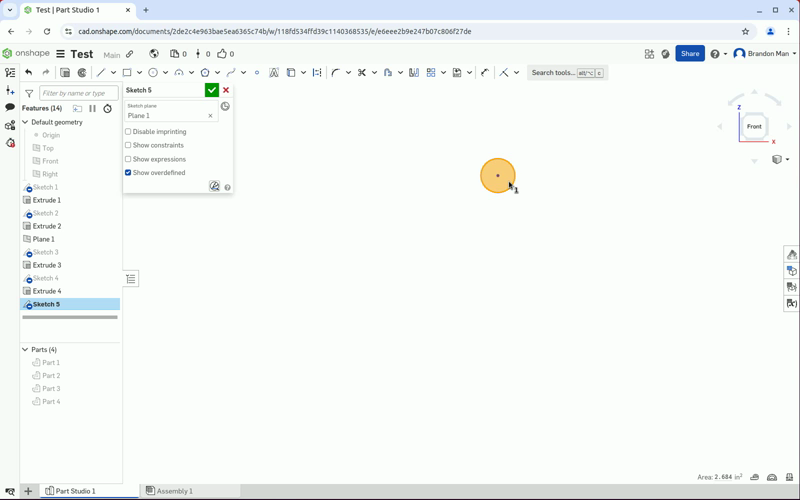
scroll(-6)
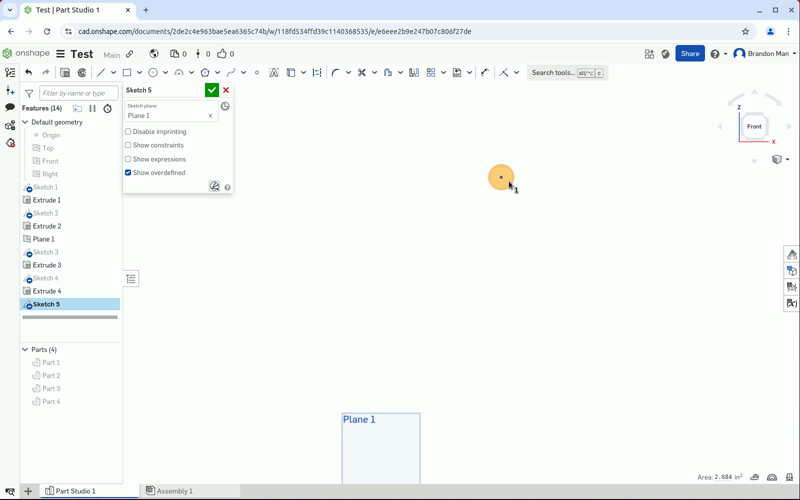
scroll(-6)
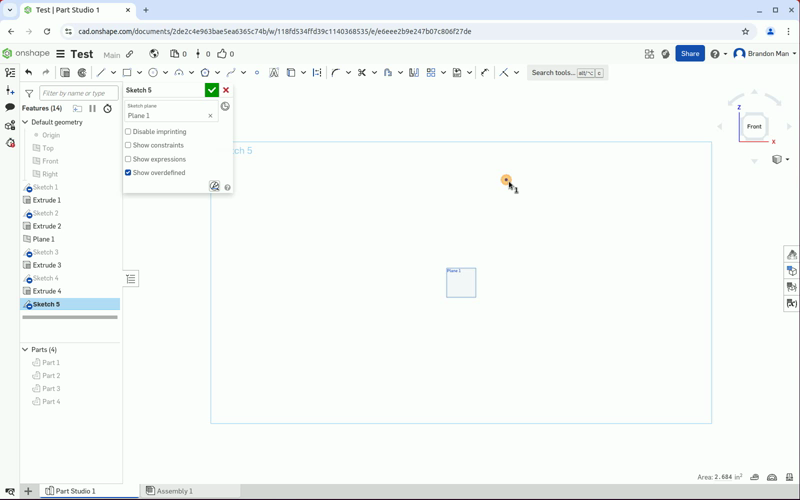
mouse_move(73, 352)
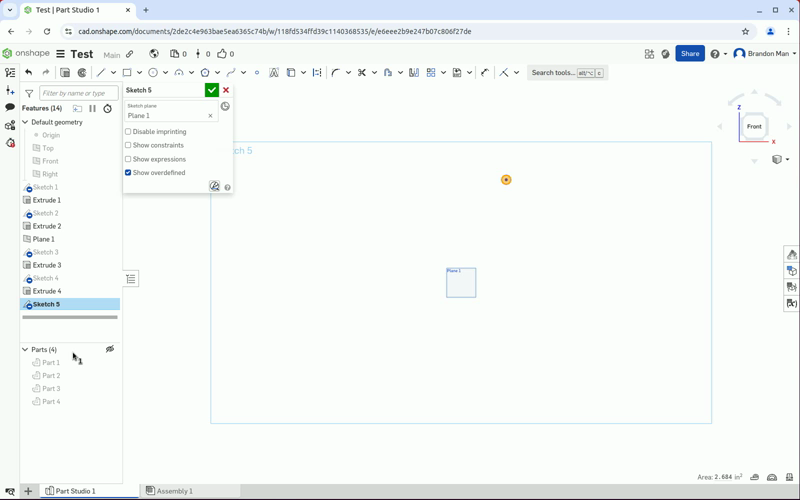
key(shift+y)
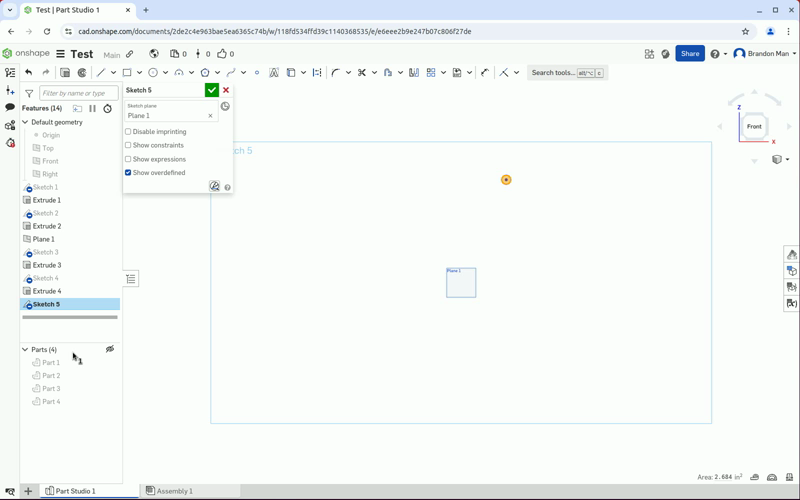
key(shift+e)
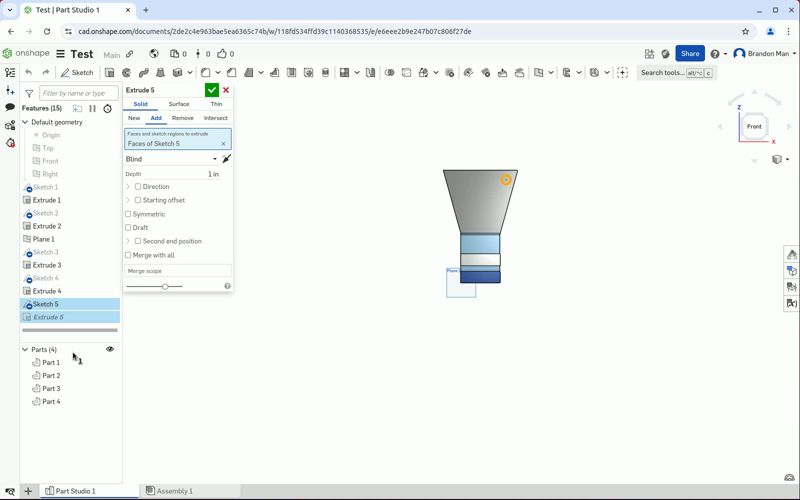
mouse_move(143, 106)
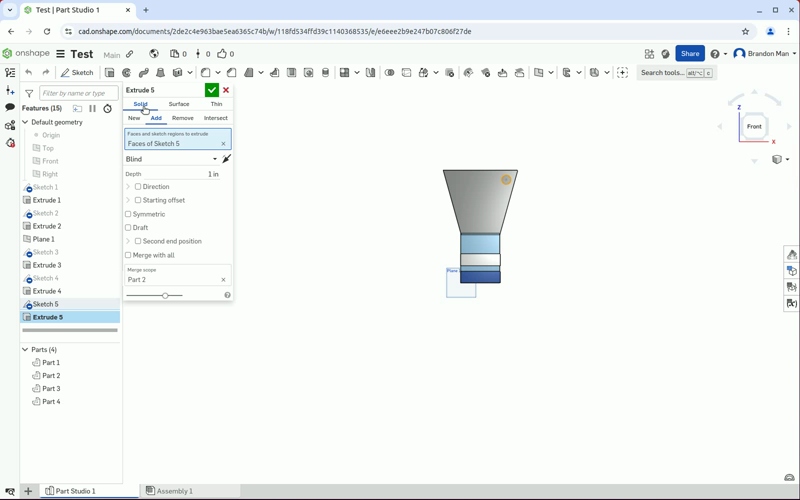
click(143, 106)
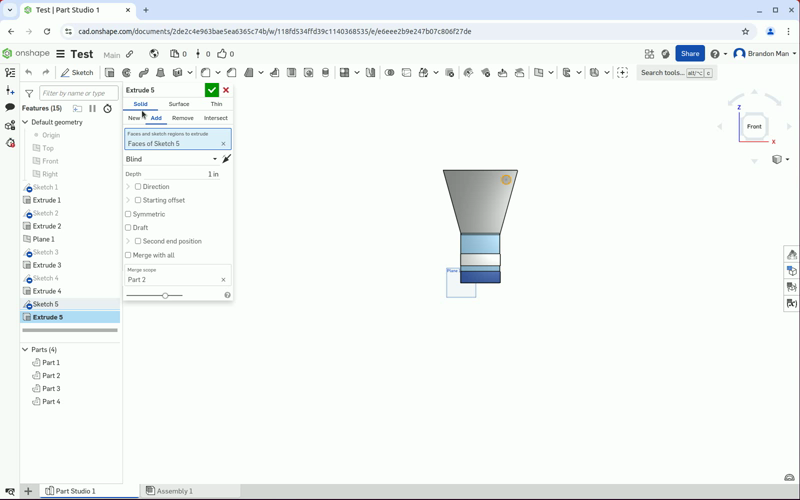
mouse_move(137, 120)
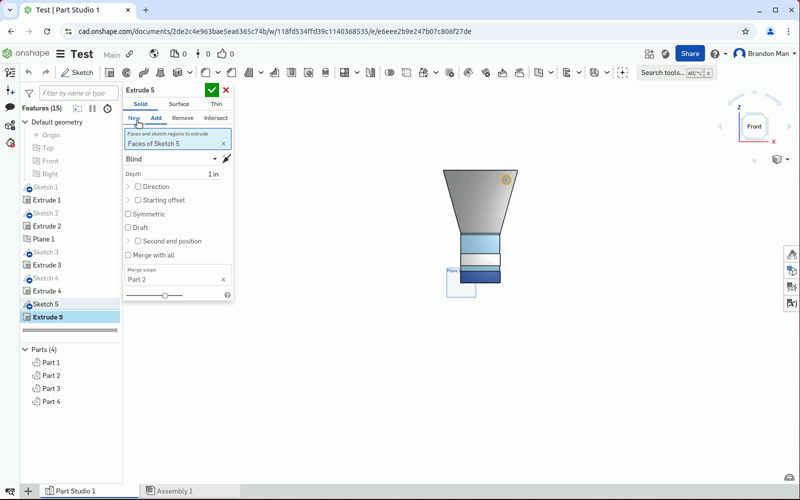
click(137, 120)
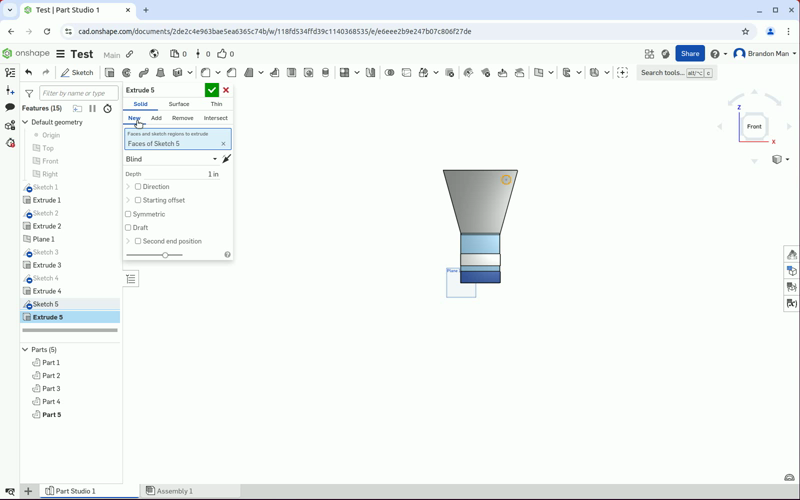
key(tab, 4)
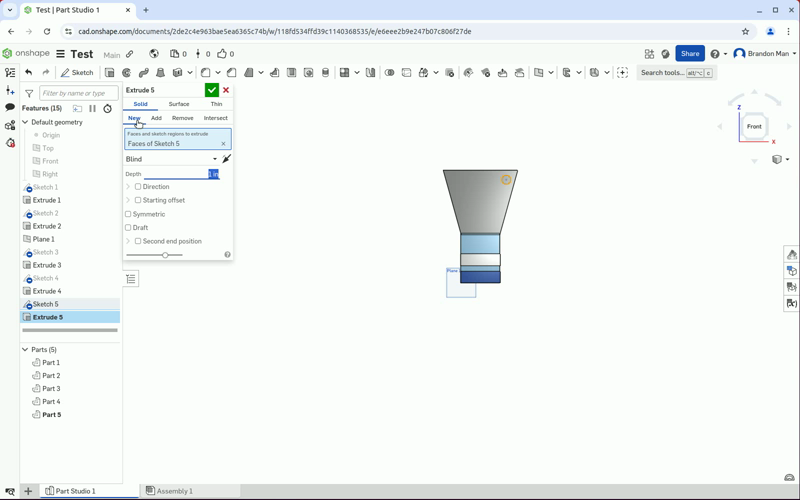
text(6.258)
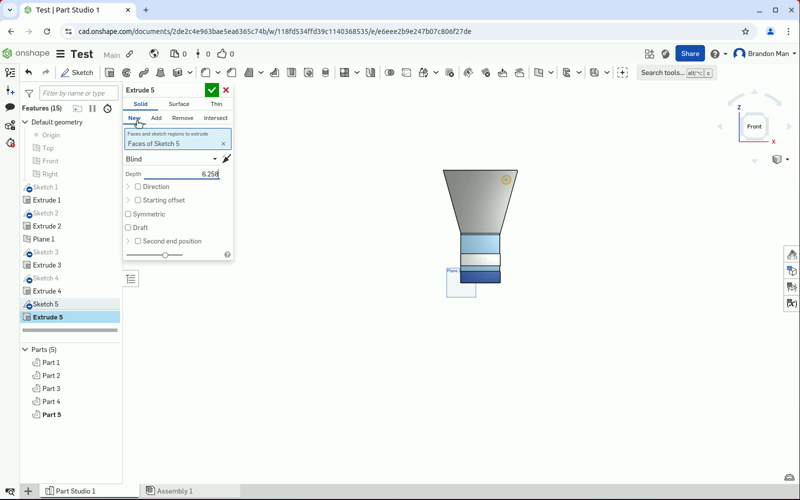
key(enter)
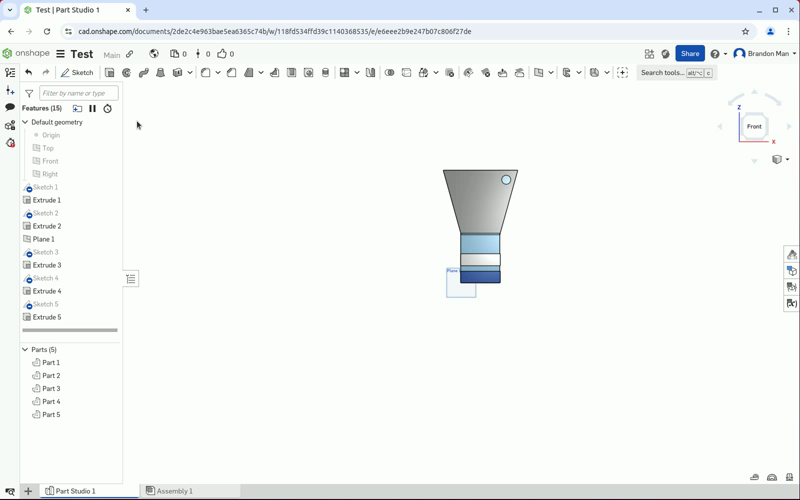
key(shift+h)
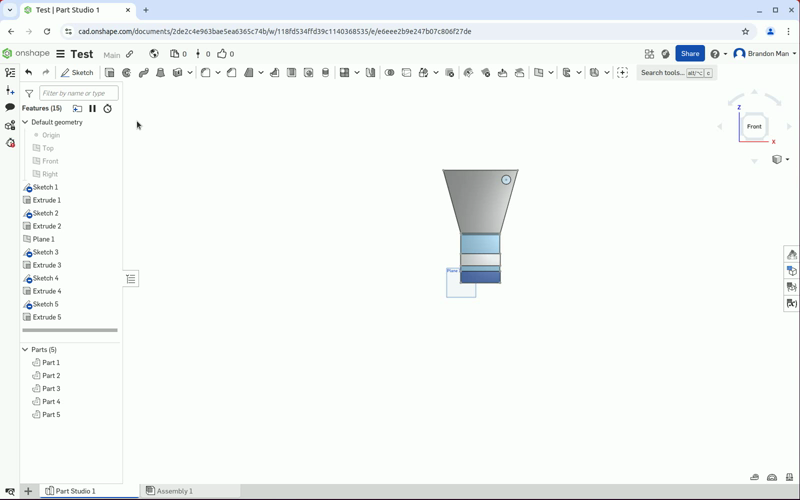
key(shift+h)
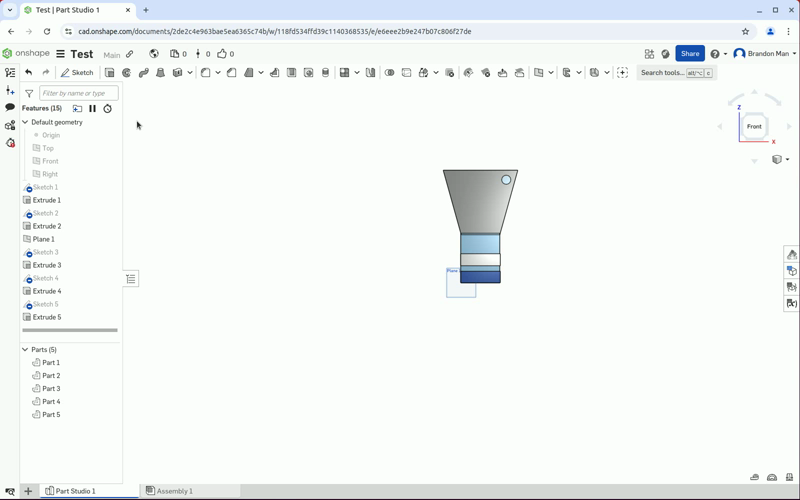
mouse_move(73, 189)
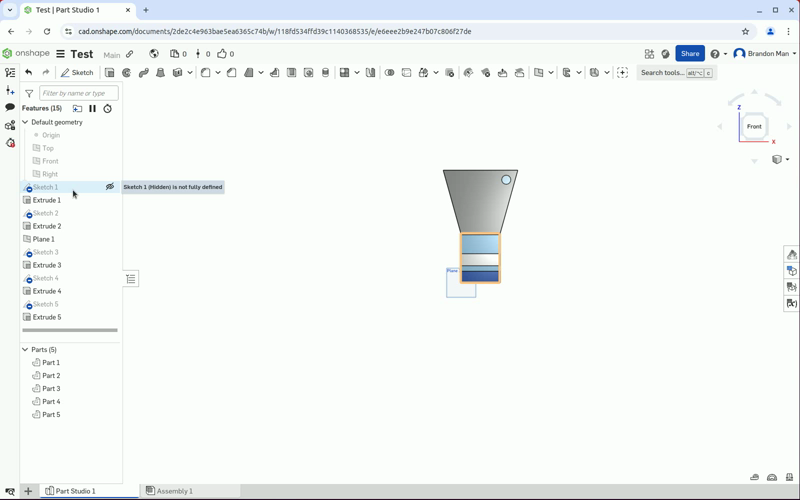
click(73, 189)
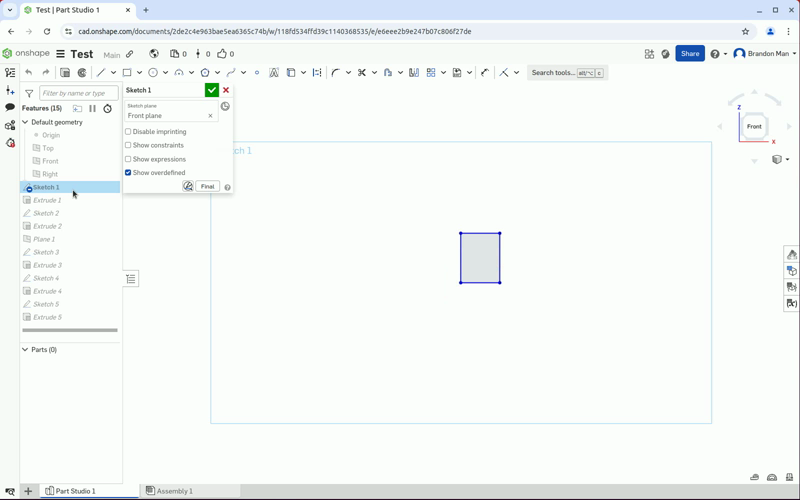
mouse_move(229, 92)
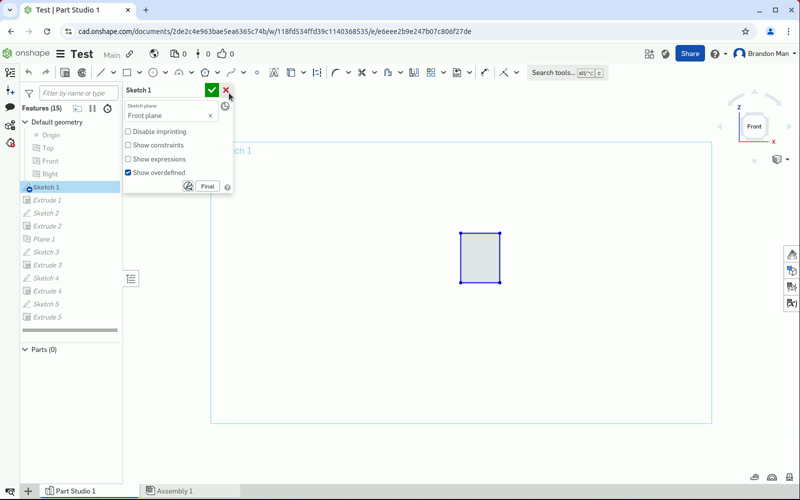
click(229, 92)
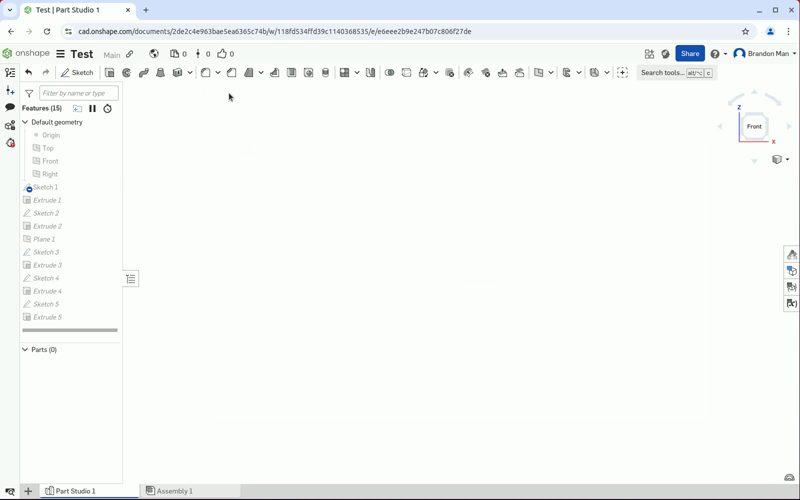
key(shift+s)
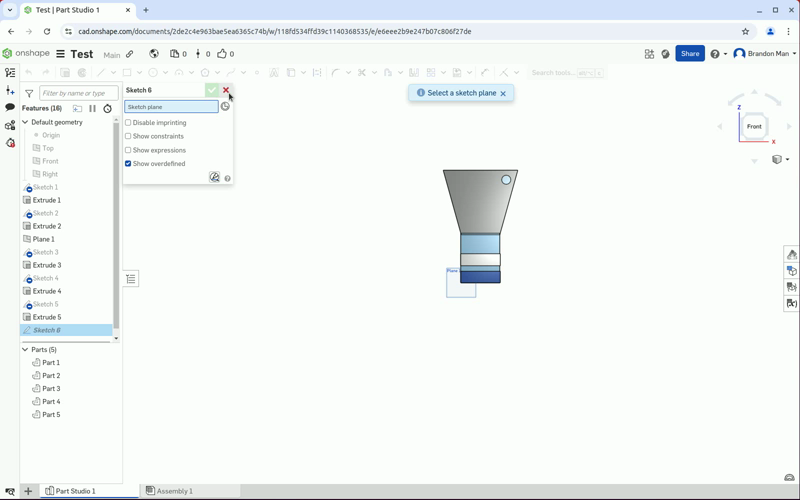
mouse_move(69, 241)
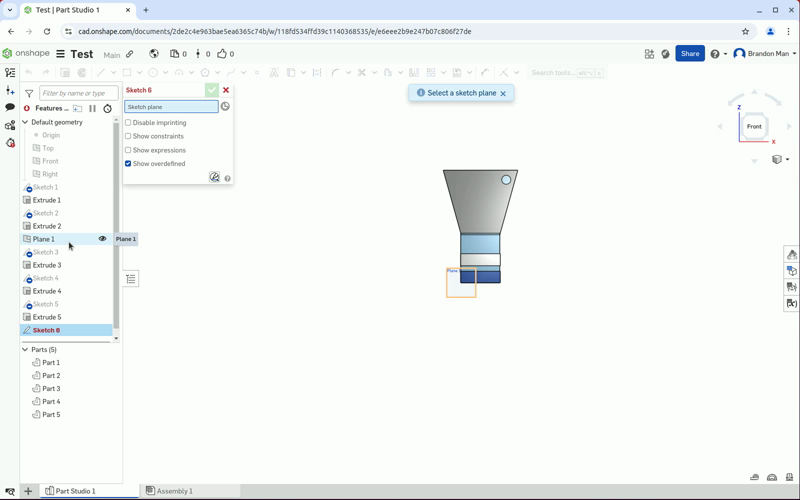
click(69, 241)
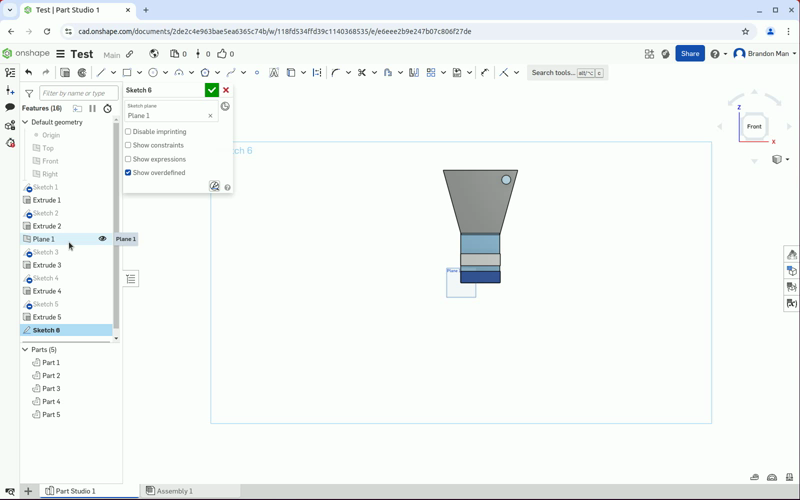
mouse_move(73, 352)
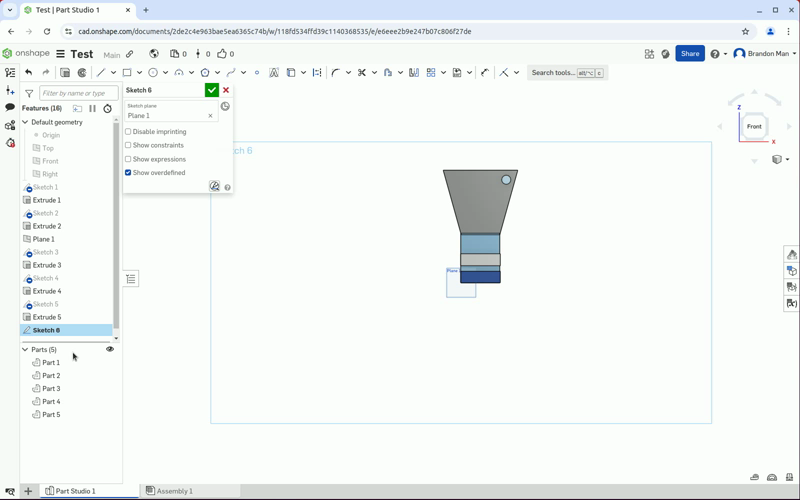
key(y)
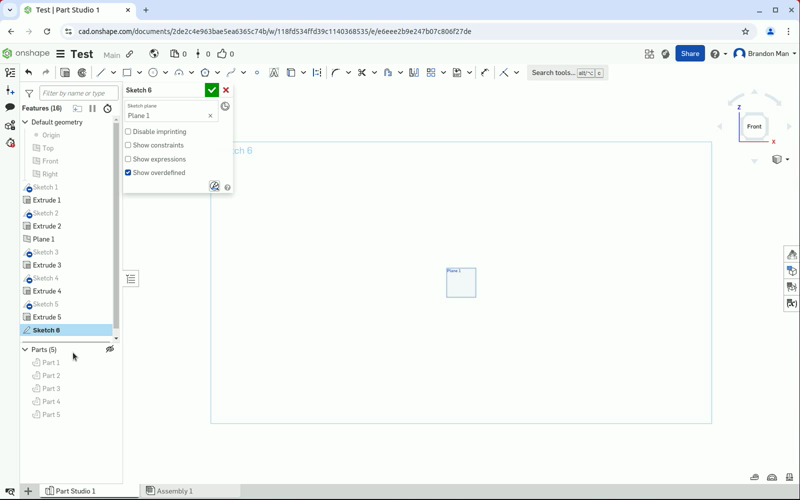
key(c)
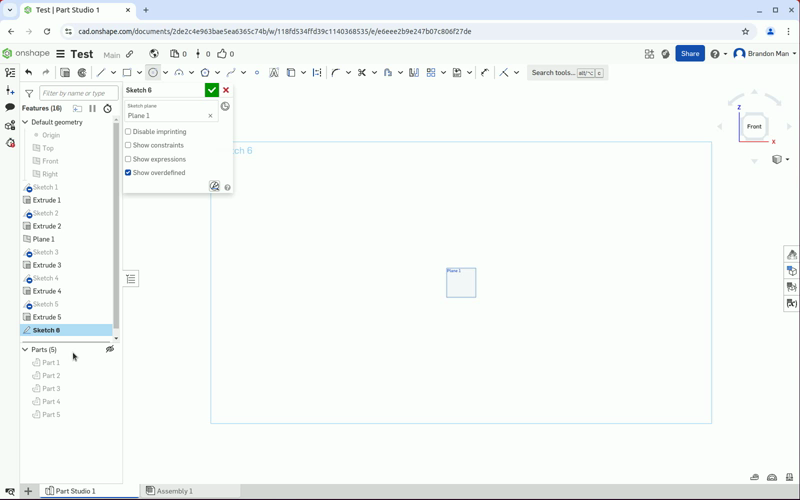
key_down(shift)
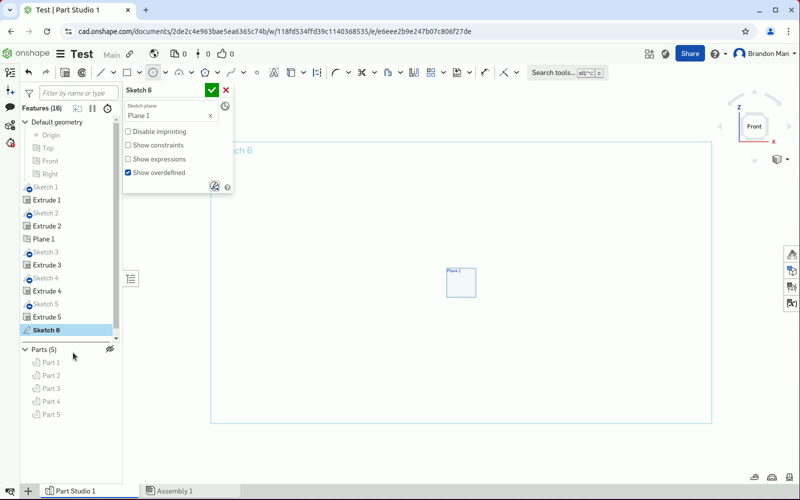
mouse_move(458, 179)
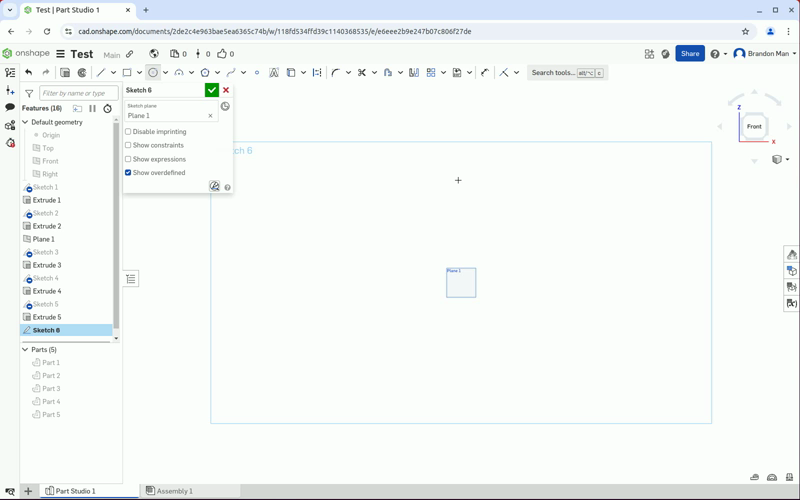
click(458, 179)
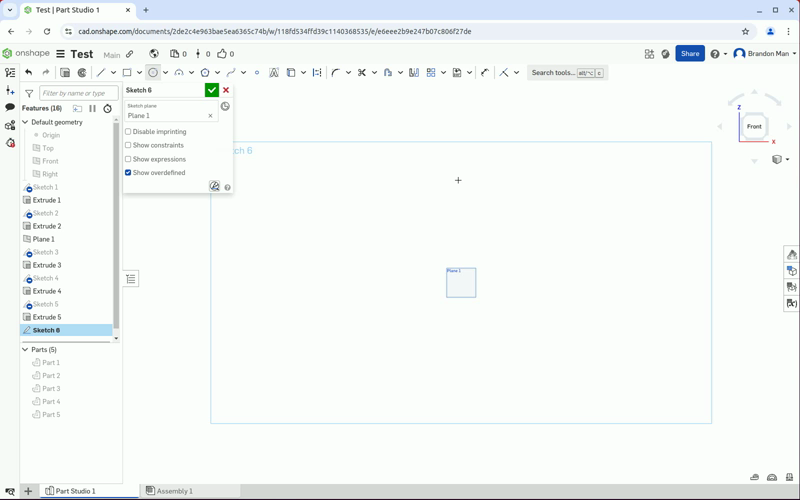
key_up(shift)
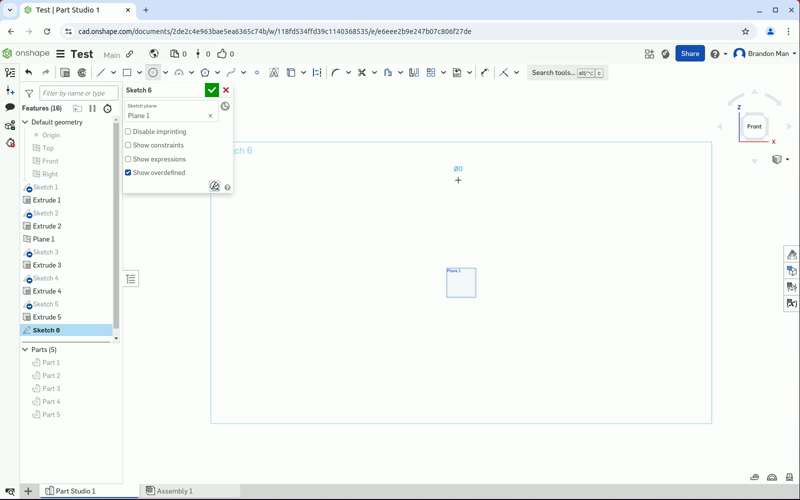
mouse_move(463, 179)
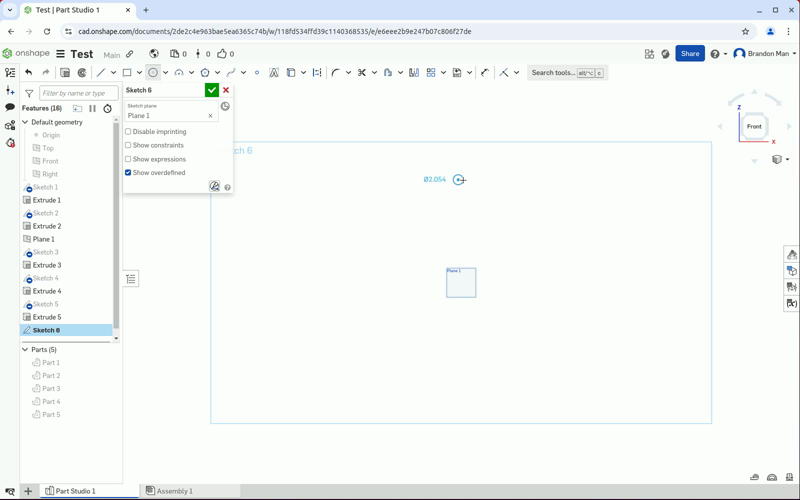
click(463, 179)
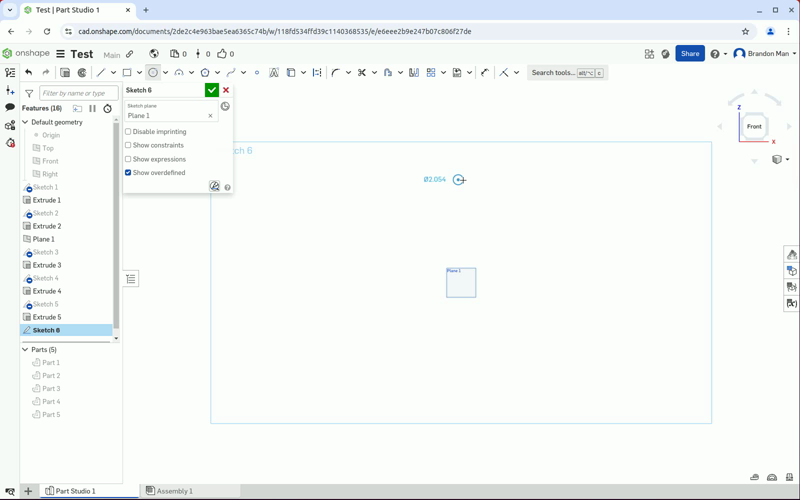
key(esc)
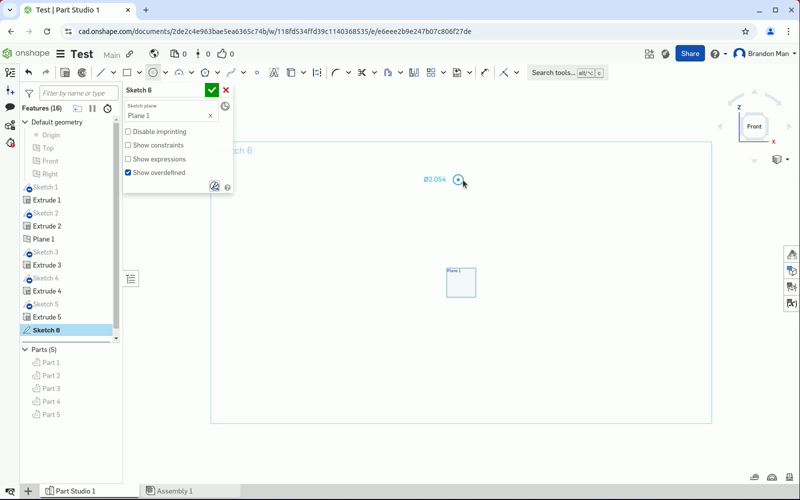
mouse_move(456, 179)
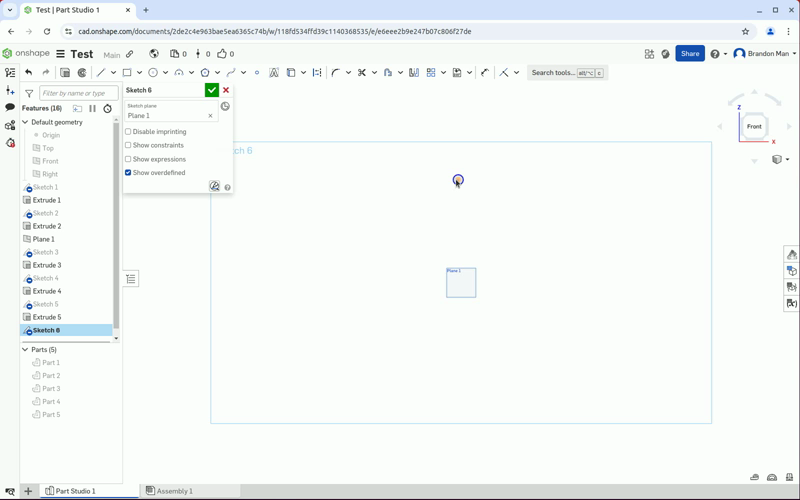
scroll(6)
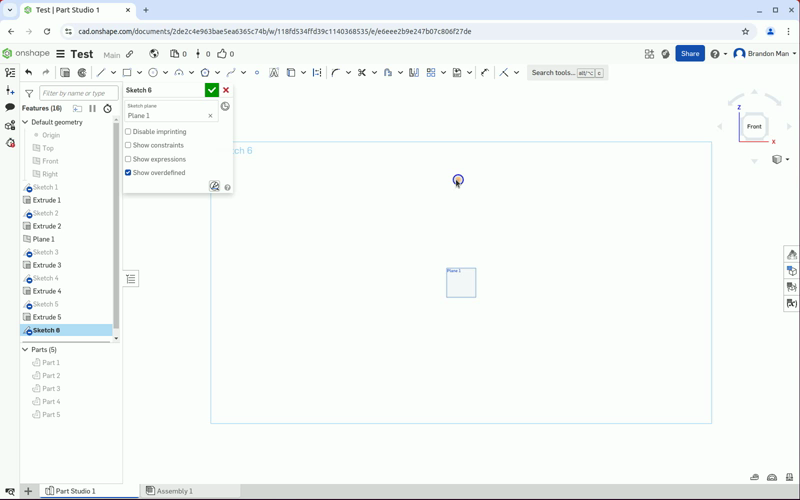
scroll(6)
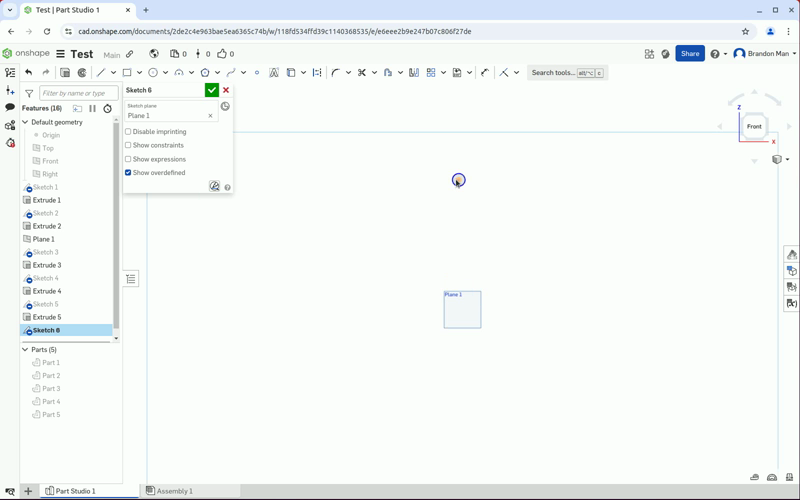
scroll(6)
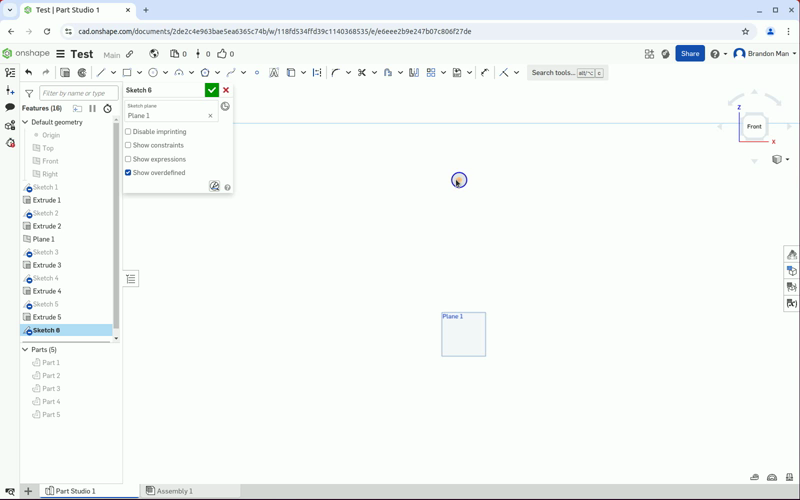
scroll(6)
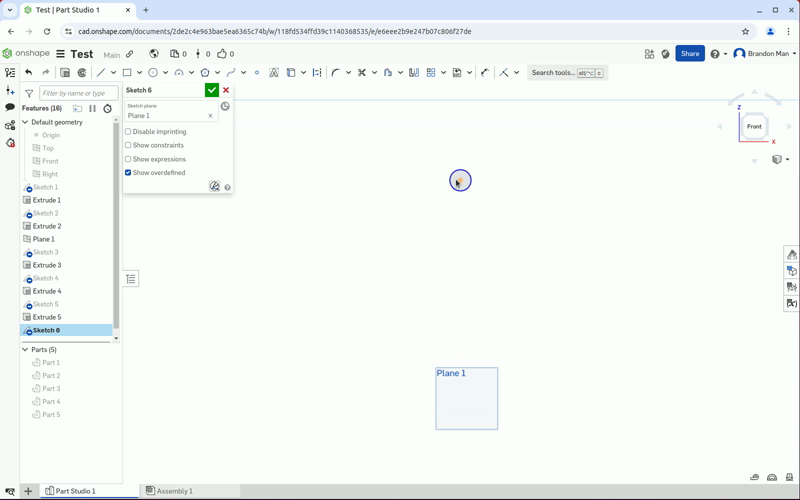
scroll(6)
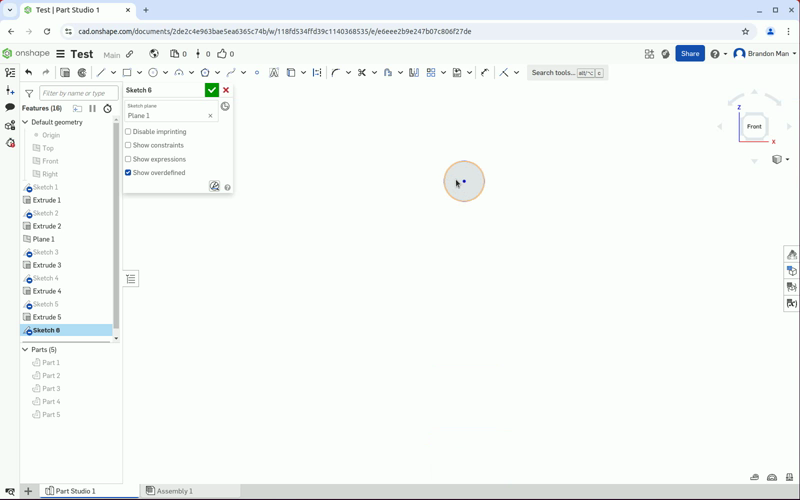
scroll(6)
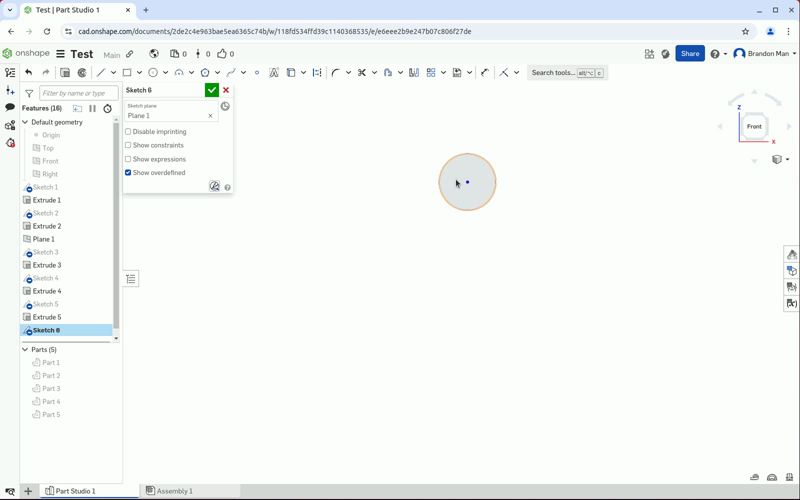
scroll(6)
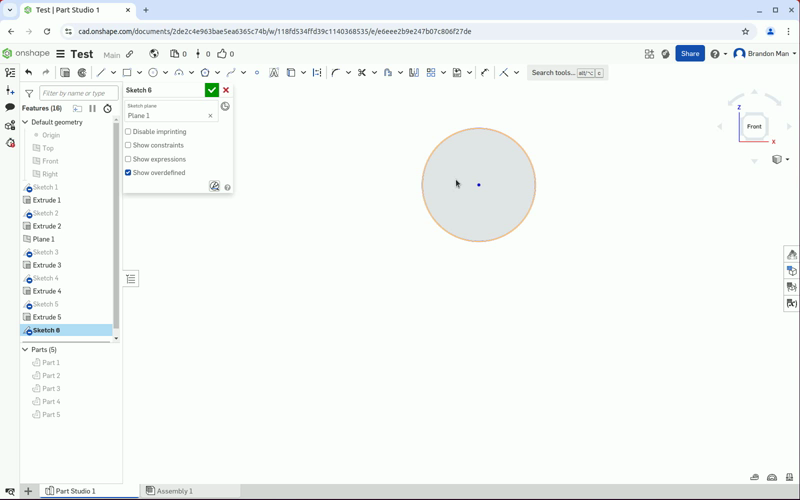
click(456, 179)
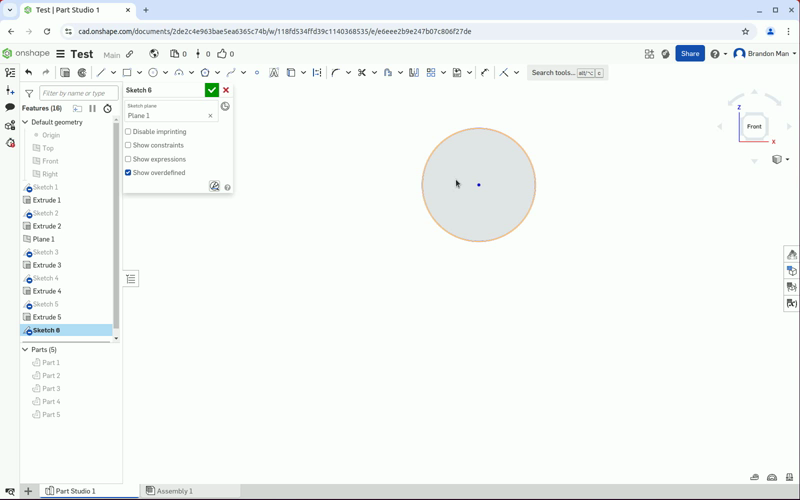
scroll(-6)
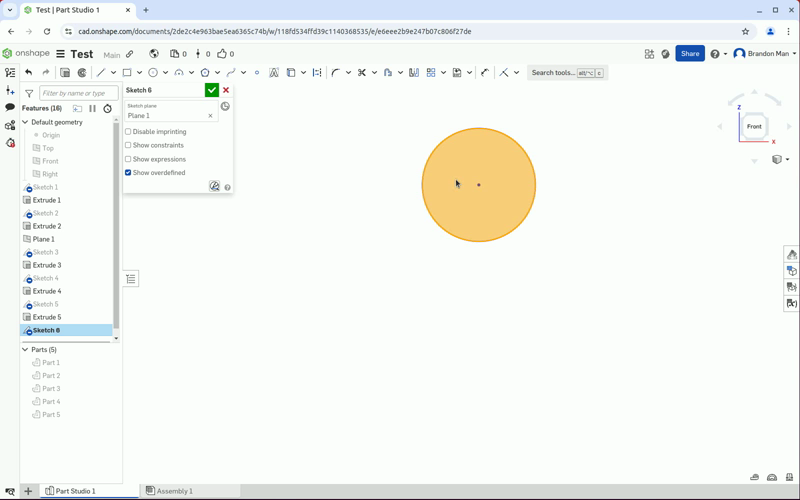
scroll(-6)
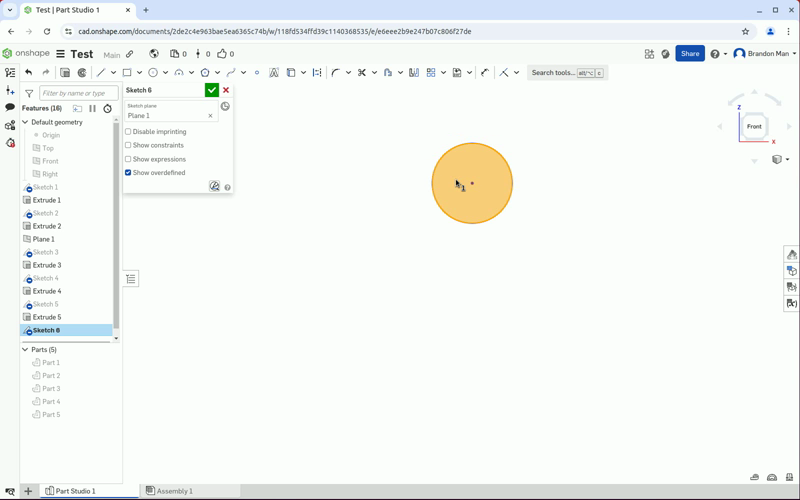
scroll(-6)
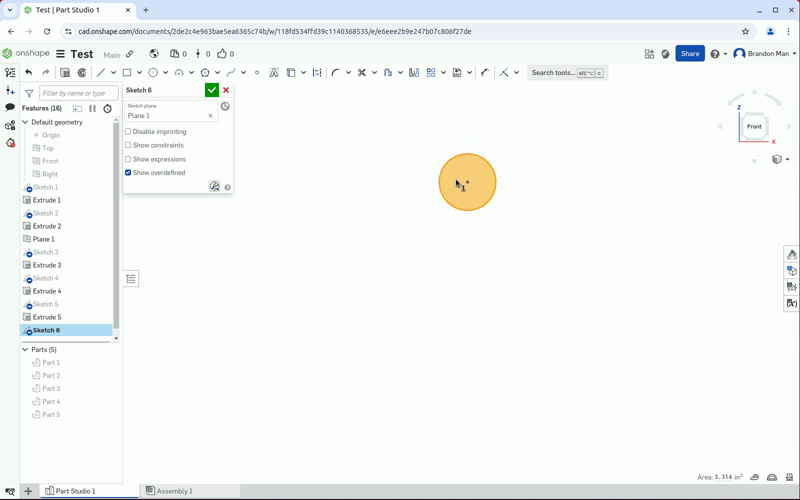
scroll(-6)
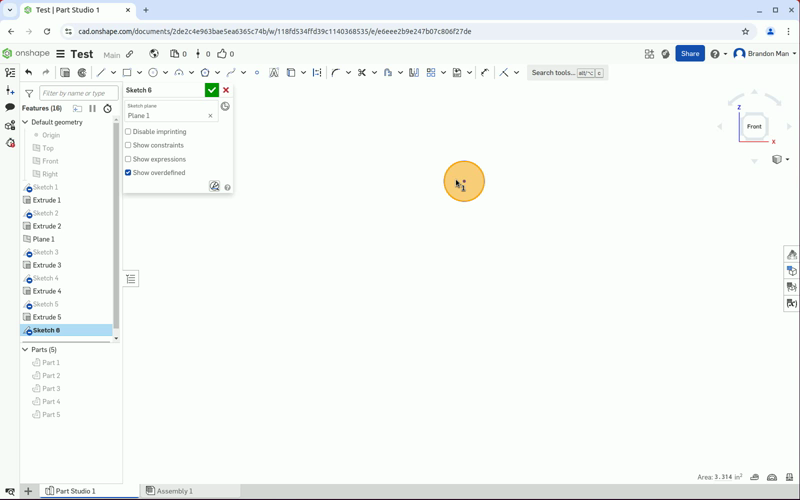
scroll(-6)
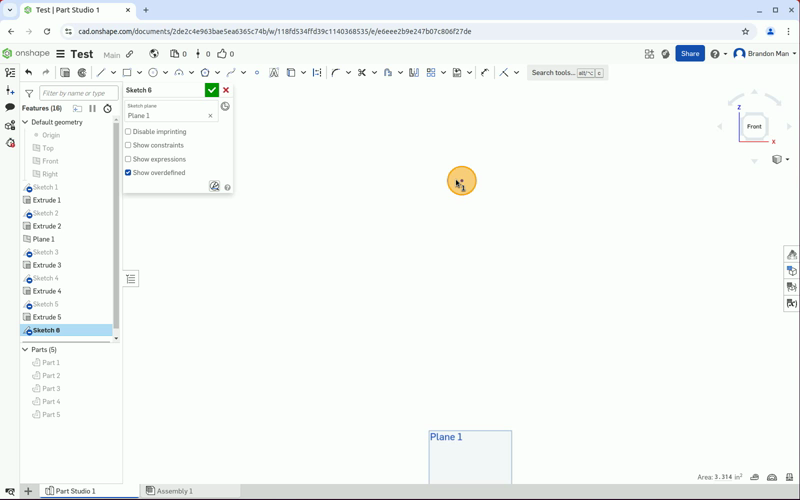
scroll(-6)
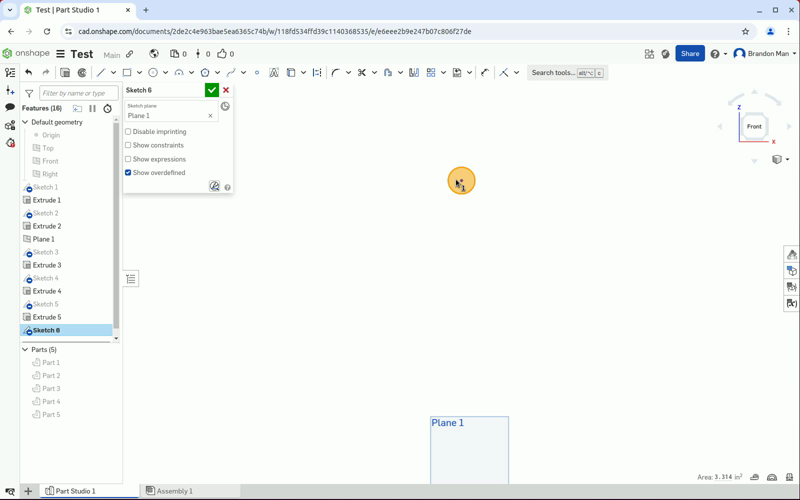
scroll(-6)
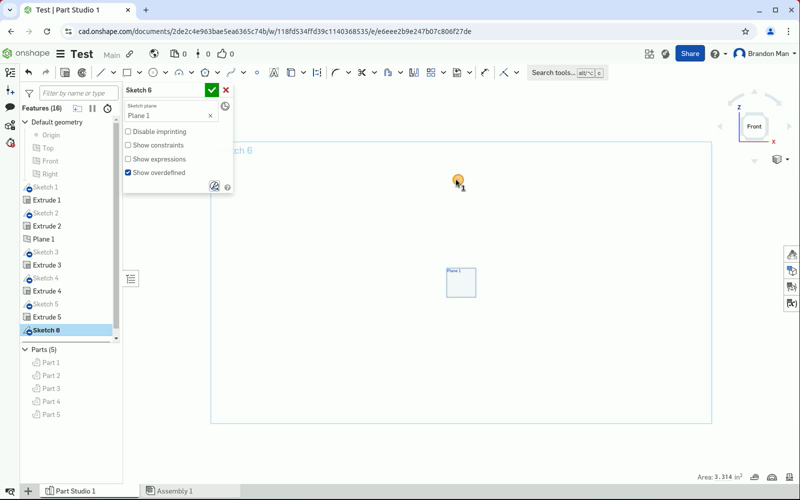
mouse_move(73, 352)
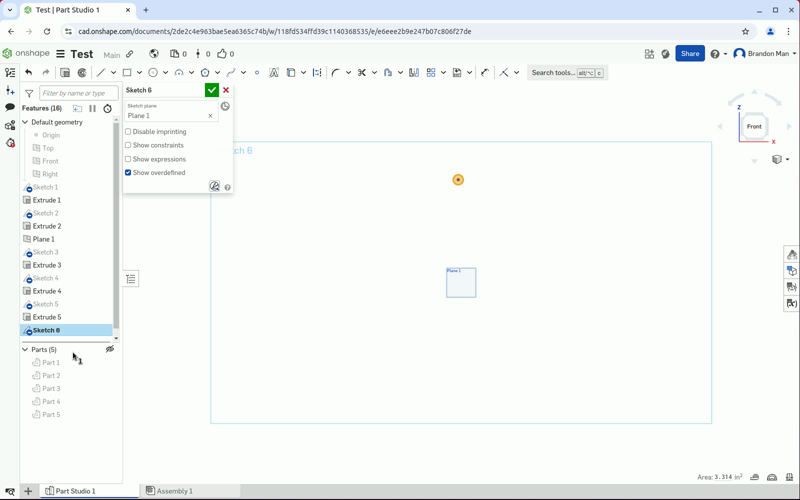
key(shift+y)
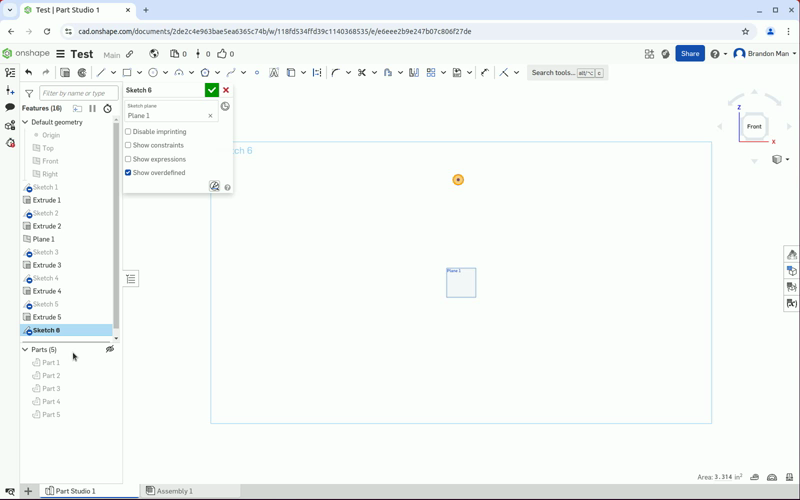
key(shift+e)
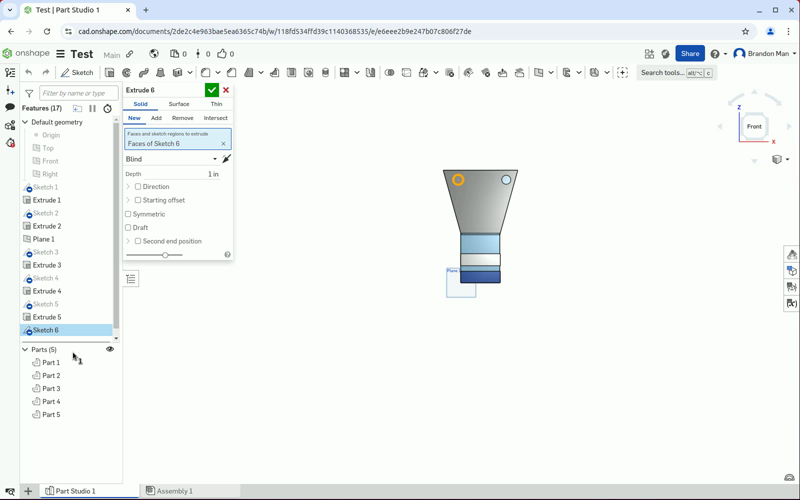
mouse_move(143, 106)
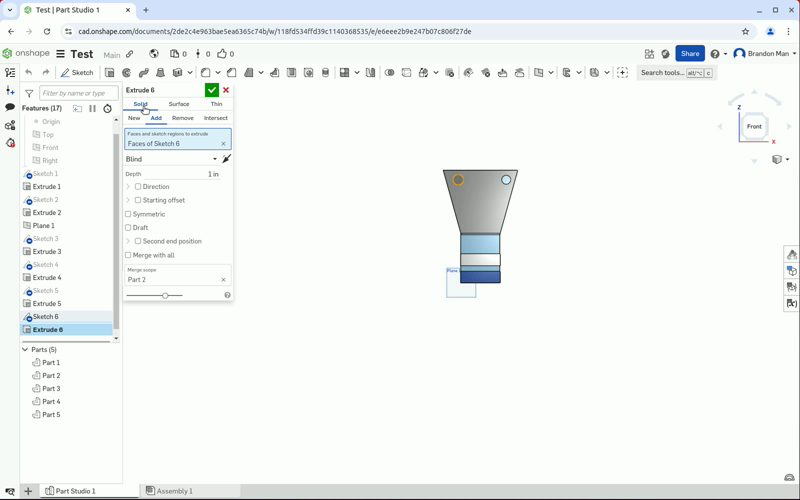
click(143, 106)
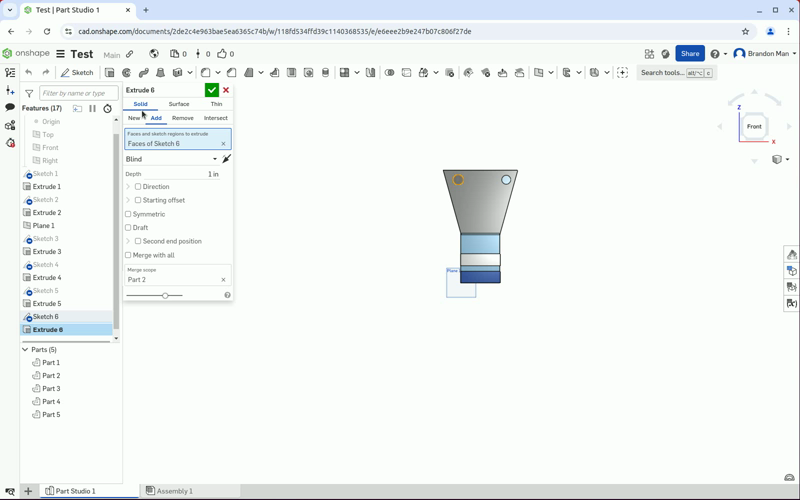
mouse_move(137, 120)
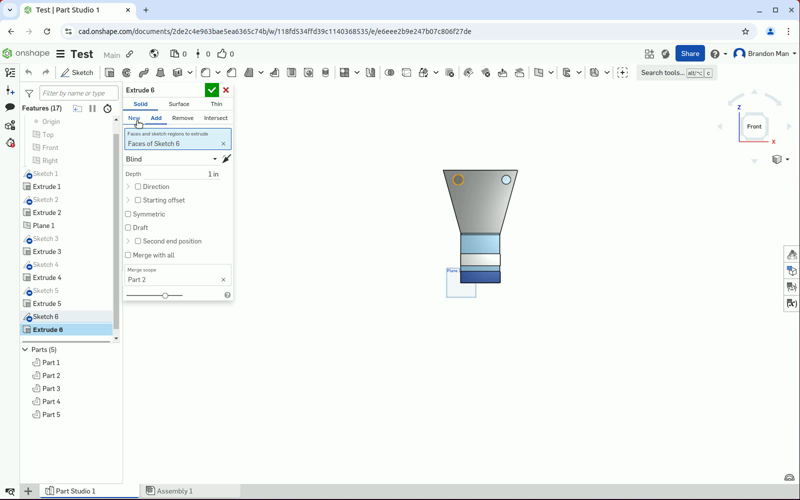
click(137, 120)
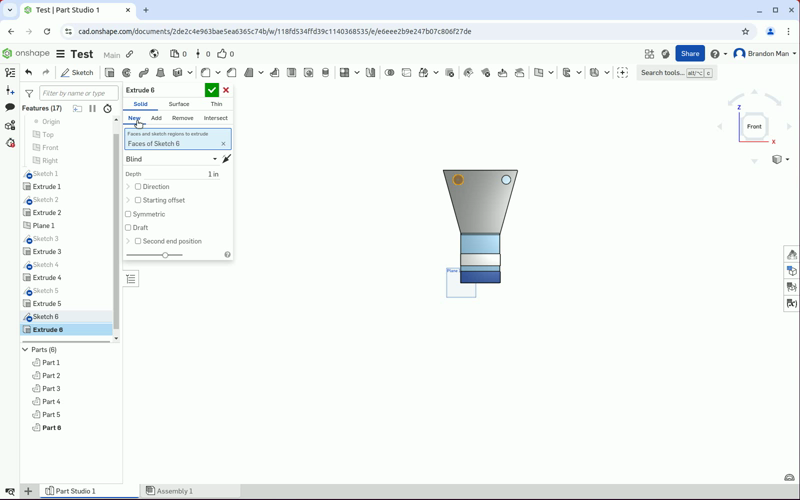
key(tab, 4)
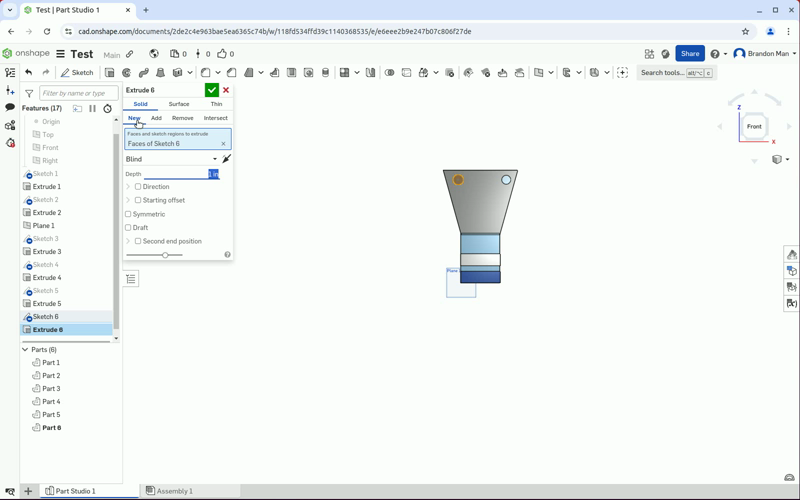
text(6.258)
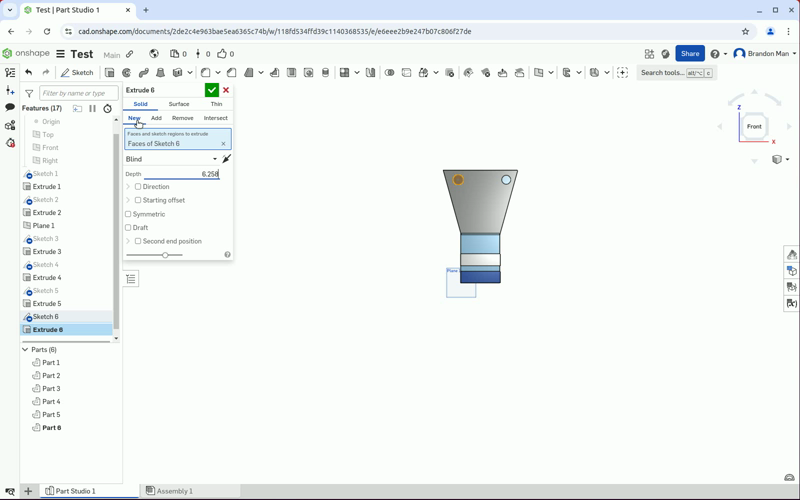
key(enter)
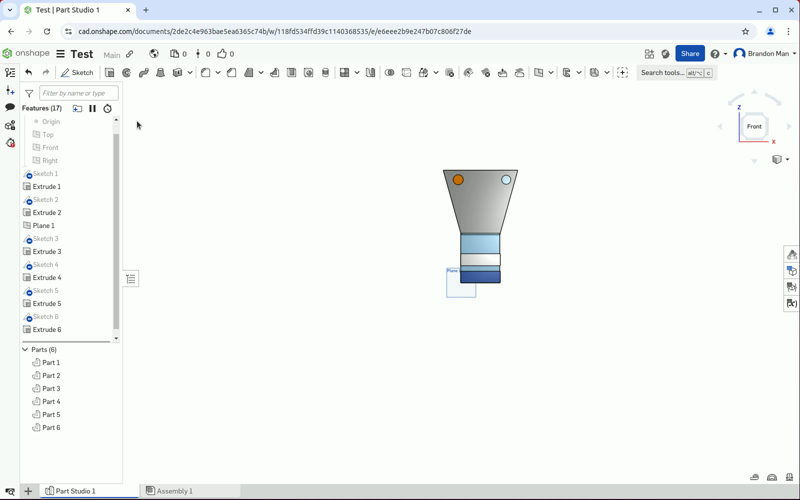
key(shift+h)
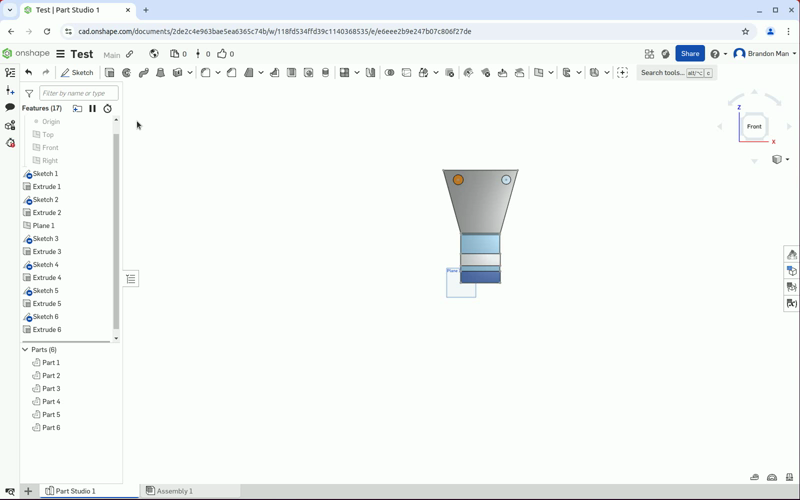
key(shift+h)
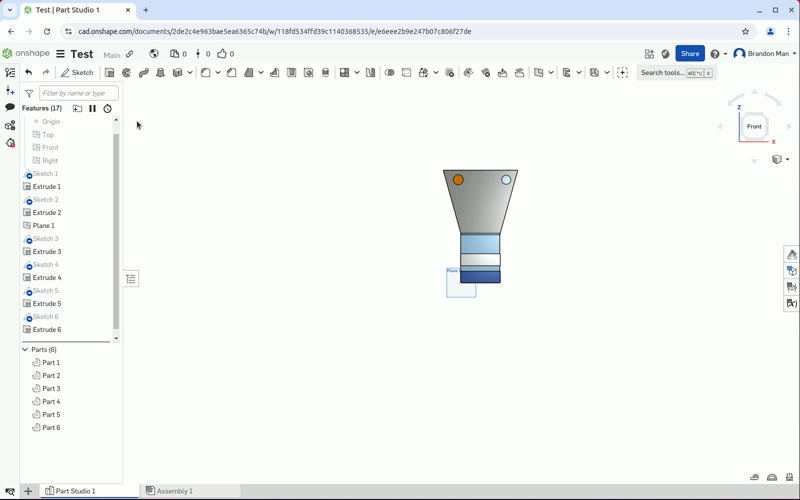
mouse_move(69, 176)
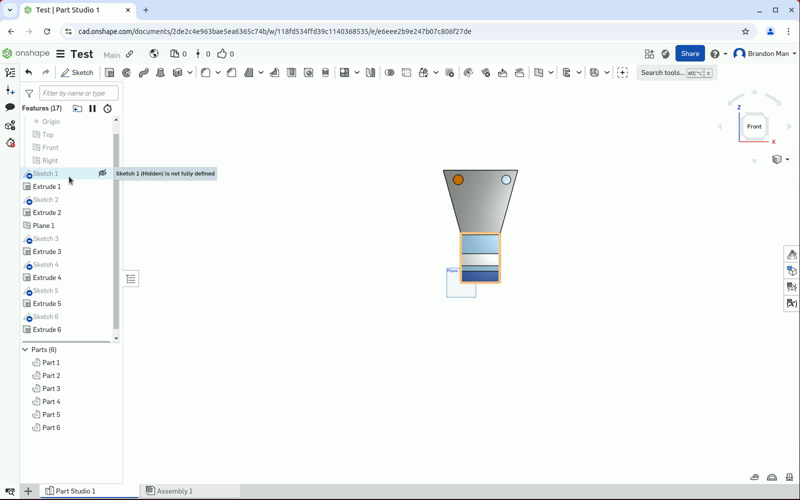
click(69, 176)
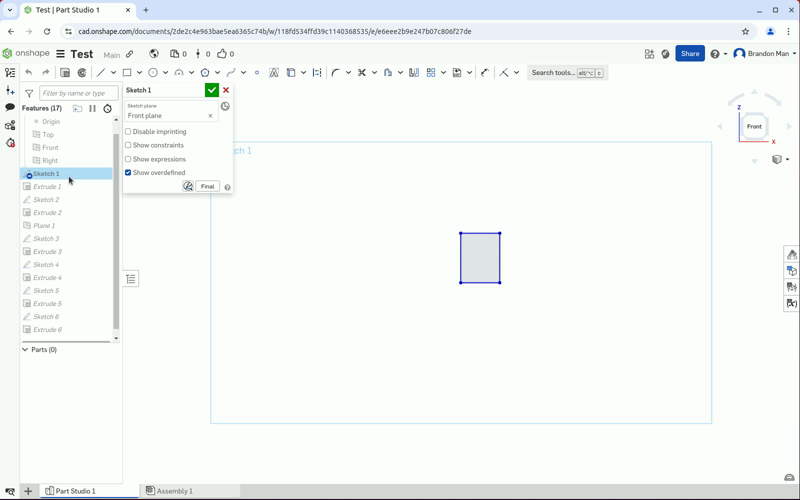
mouse_move(229, 92)
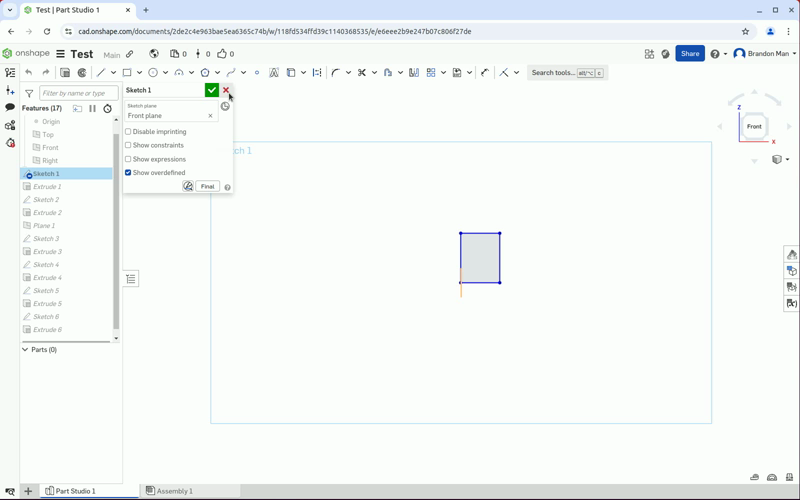
click(229, 92)
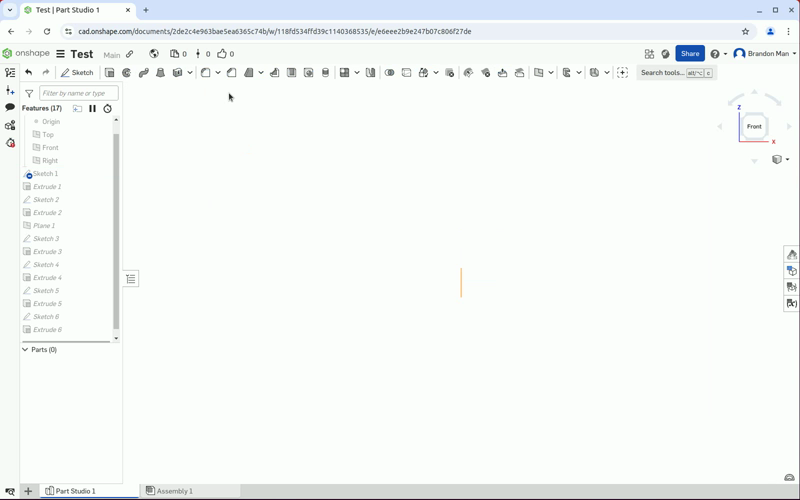
key(shift+s)
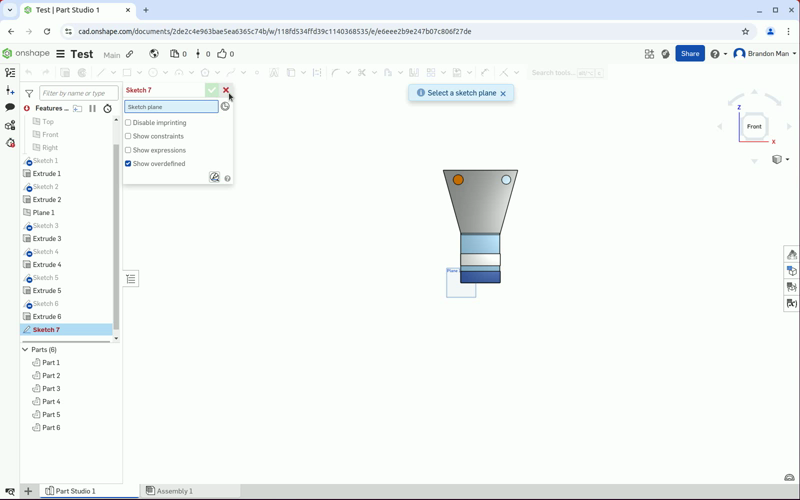
mouse_move(69, 215)
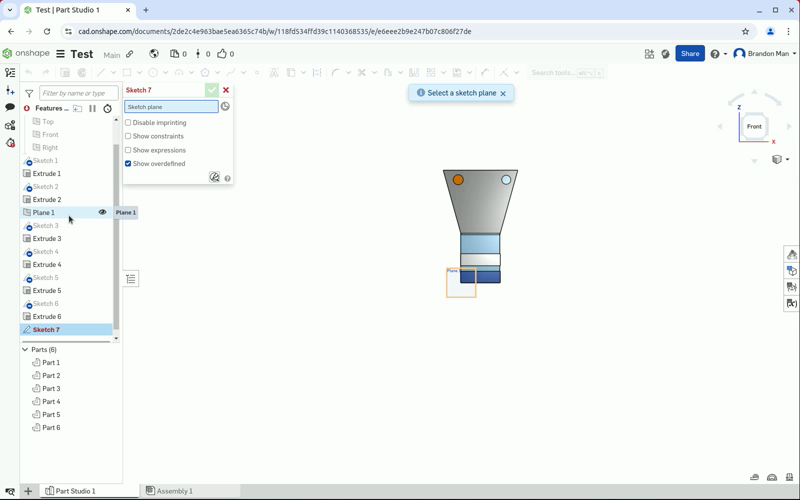
click(69, 215)
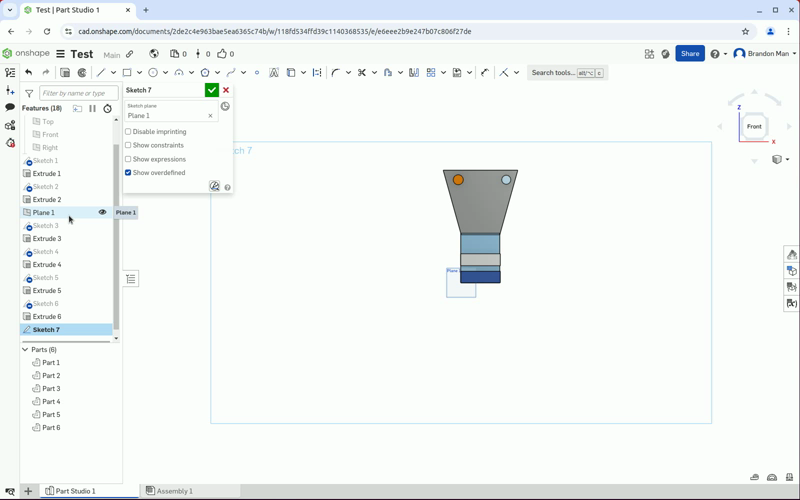
mouse_move(73, 352)
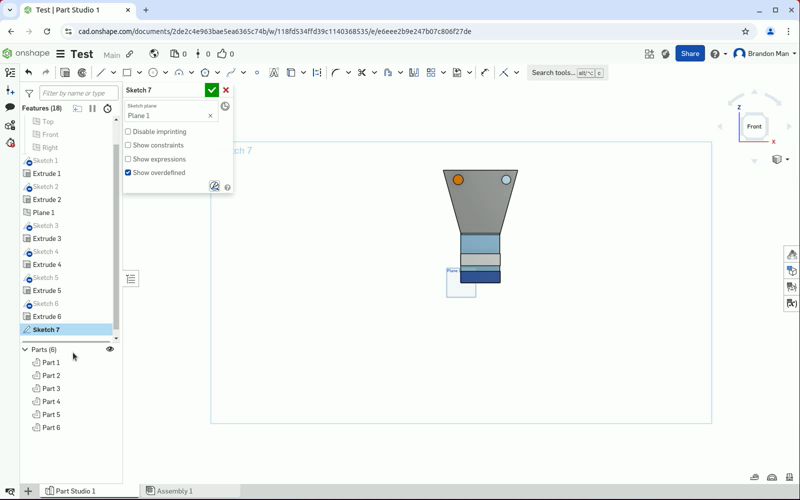
key(y)
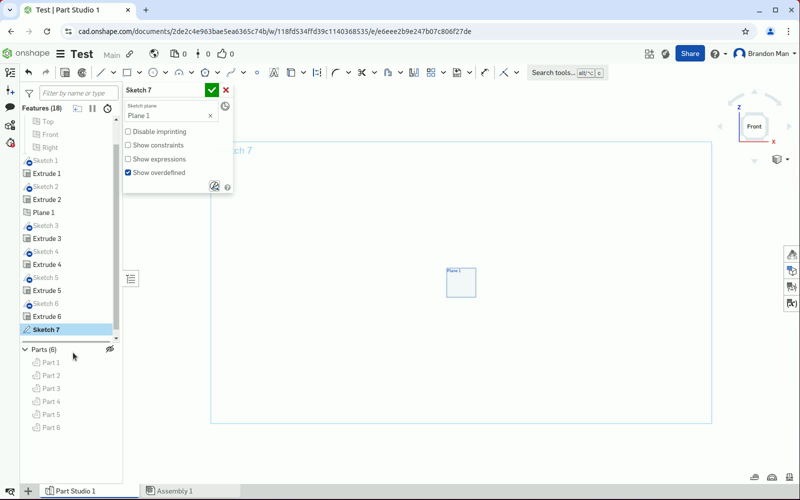
key(l)
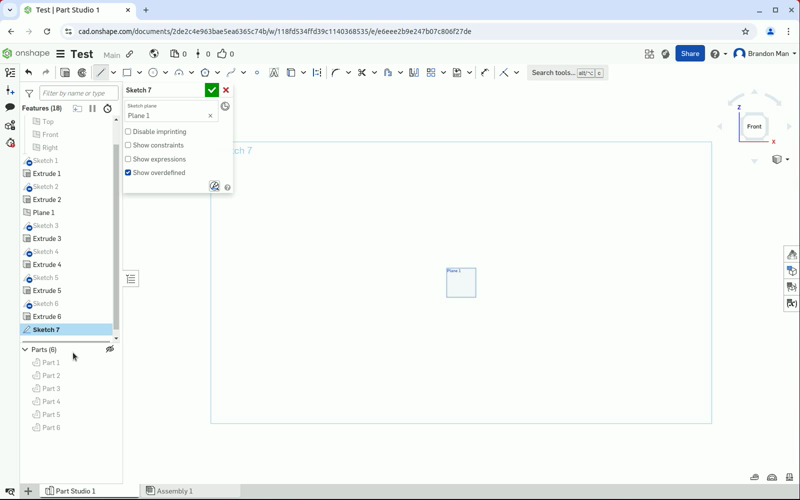
key_down(shift)
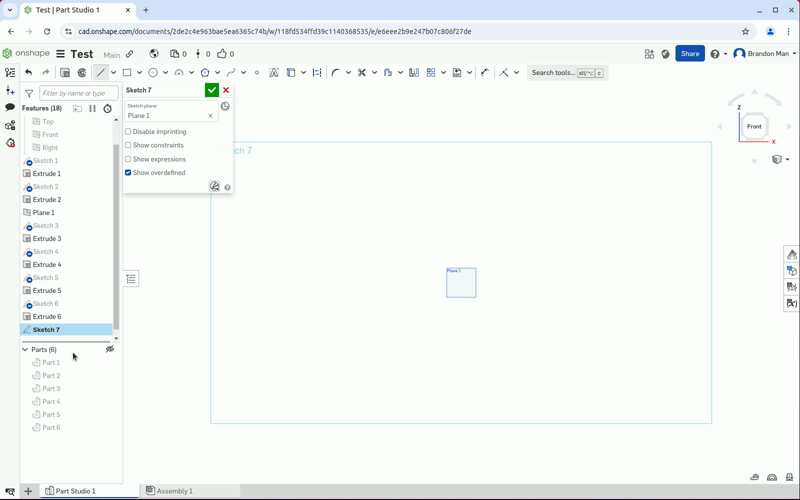
mouse_move(477, 212)
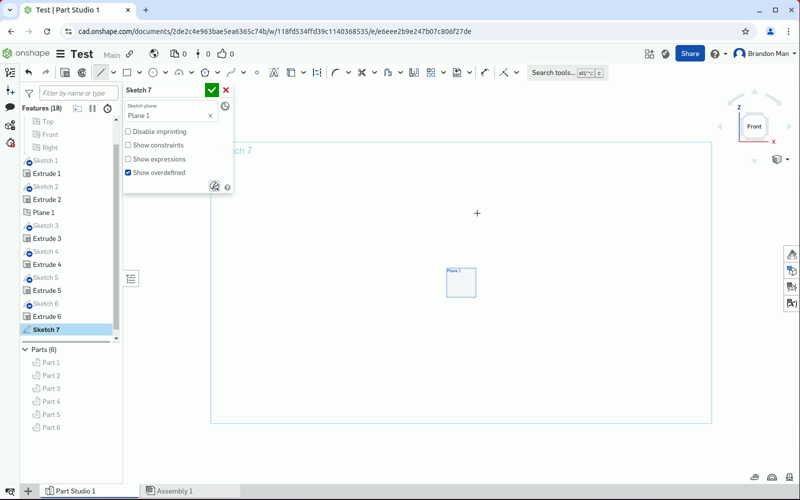
click(477, 212)
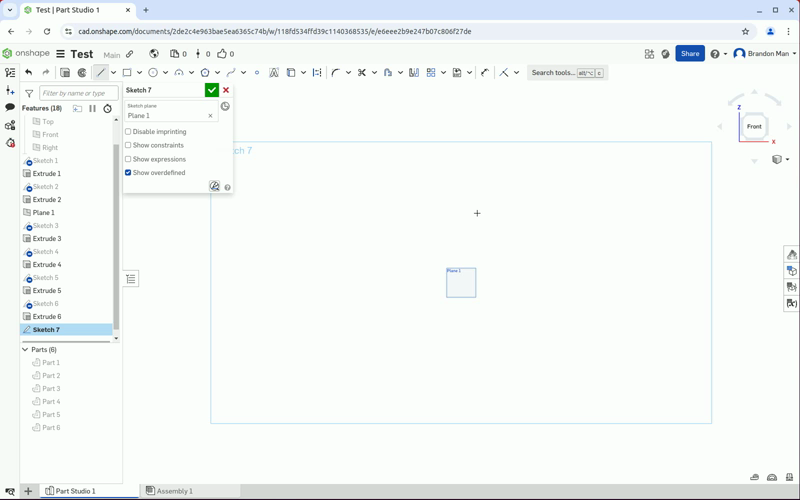
key_up(shift)
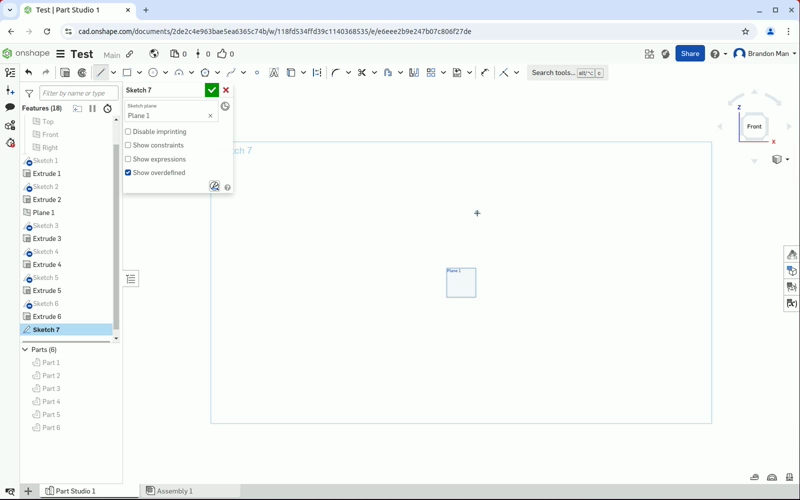
key_down(shift)
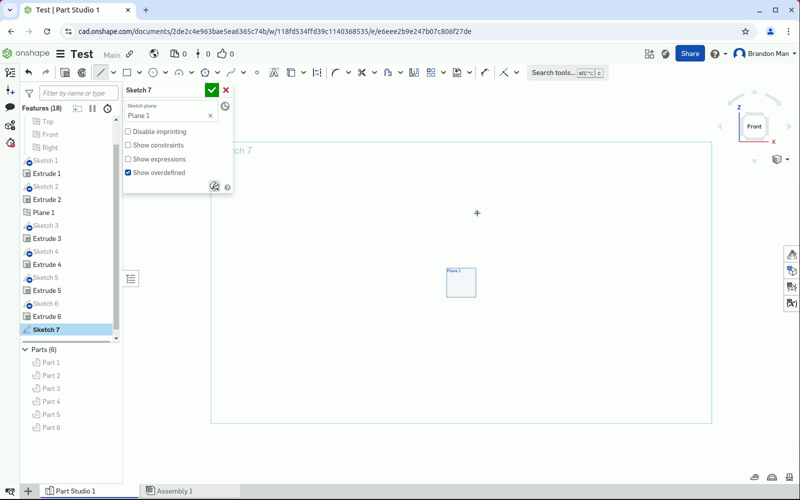
mouse_move(507, 212)
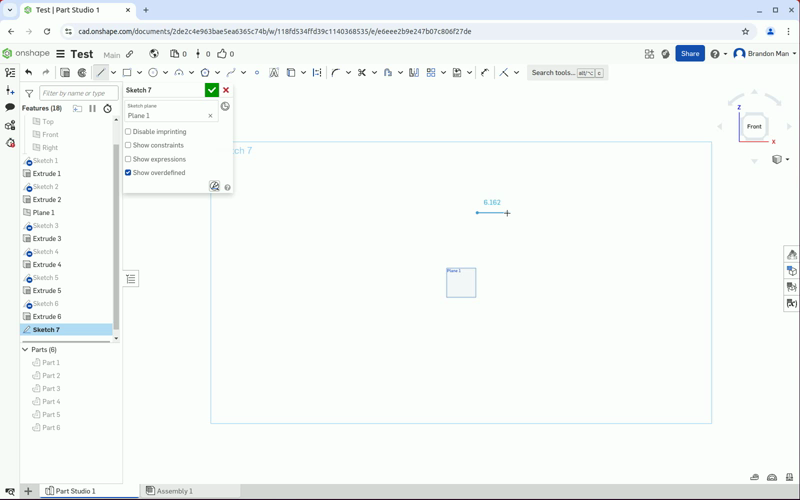
mouse_move(482, 212)
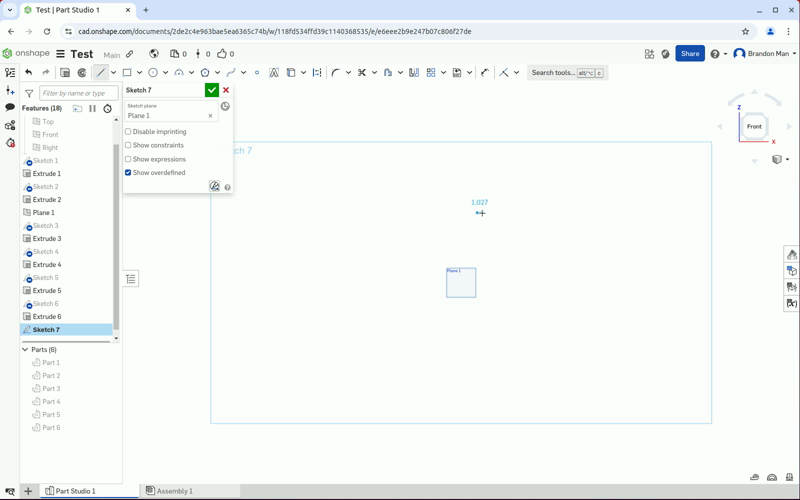
scroll(6)
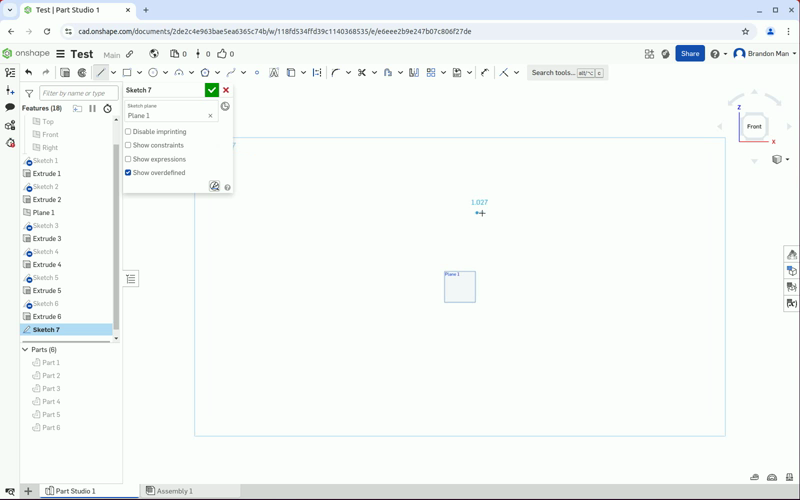
scroll(6)
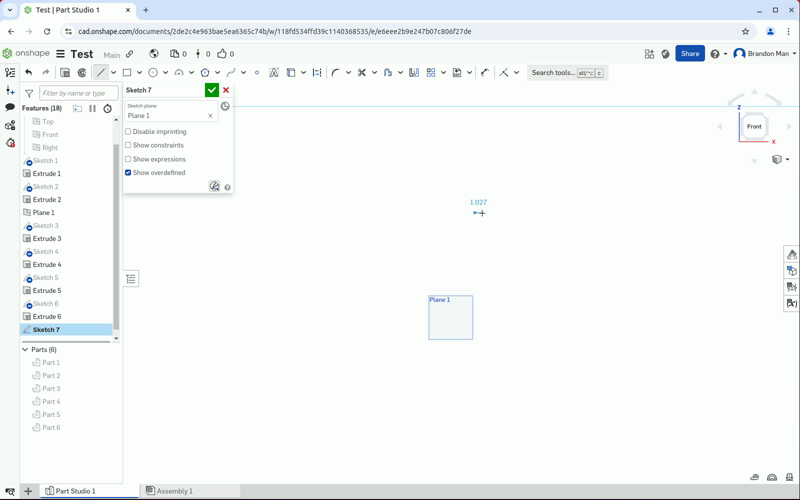
scroll(6)
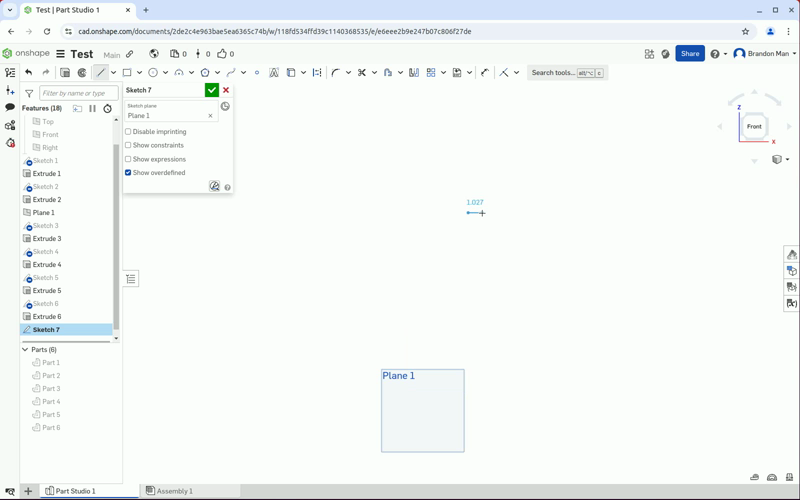
scroll(6)
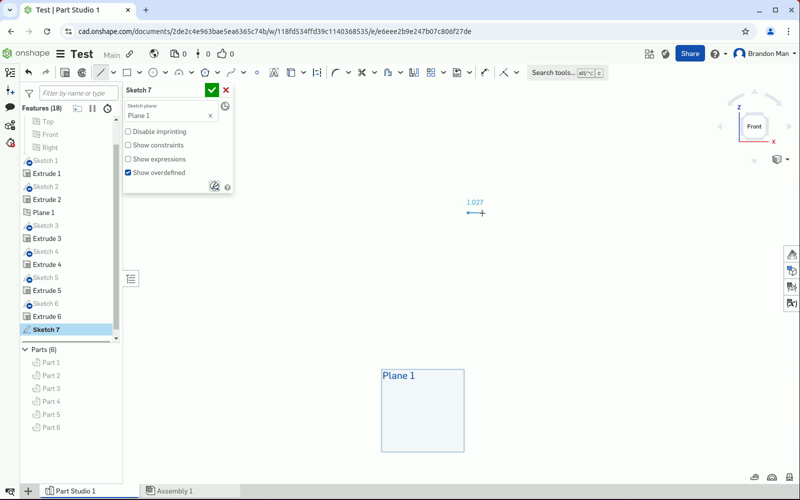
scroll(6)
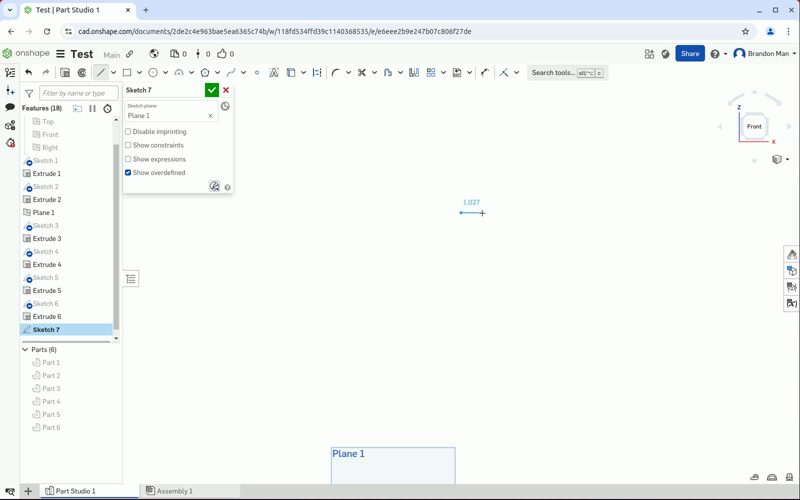
scroll(6)
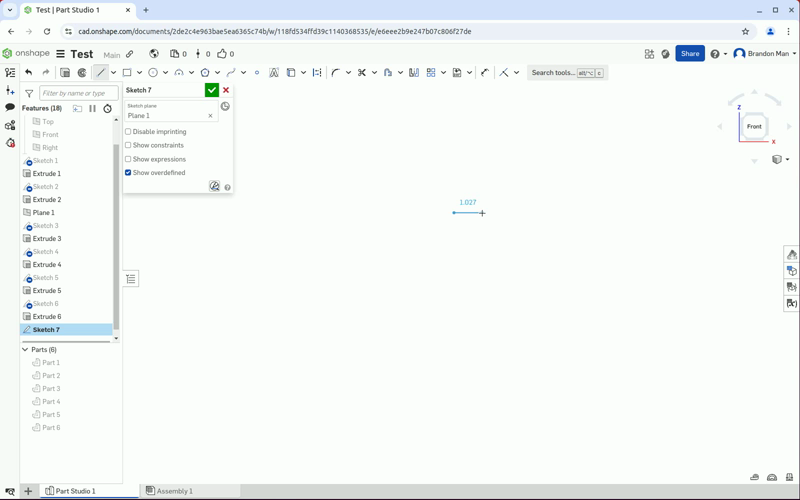
scroll(6)
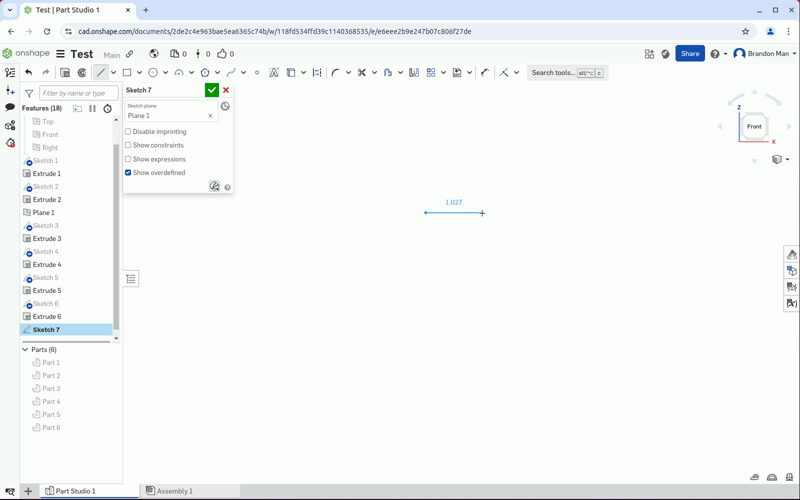
click(482, 212)
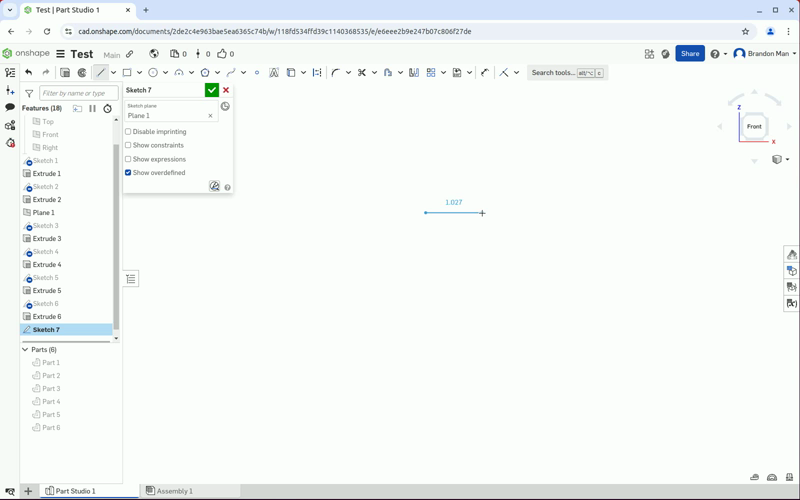
scroll(-6)
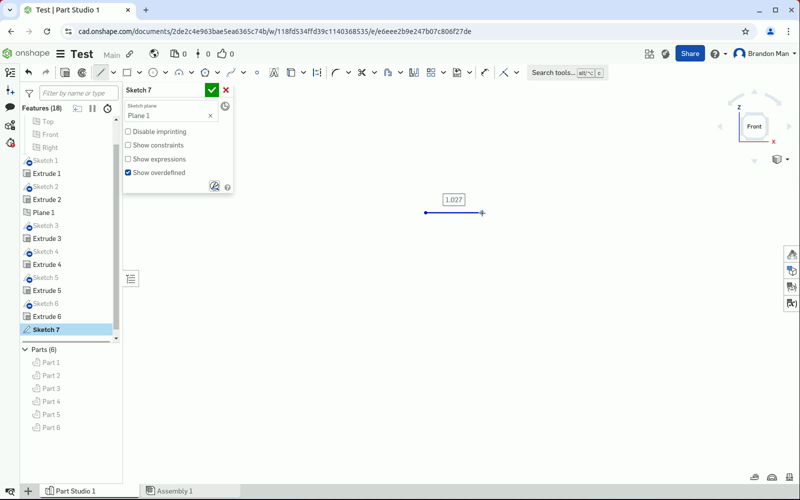
scroll(-6)
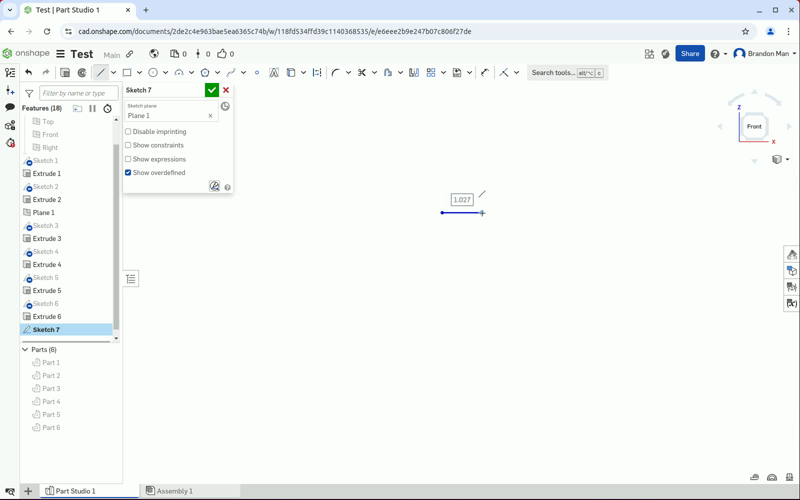
scroll(-6)
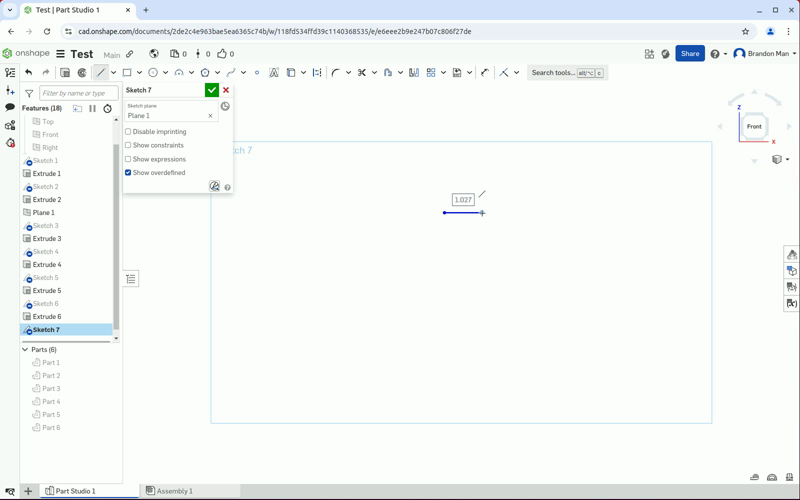
scroll(-6)
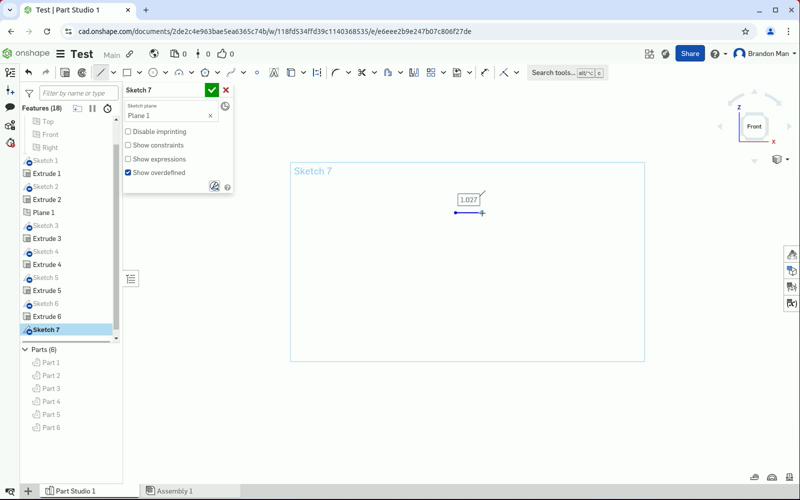
scroll(-6)
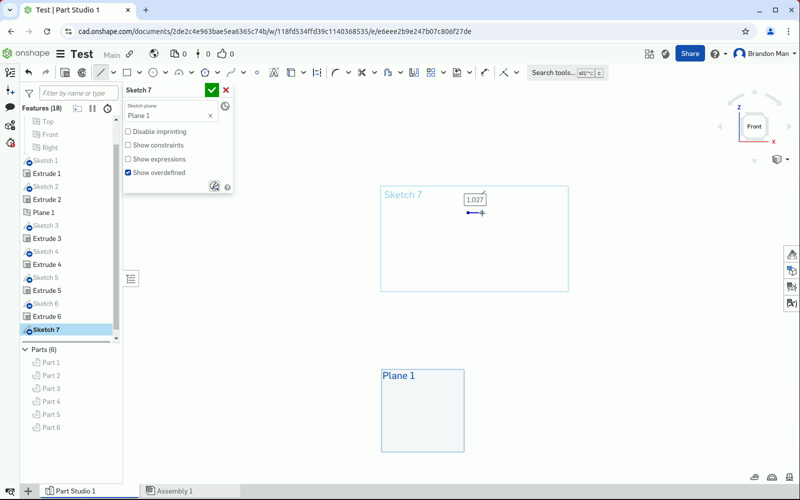
scroll(-6)
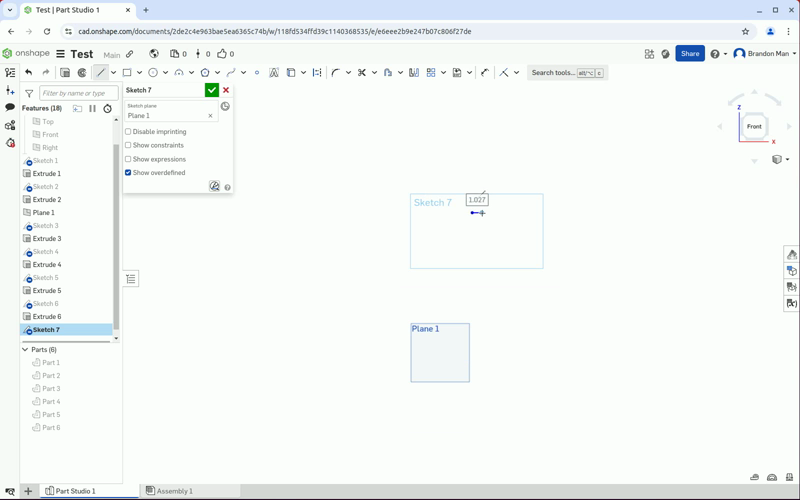
scroll(-6)
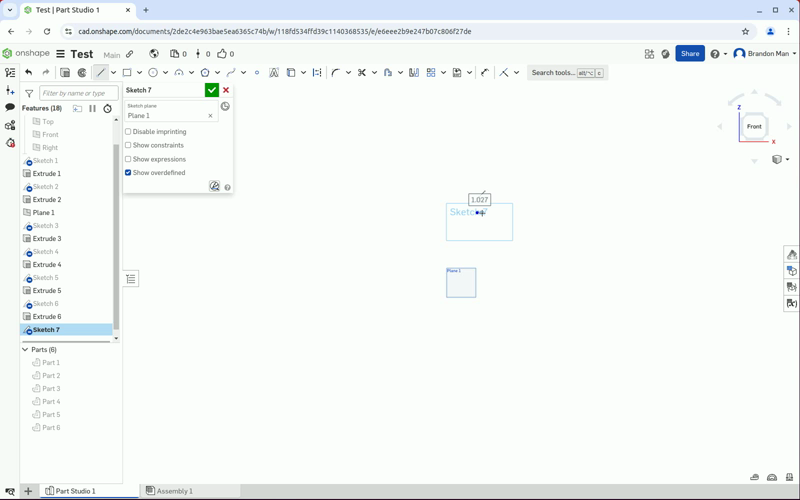
key_up(shift)
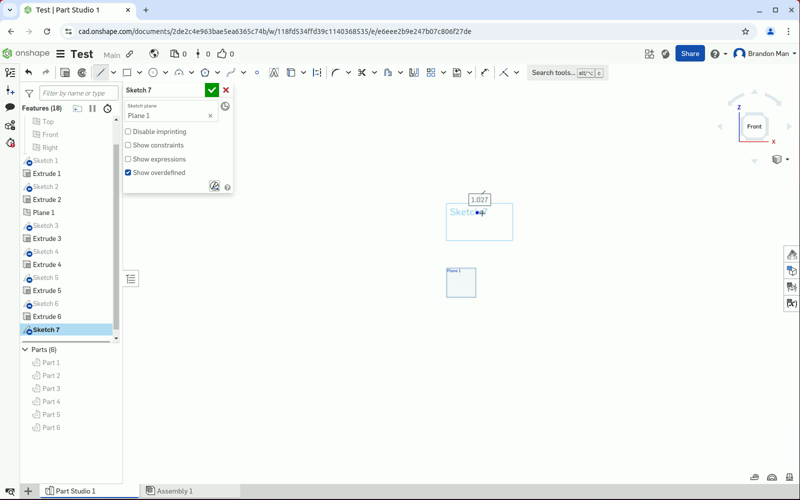
key_down(shift)
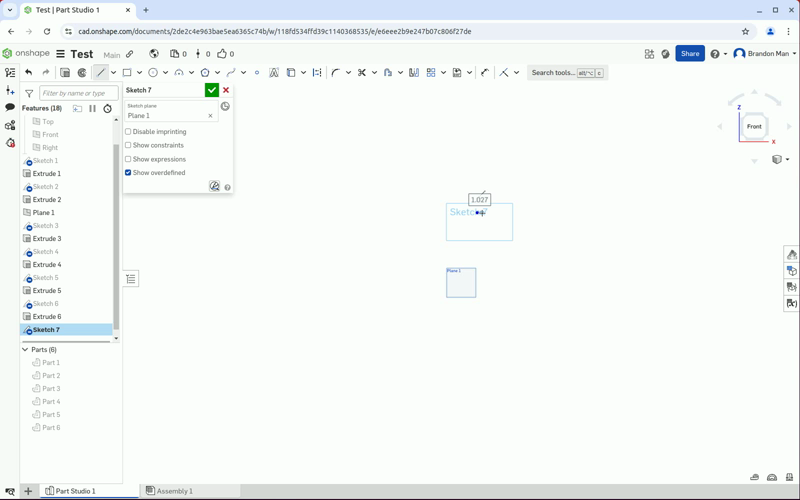
mouse_move(512, 212)
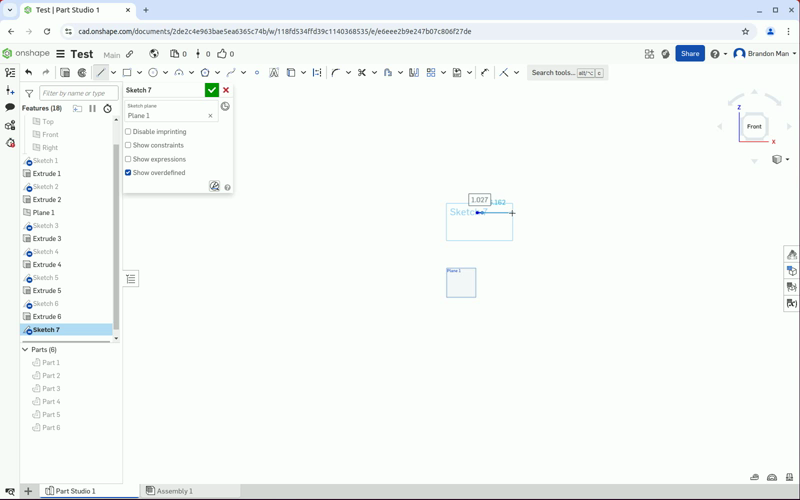
mouse_move(482, 186)
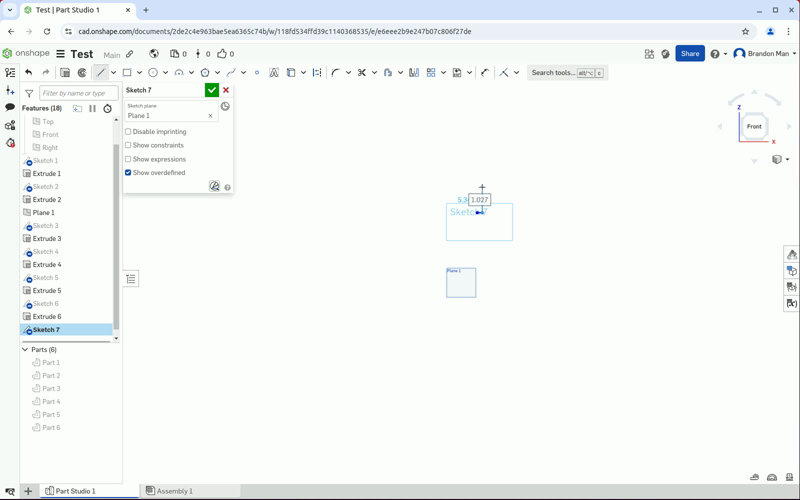
click(482, 186)
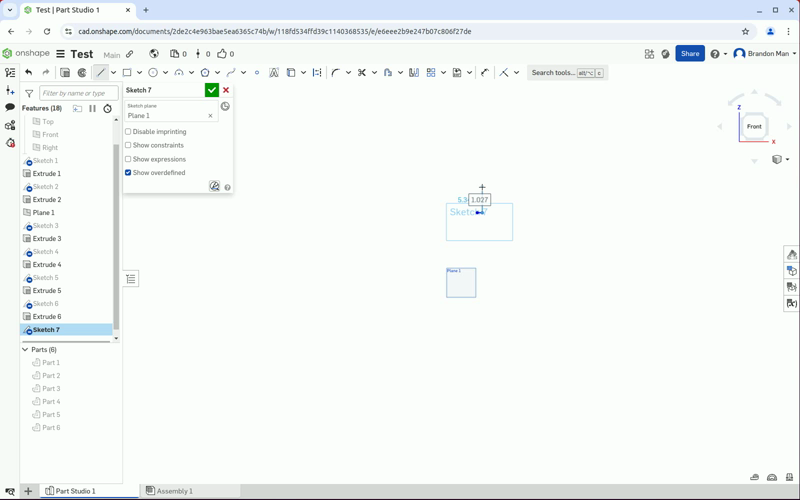
key_up(shift)
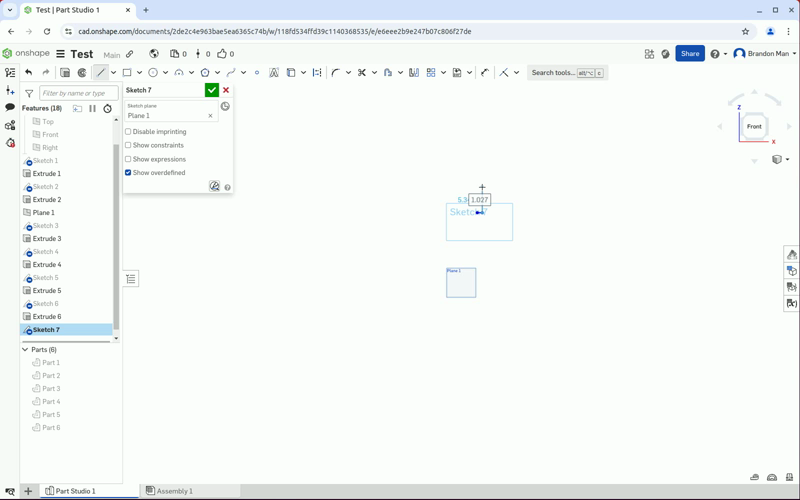
key_down(shift)
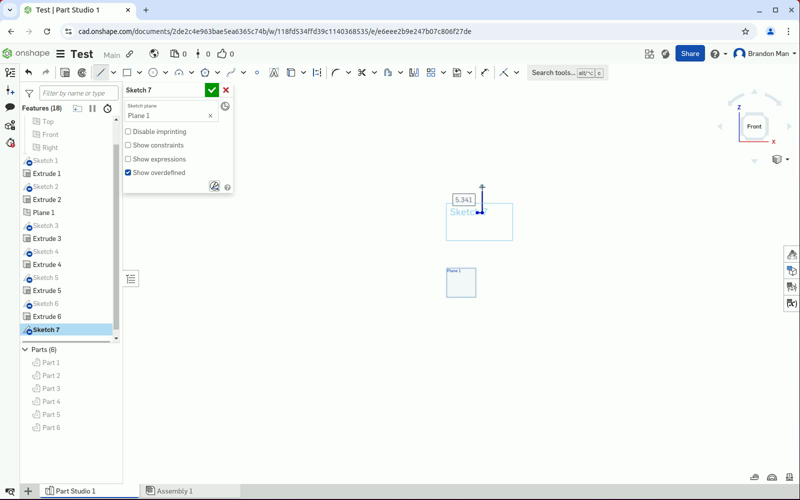
mouse_move(512, 186)
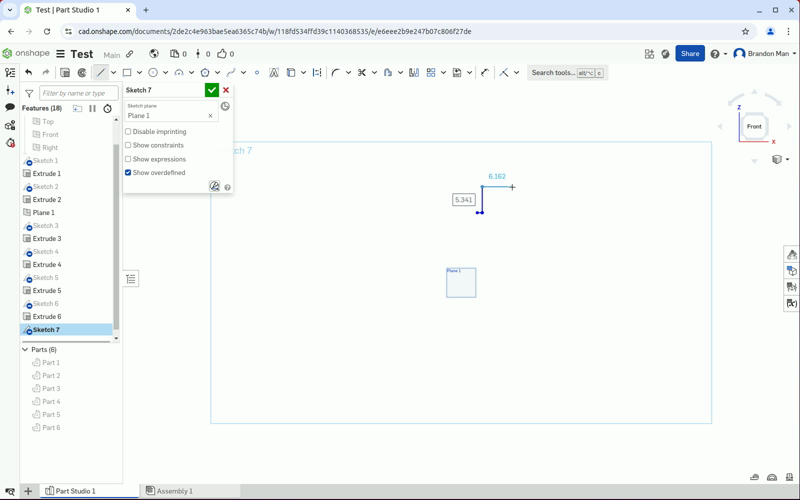
mouse_move(477, 186)
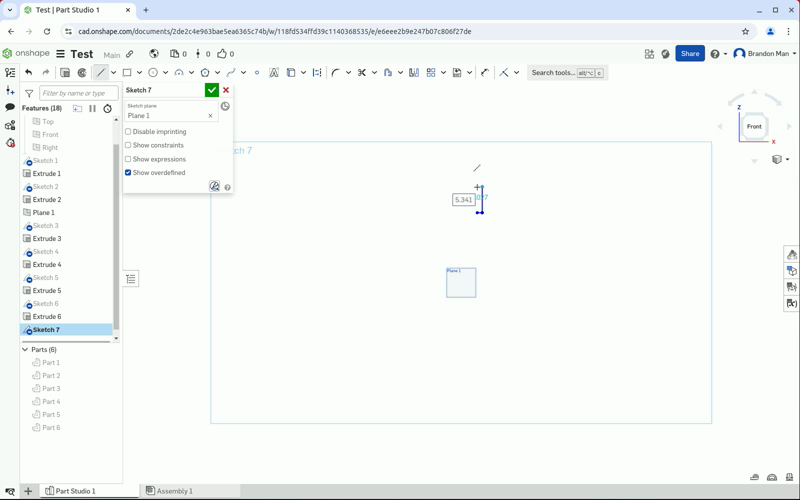
scroll(6)
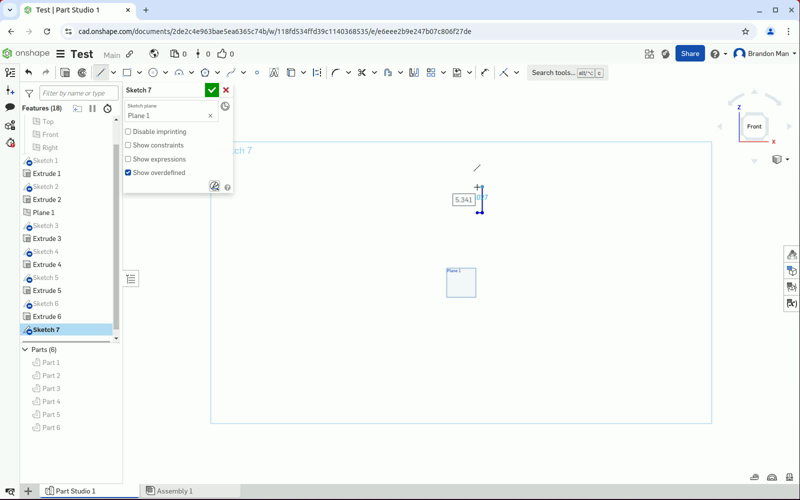
scroll(6)
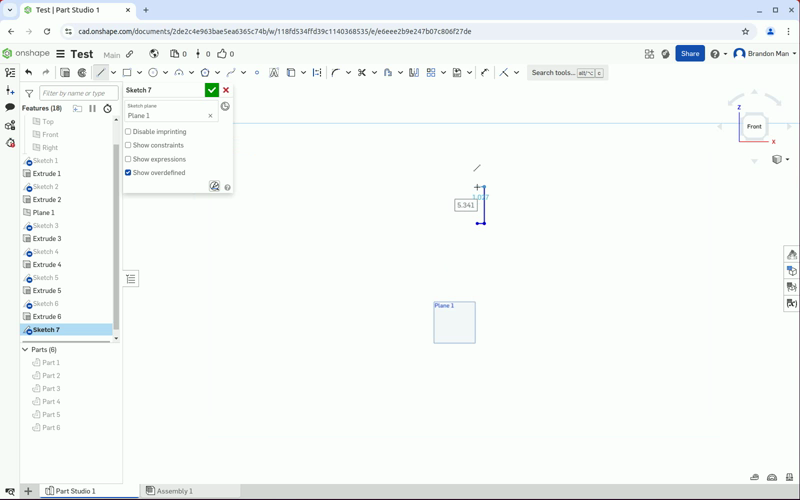
scroll(6)
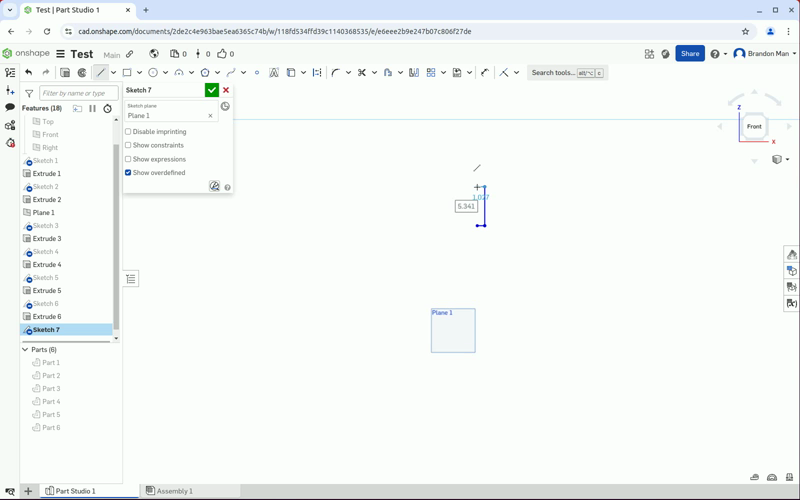
scroll(6)
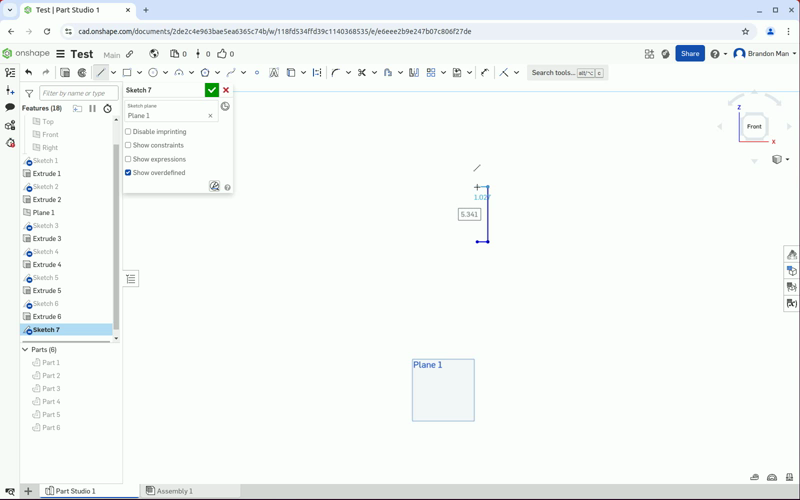
scroll(6)
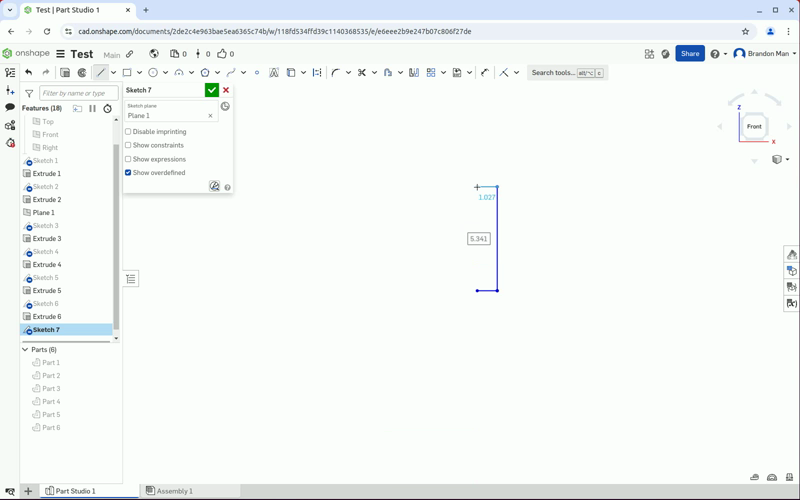
scroll(6)
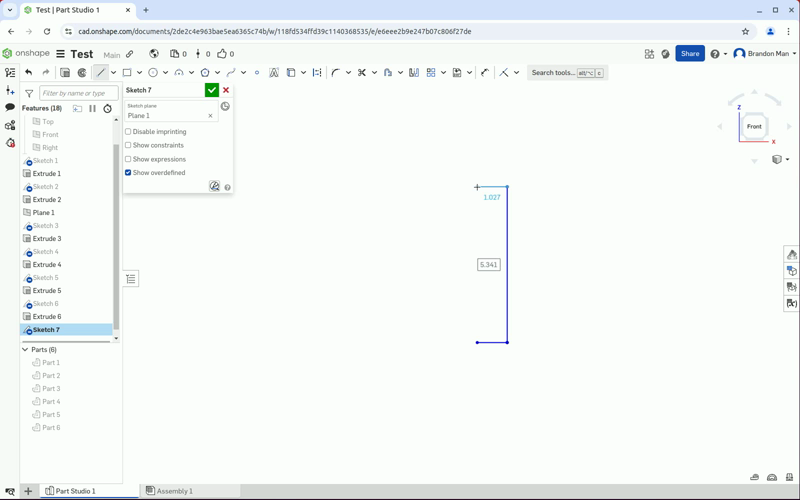
scroll(6)
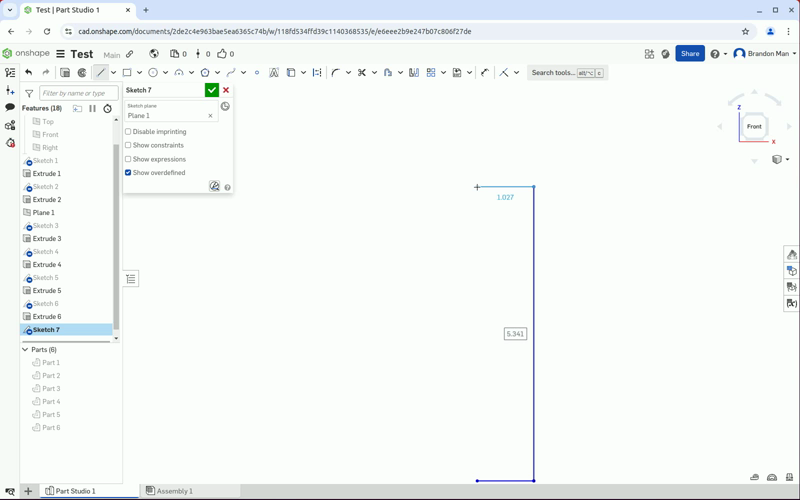
click(477, 186)
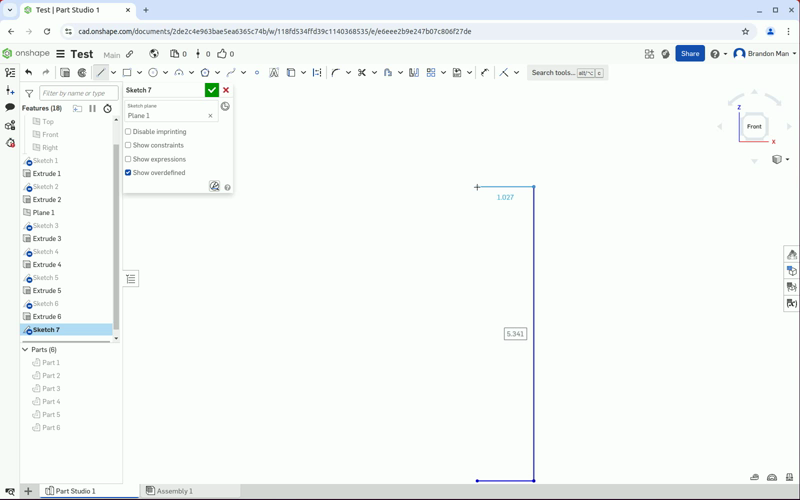
scroll(-6)
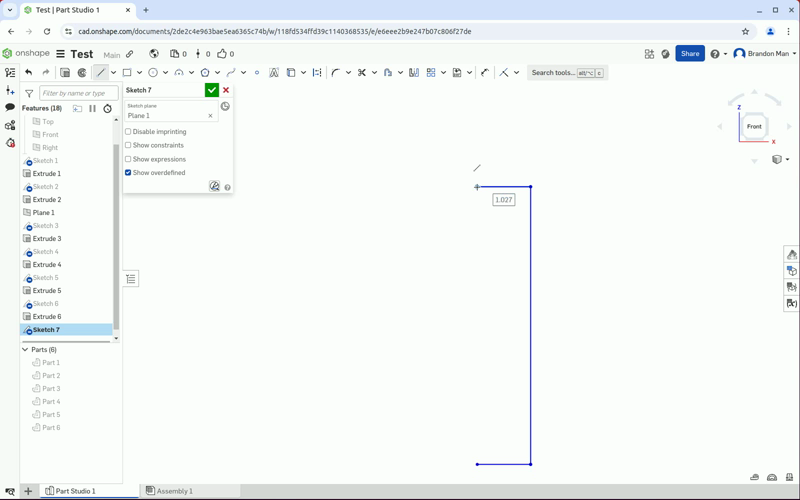
scroll(-6)
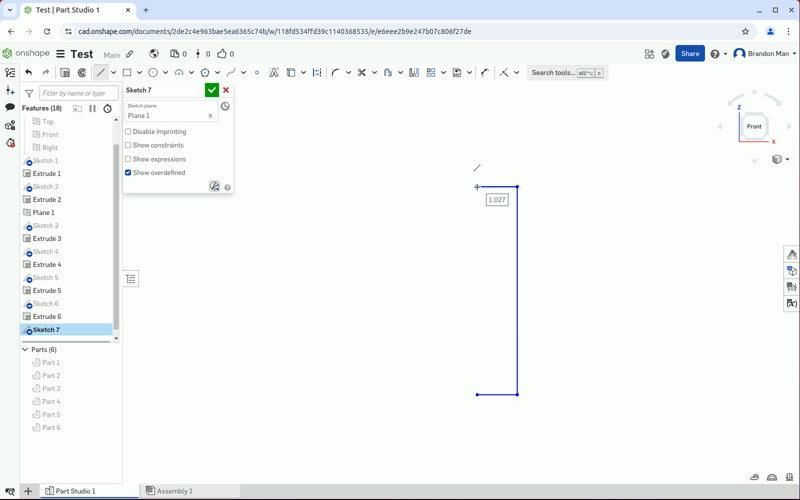
scroll(-6)
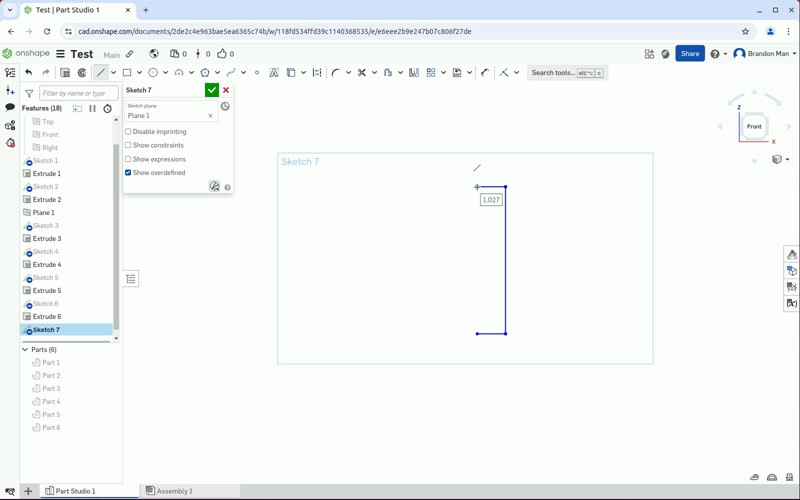
scroll(-6)
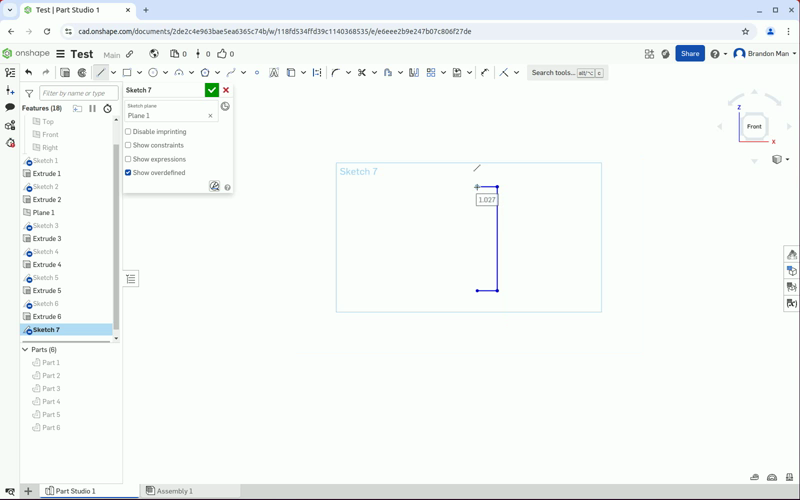
scroll(-6)
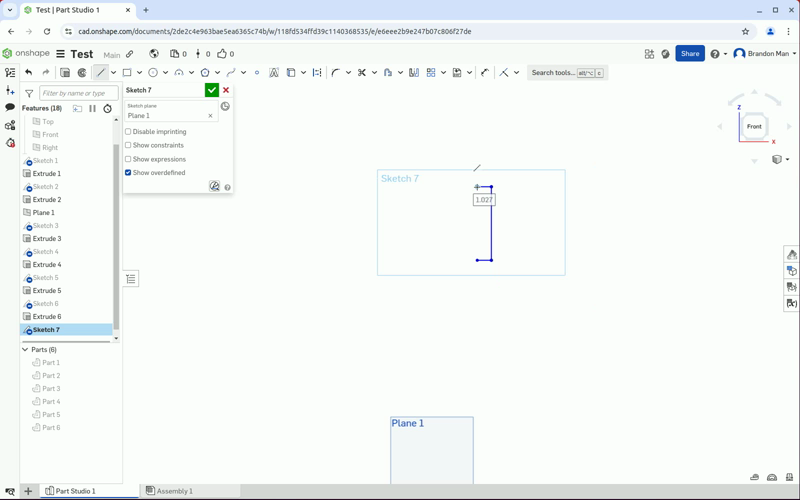
scroll(-6)
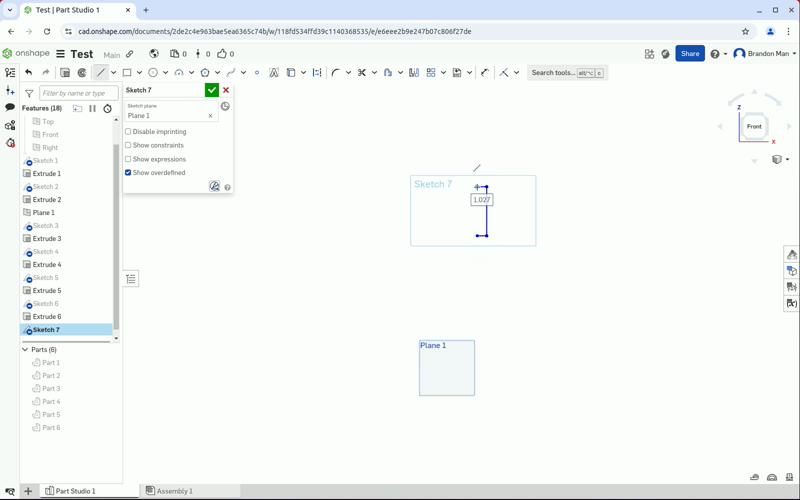
scroll(-6)
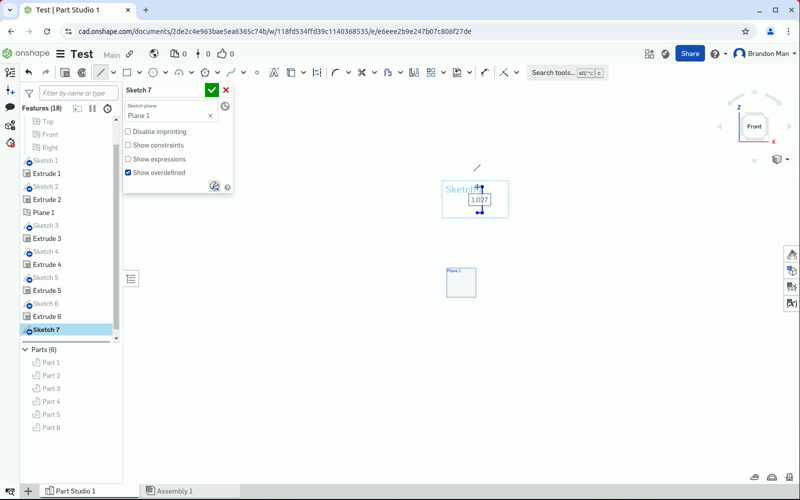
key_up(shift)
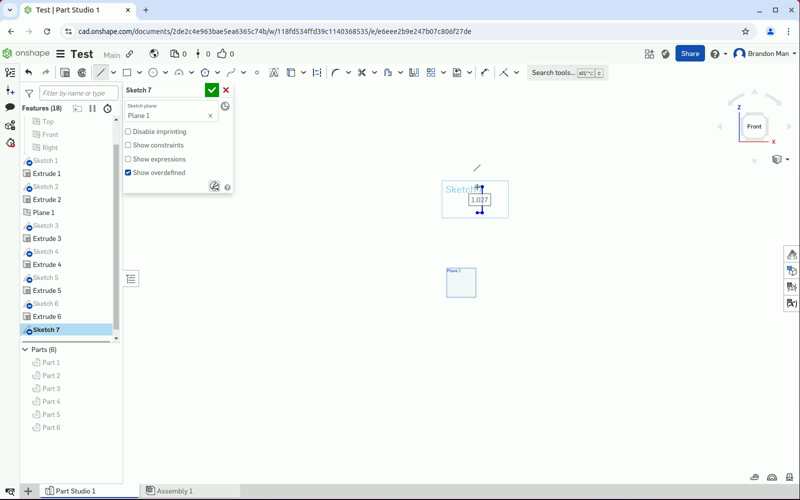
mouse_move(507, 186)
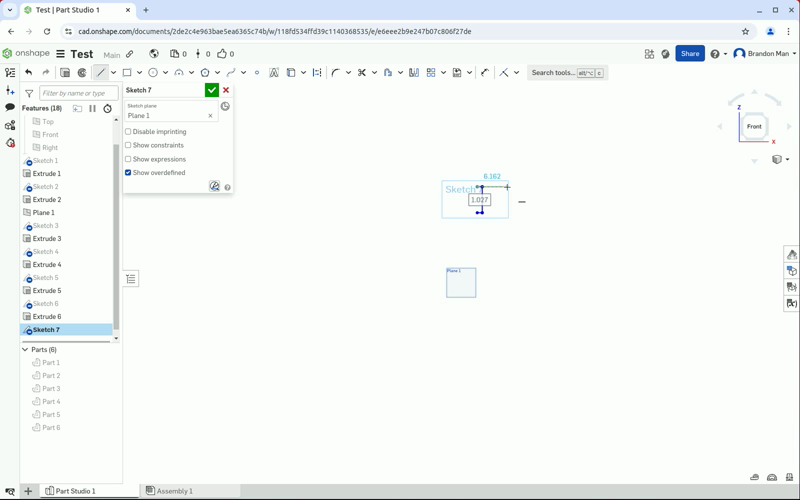
key_down(shift)
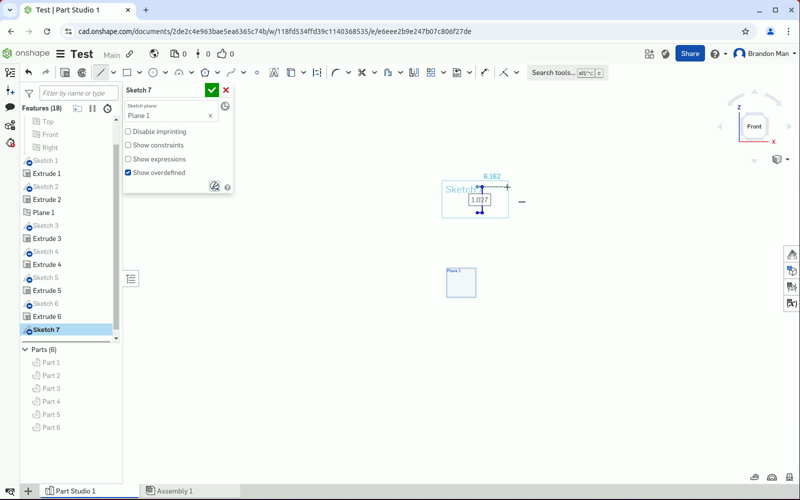
mouse_move(477, 212)
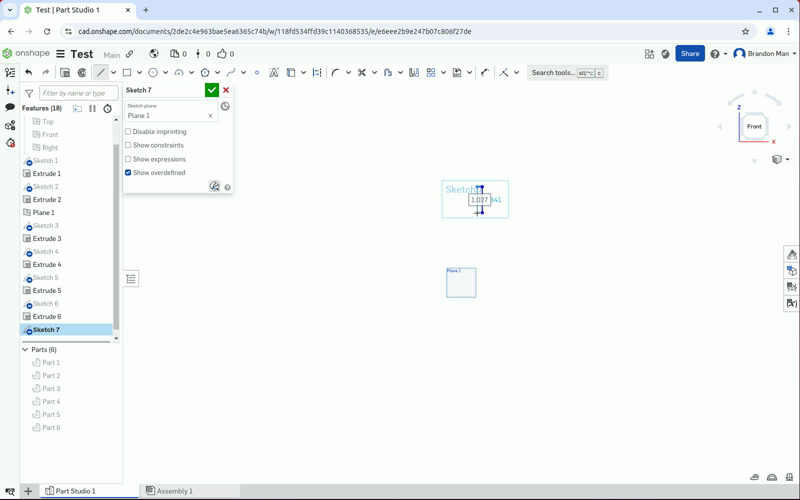
key_up(shift)
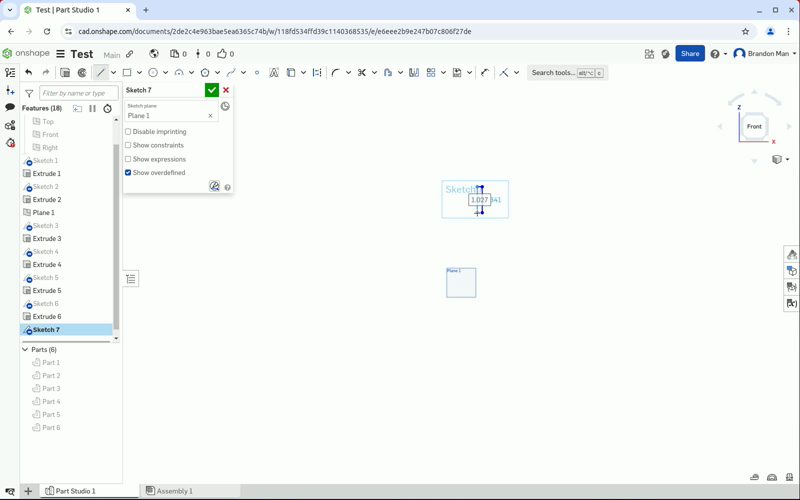
click(477, 212)
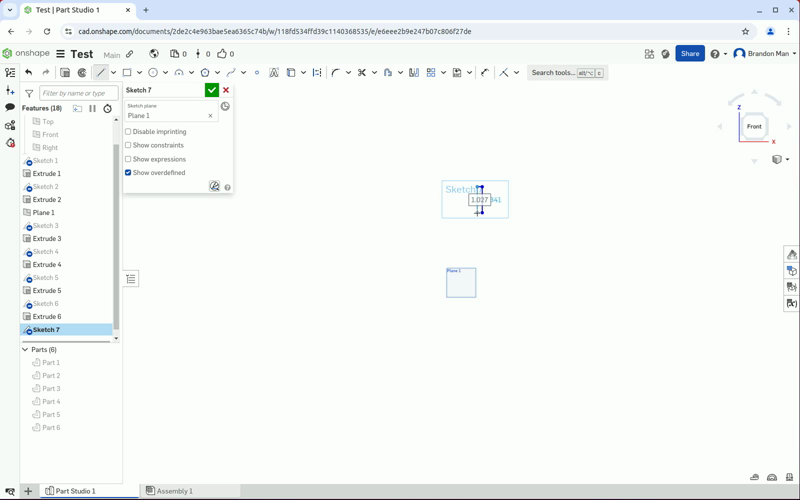
key(esc)
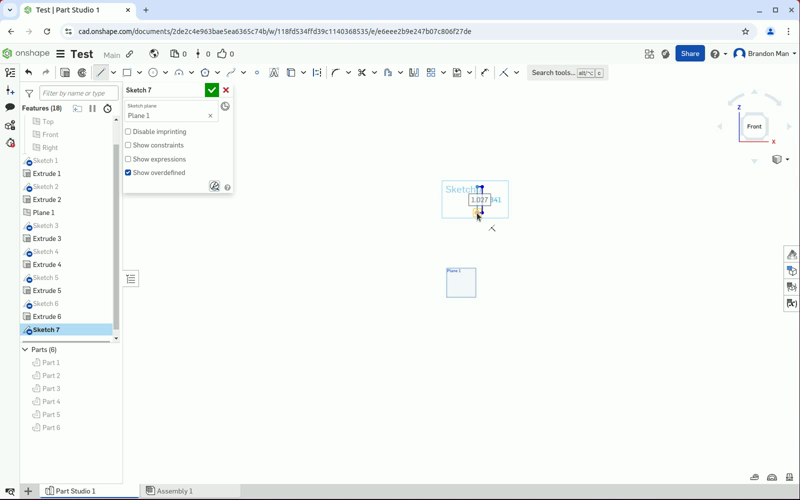
mouse_move(480, 198)
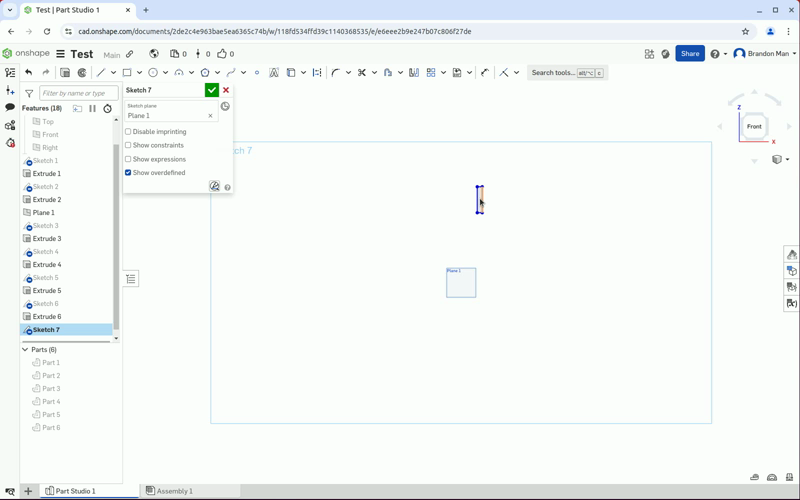
scroll(6)
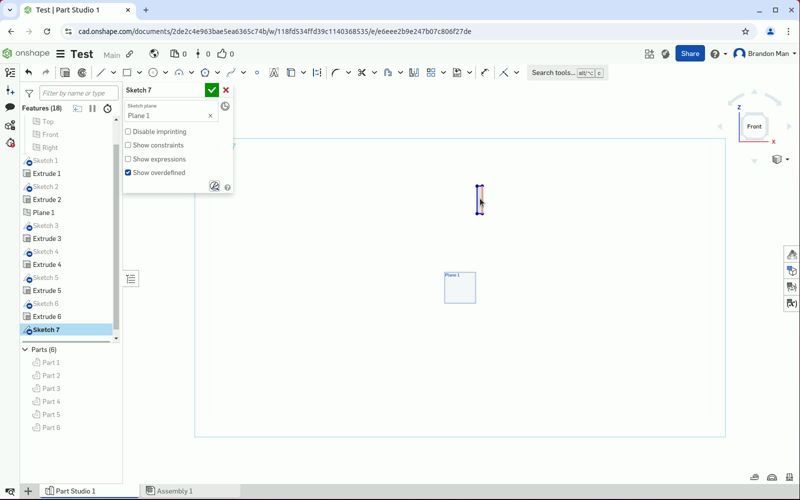
scroll(6)
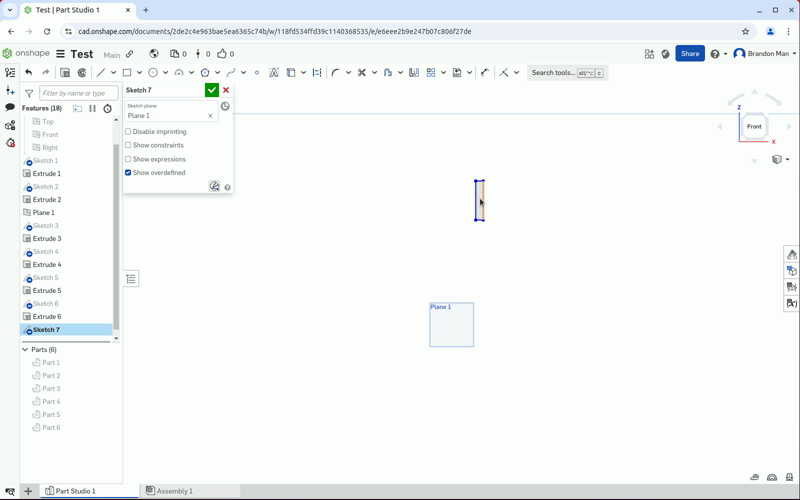
scroll(6)
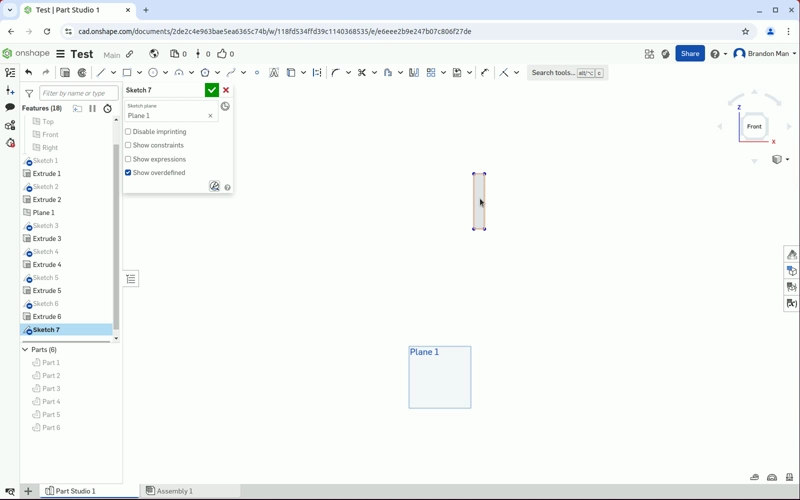
scroll(6)
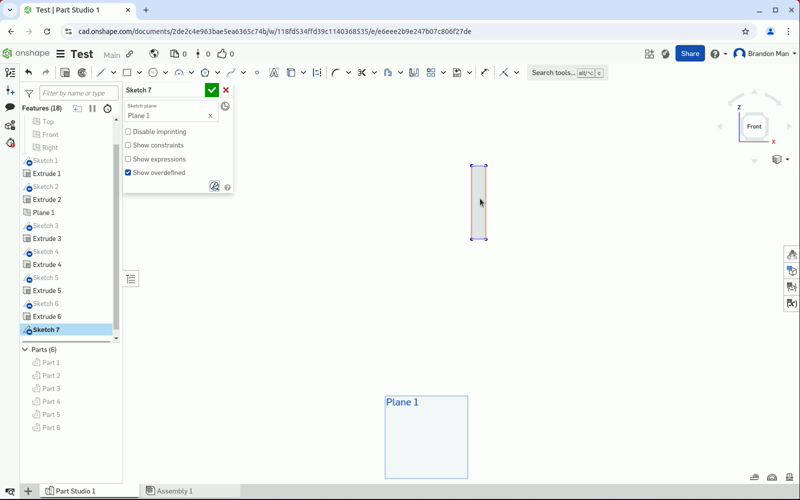
scroll(6)
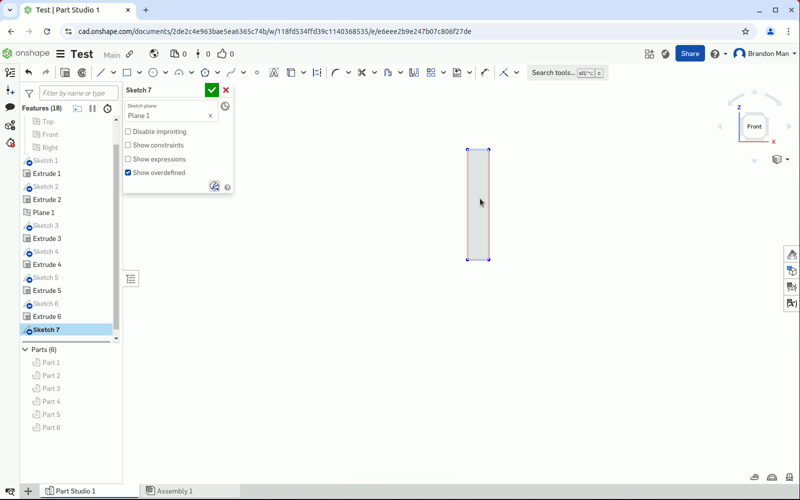
scroll(6)
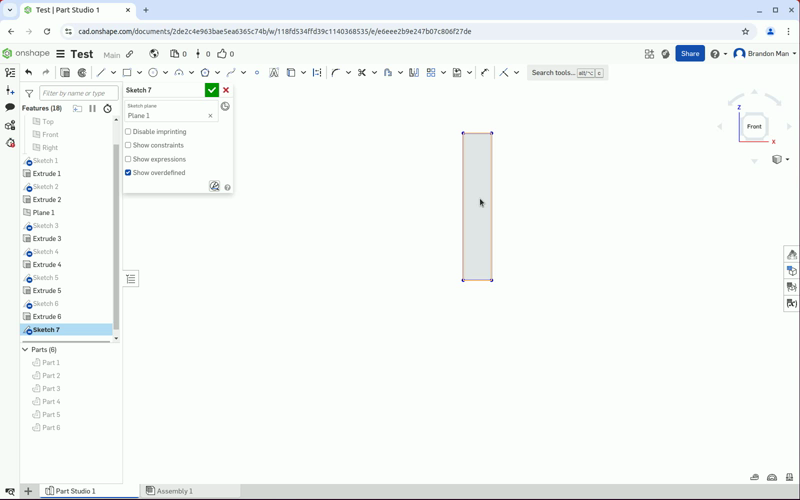
scroll(6)
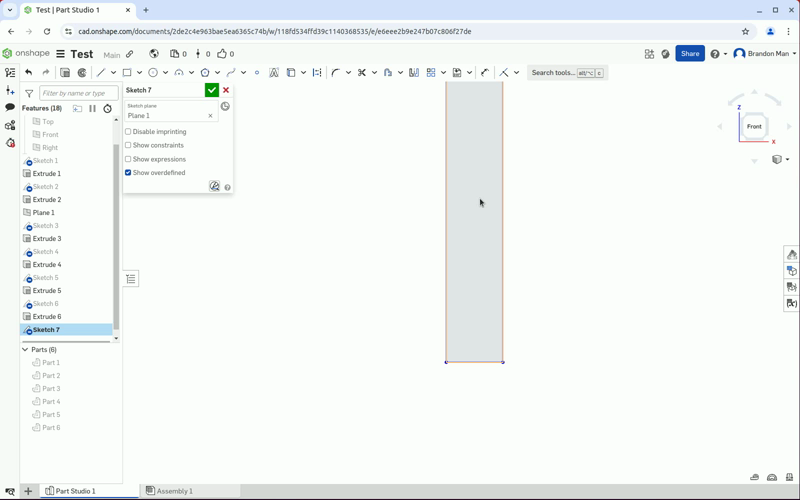
click(480, 198)
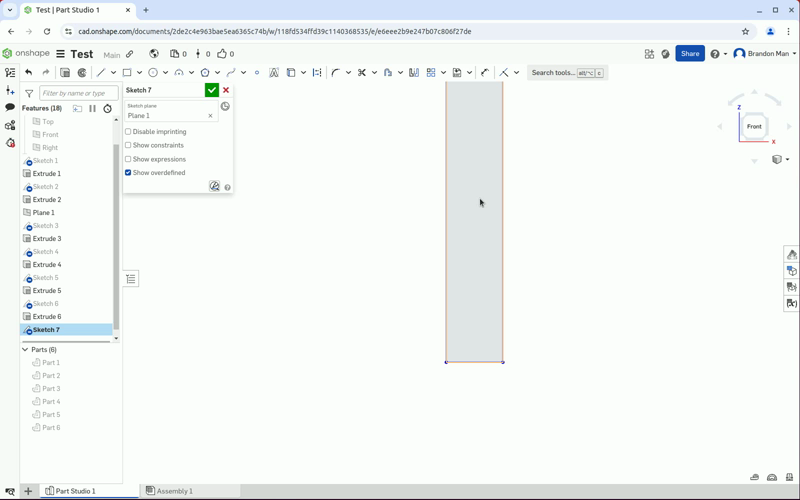
scroll(-6)
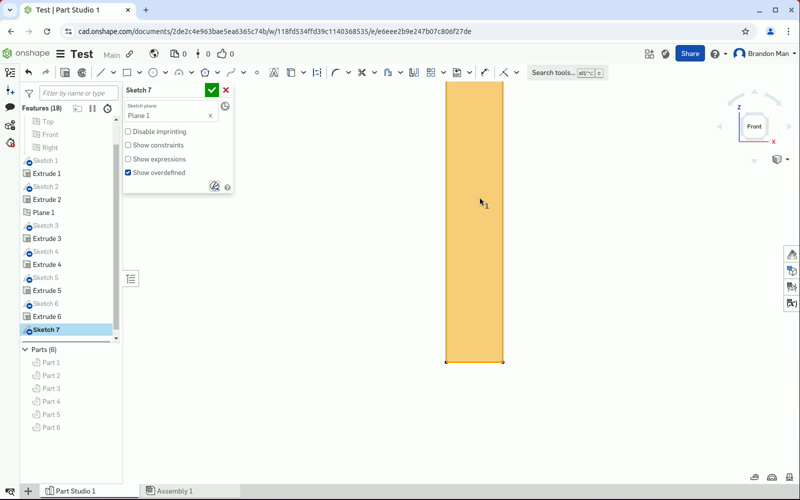
scroll(-6)
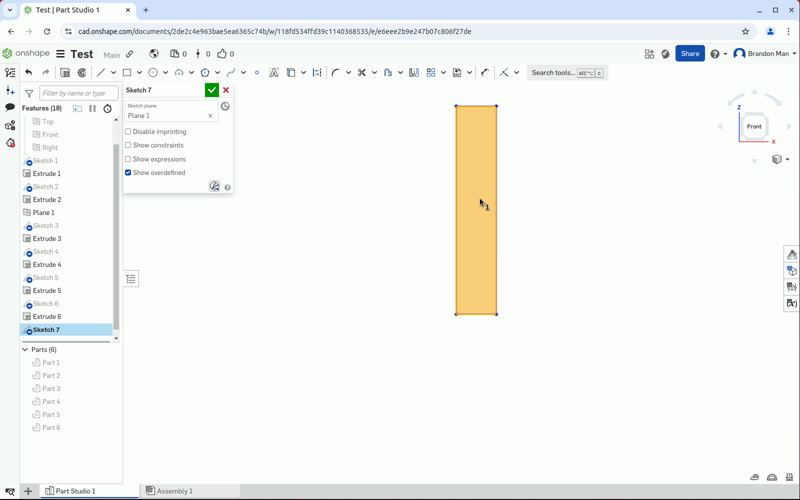
scroll(-6)
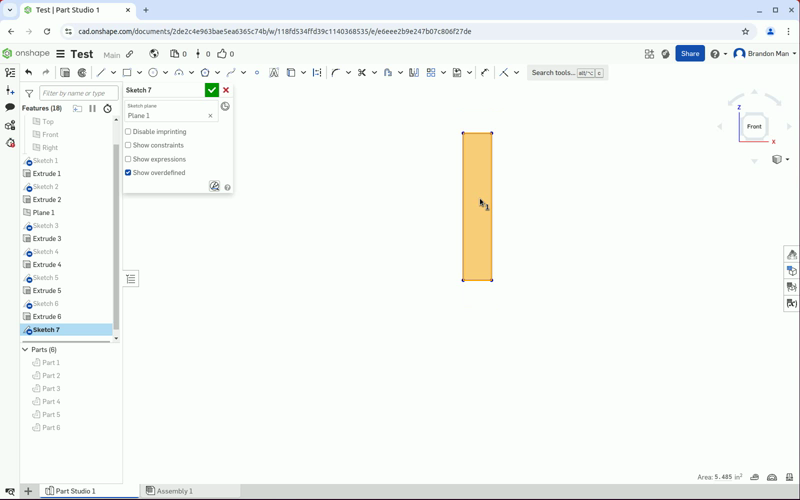
scroll(-6)
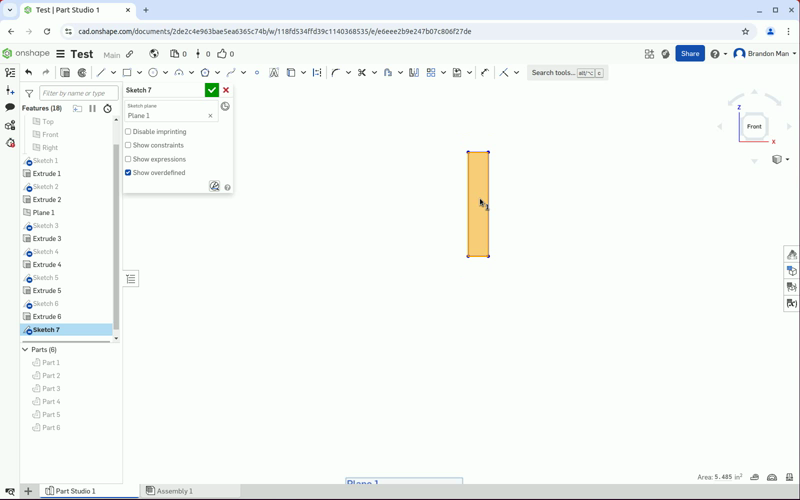
scroll(-6)
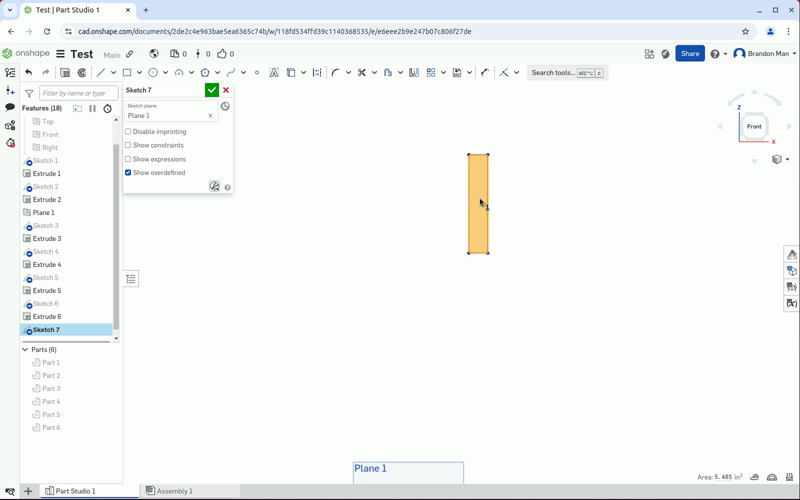
scroll(-6)
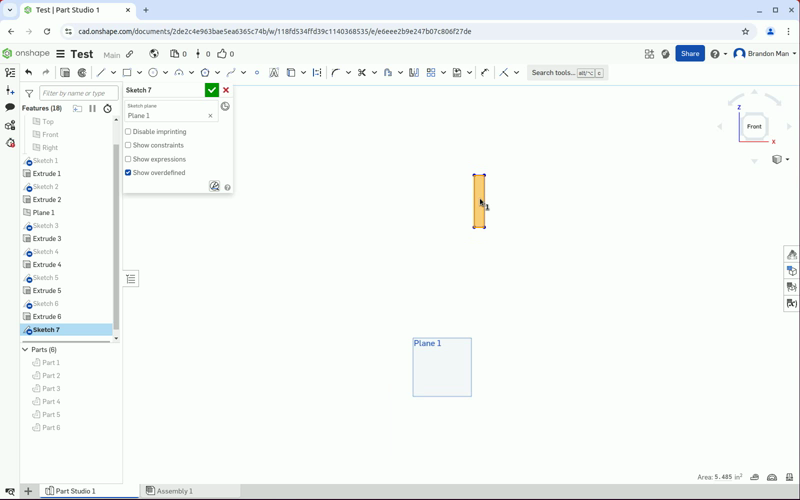
scroll(-6)
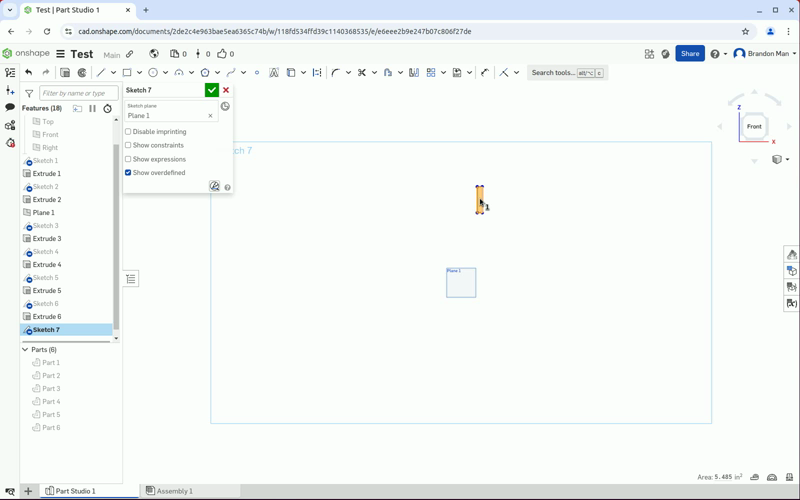
mouse_move(73, 352)
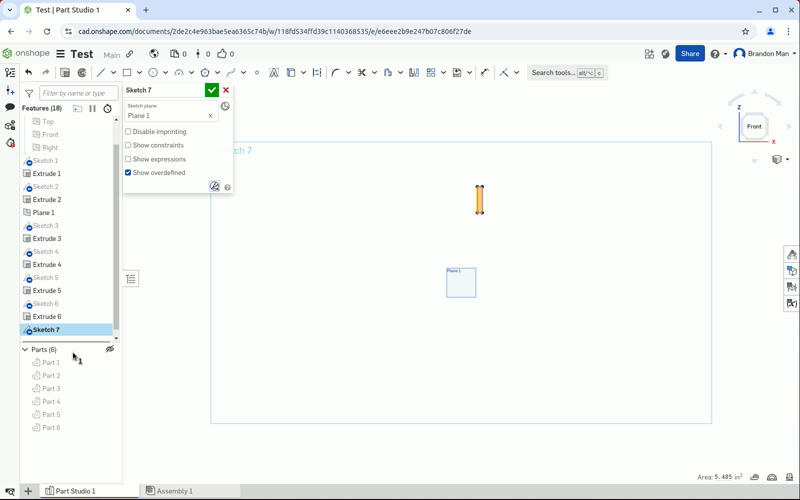
key(shift+y)
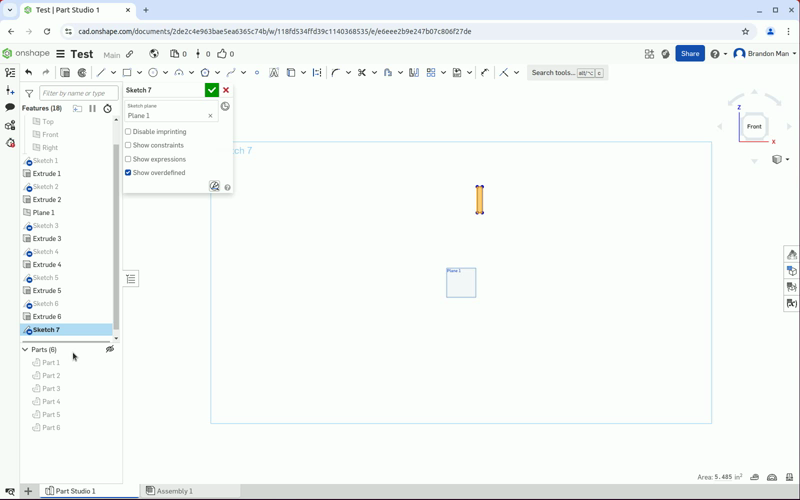
key(shift+e)
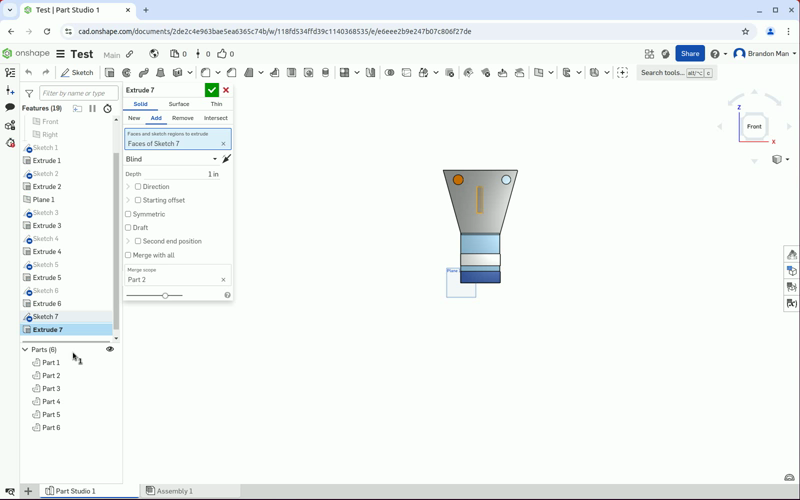
mouse_move(143, 106)
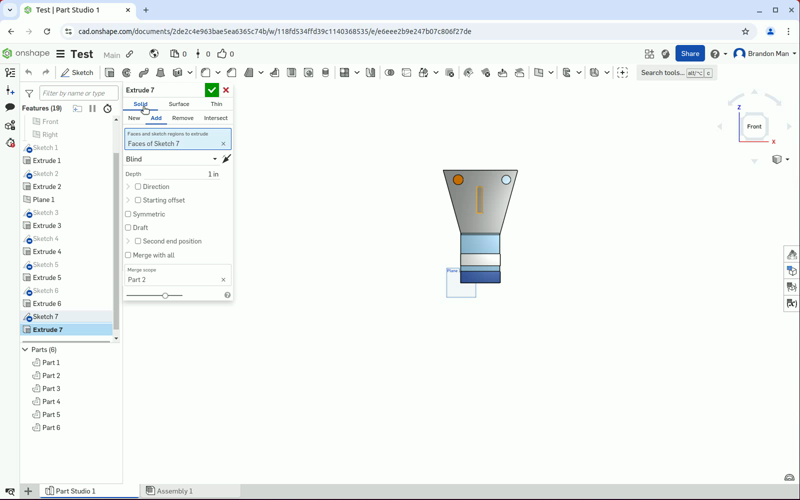
click(143, 106)
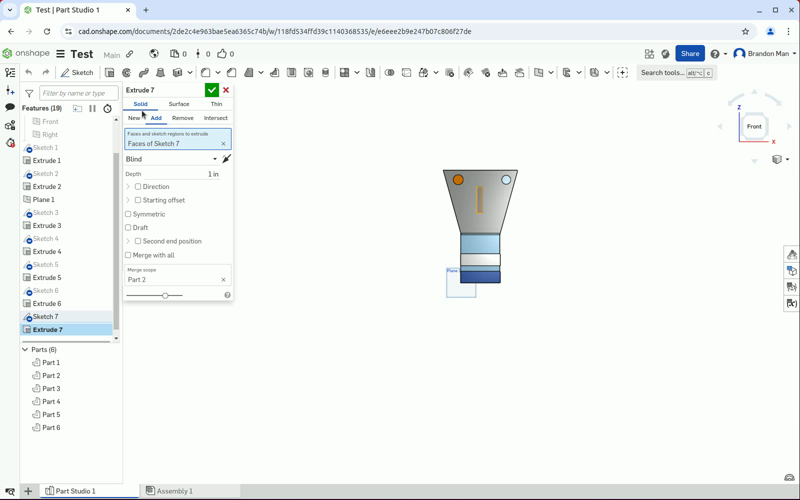
mouse_move(137, 120)
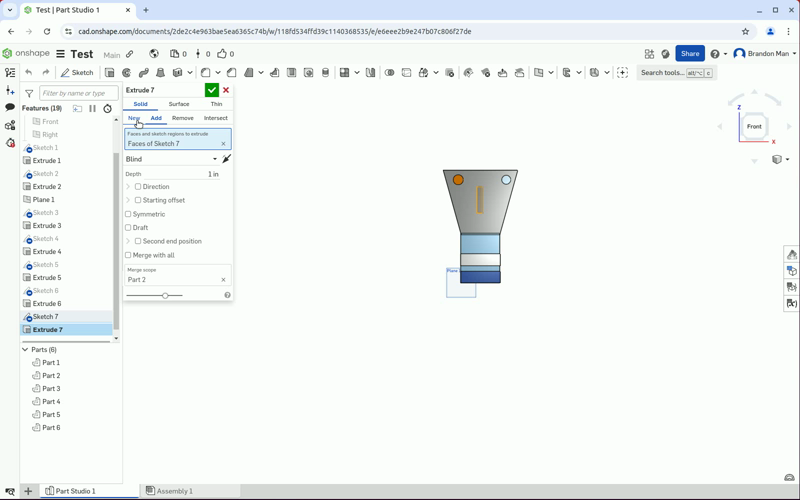
click(137, 120)
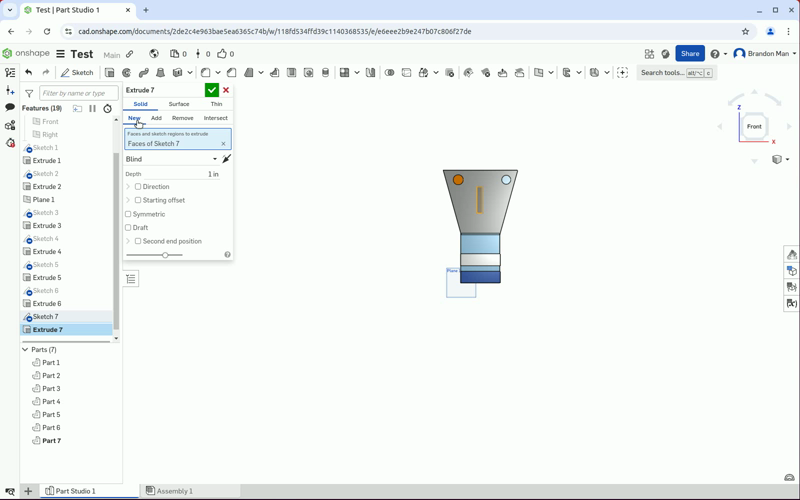
key(tab, 4)
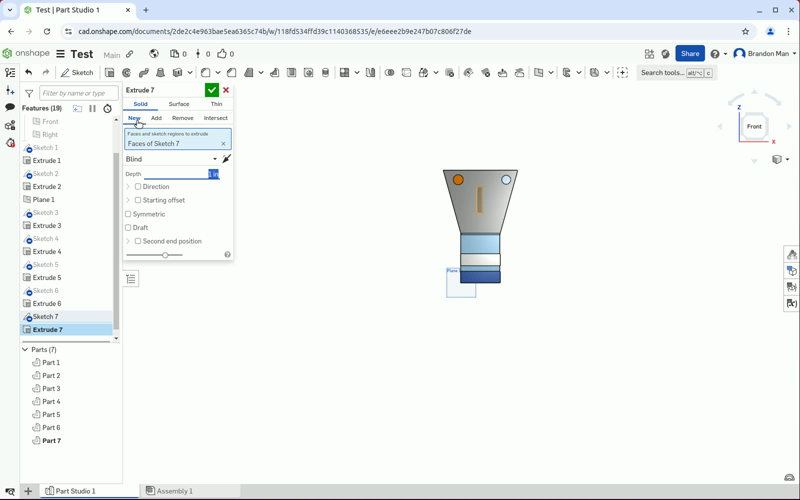
text(3.129)
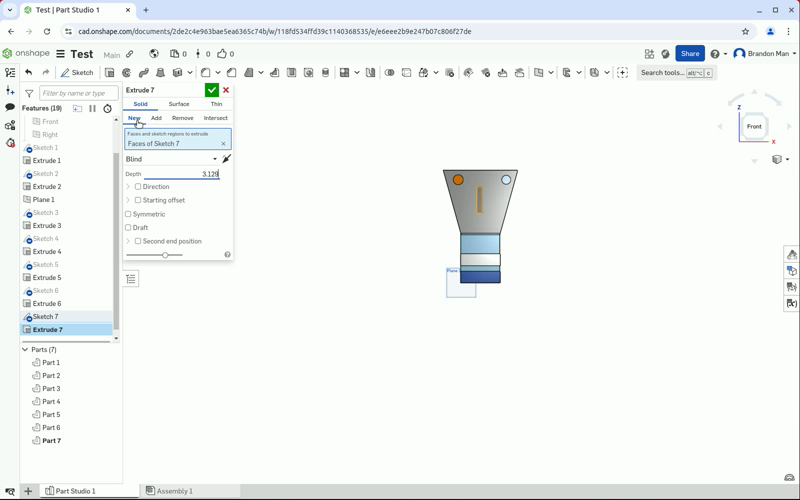
key(enter)
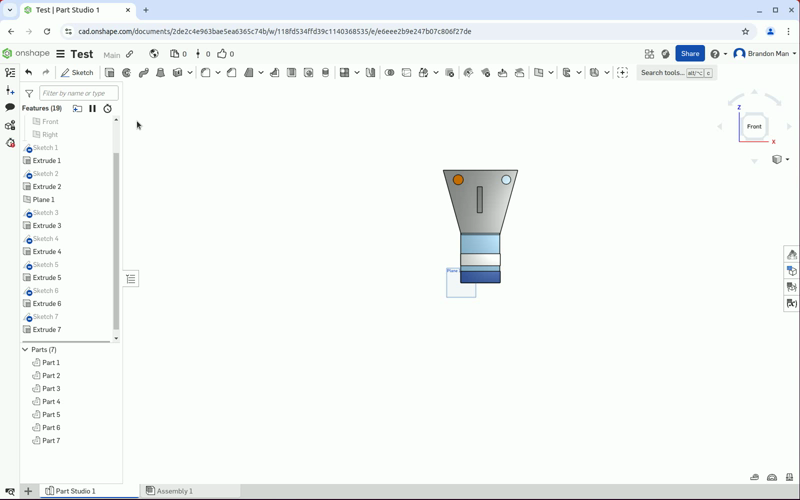
key(shift+h)
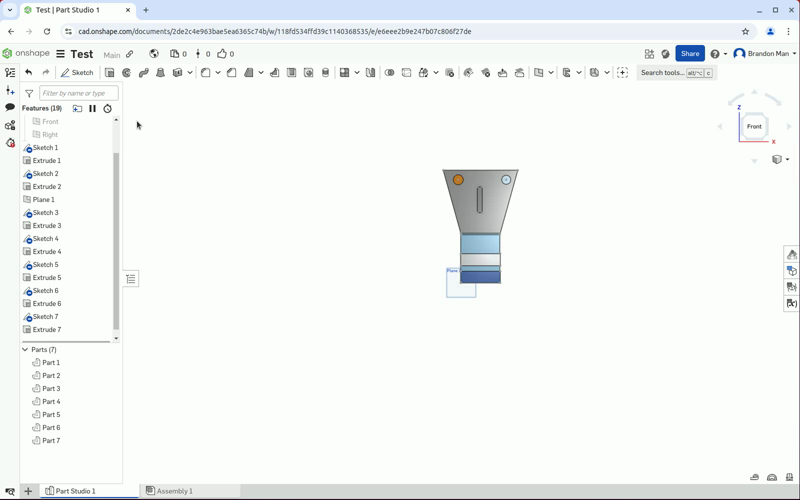
key(shift+h)
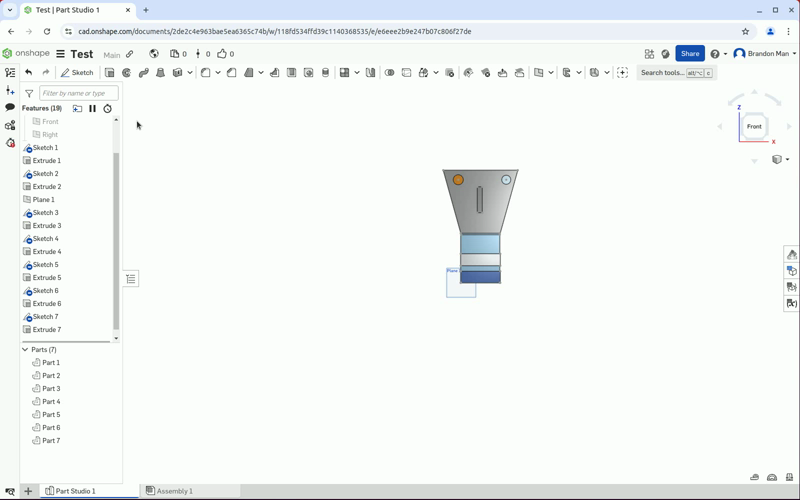
key(shift+7)
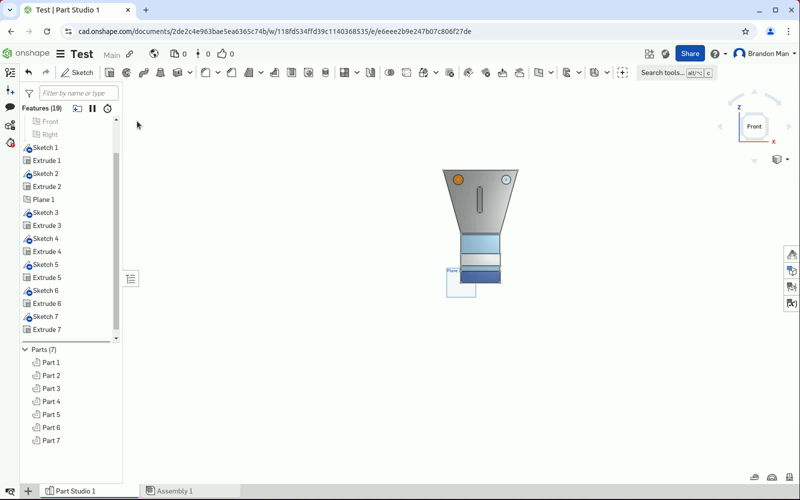
key(left, 2)
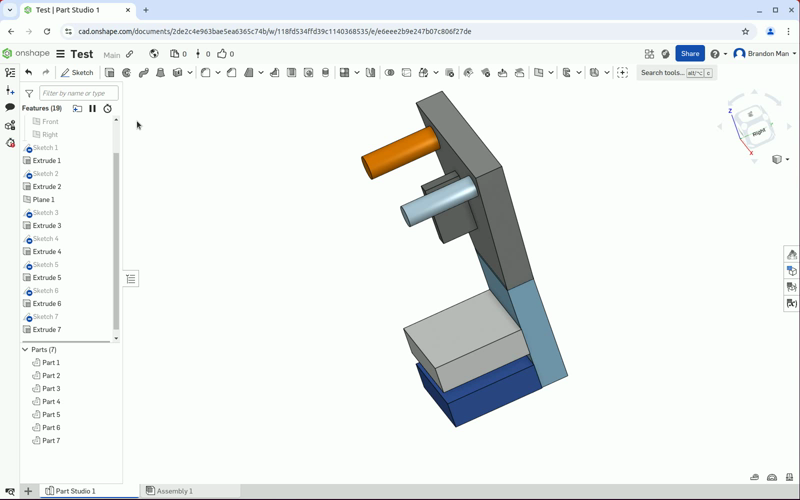
key(down, 2)
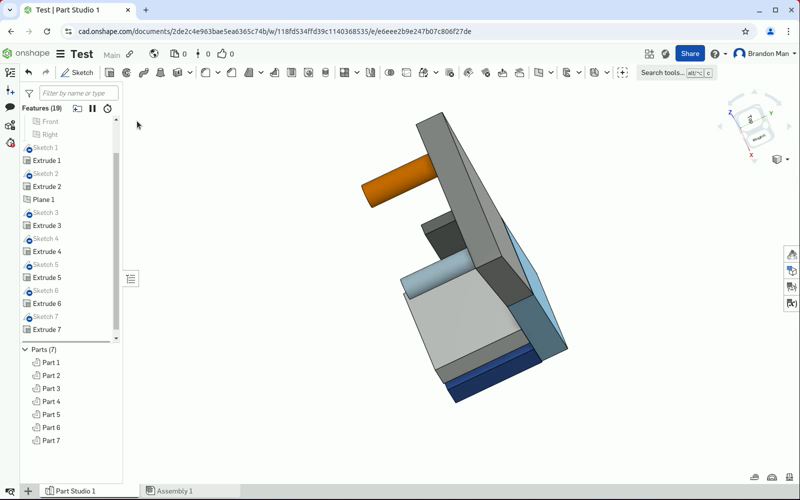
key(up, 2)
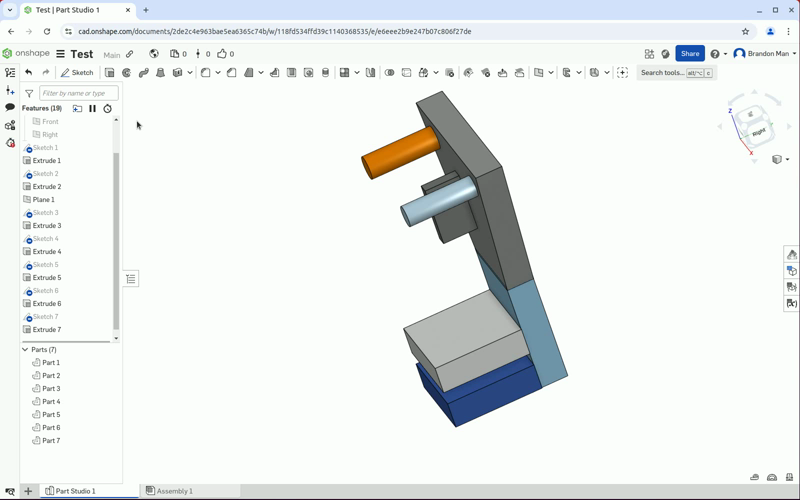
key(right, 2)
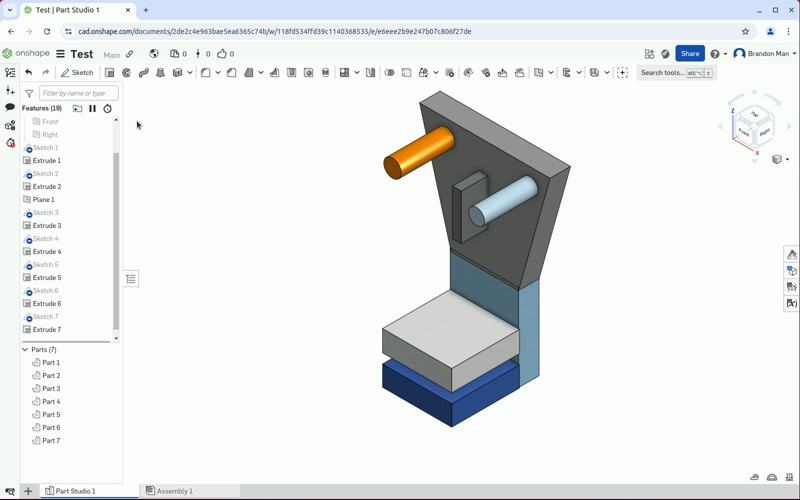
mouse_move(69, 150)
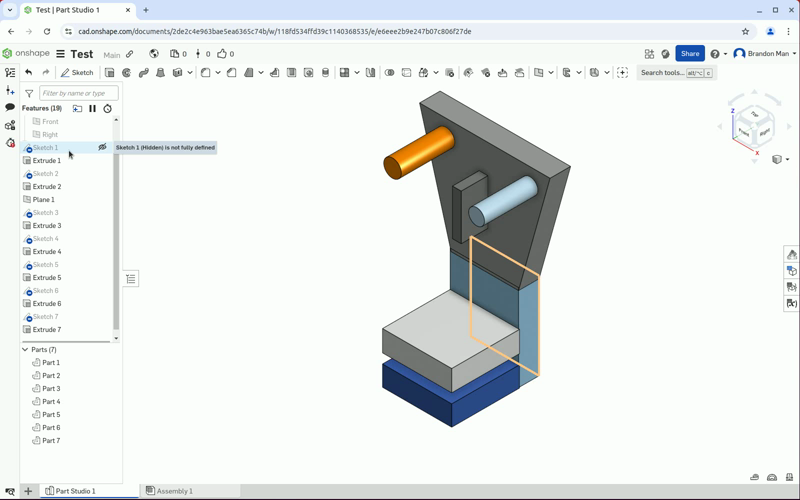
click(69, 150)